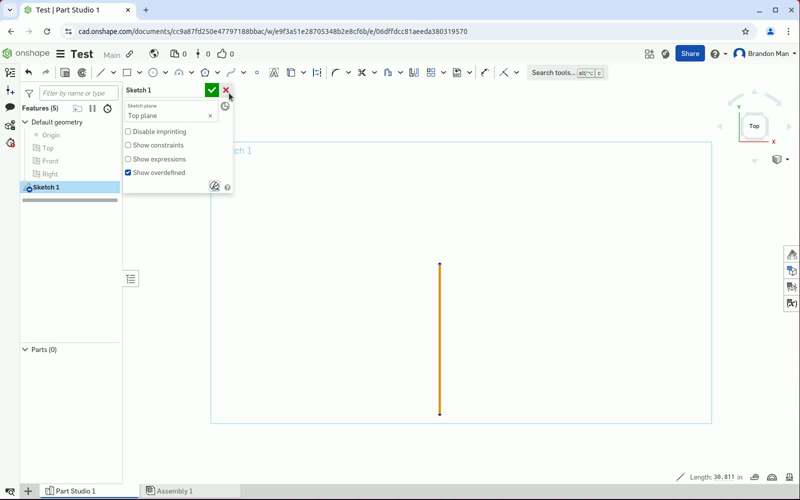
key(shift+h)
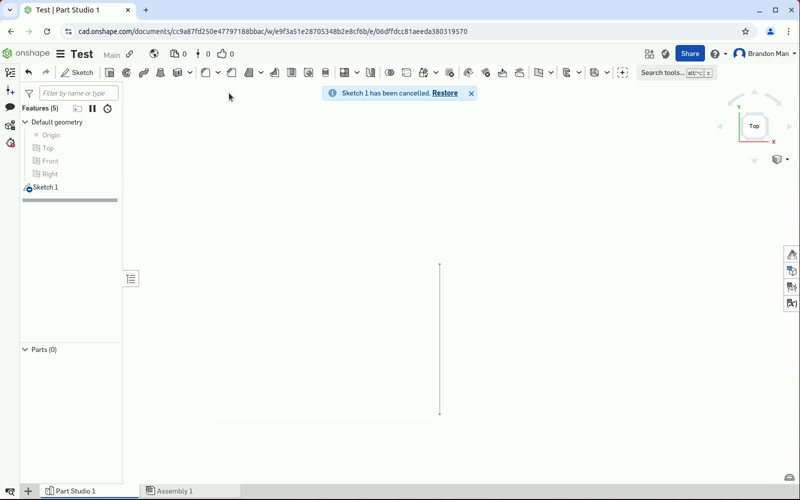
key(shift+s)
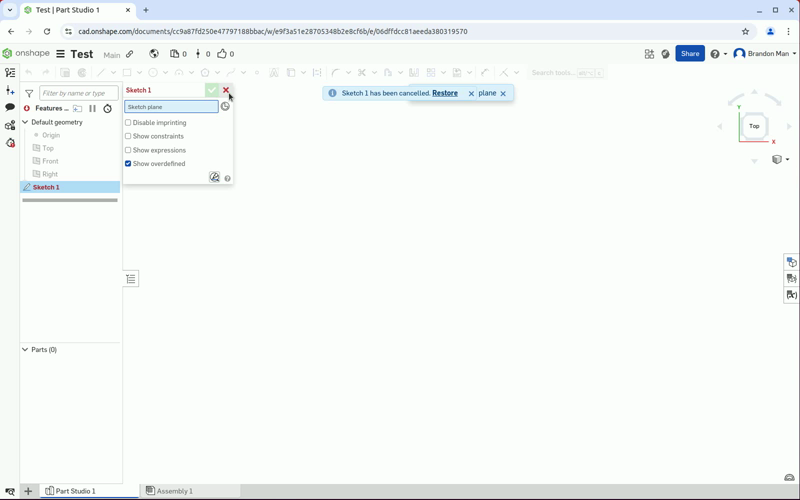
mouse_move(73, 150)
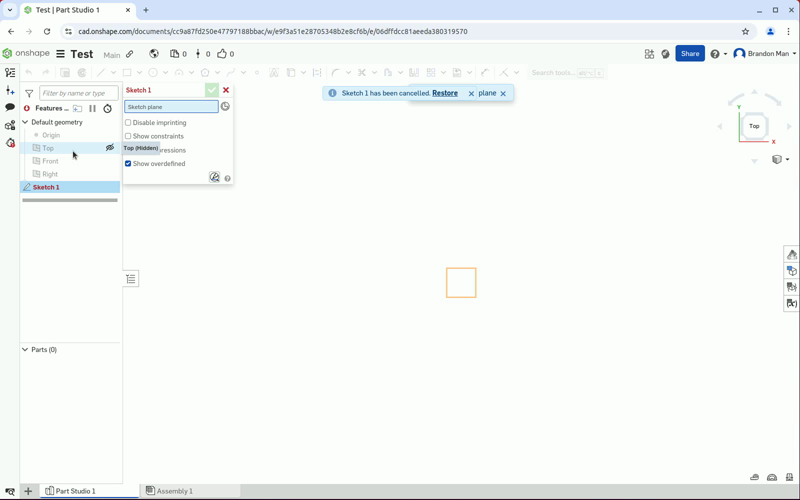
click(73, 150)
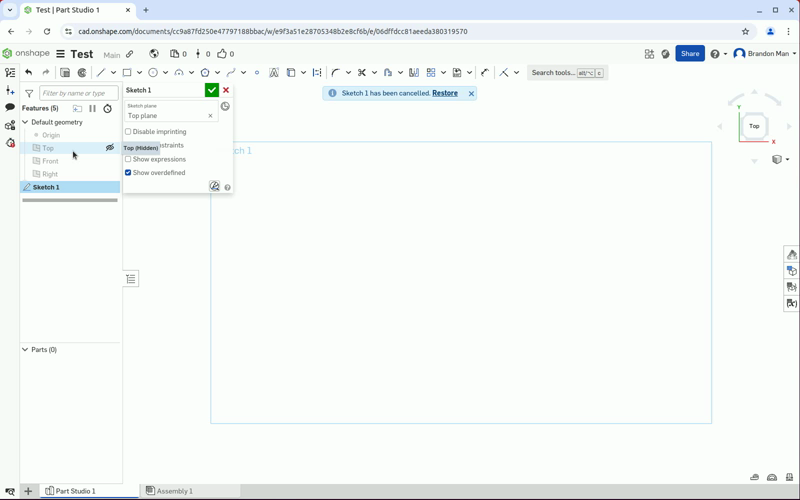
mouse_move(73, 352)
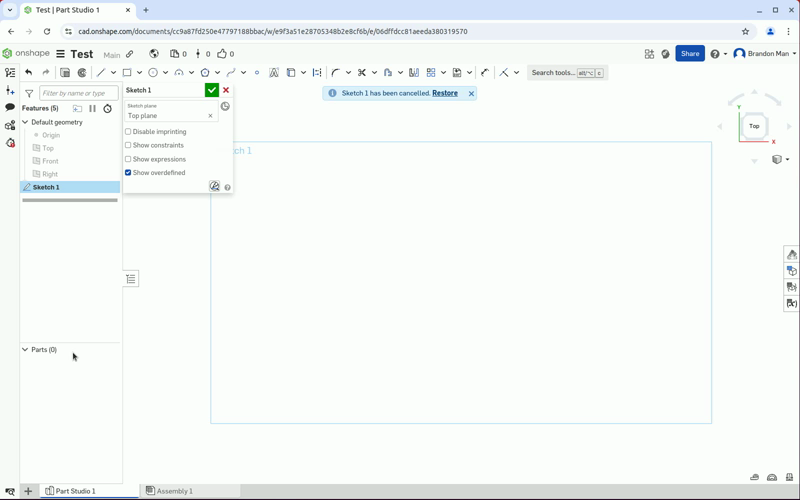
key(y)
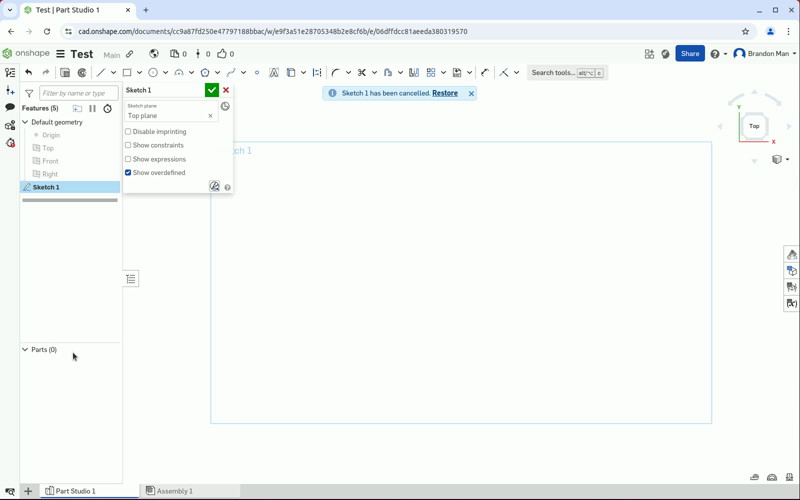
key(l)
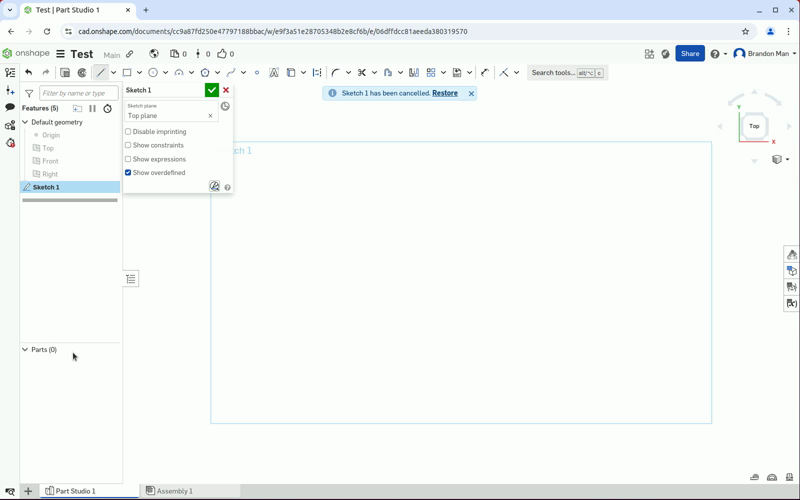
key_down(shift)
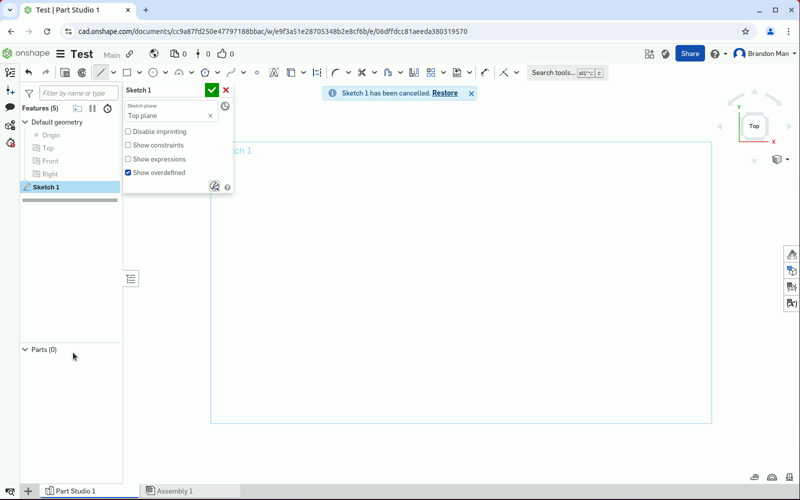
mouse_move(348, 315)
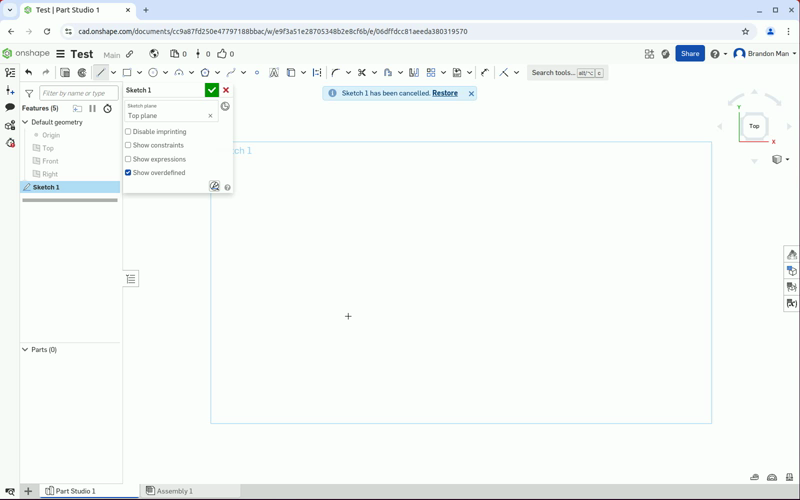
click(348, 315)
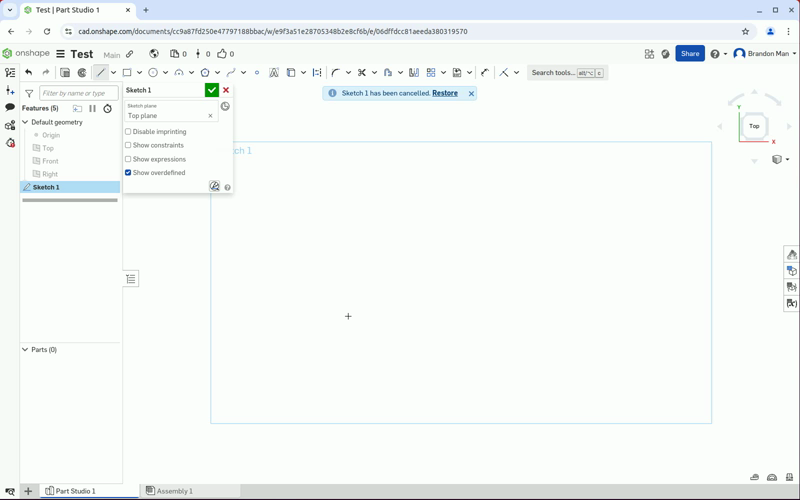
key_up(shift)
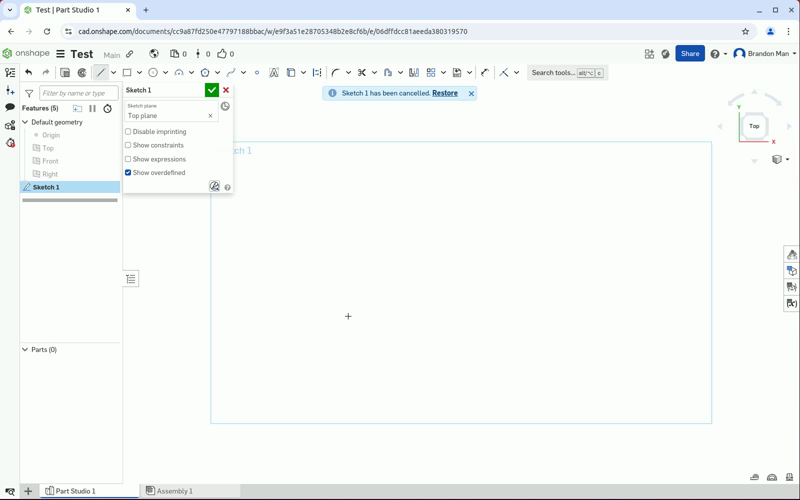
key_down(shift)
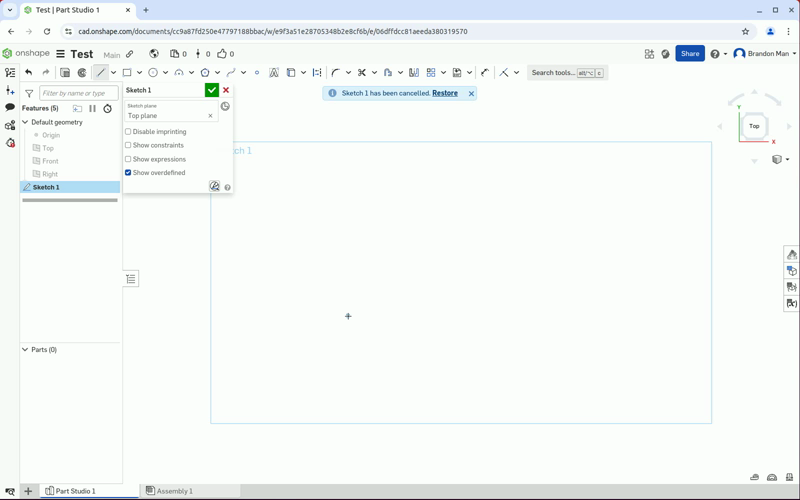
mouse_move(572, 315)
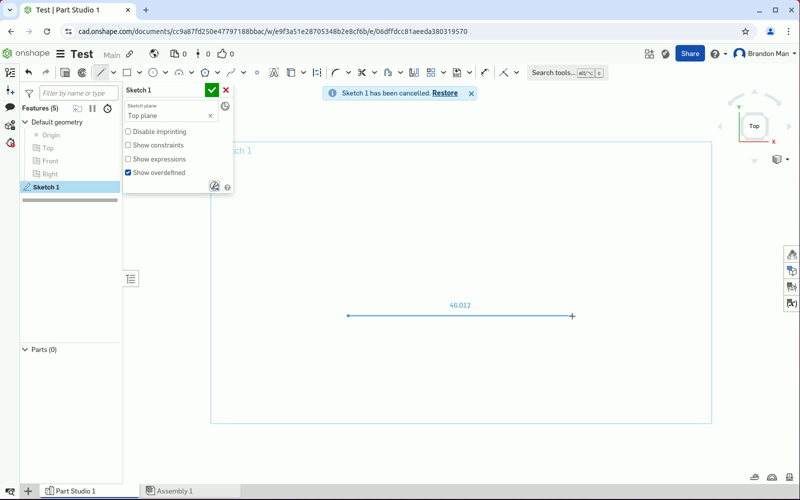
click(572, 315)
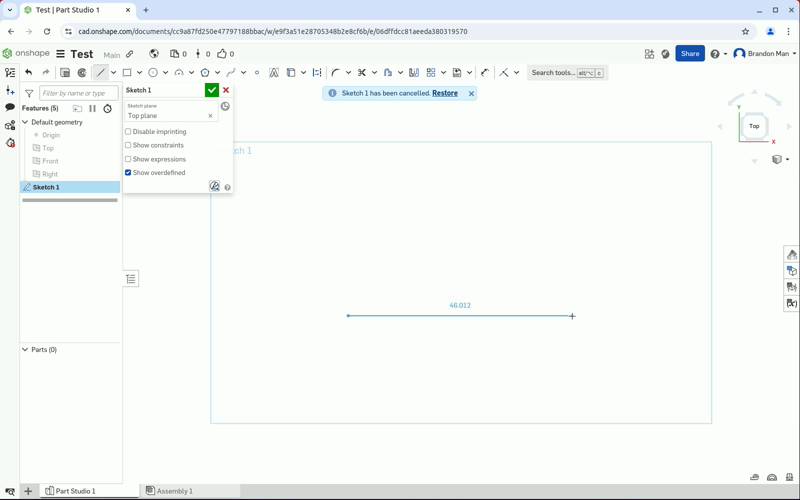
key_up(shift)
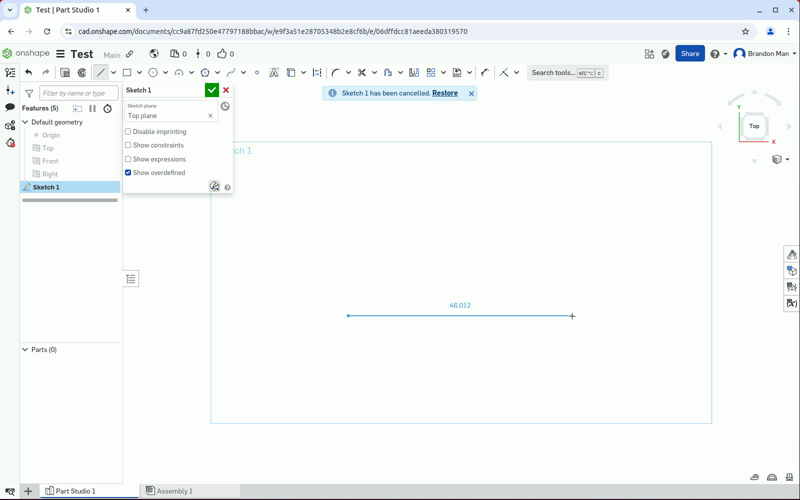
key_down(shift)
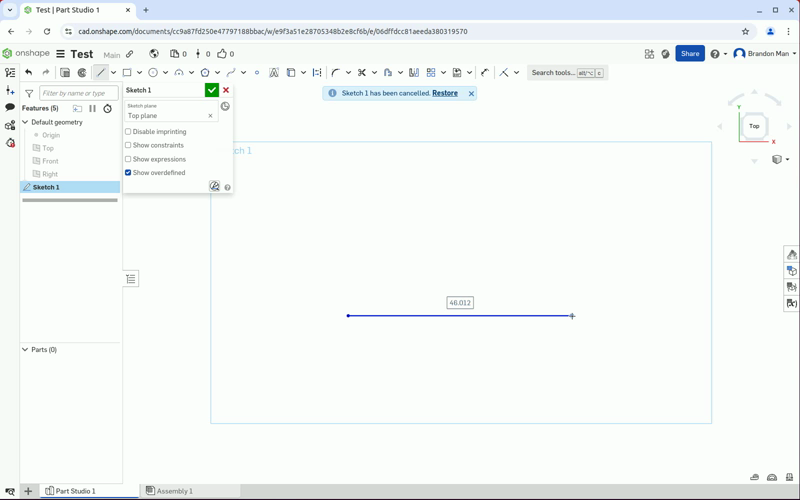
mouse_move(572, 249)
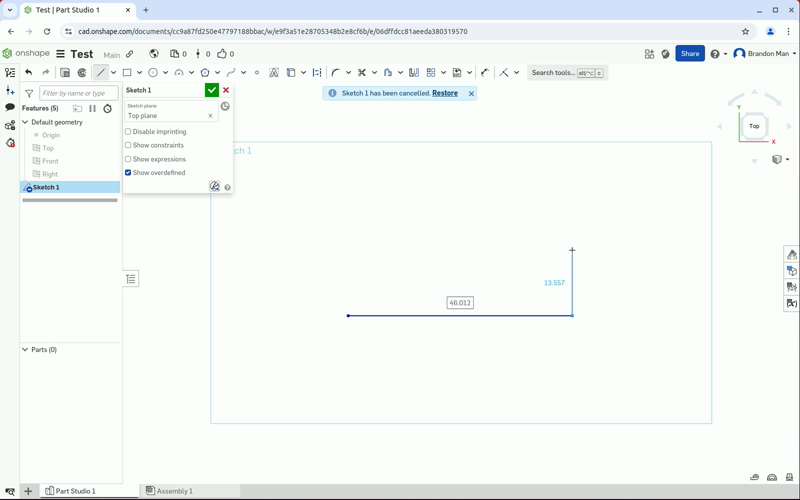
click(572, 249)
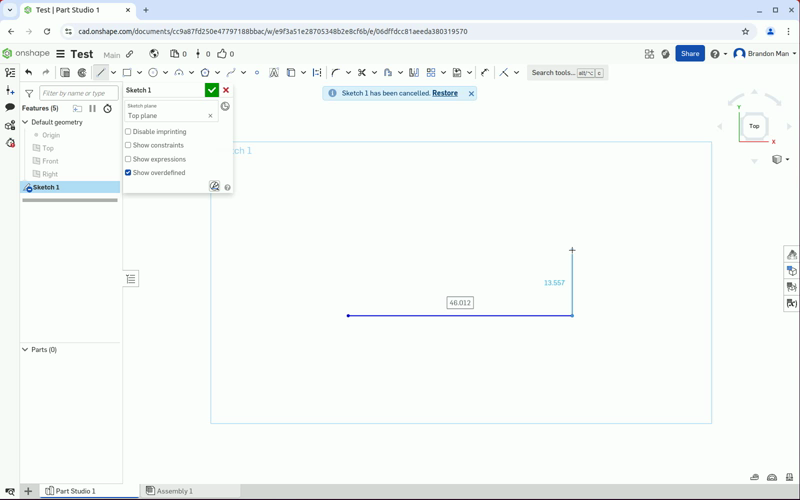
key_up(shift)
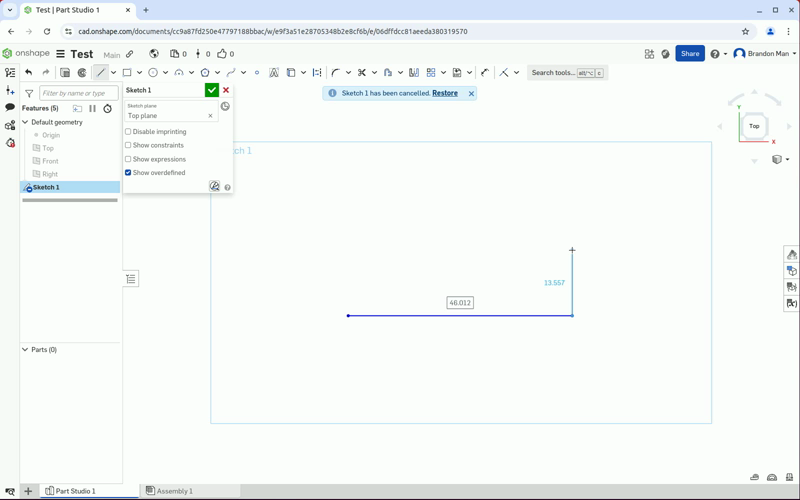
key_down(shift)
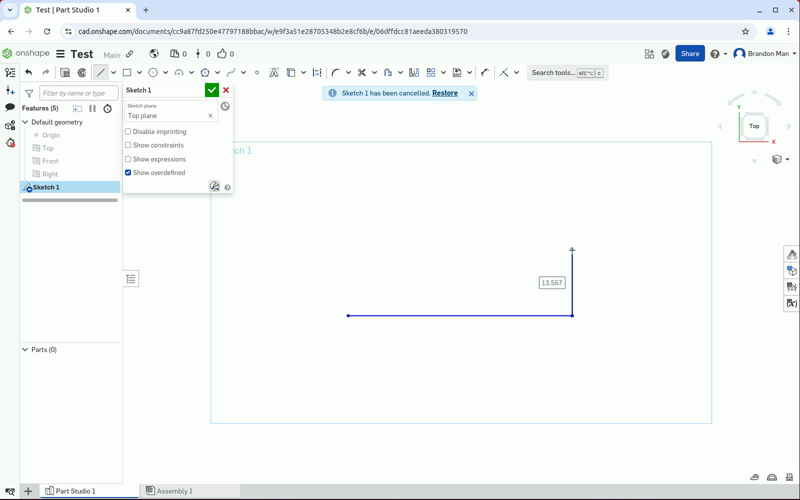
mouse_move(348, 249)
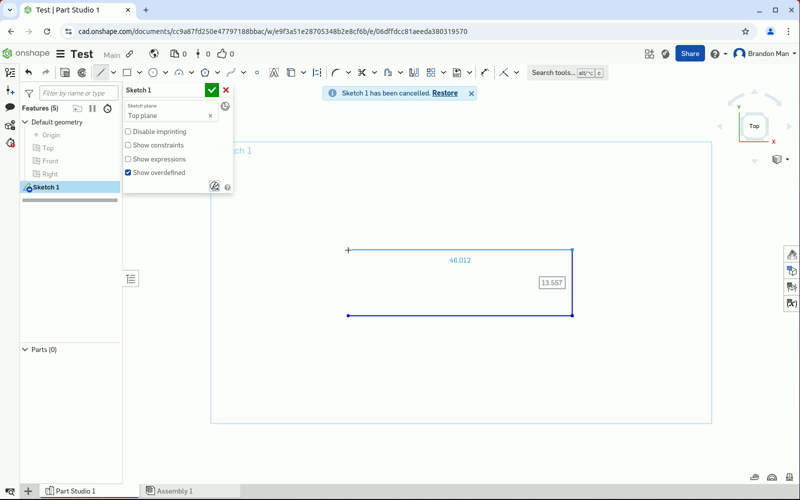
click(348, 249)
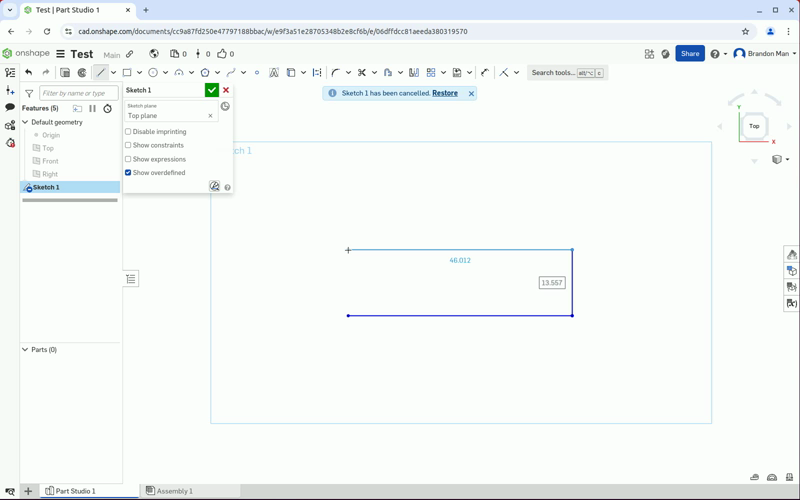
key_up(shift)
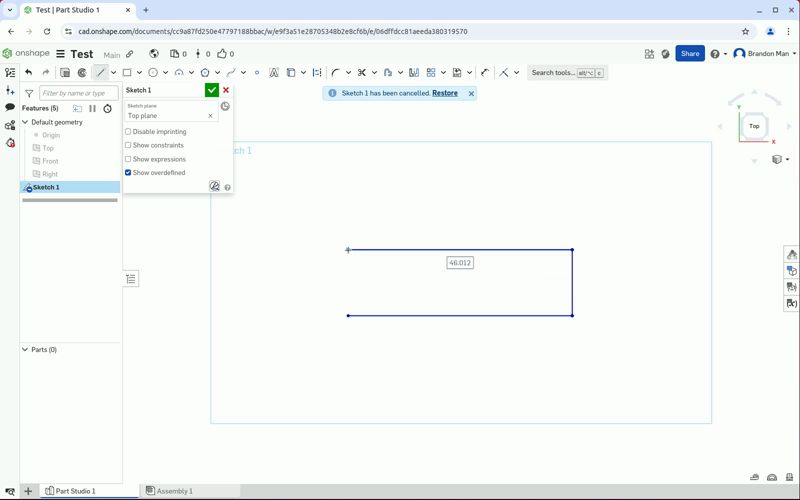
key_down(shift)
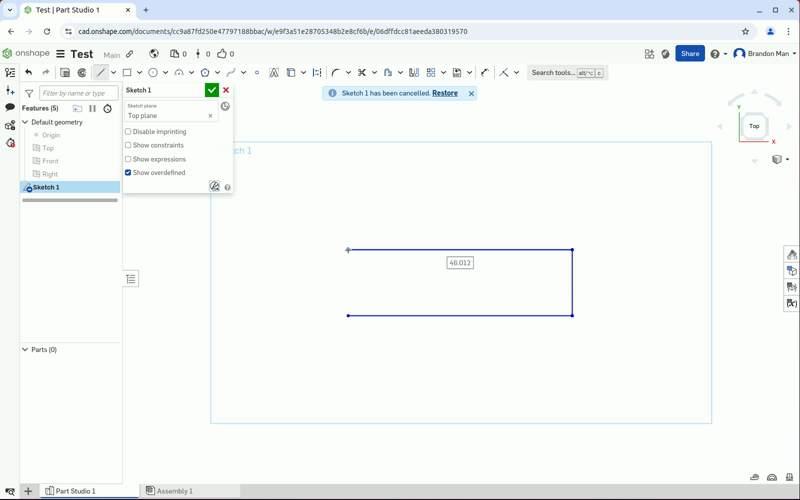
mouse_move(348, 315)
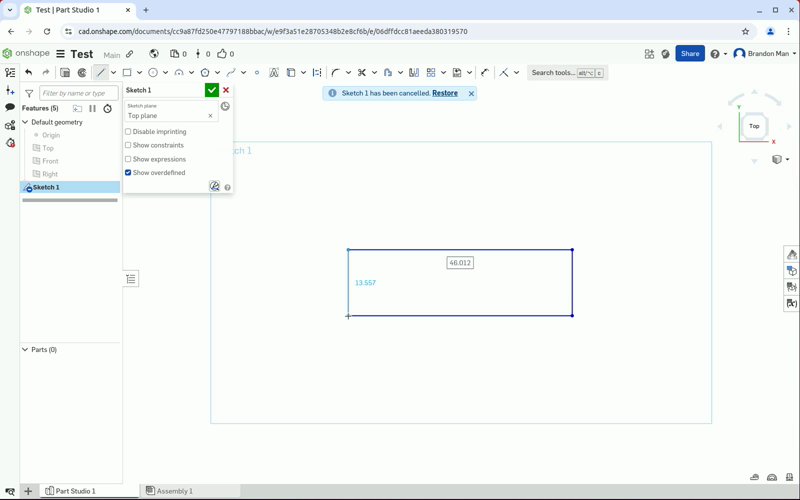
key_up(shift)
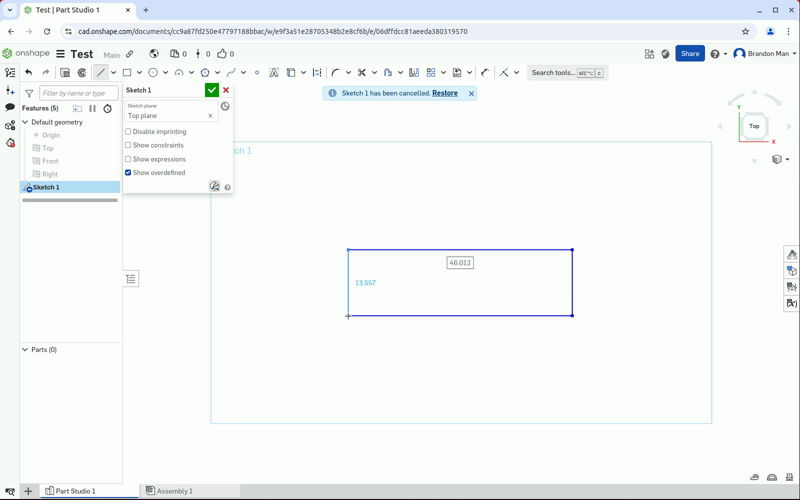
click(348, 315)
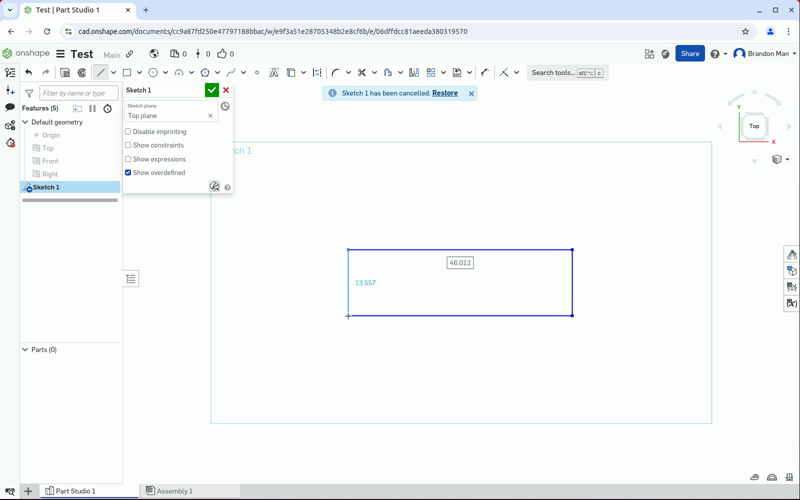
key(esc)
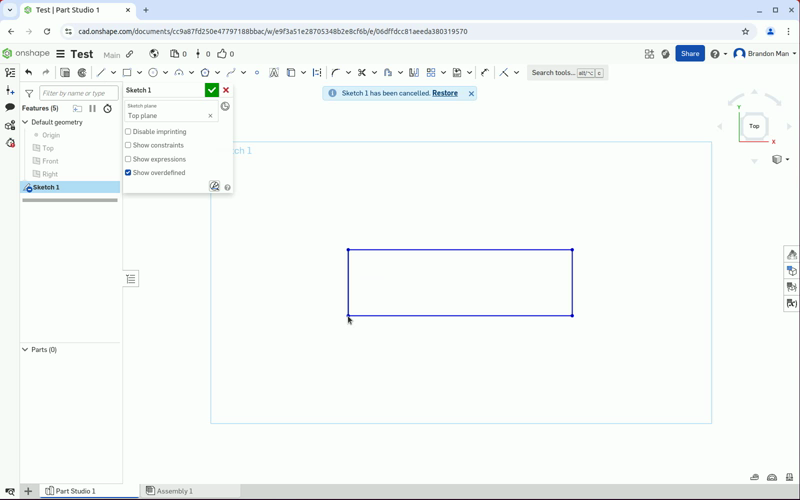
mouse_move(410, 276)
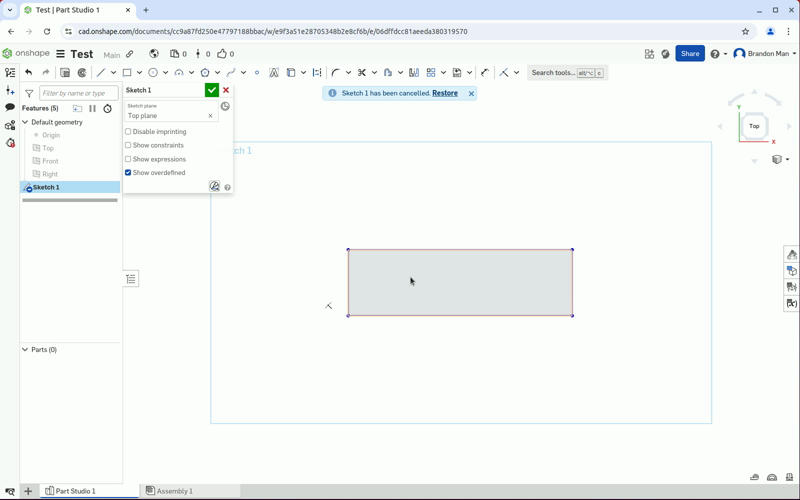
click(410, 276)
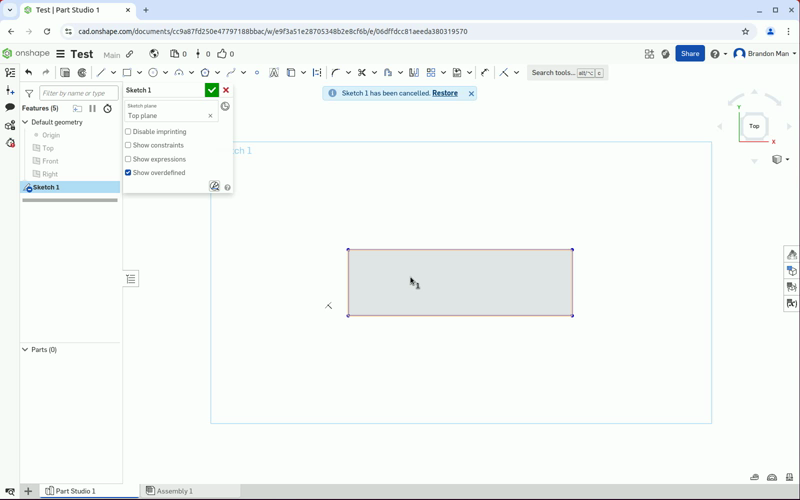
mouse_move(73, 352)
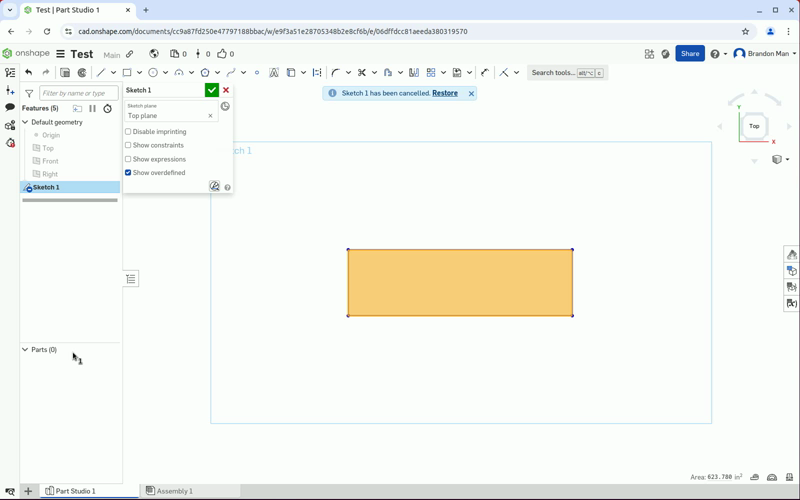
key(shift+y)
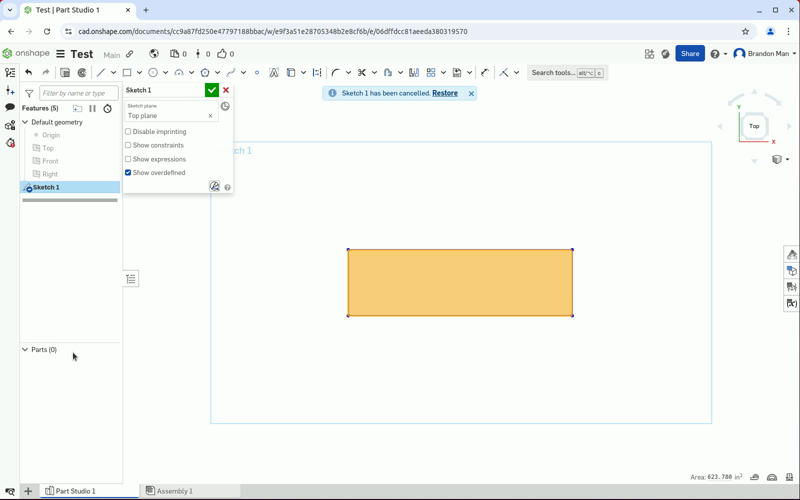
key(shift+e)
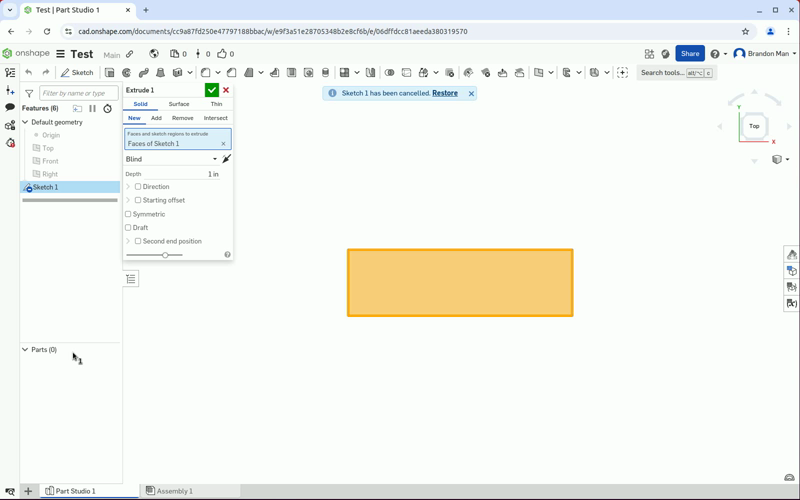
mouse_move(143, 106)
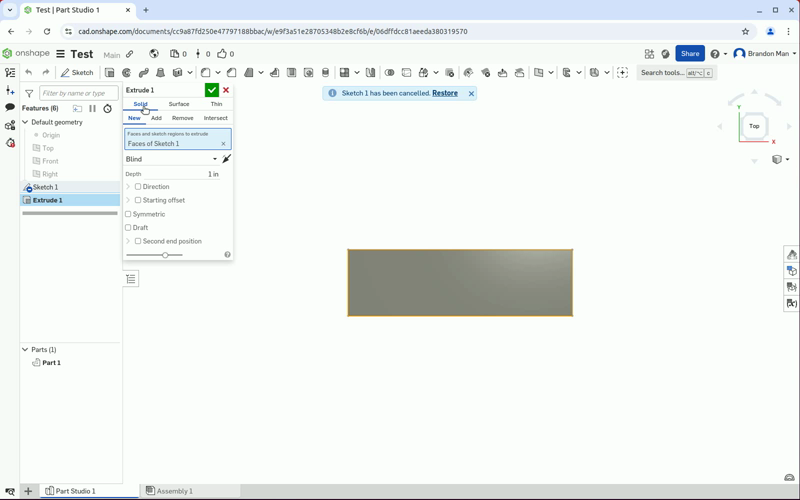
click(143, 106)
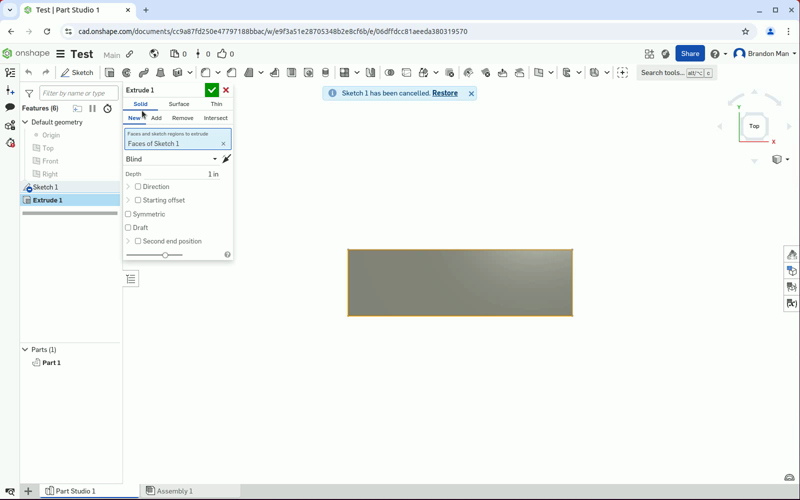
mouse_move(137, 120)
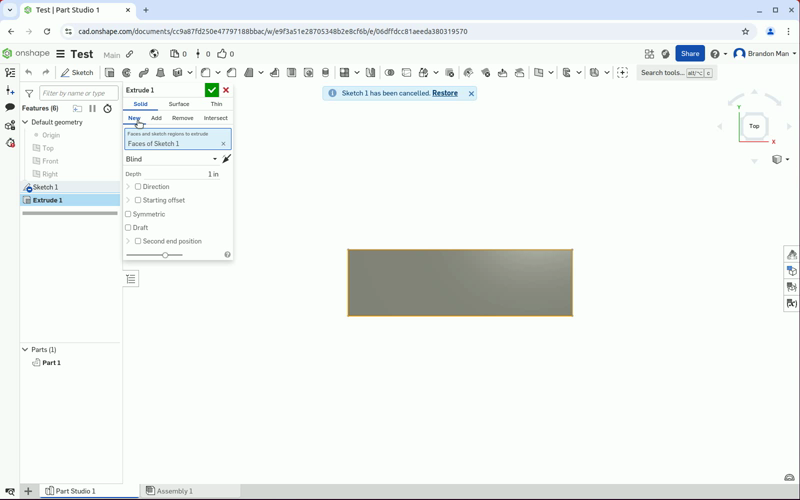
click(137, 120)
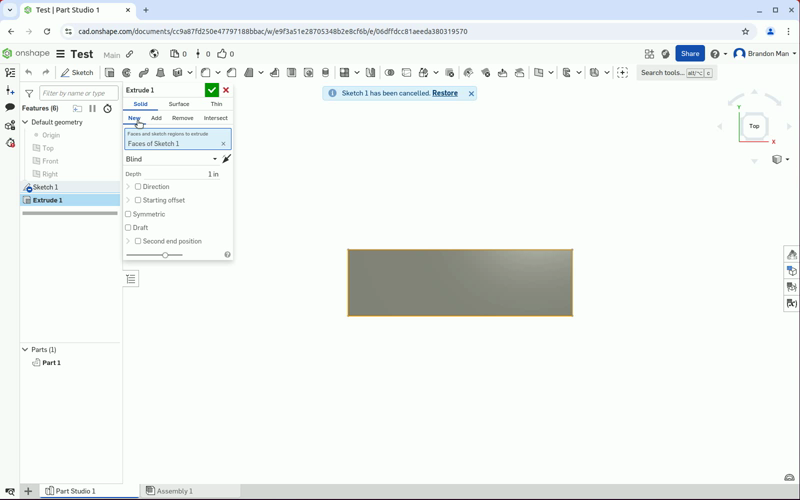
key(tab, 4)
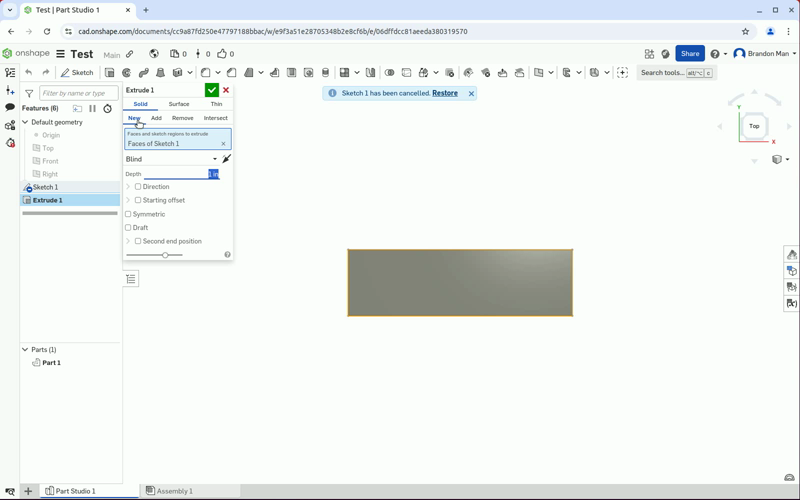
text(0.481)
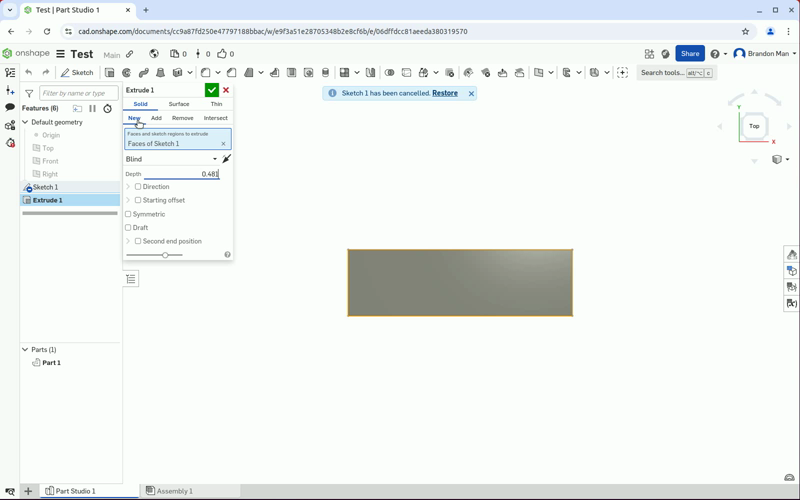
key(enter)
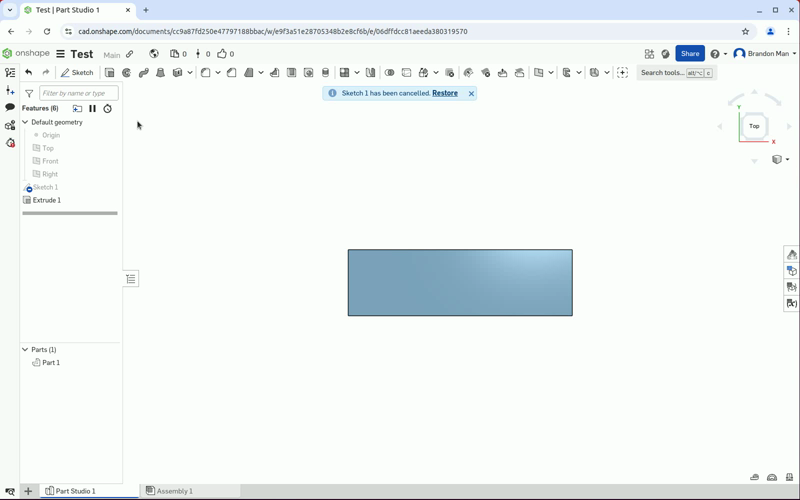
key(shift+h)
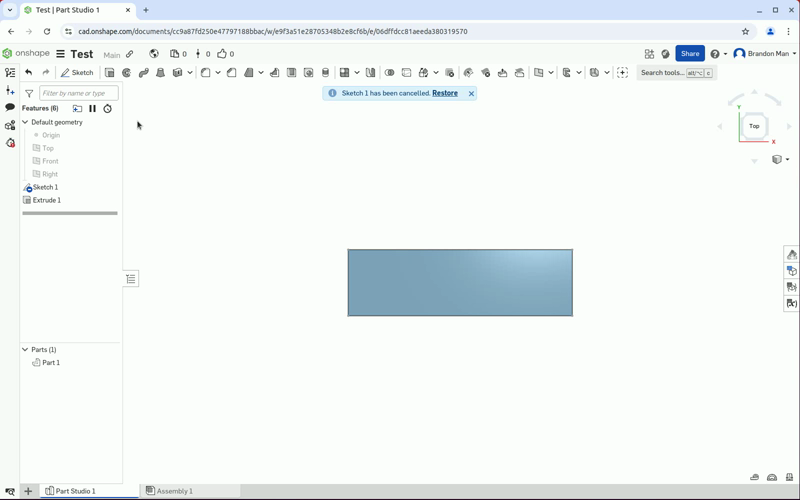
key(shift+h)
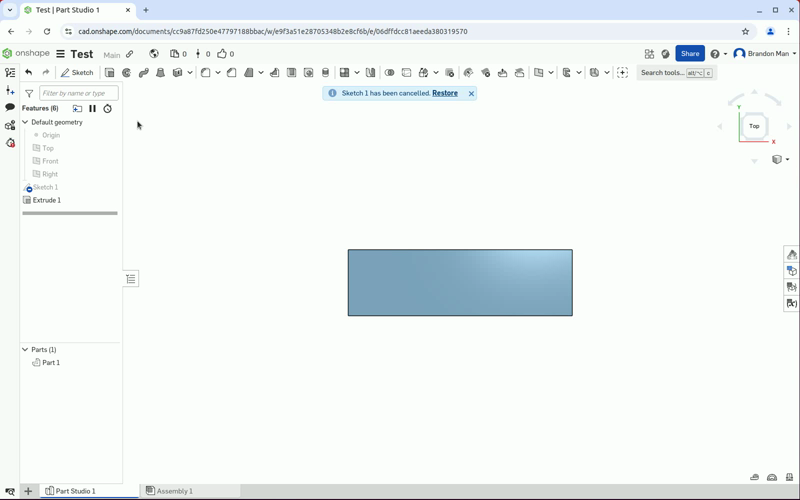
mouse_move(73, 189)
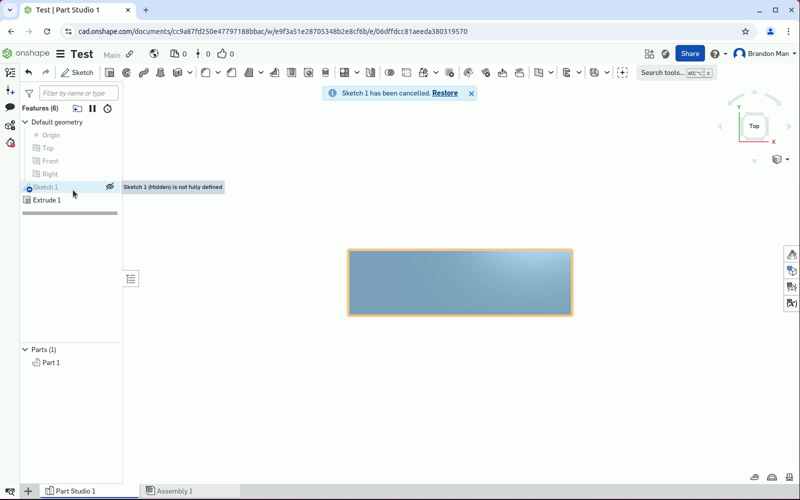
click(73, 189)
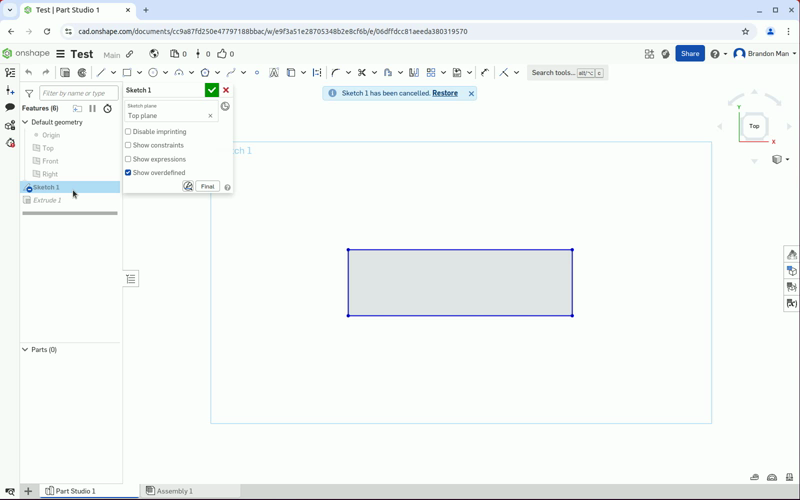
mouse_move(229, 92)
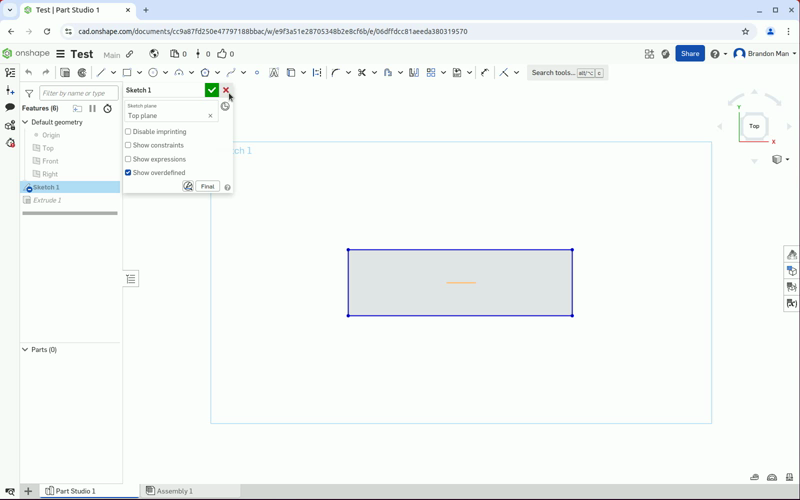
click(229, 92)
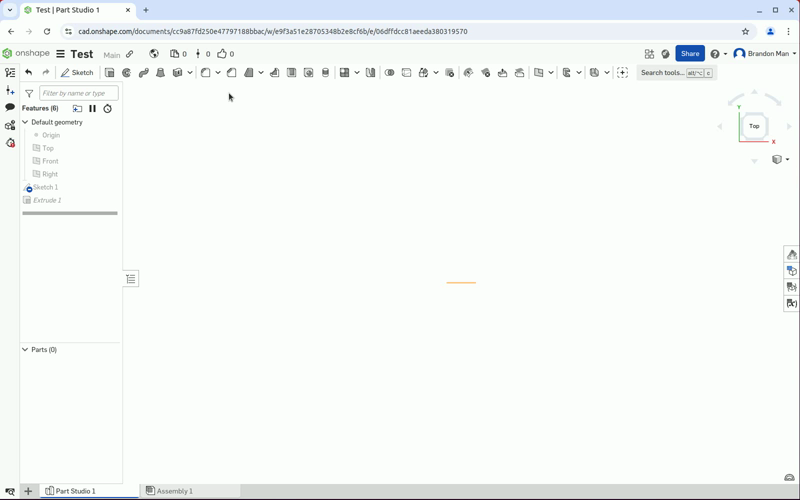
mouse_move(73, 352)
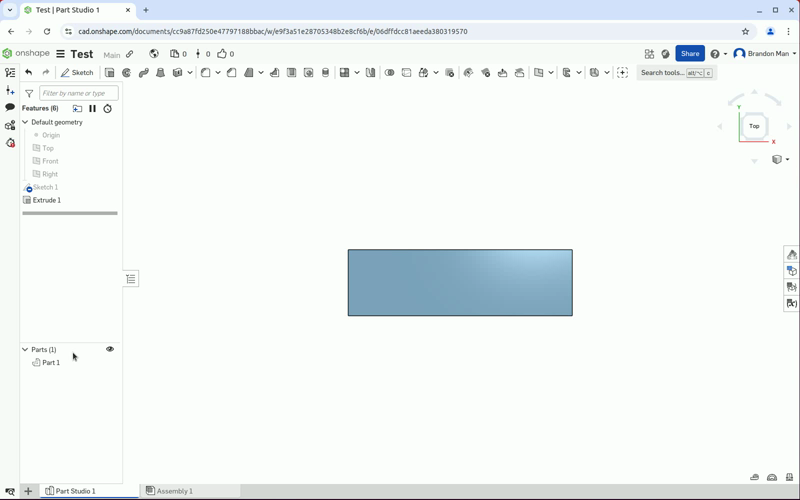
key(y)
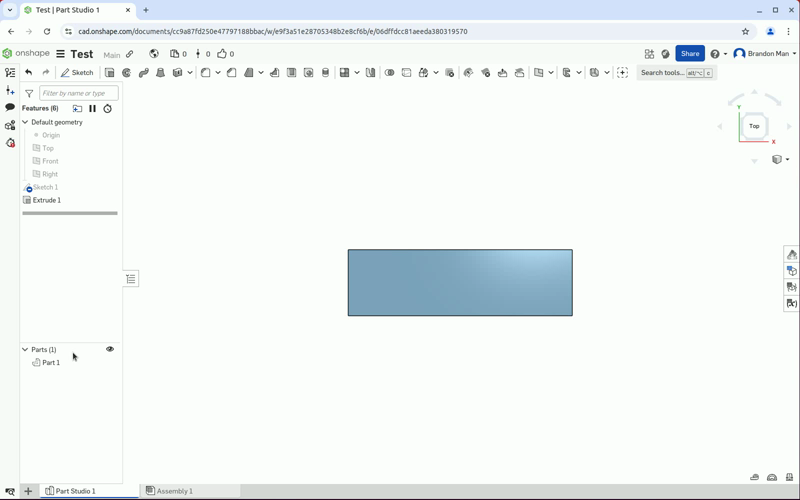
key(shift+p)
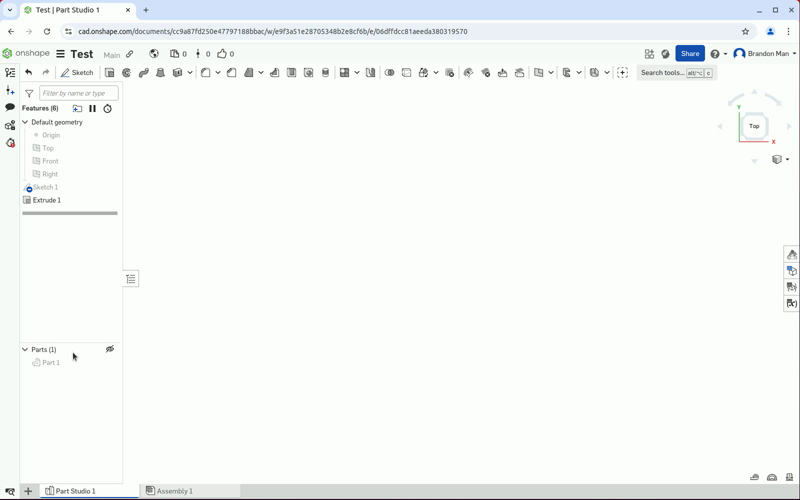
key(space)
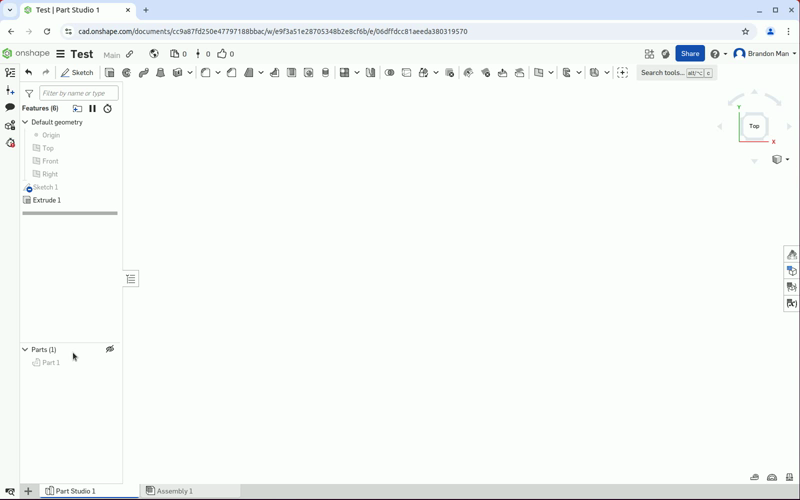
key_down(shift)
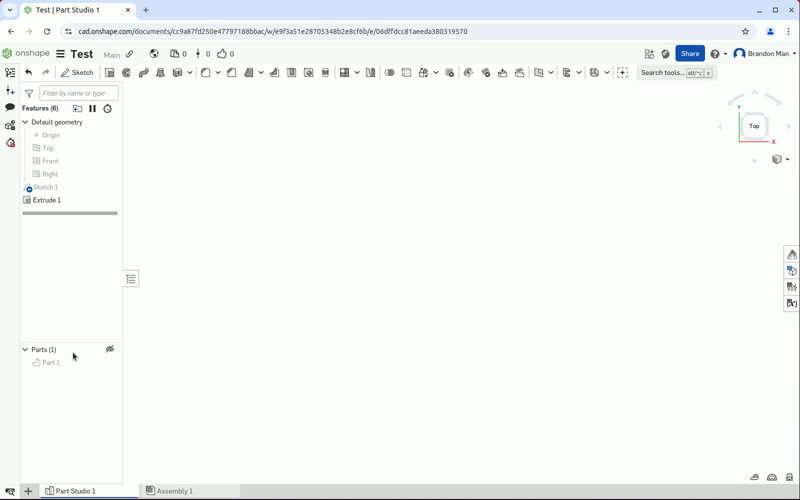
key(up)
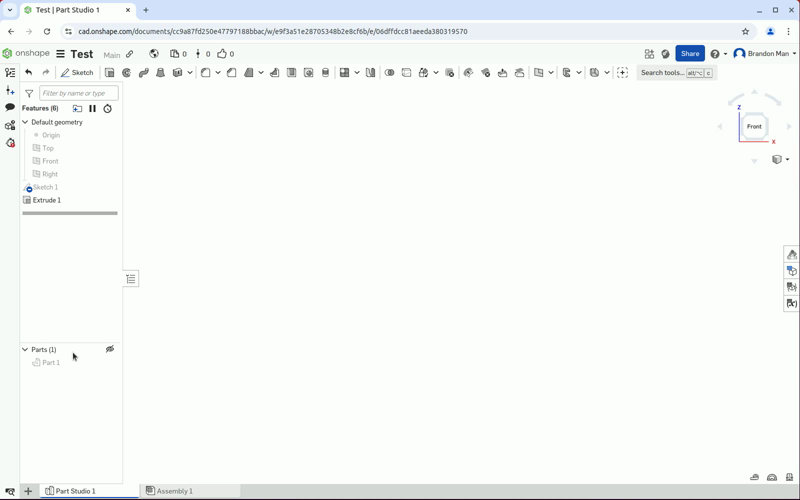
key_up(shift)
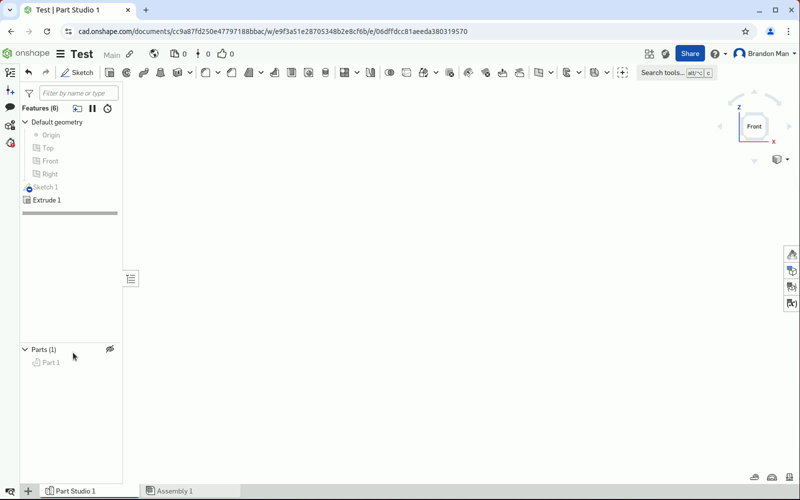
mouse_move(73, 352)
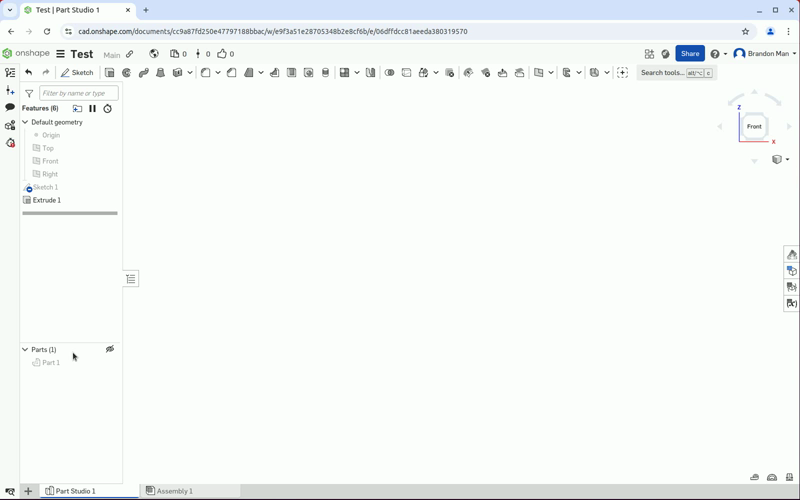
key(shift+y)
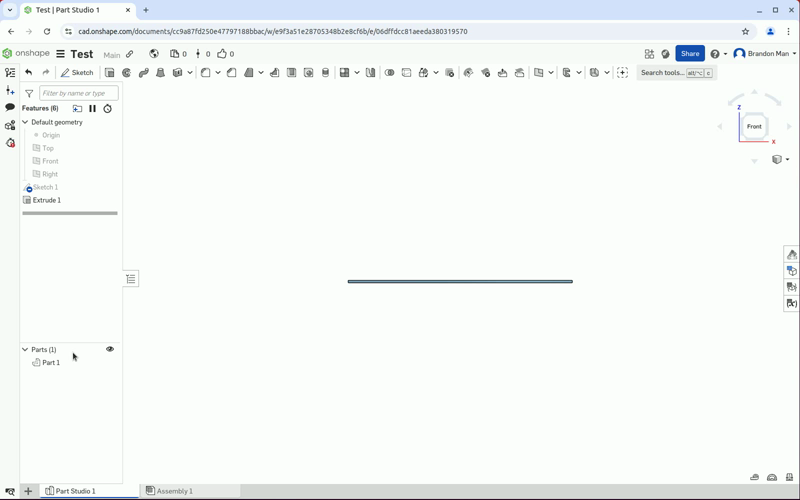
mouse_move(541, 75)
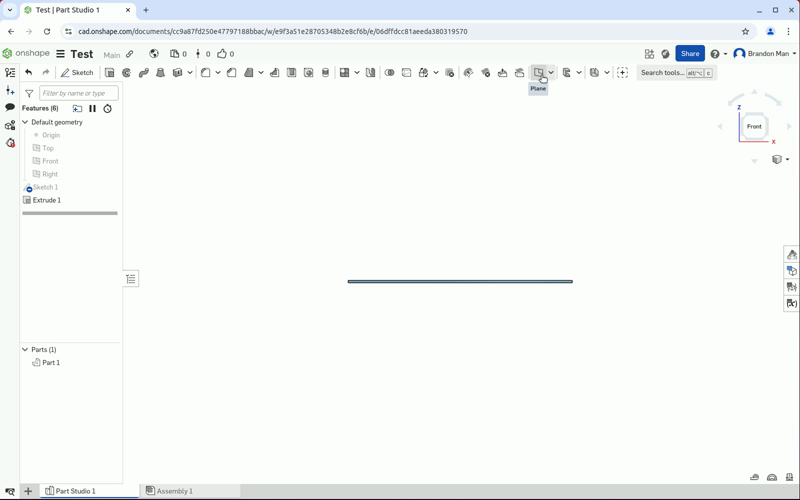
click(541, 75)
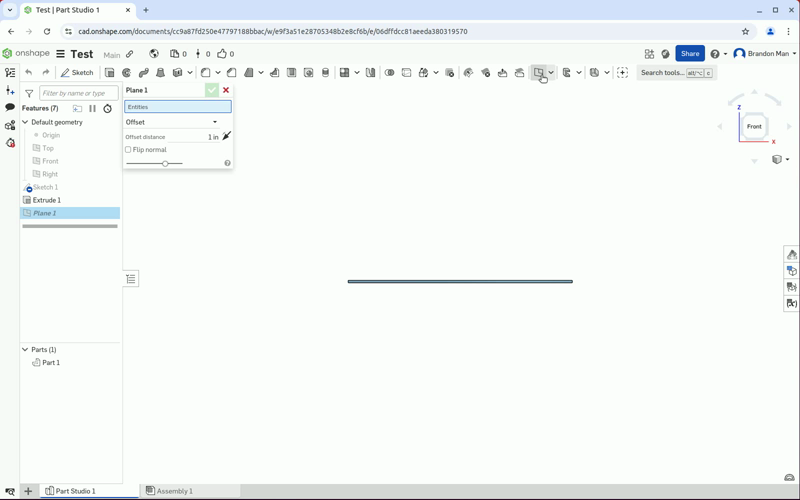
mouse_move(73, 163)
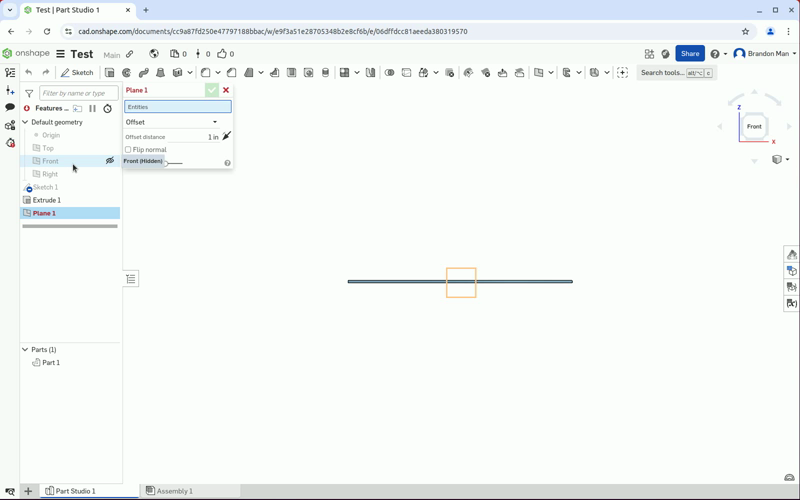
click(73, 163)
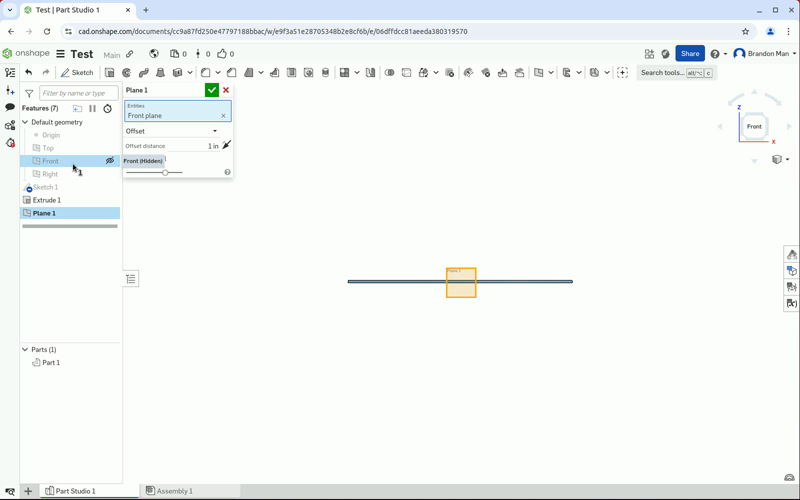
key(tab, 2)
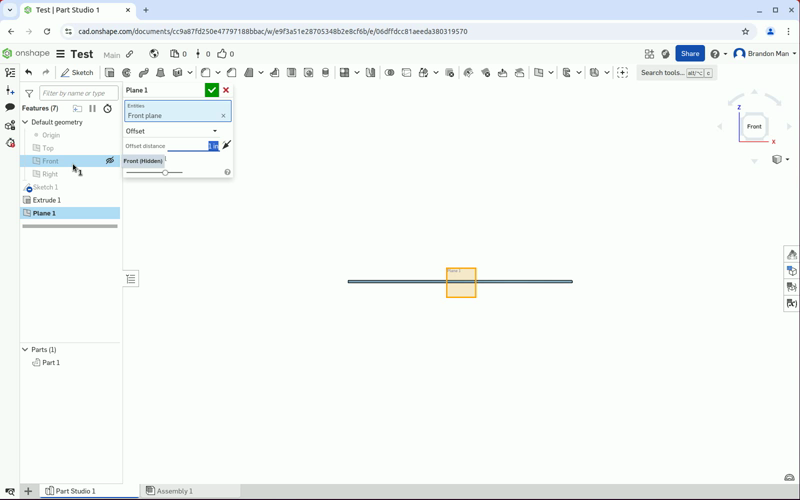
text(6.748)
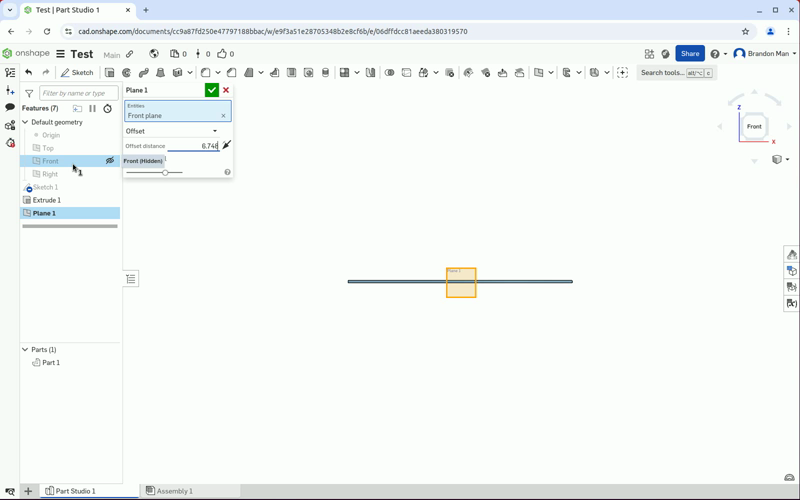
key(enter, 2)
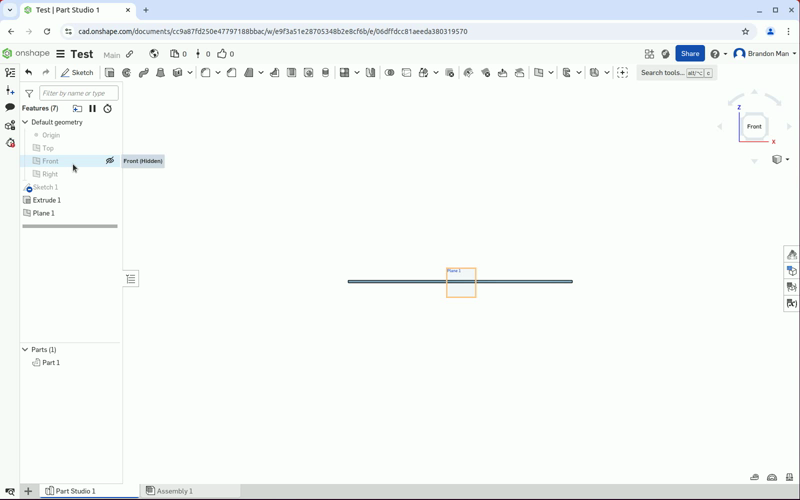
key(shift+s)
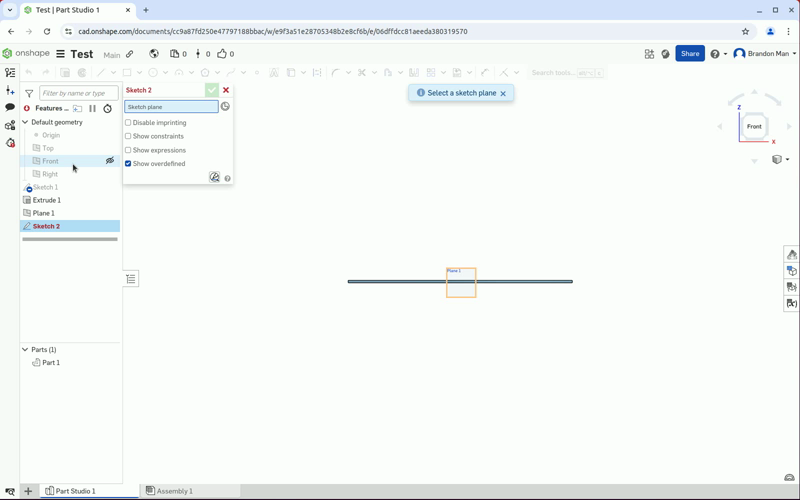
mouse_move(73, 215)
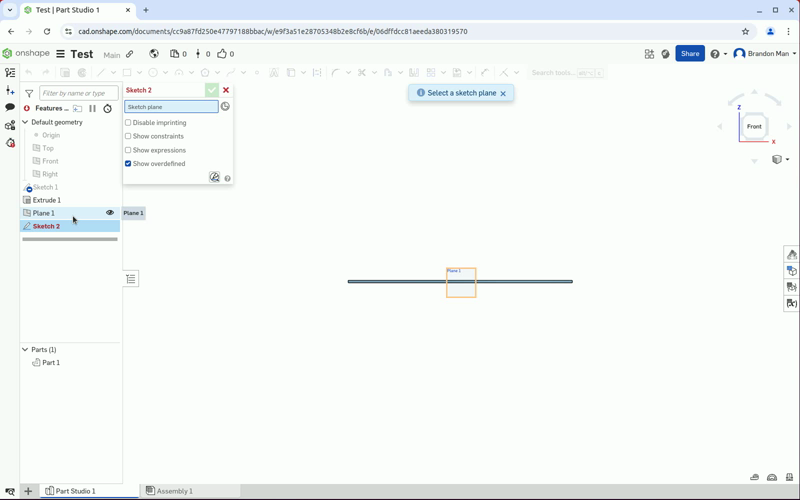
click(73, 215)
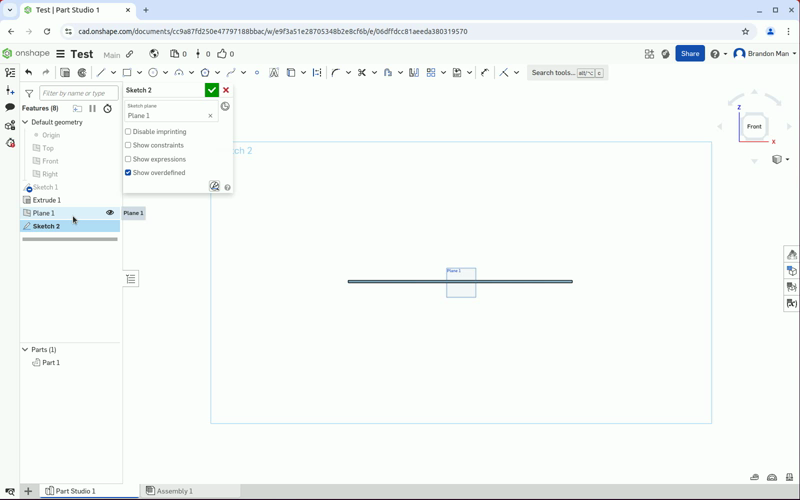
mouse_move(73, 352)
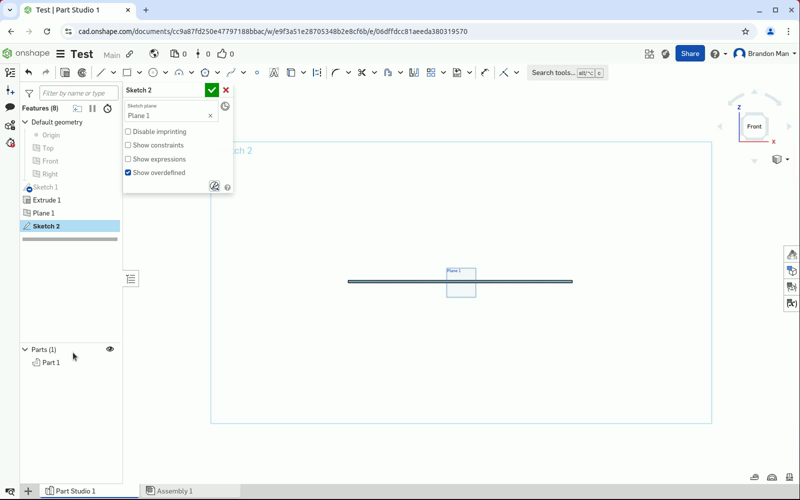
key(y)
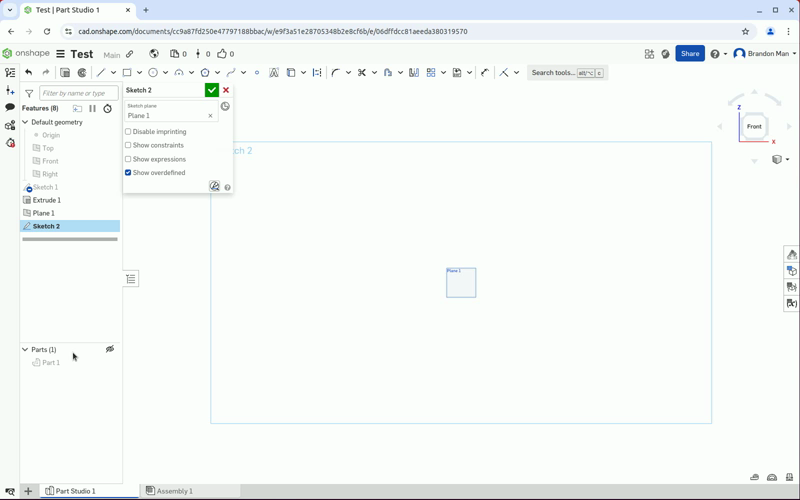
key(l)
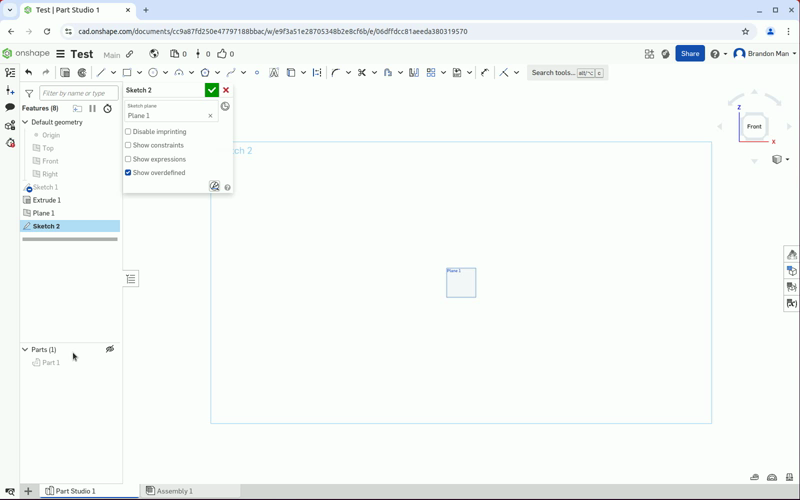
key_down(shift)
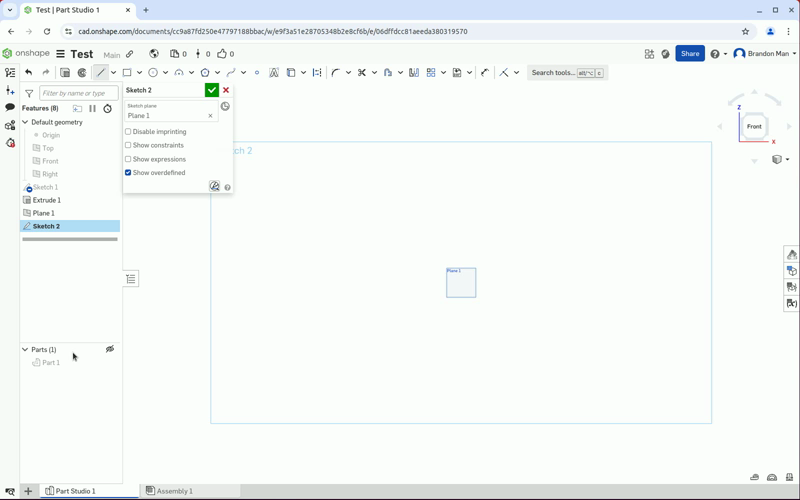
mouse_move(353, 340)
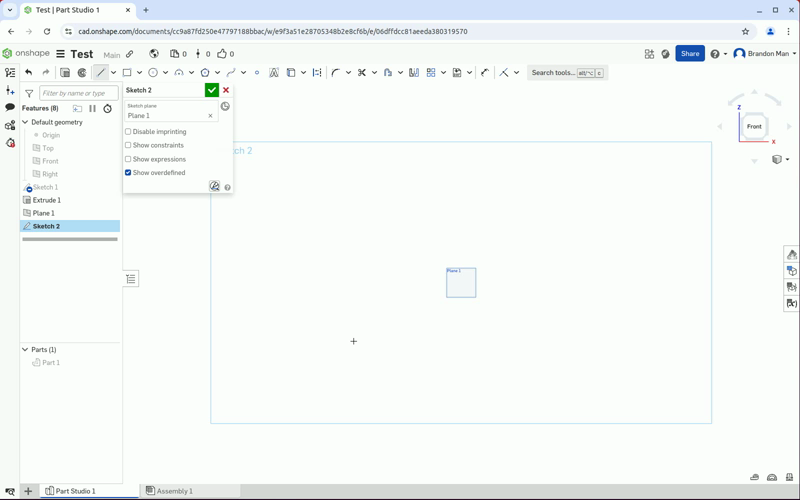
click(353, 340)
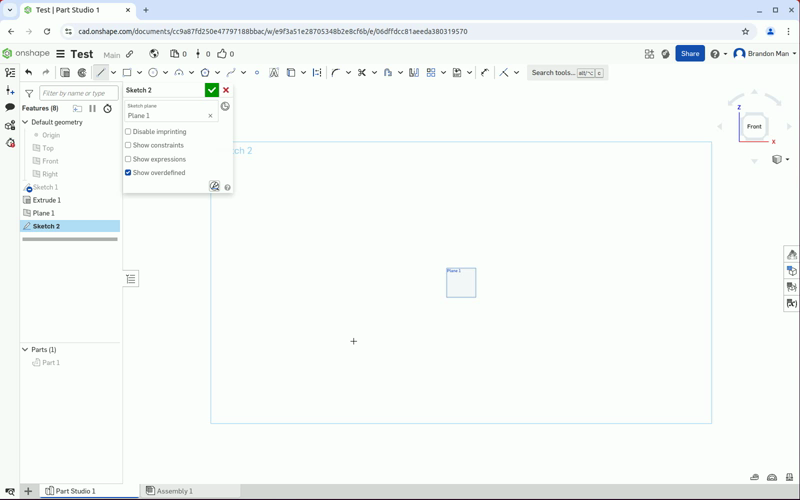
key_up(shift)
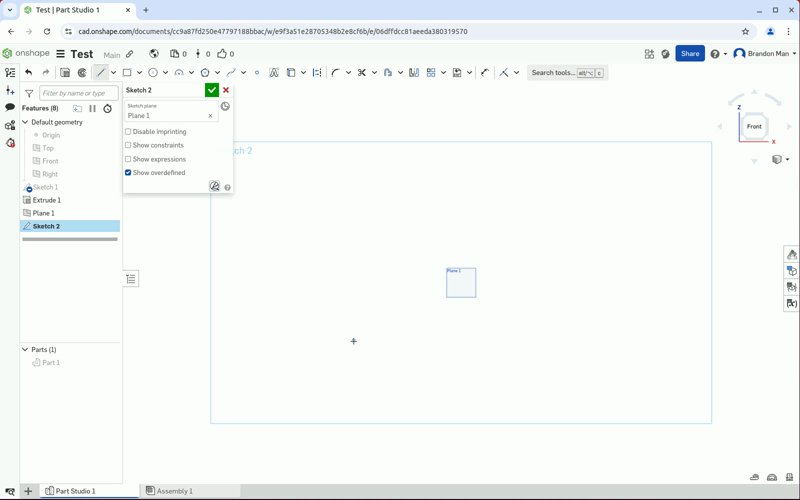
key_down(shift)
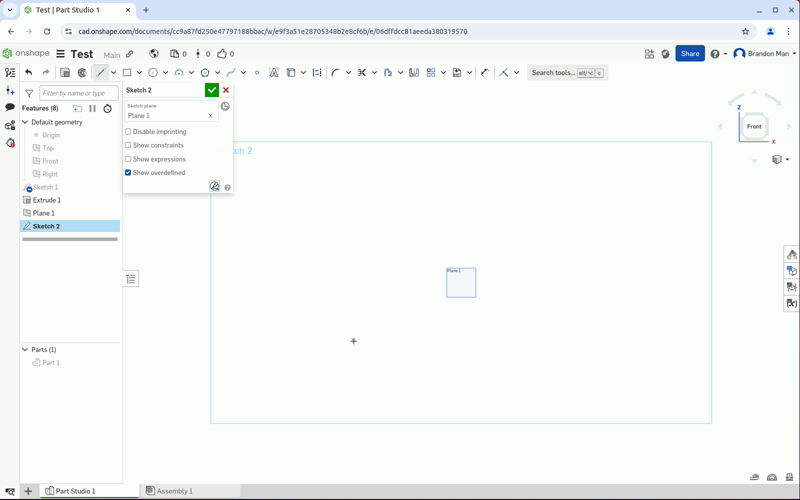
mouse_move(566, 340)
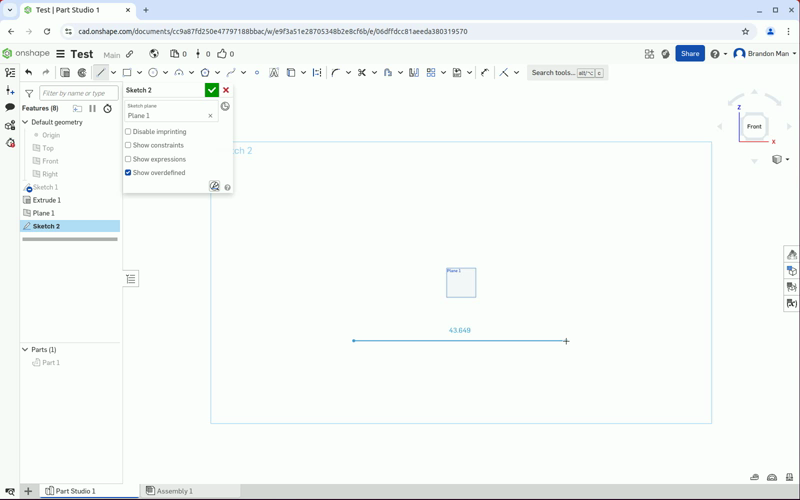
click(566, 340)
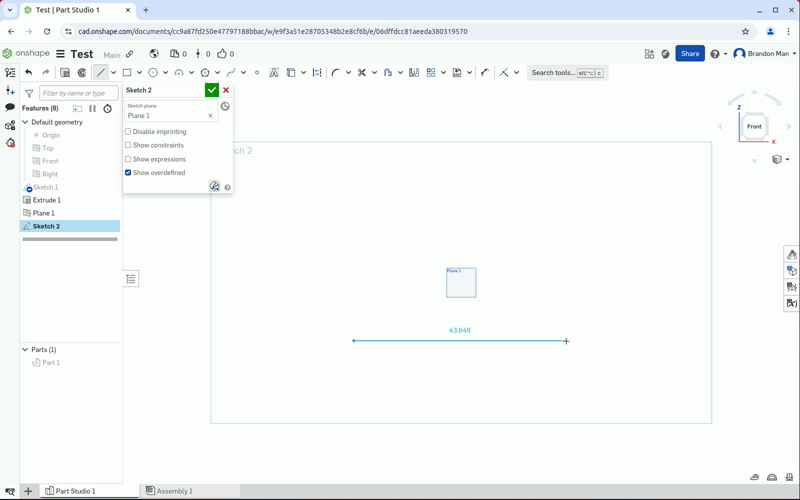
key_up(shift)
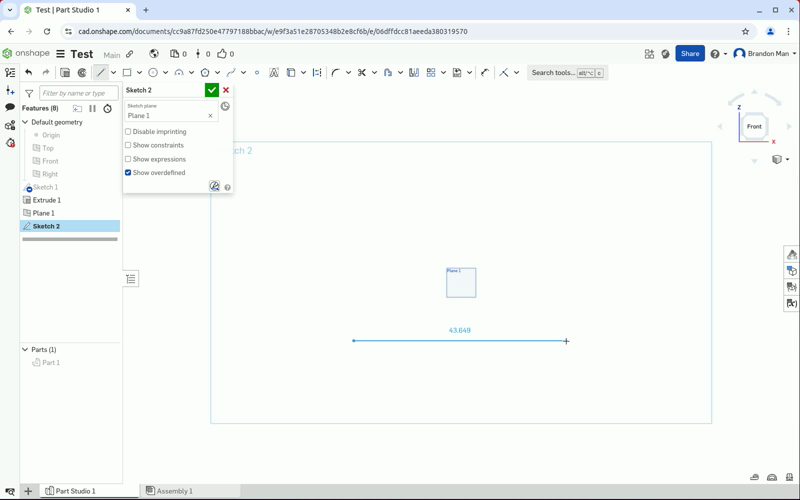
key_down(shift)
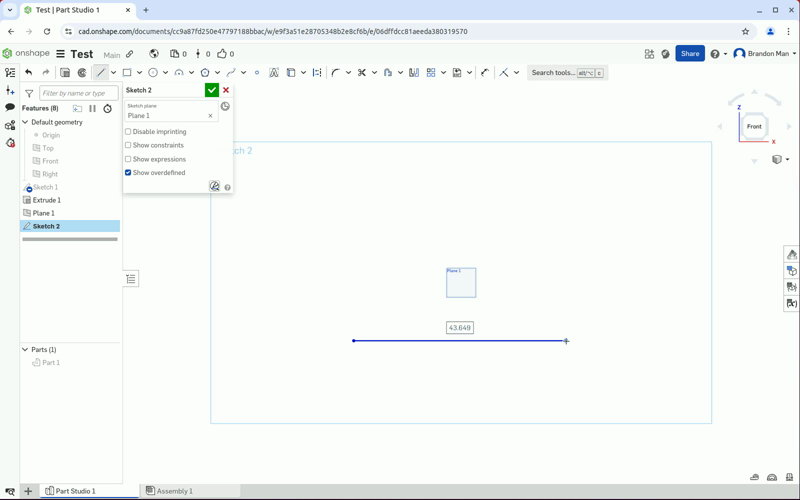
mouse_move(589, 340)
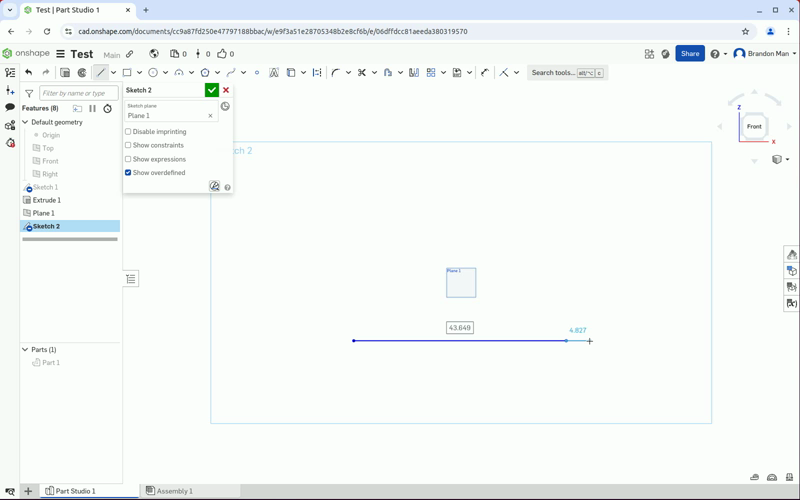
mouse_move(566, 284)
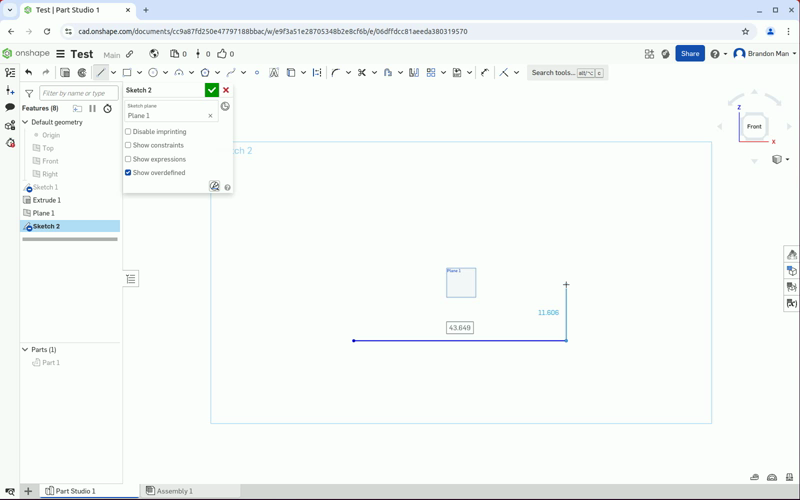
click(566, 284)
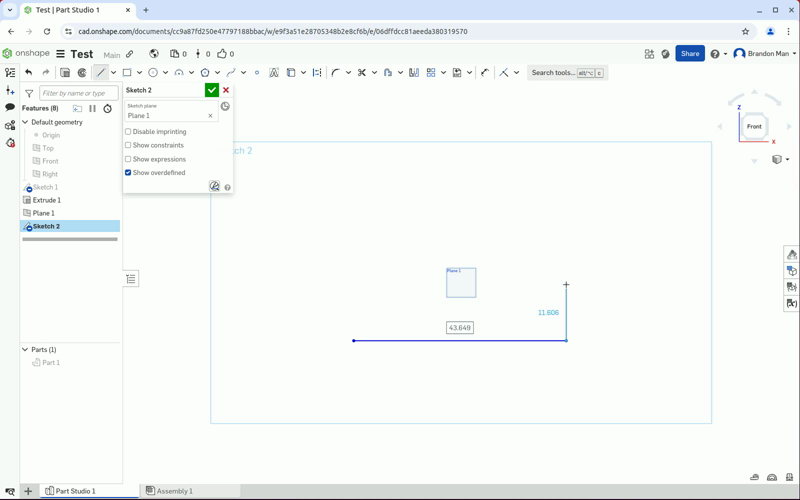
key_up(shift)
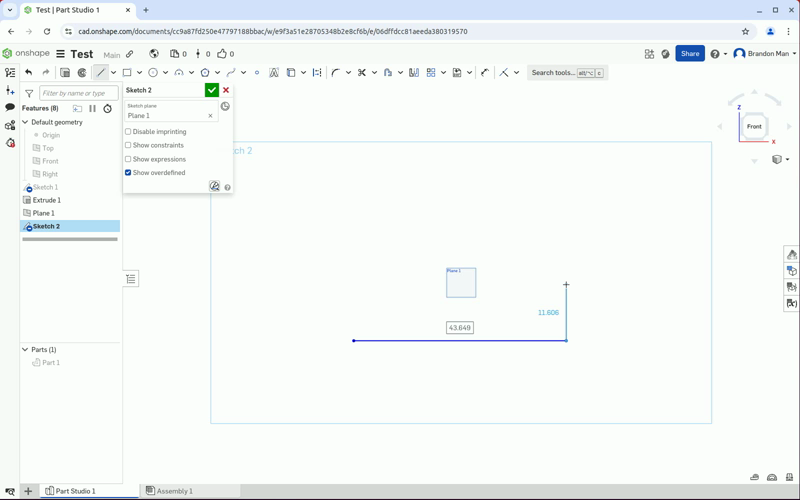
key_down(shift)
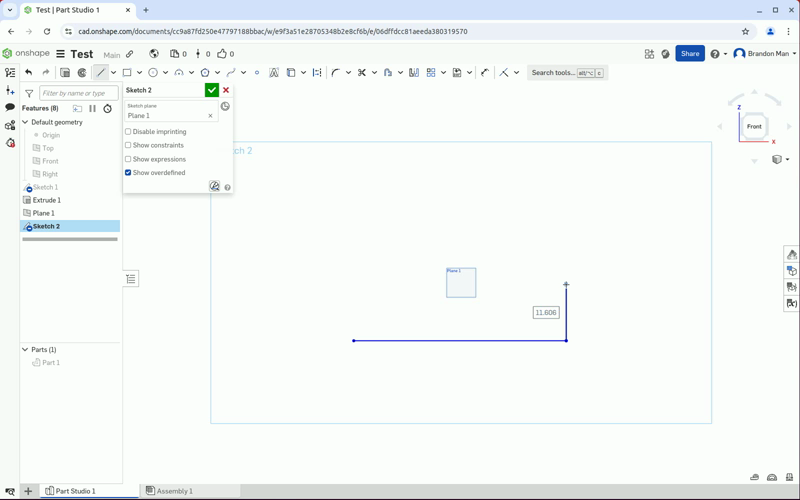
mouse_move(353, 284)
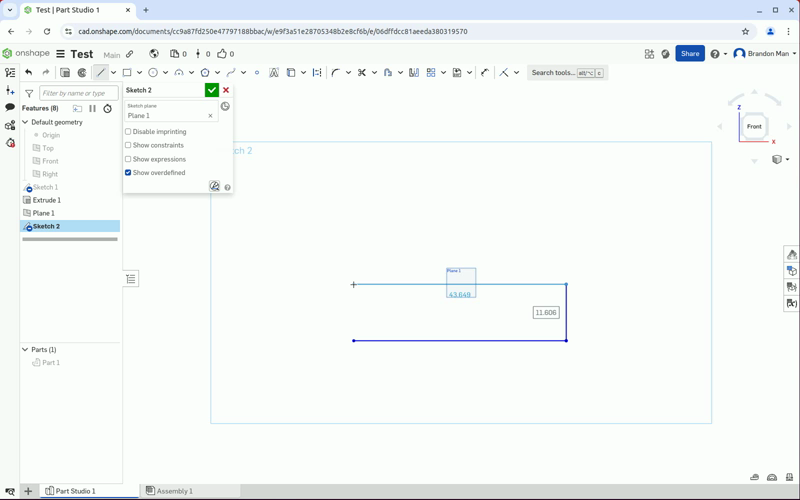
click(353, 284)
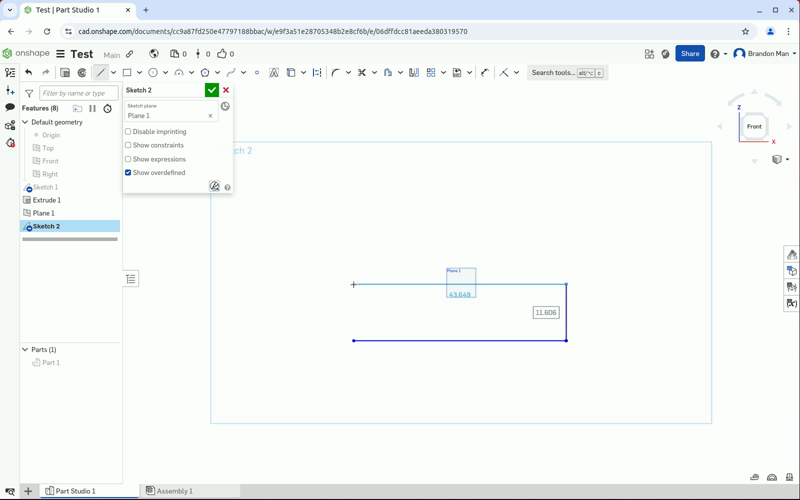
key_up(shift)
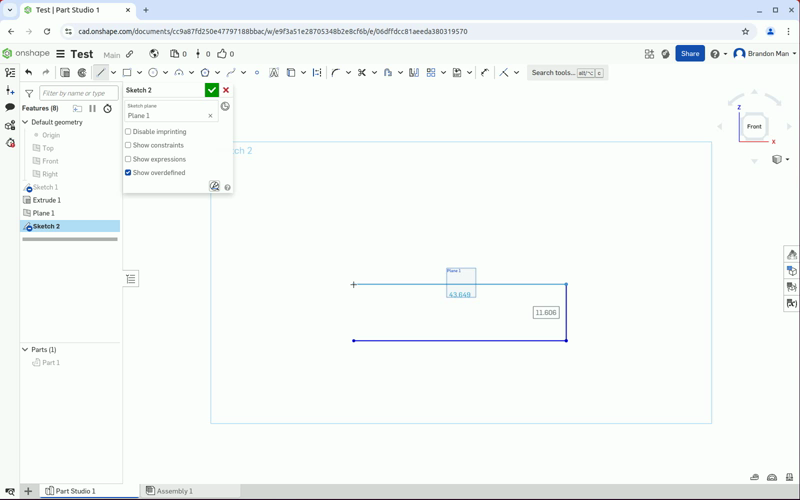
mouse_move(383, 284)
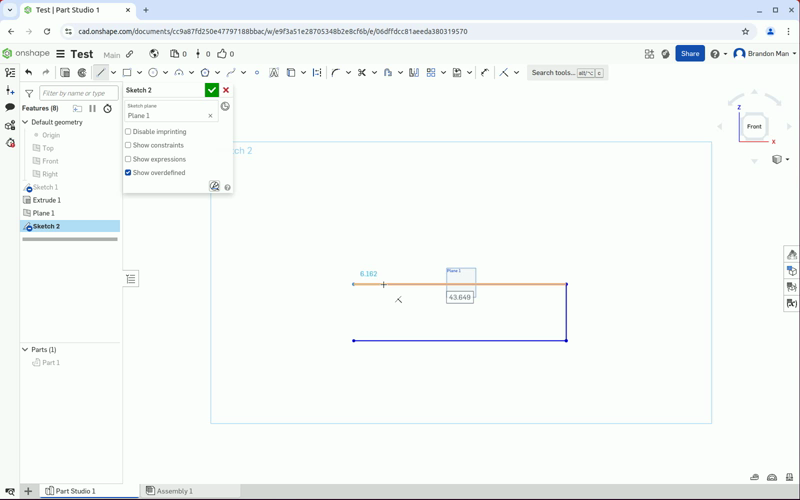
key_down(shift)
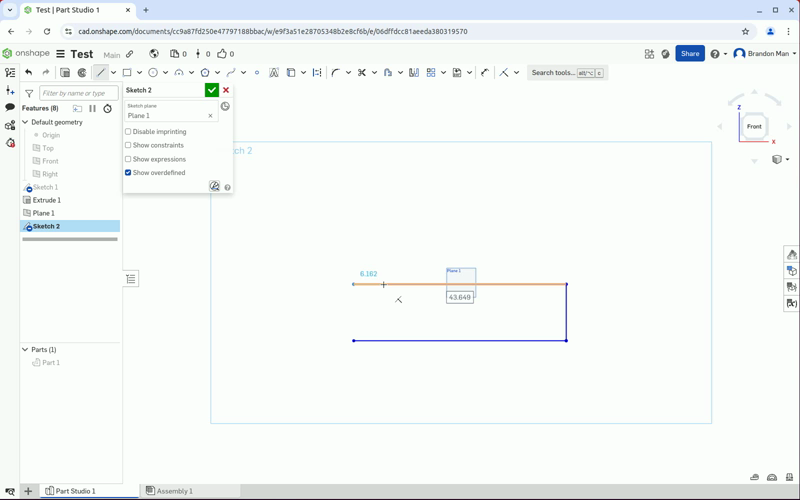
mouse_move(353, 340)
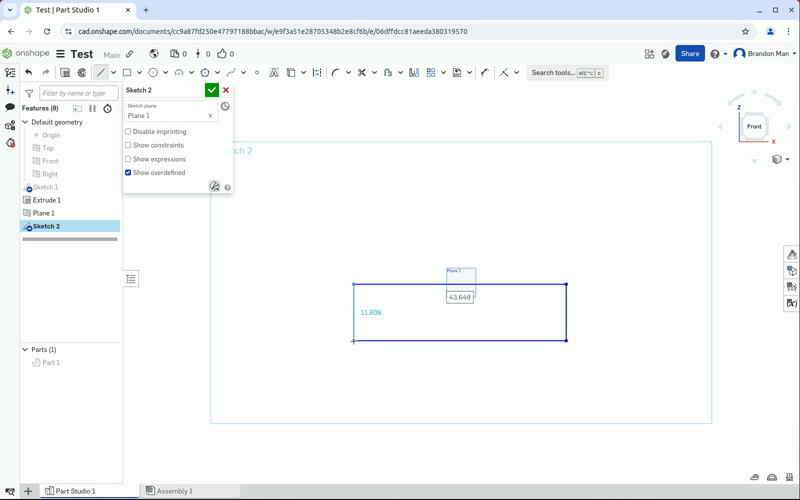
key_up(shift)
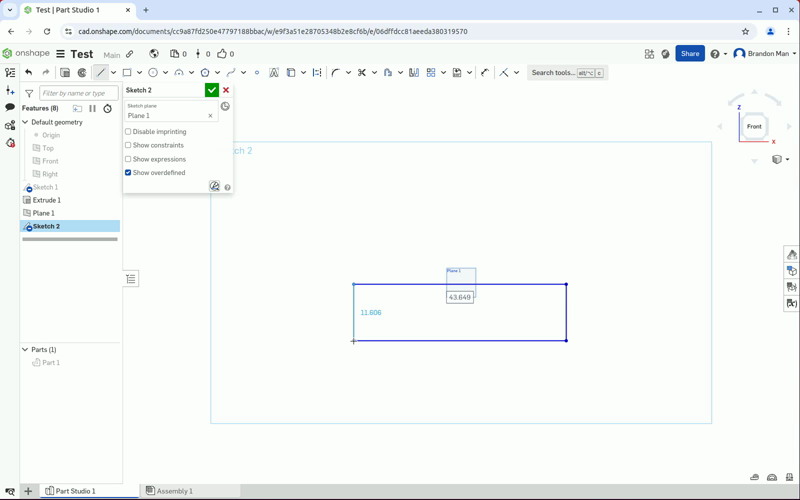
click(353, 340)
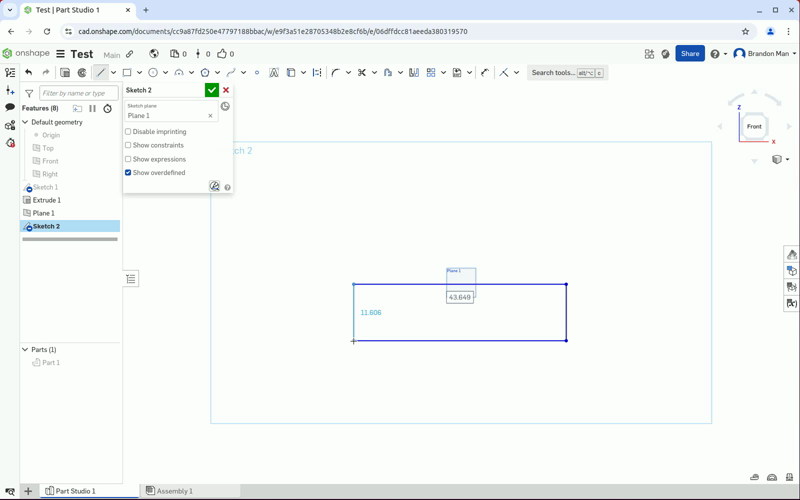
key(esc)
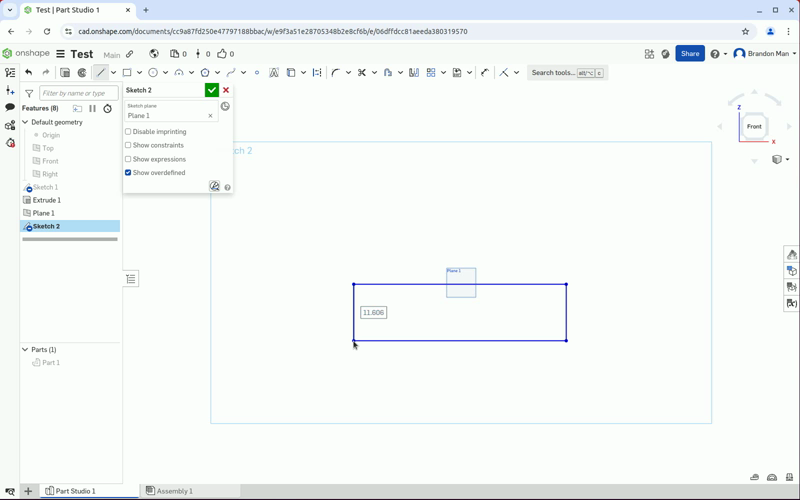
mouse_move(491, 305)
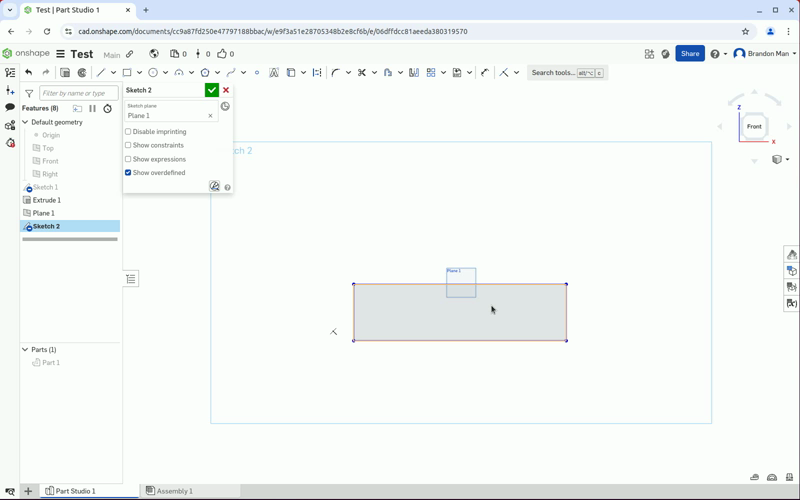
click(491, 305)
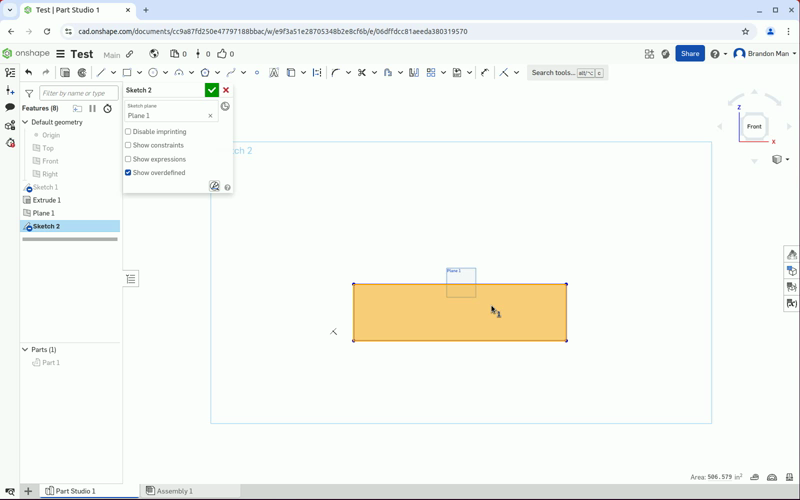
mouse_move(73, 352)
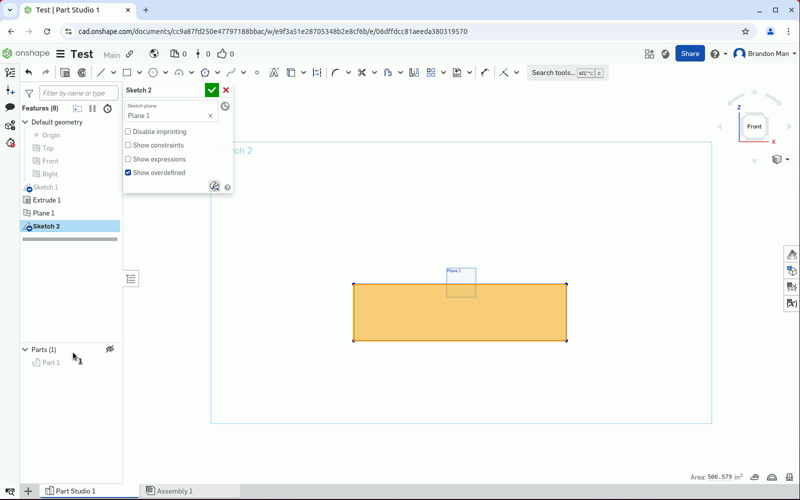
key(shift+y)
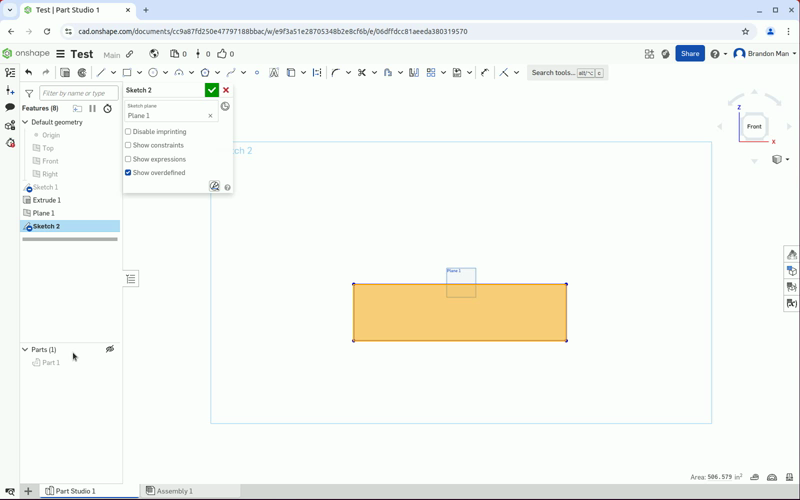
key(shift+e)
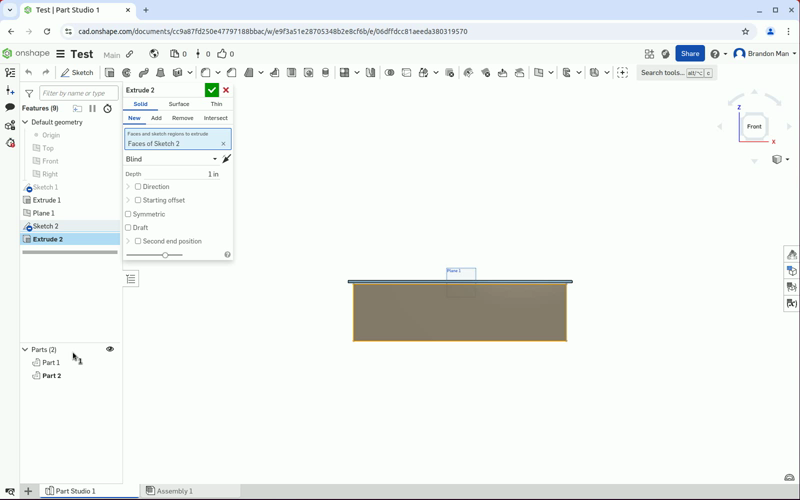
mouse_move(143, 106)
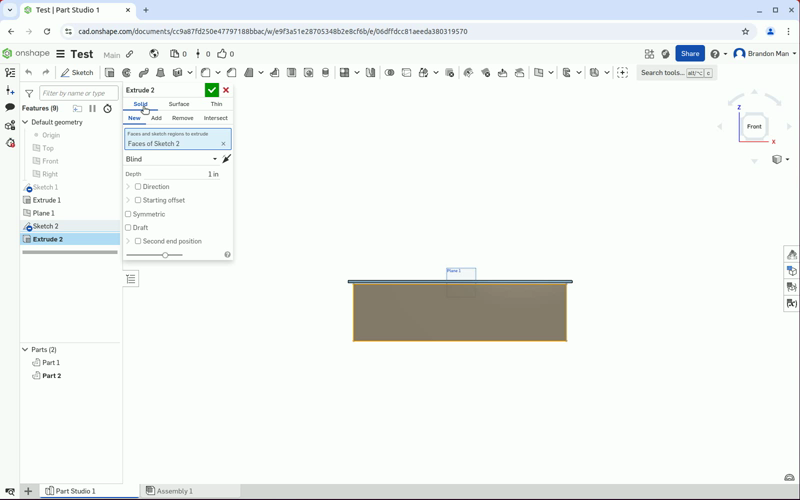
click(143, 106)
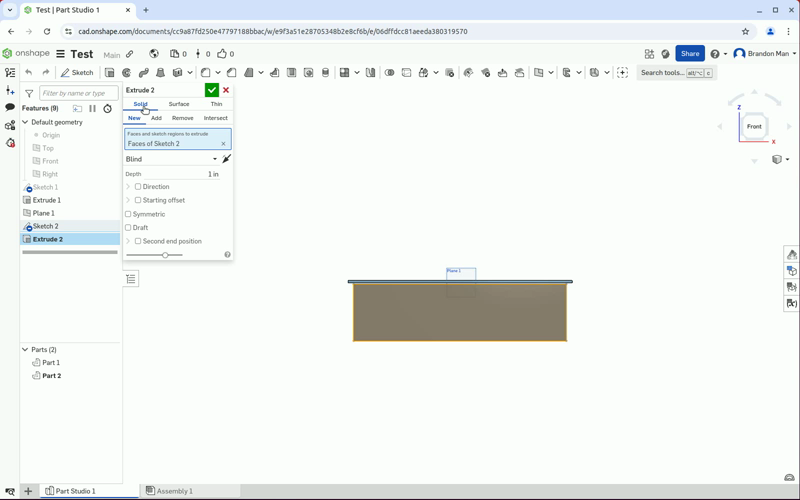
mouse_move(137, 120)
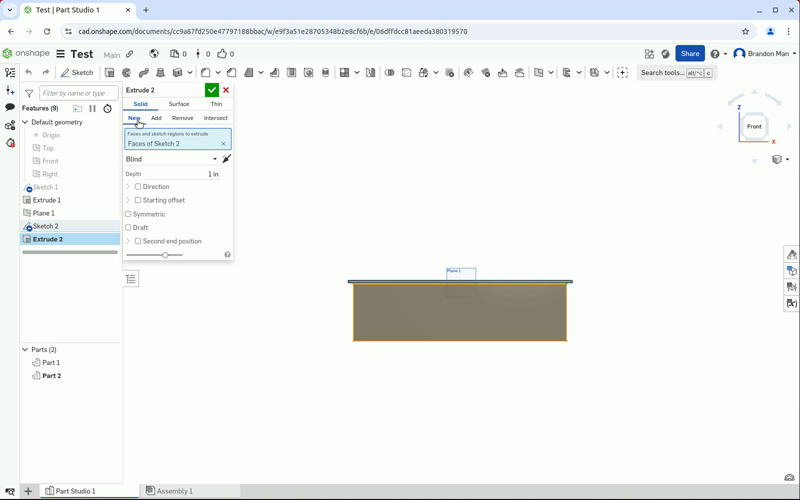
click(137, 120)
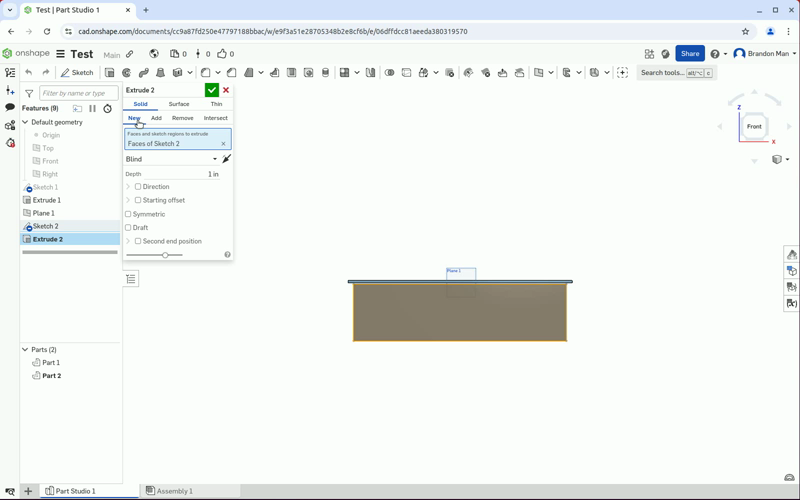
key(tab, 4)
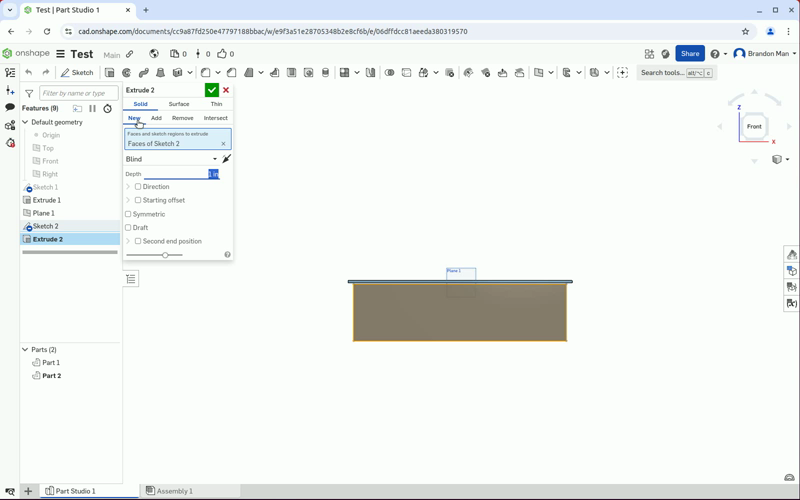
text(-0.481)
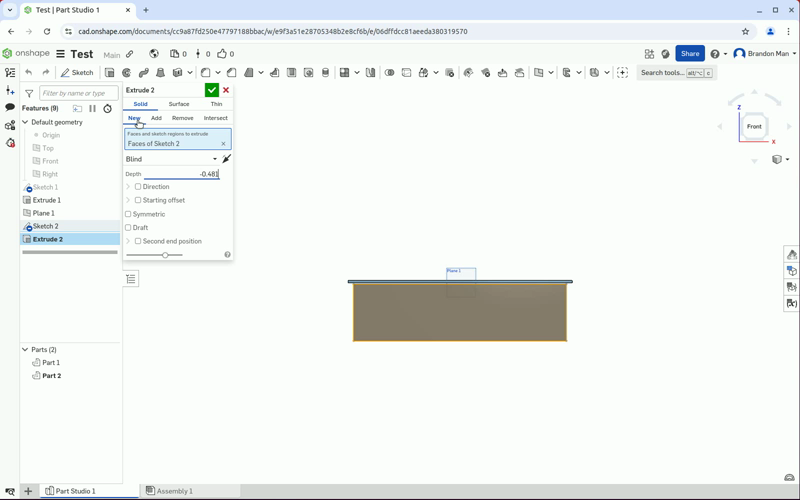
key(enter)
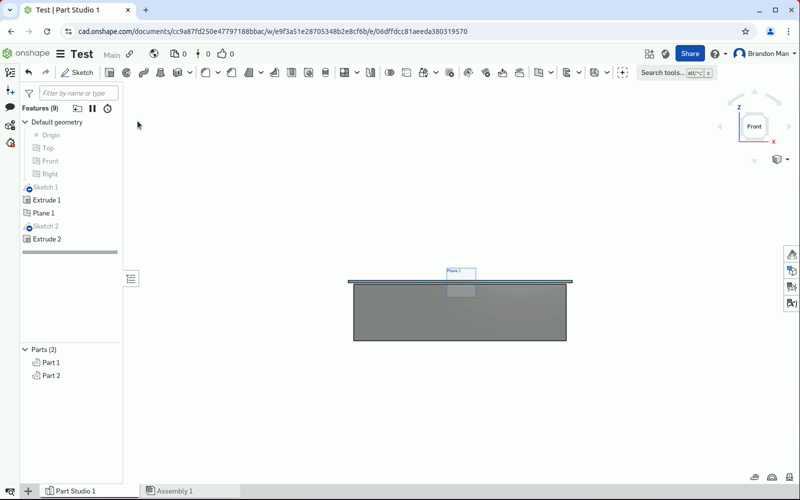
key(shift+h)
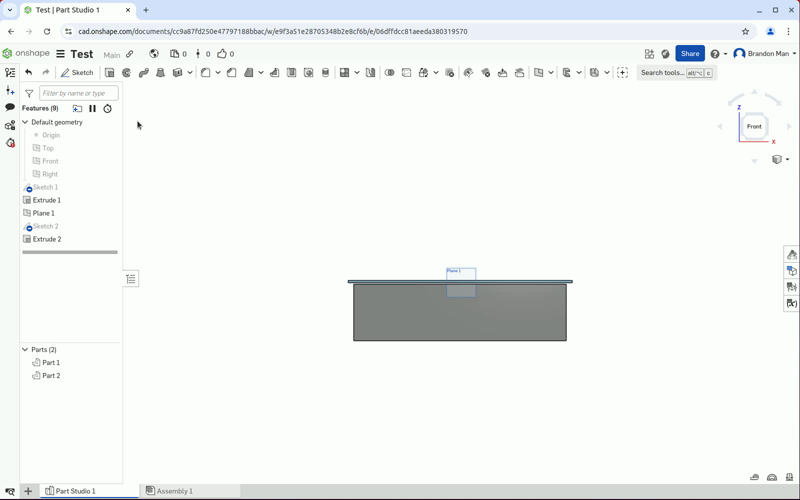
key(shift+h)
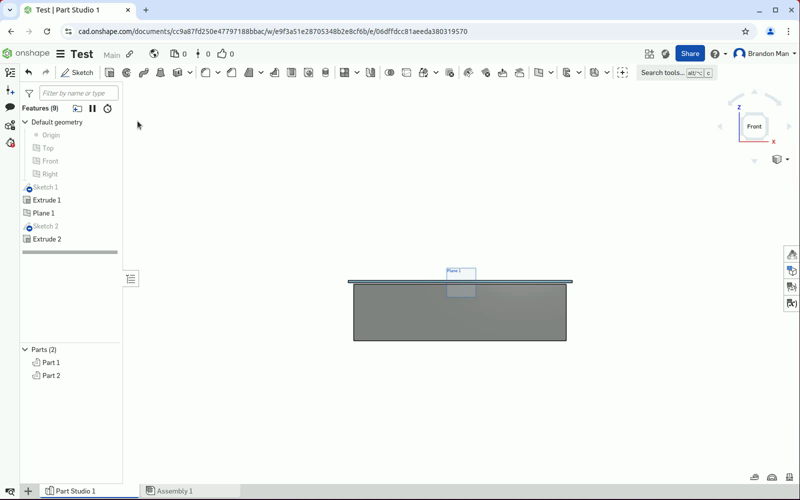
mouse_move(73, 189)
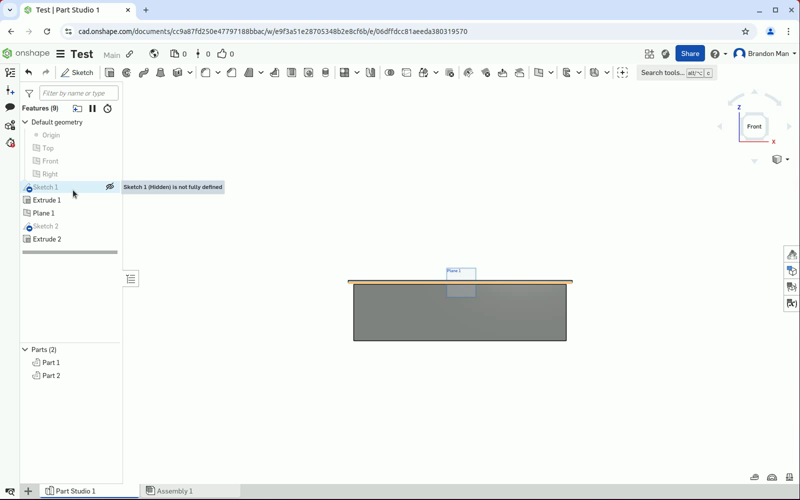
click(73, 189)
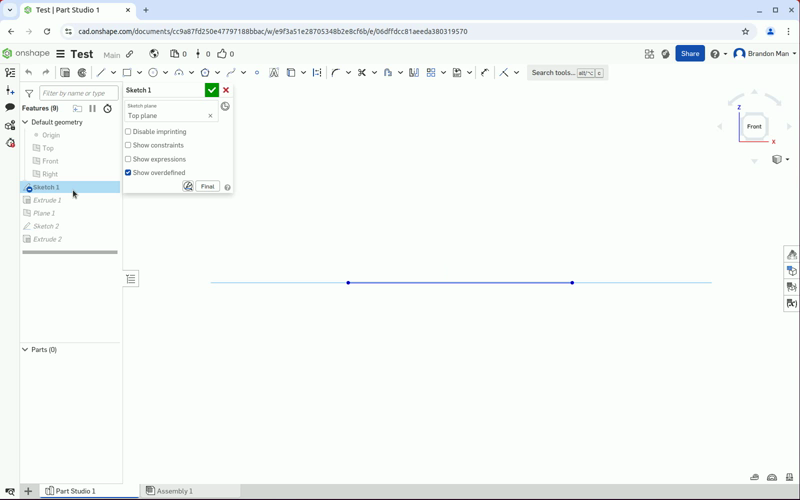
mouse_move(229, 92)
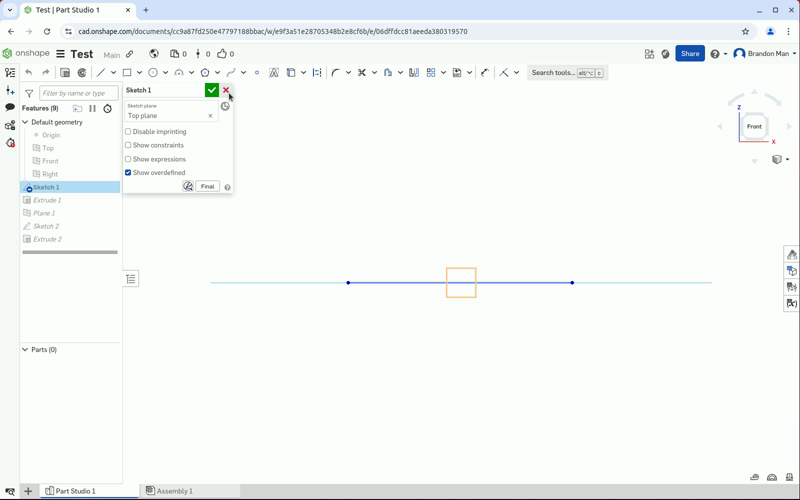
click(229, 92)
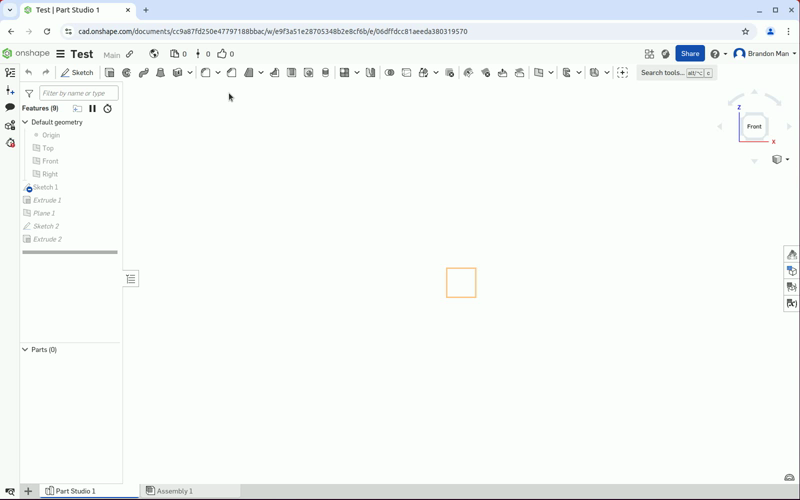
key(shift+s)
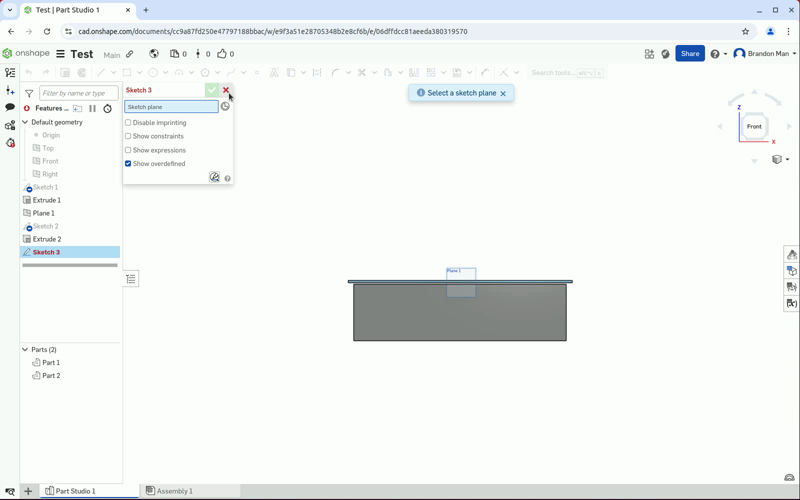
mouse_move(73, 215)
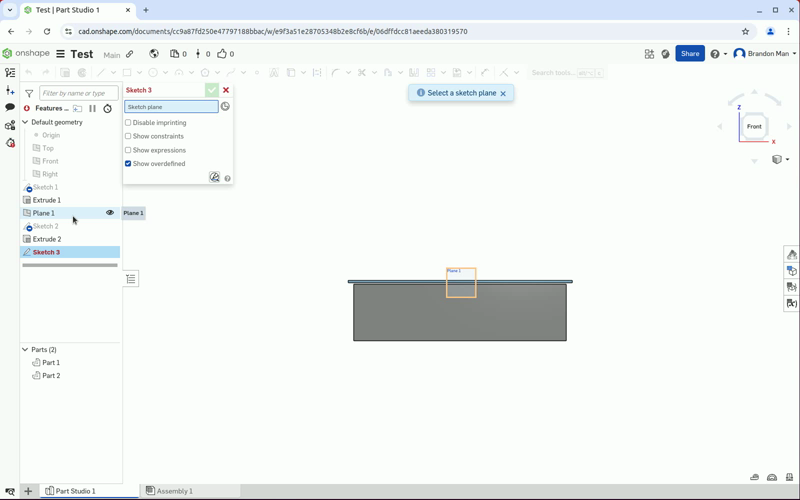
click(73, 215)
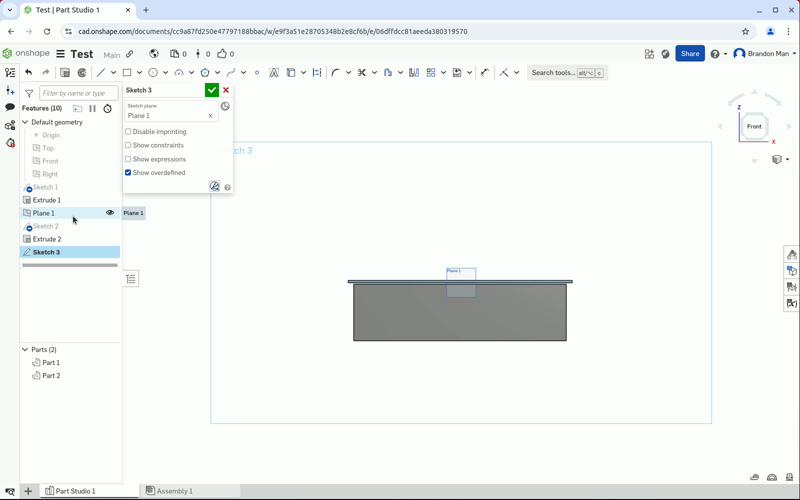
mouse_move(73, 352)
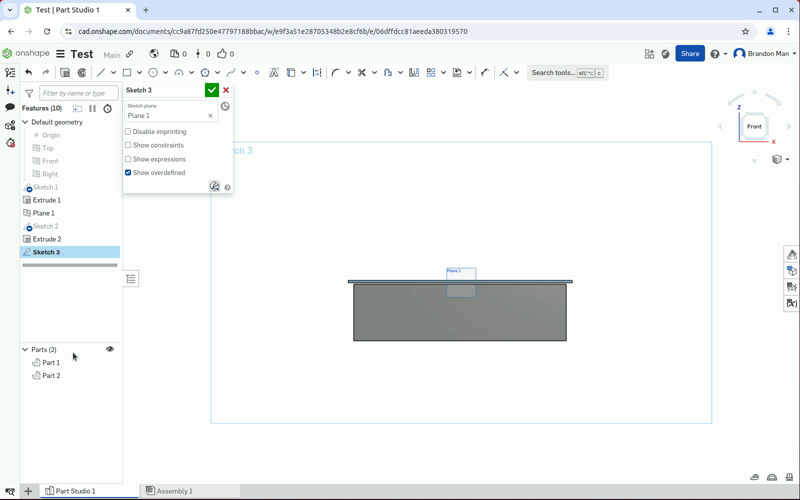
key(y)
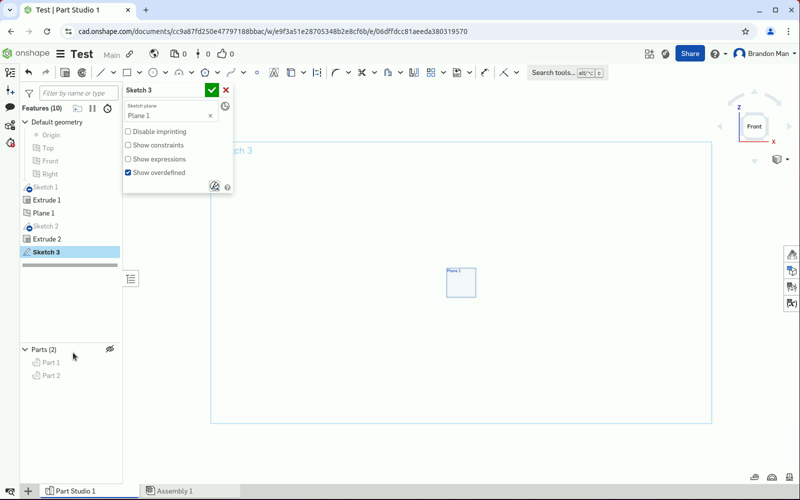
key(l)
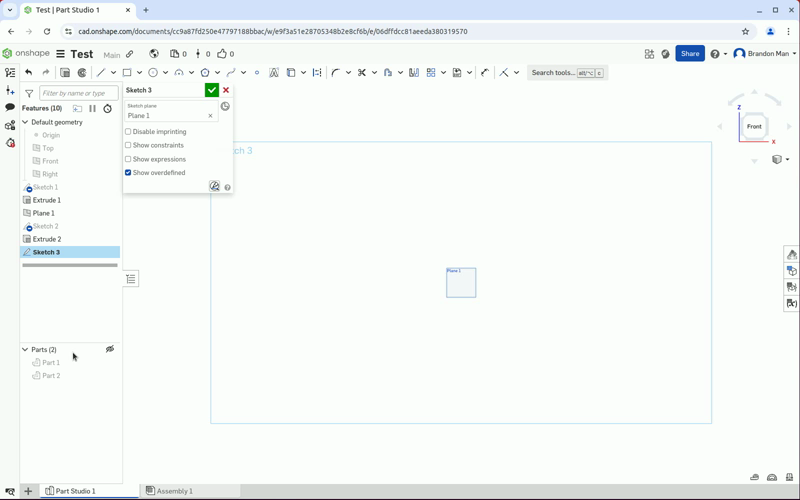
key_down(shift)
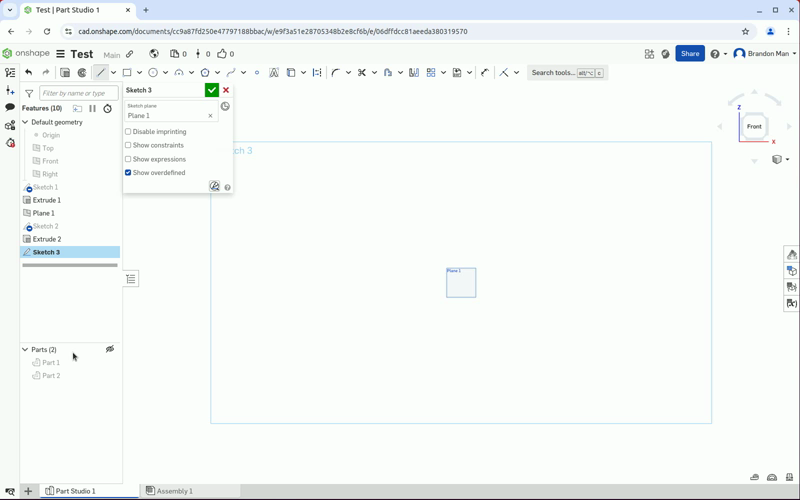
mouse_move(363, 340)
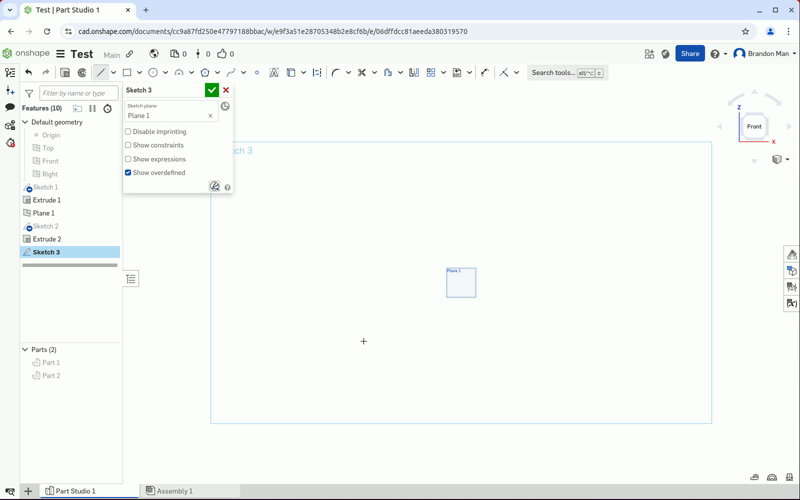
click(363, 340)
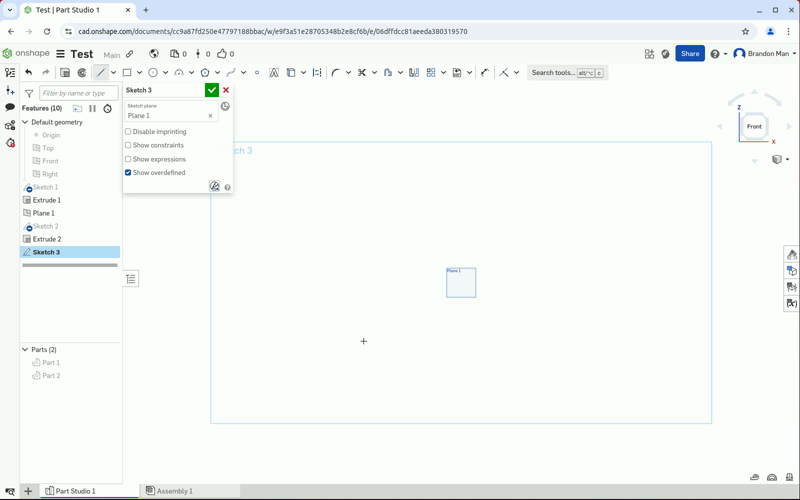
key_up(shift)
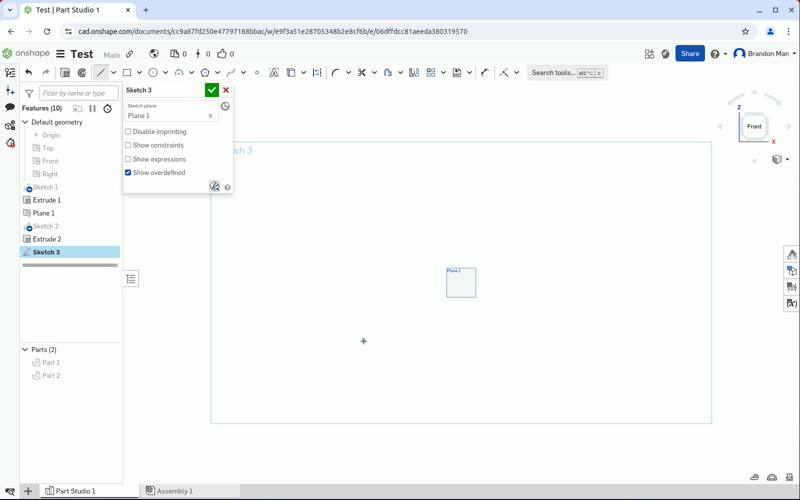
key_down(shift)
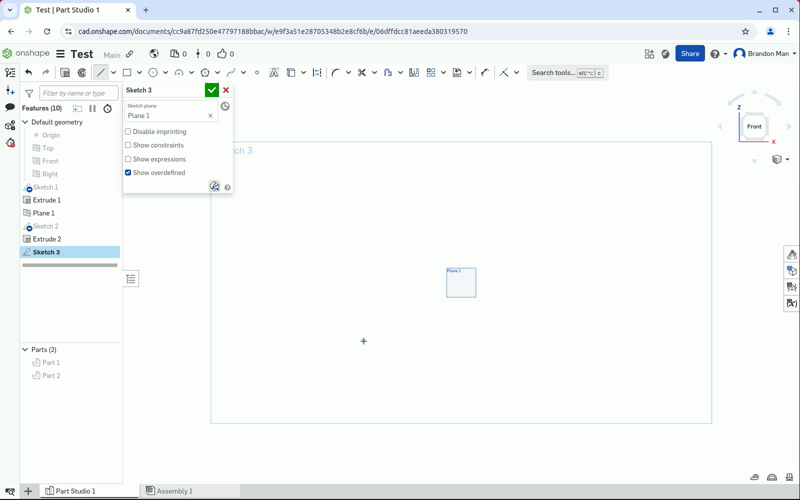
mouse_move(393, 340)
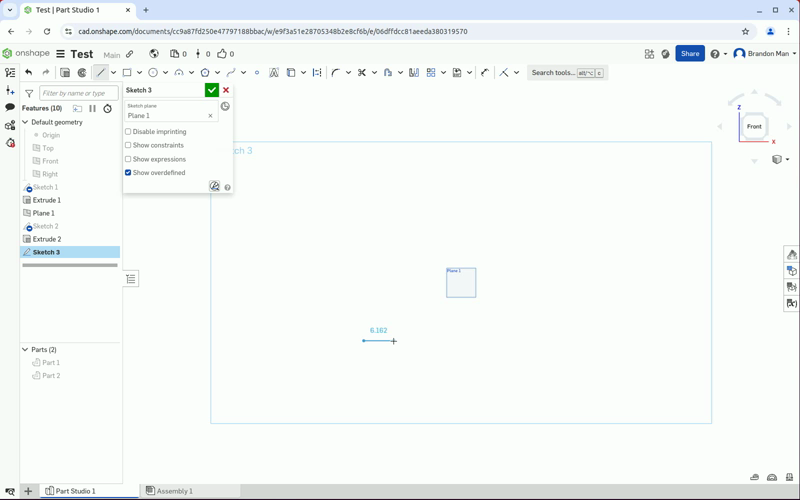
mouse_move(410, 340)
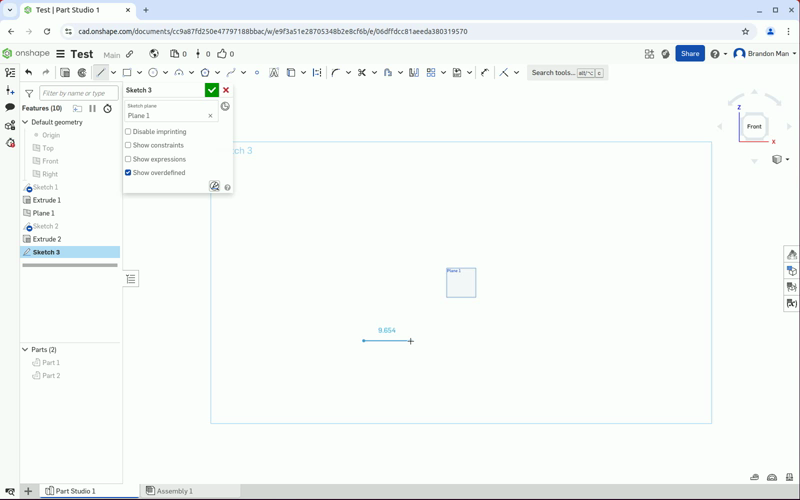
click(410, 340)
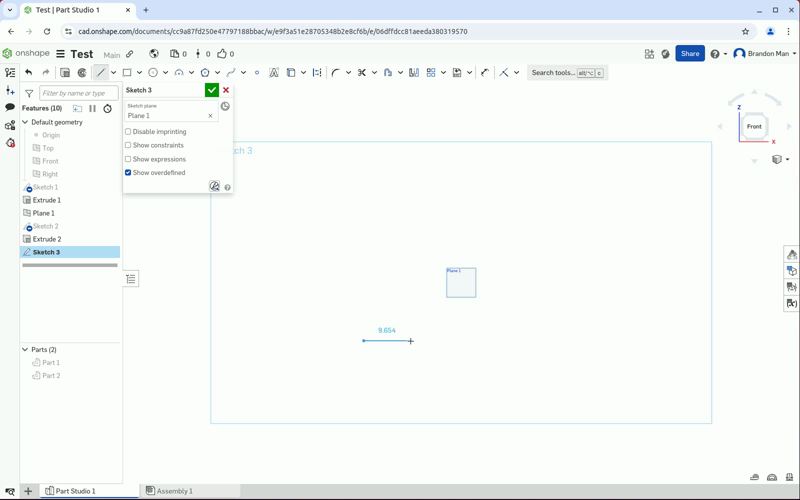
key_up(shift)
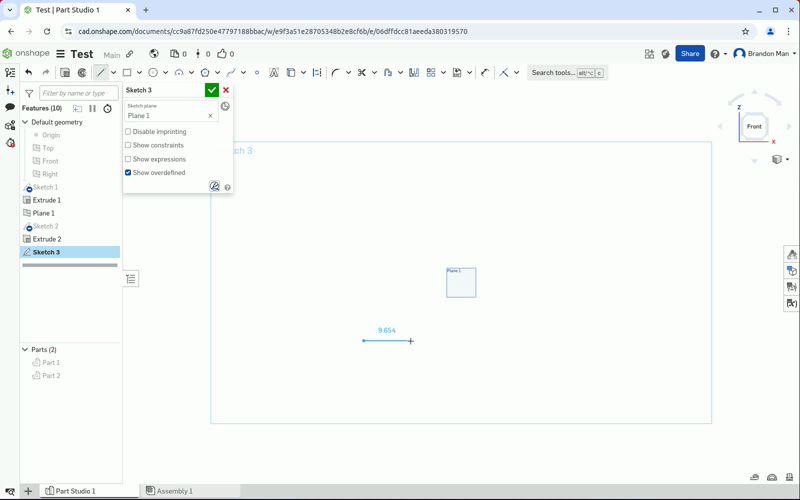
key_down(shift)
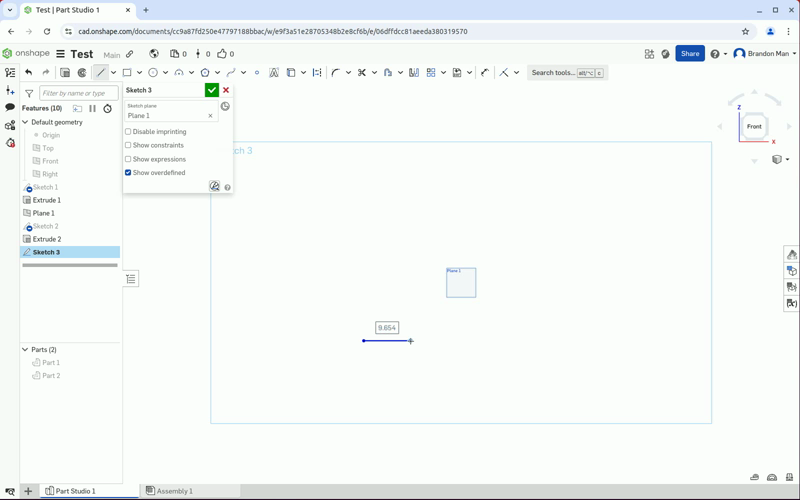
mouse_move(440, 340)
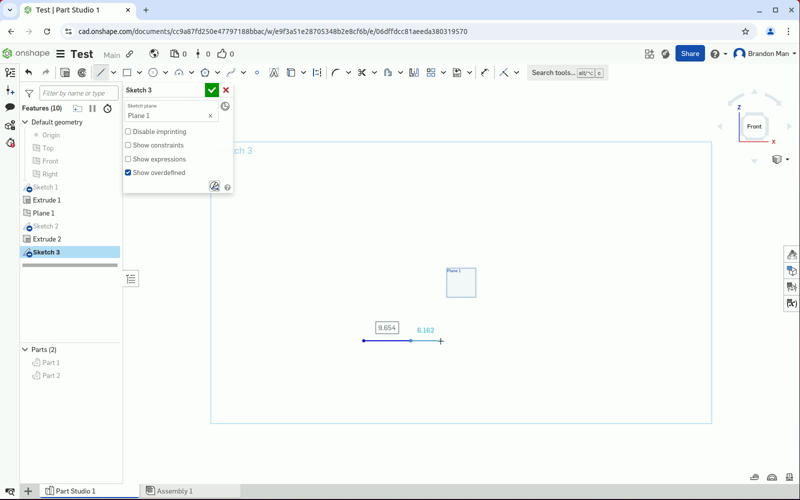
mouse_move(410, 304)
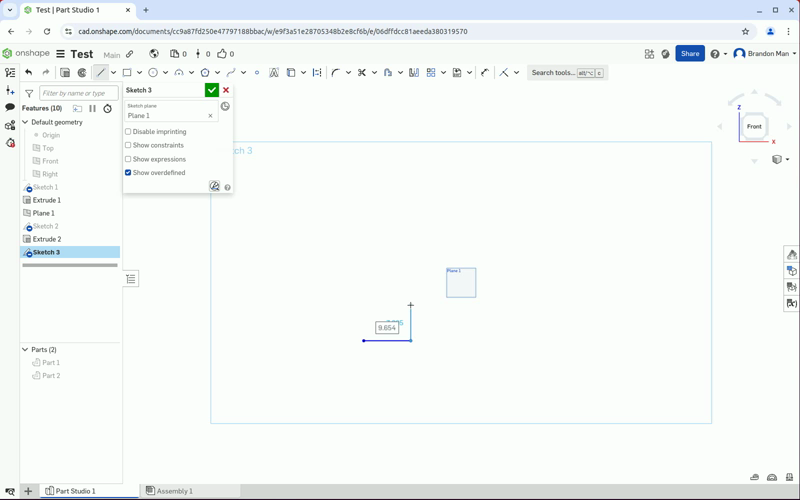
click(410, 304)
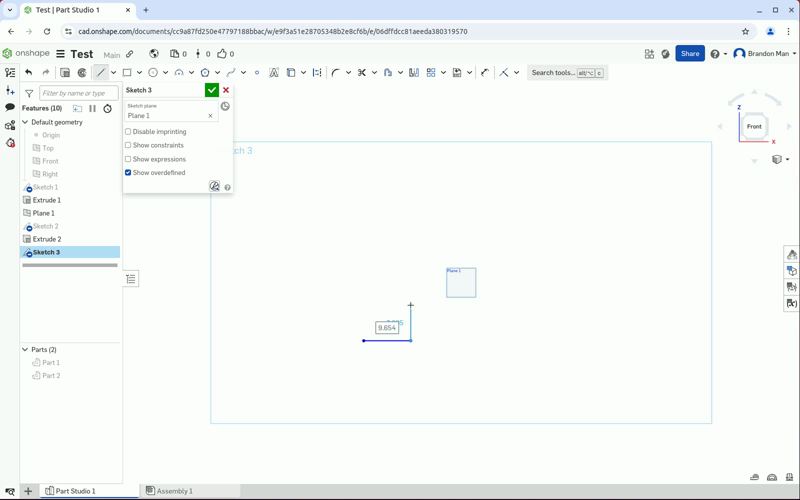
key_up(shift)
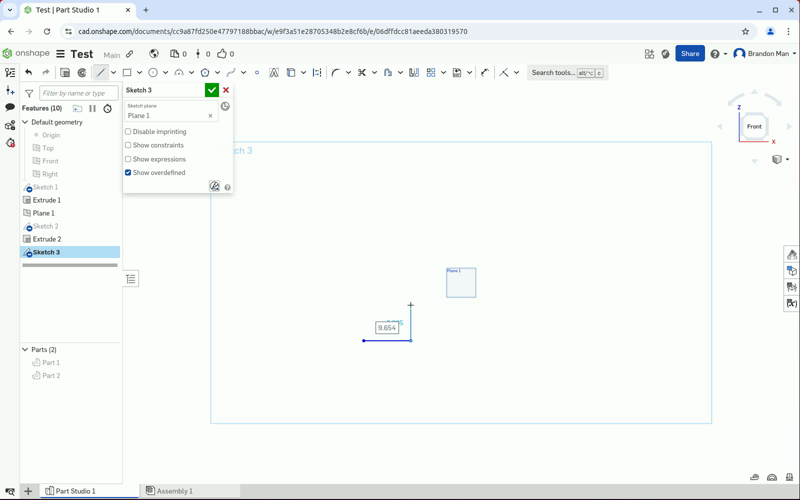
key_down(shift)
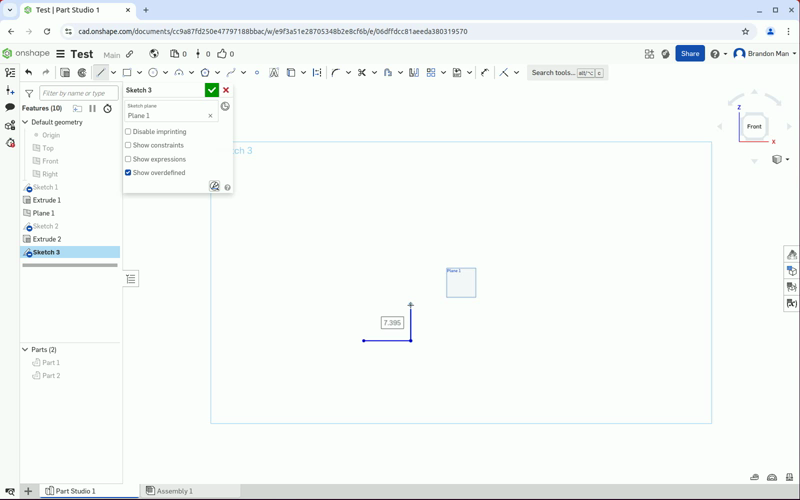
mouse_move(440, 304)
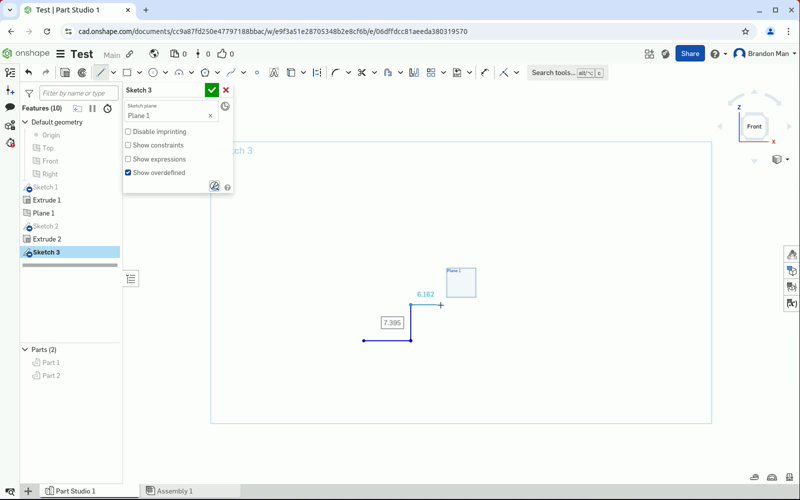
mouse_move(363, 304)
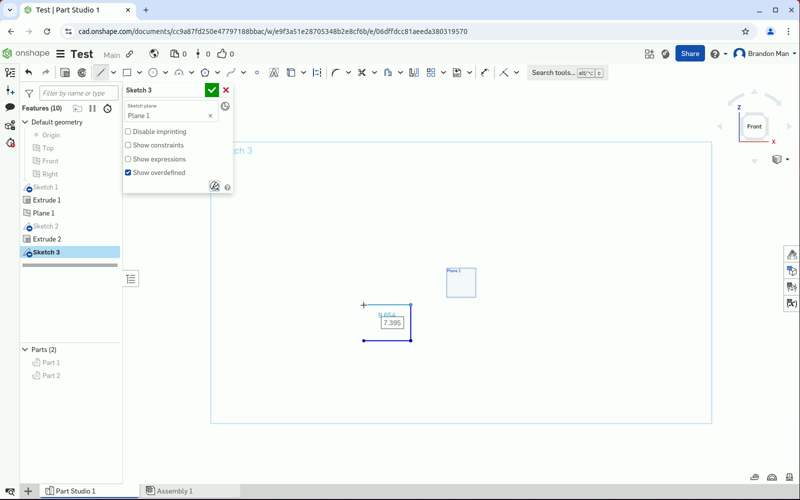
click(363, 304)
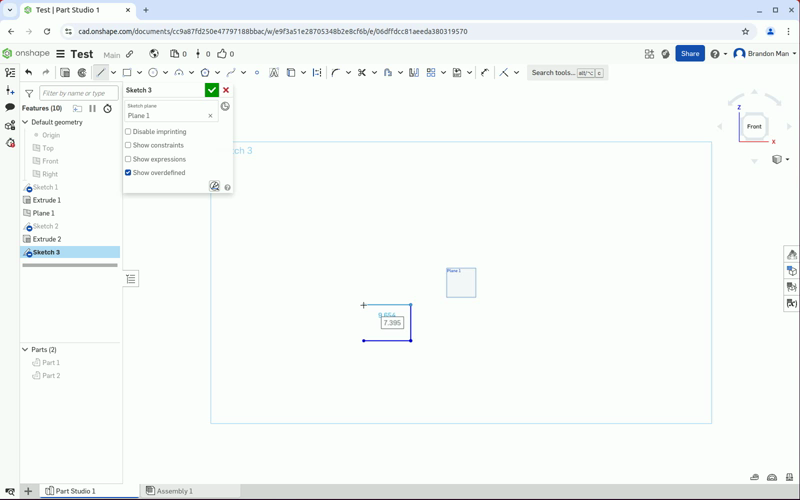
key_up(shift)
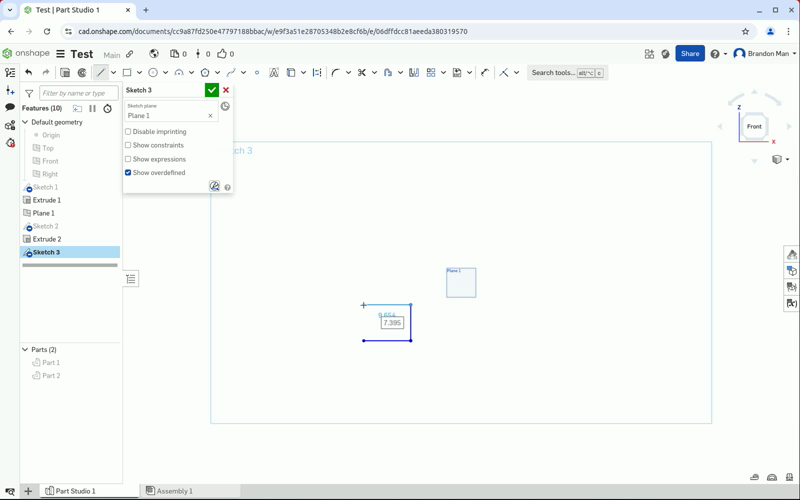
mouse_move(393, 304)
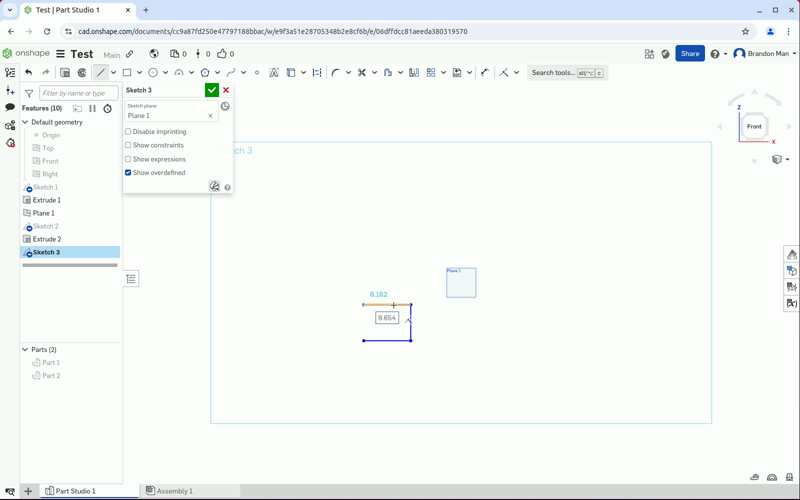
key_down(shift)
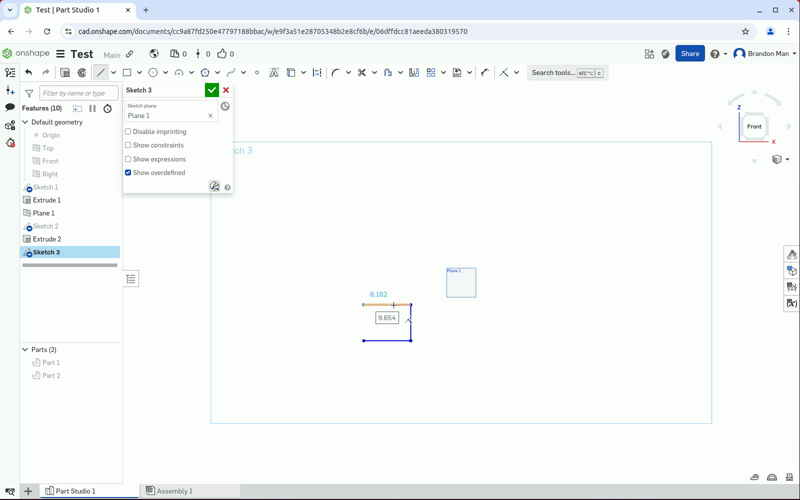
mouse_move(363, 340)
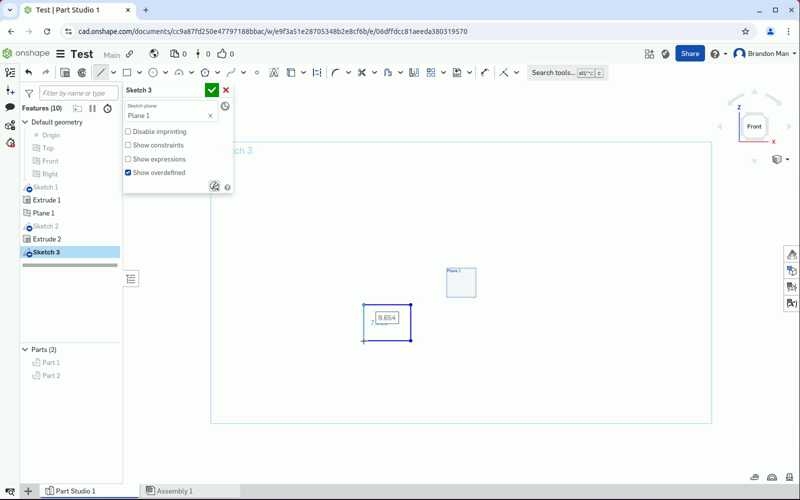
key_up(shift)
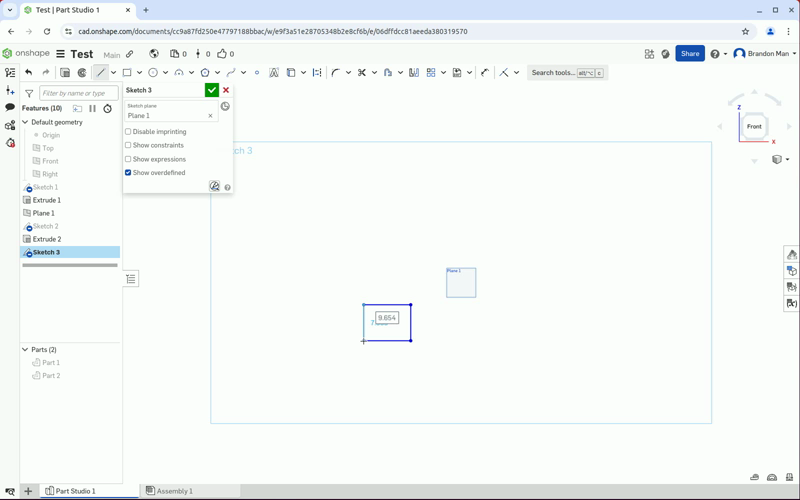
click(363, 340)
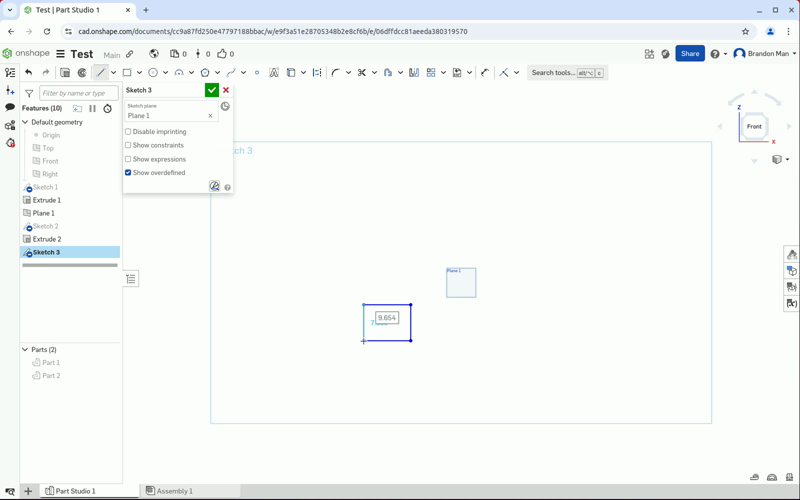
key(esc)
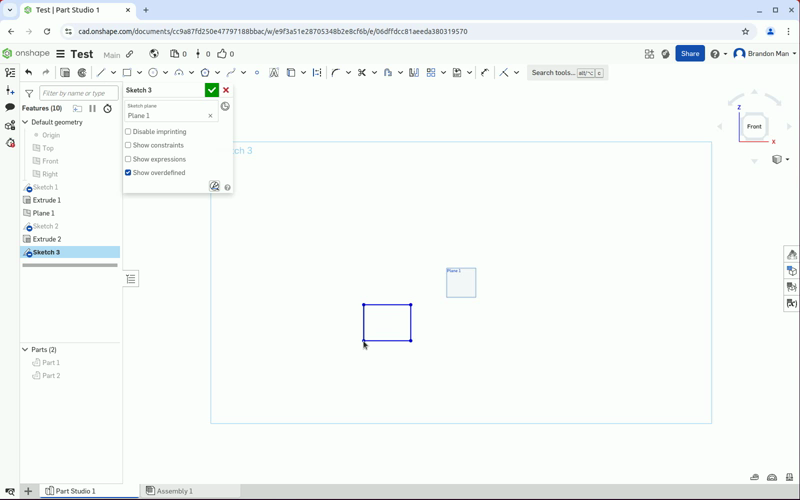
mouse_move(406, 321)
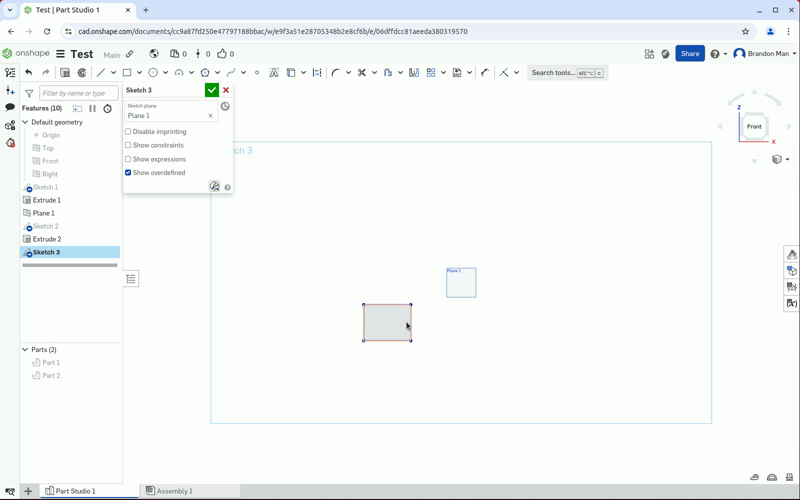
scroll(6)
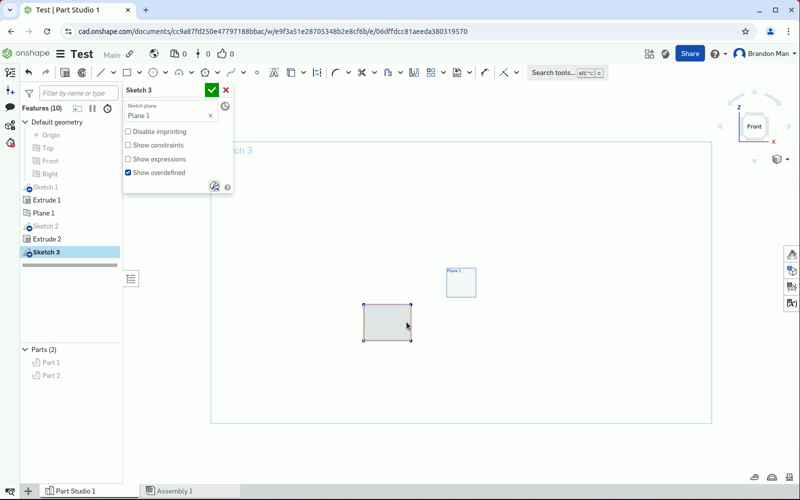
scroll(6)
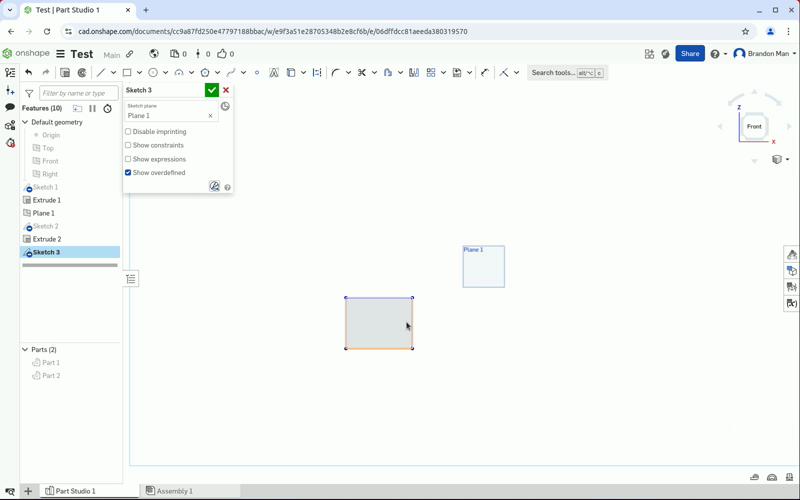
scroll(6)
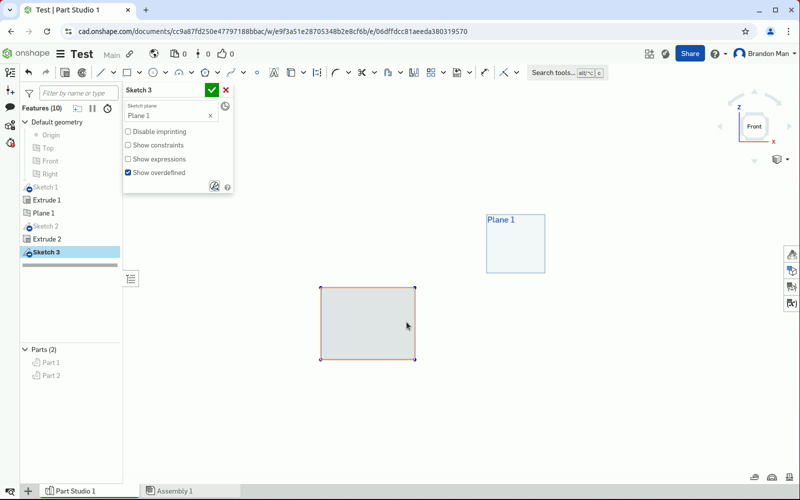
scroll(6)
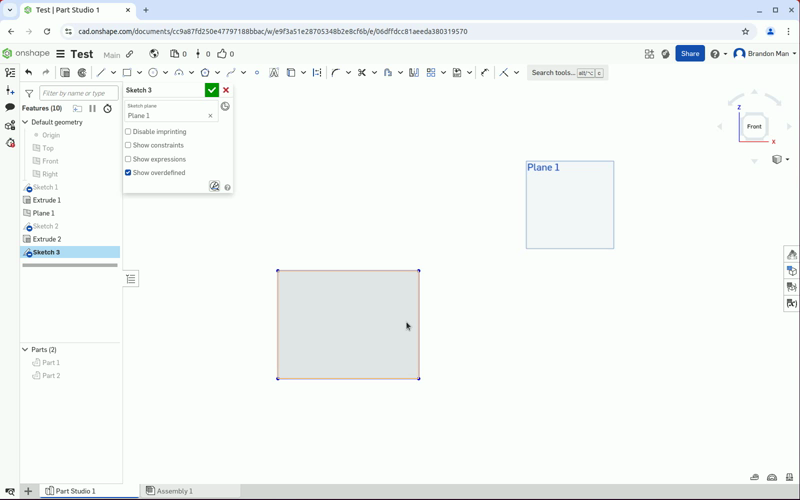
scroll(6)
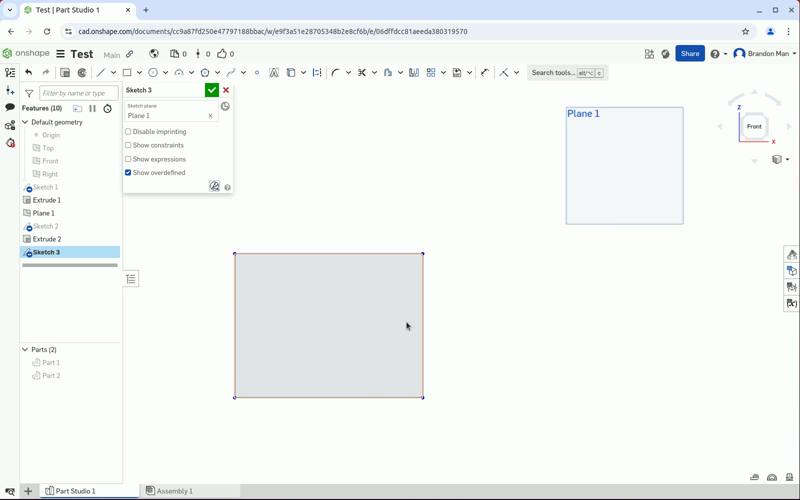
scroll(6)
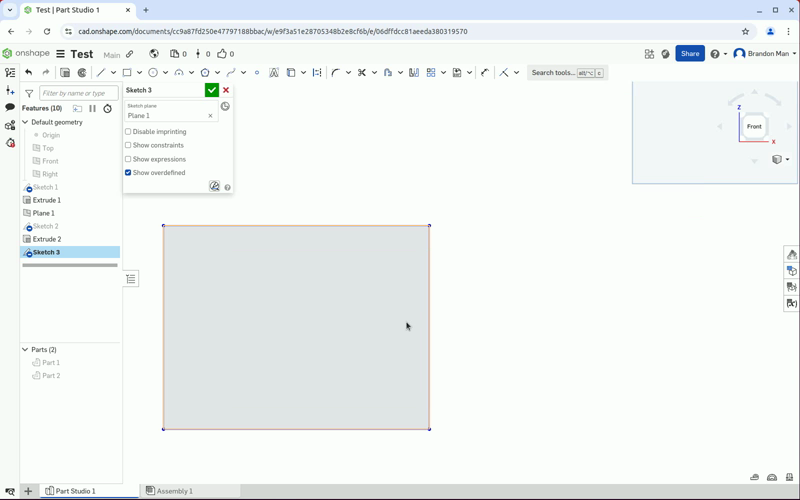
scroll(6)
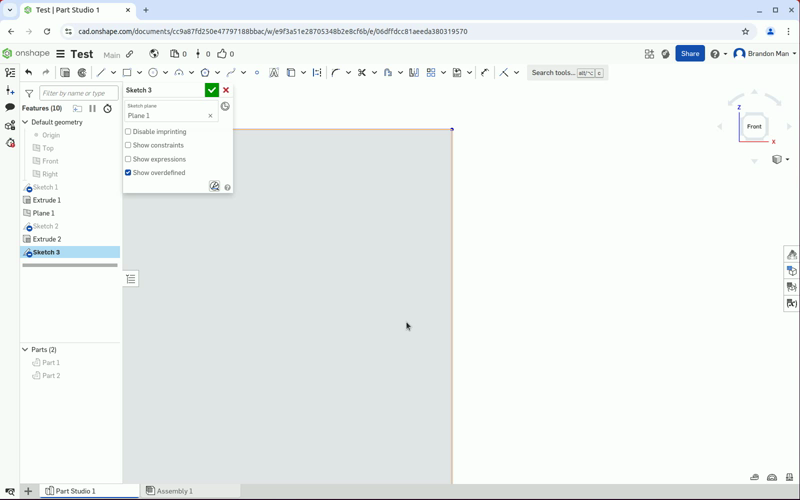
click(406, 321)
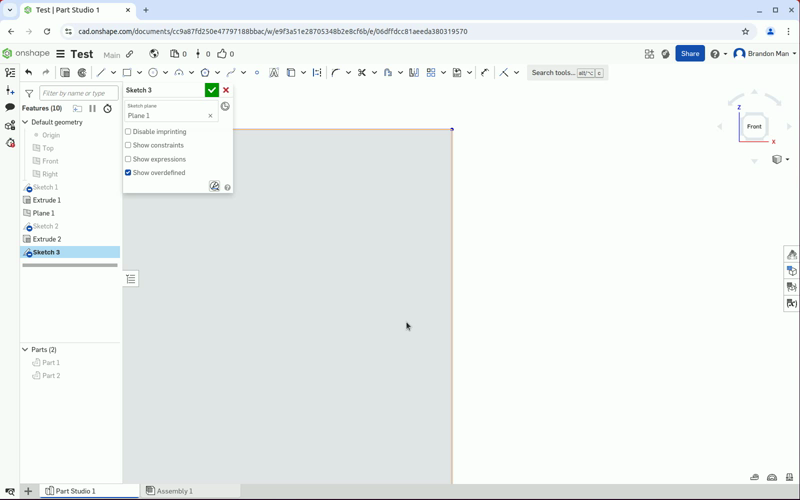
scroll(-6)
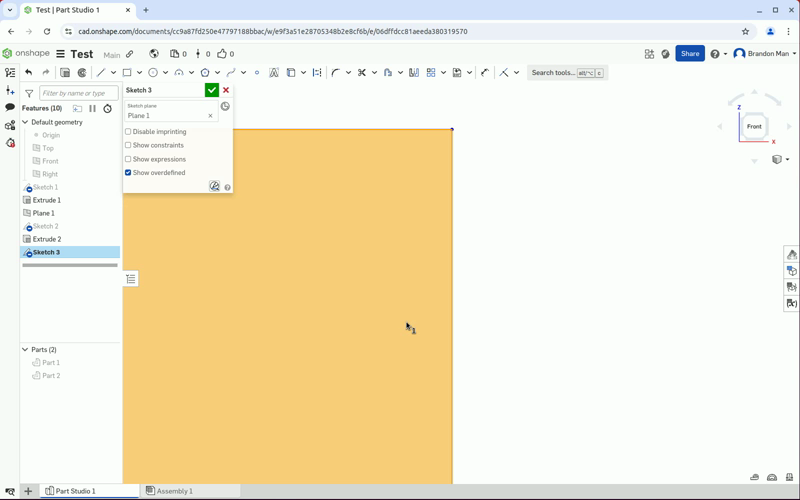
scroll(-6)
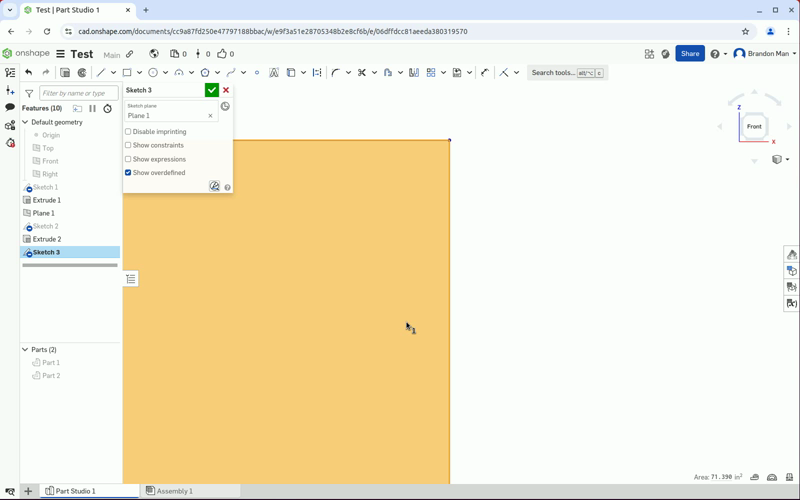
scroll(-6)
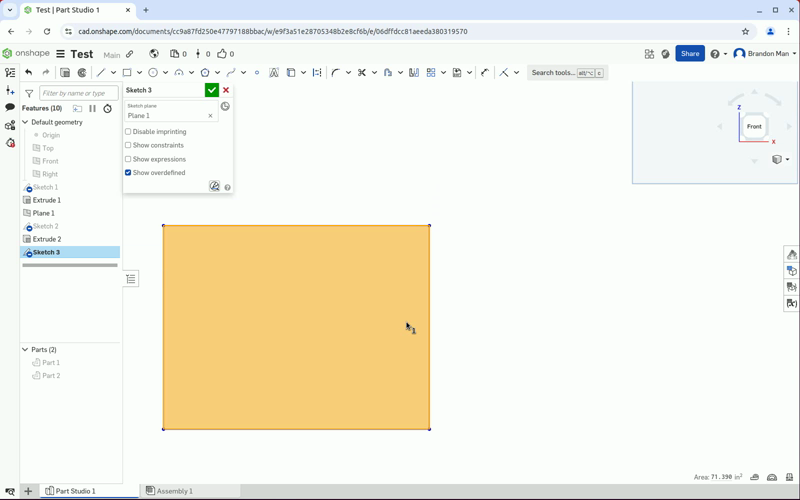
scroll(-6)
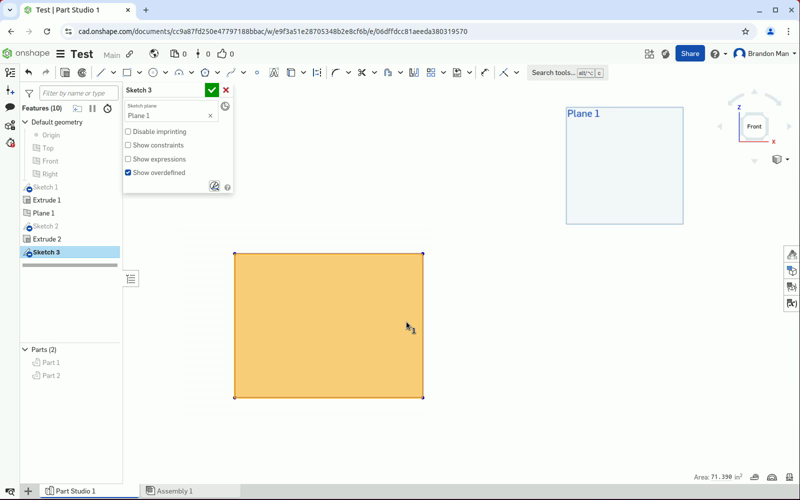
scroll(-6)
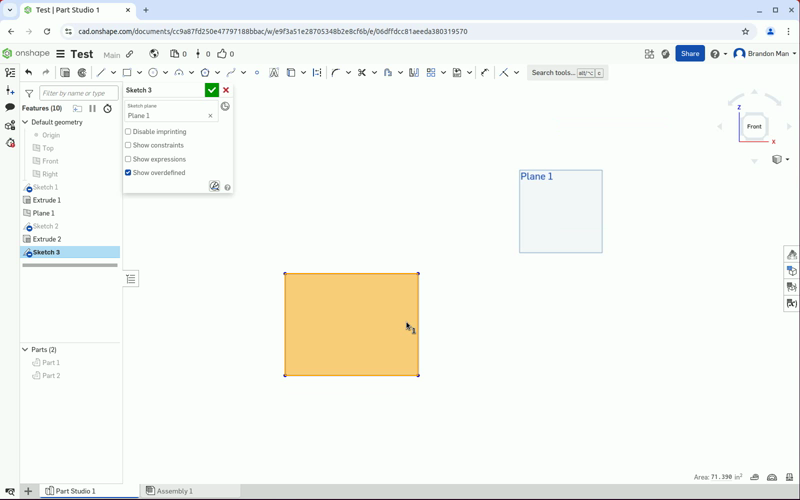
scroll(-6)
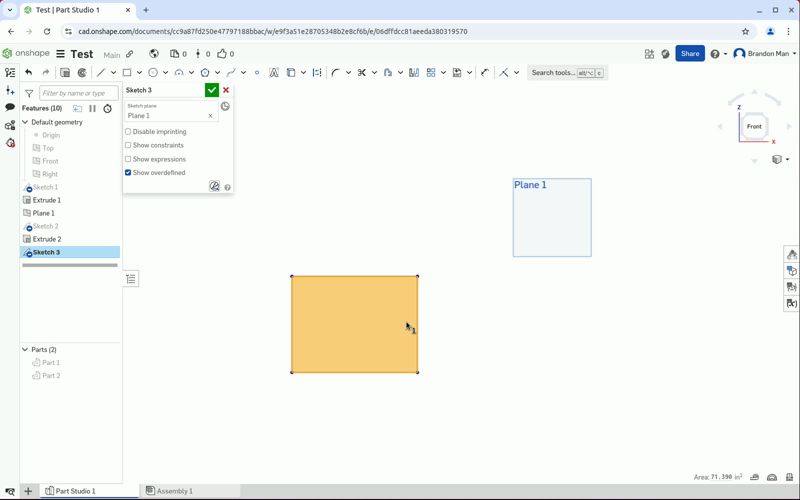
scroll(-6)
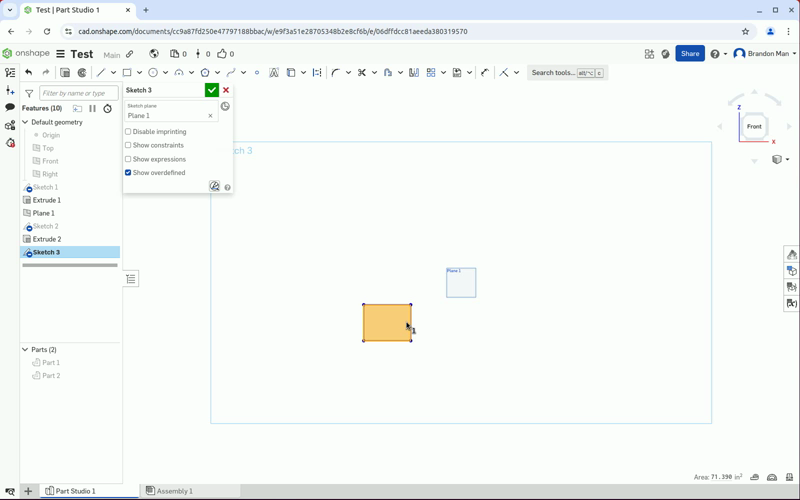
mouse_move(73, 352)
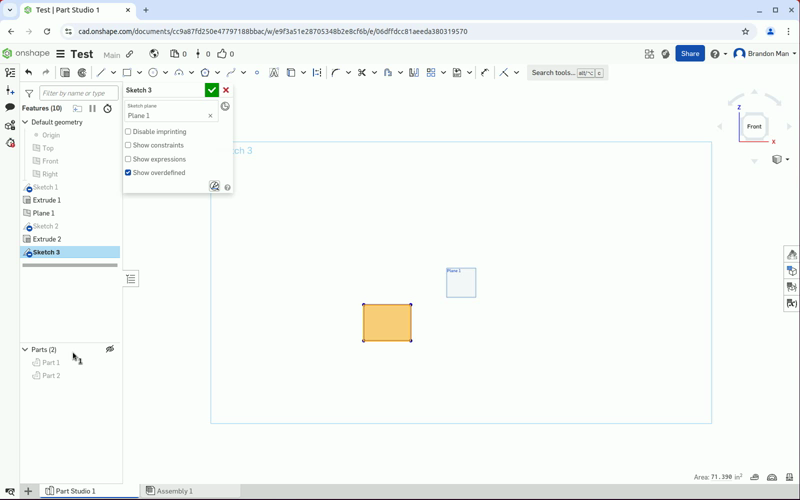
key(shift+y)
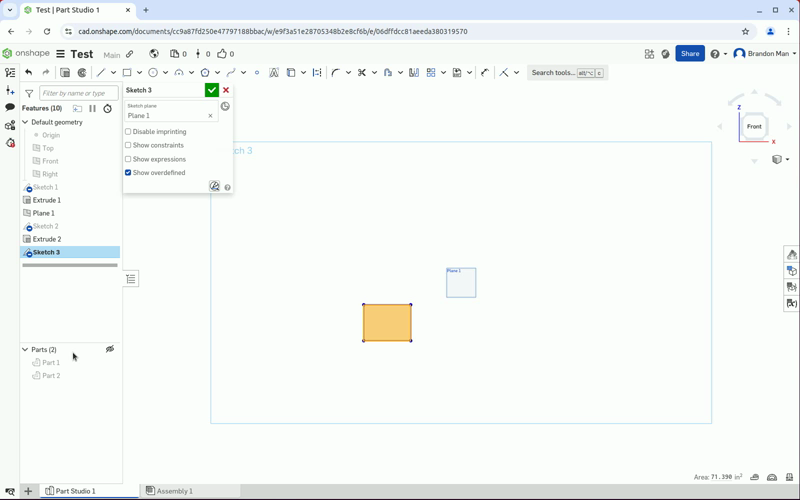
key(shift+e)
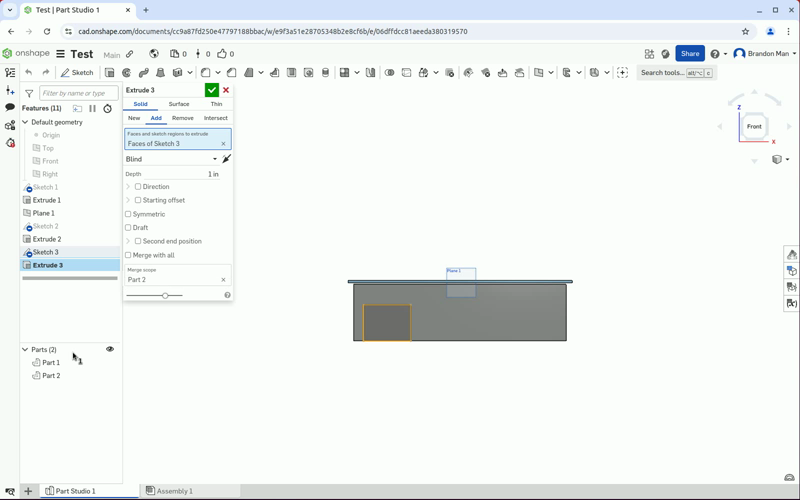
mouse_move(143, 106)
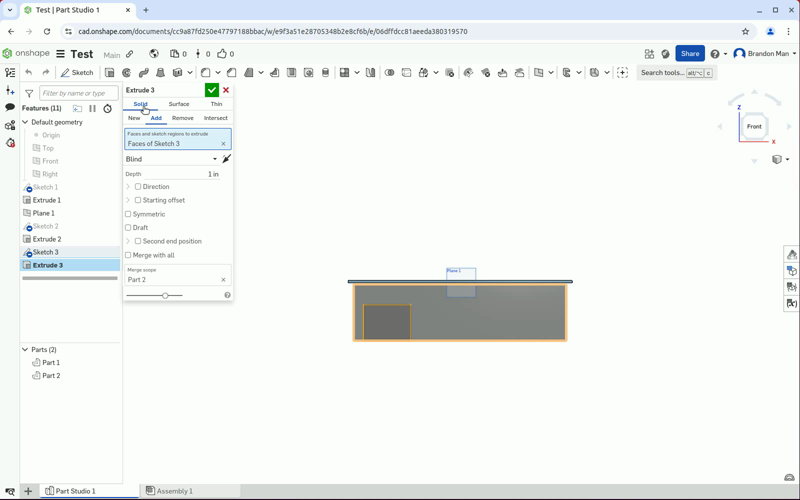
click(143, 106)
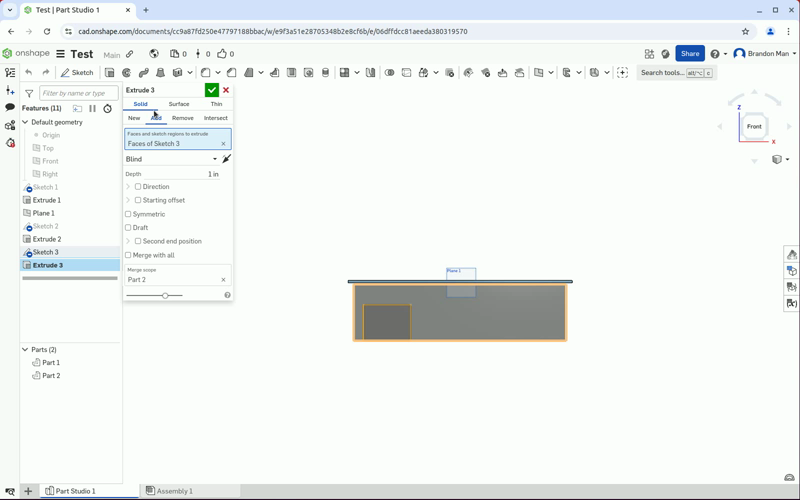
mouse_move(186, 120)
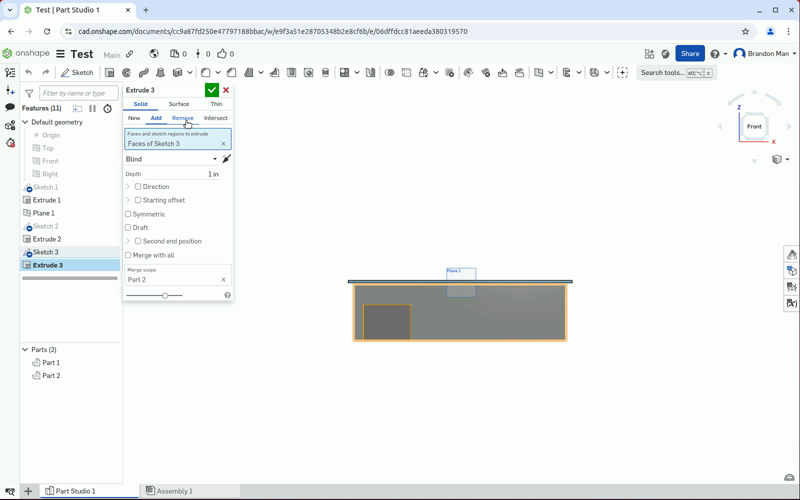
click(186, 120)
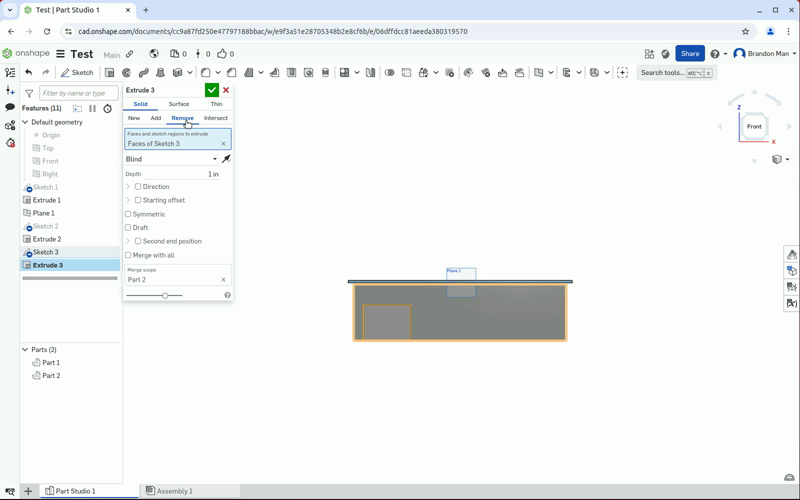
key(tab, 4)
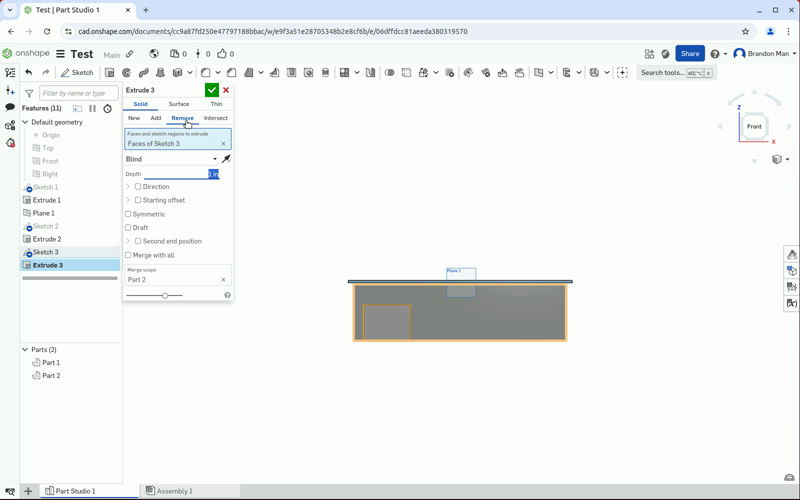
text(0.481)
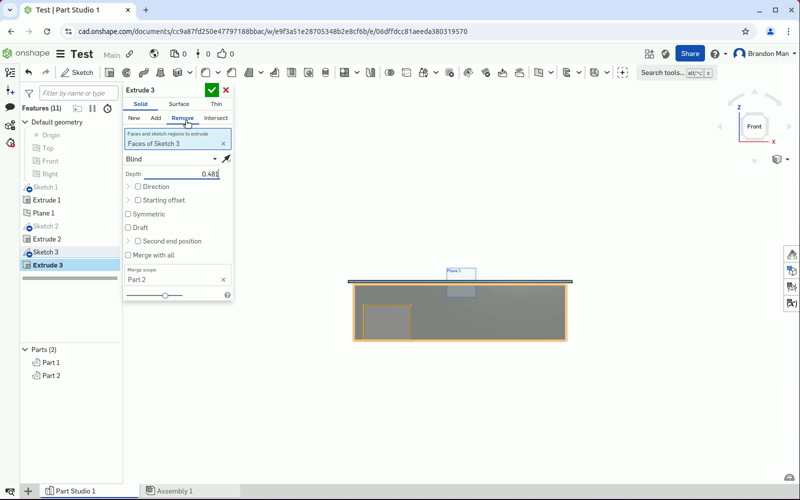
key(tab, 6)
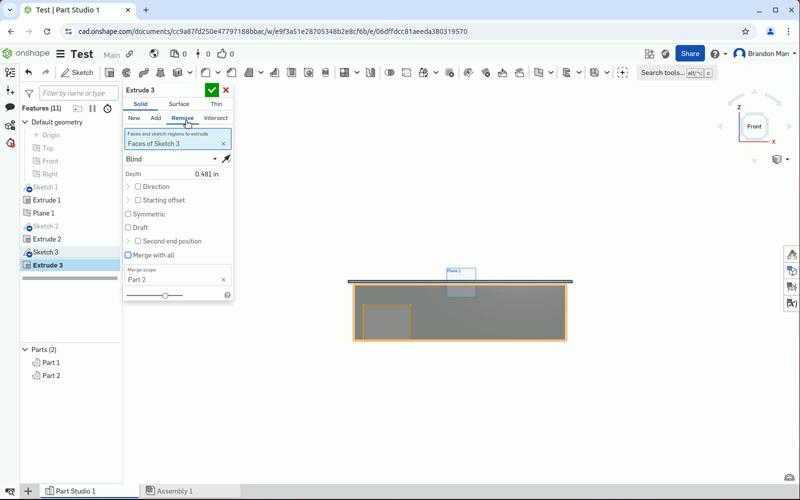
key(space)
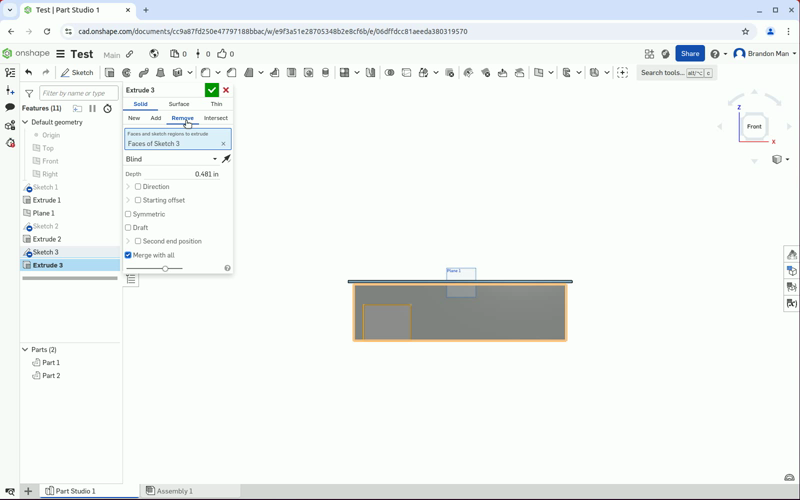
key(enter)
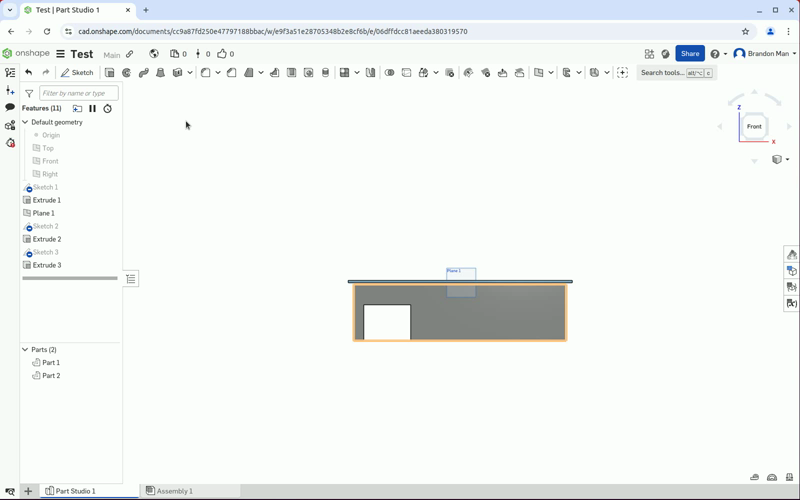
key(shift+h)
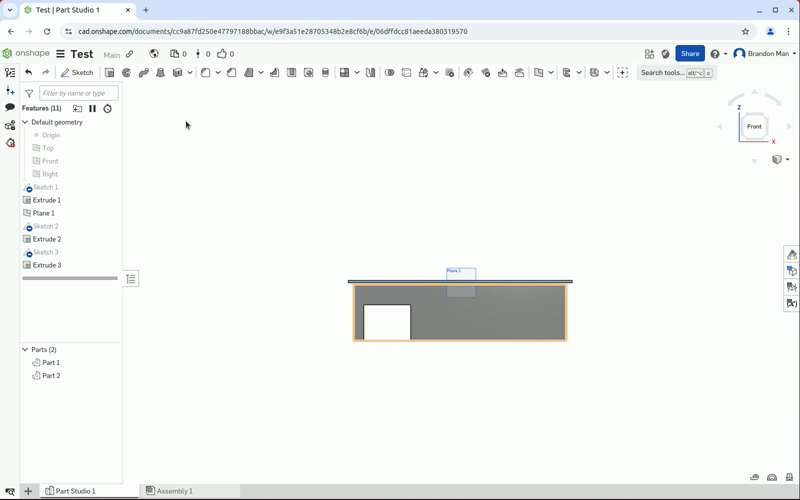
key(shift+h)
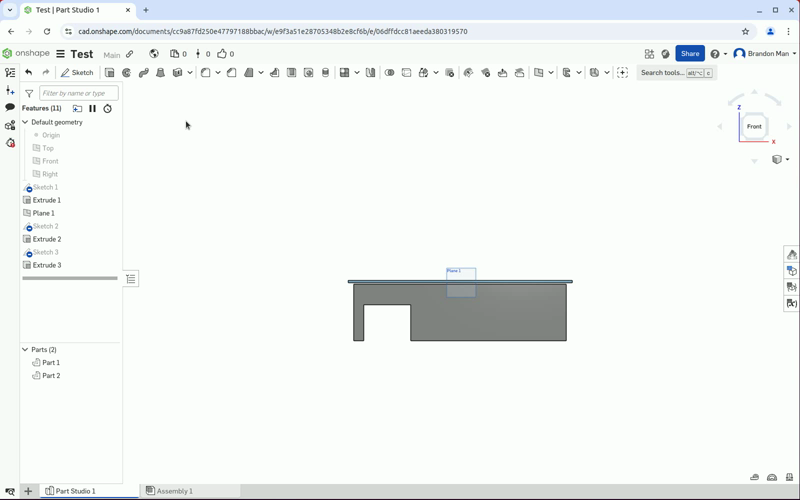
mouse_move(73, 189)
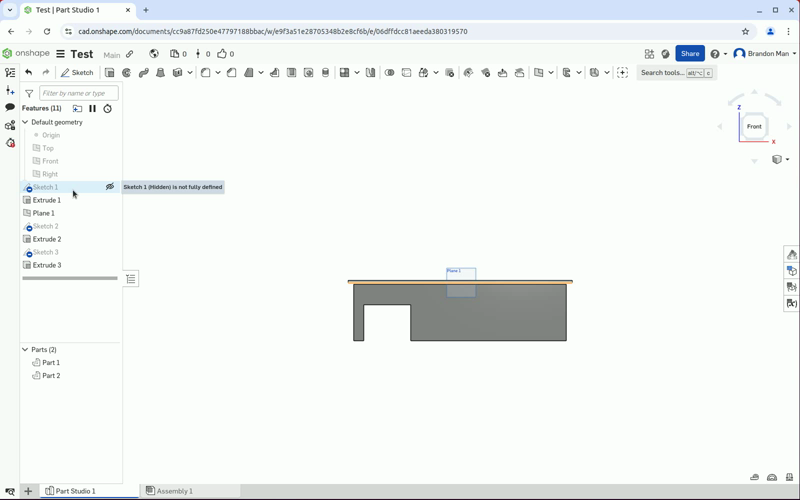
click(73, 189)
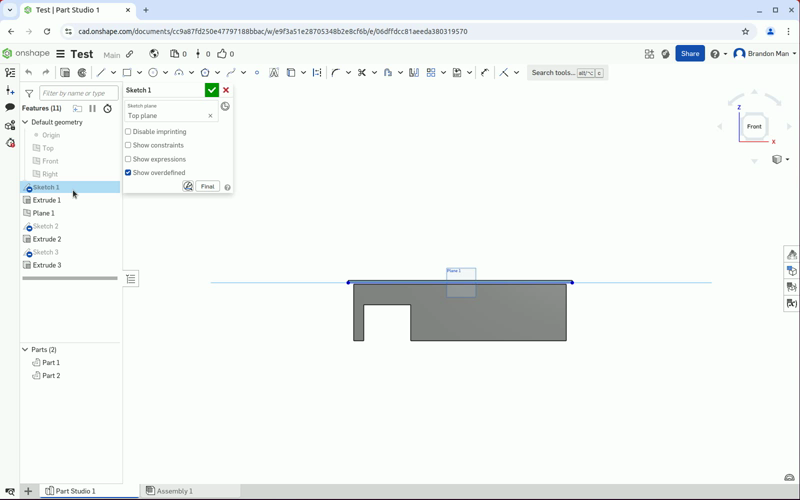
mouse_move(229, 92)
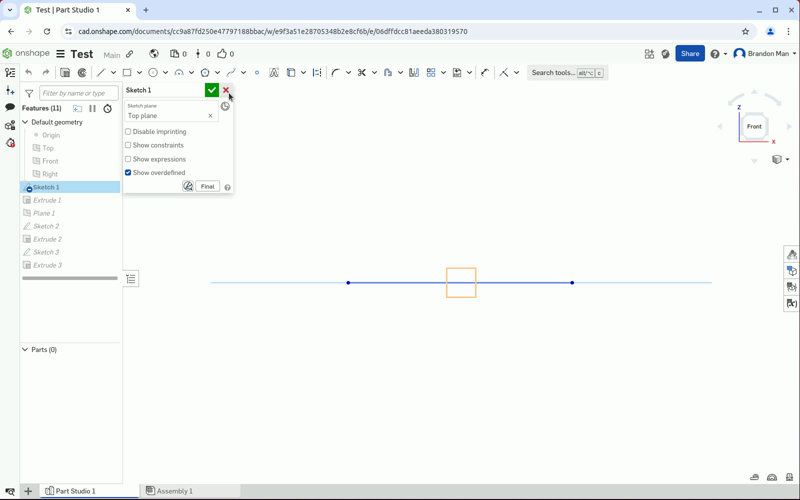
click(229, 92)
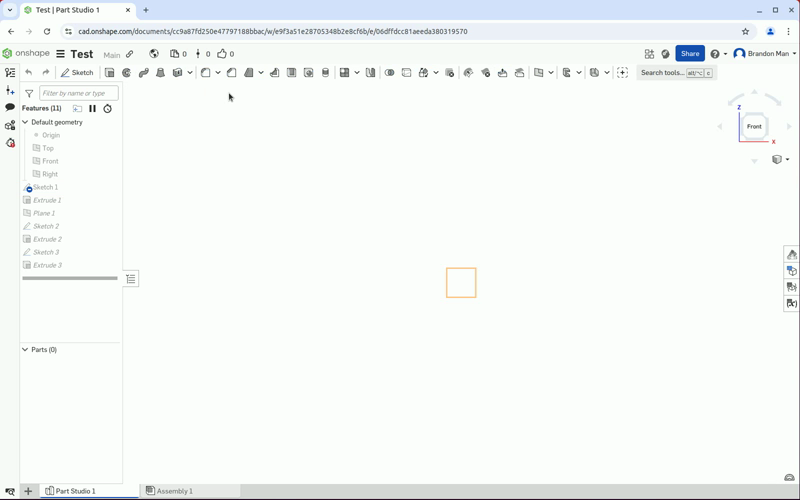
key(shift+s)
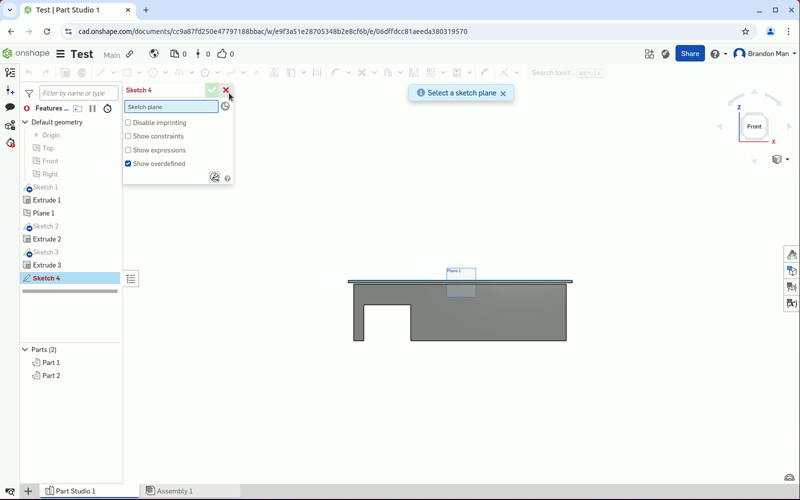
mouse_move(73, 215)
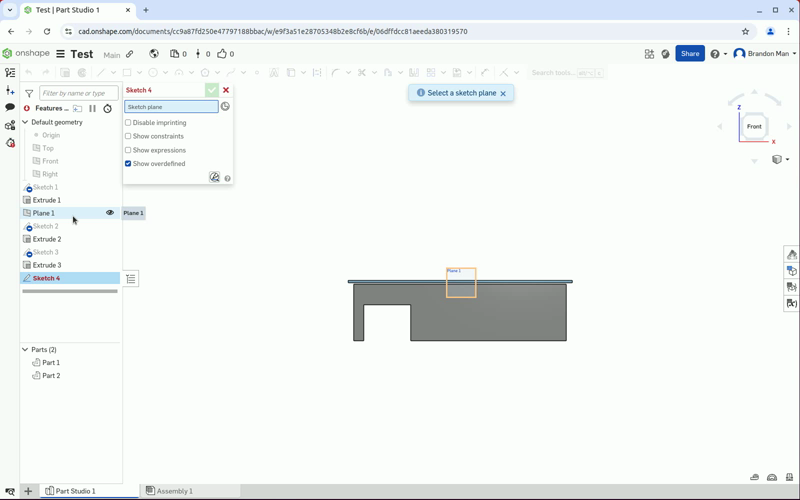
click(73, 215)
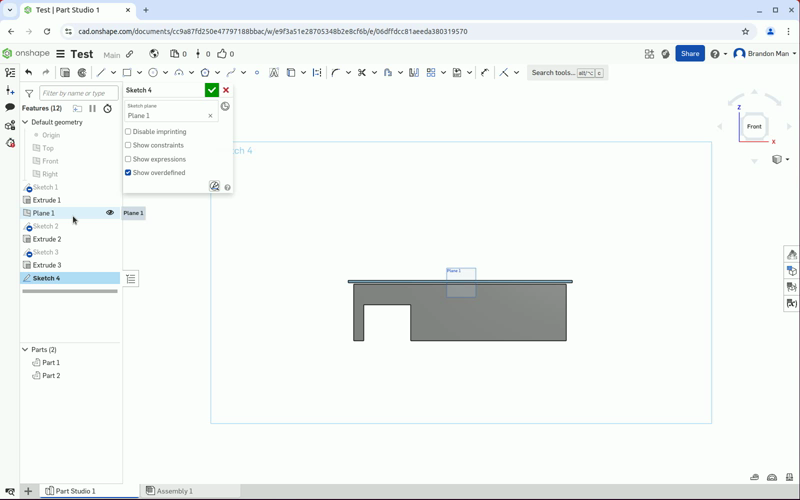
mouse_move(73, 352)
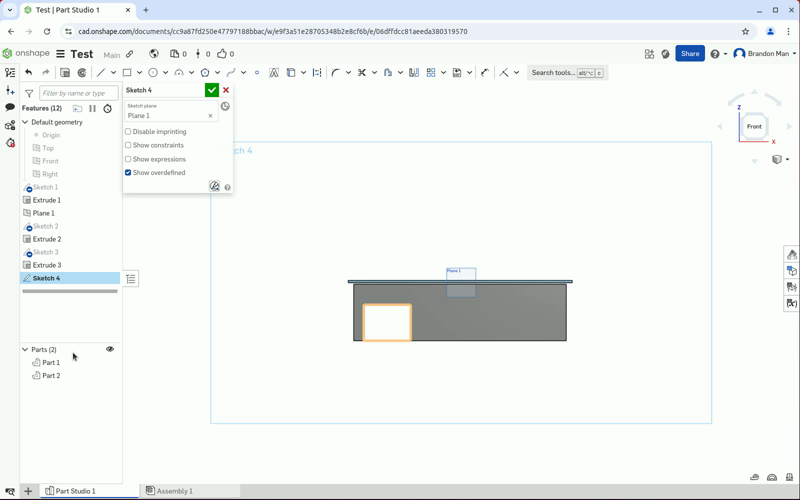
key(y)
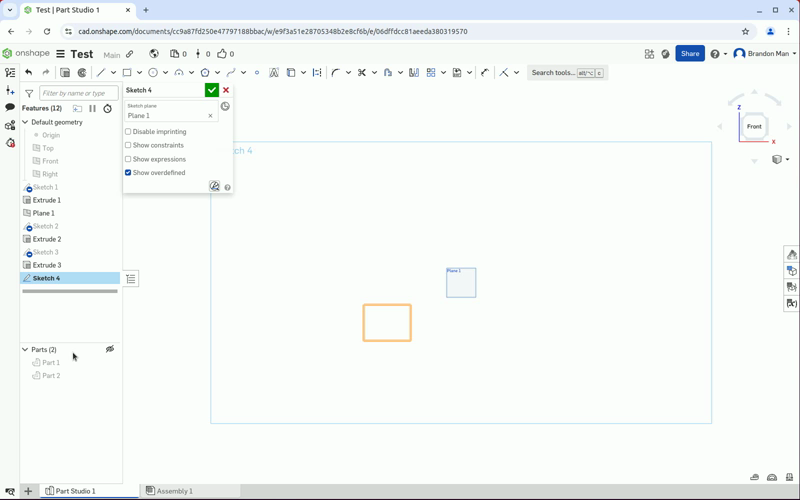
key(l)
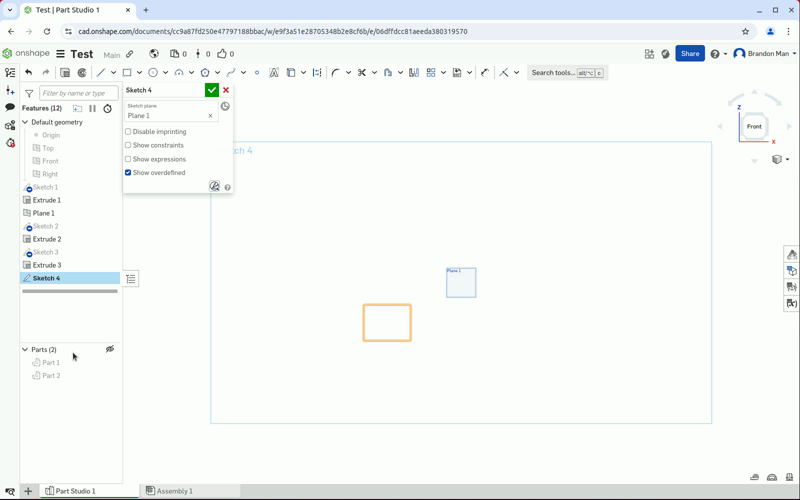
key_down(shift)
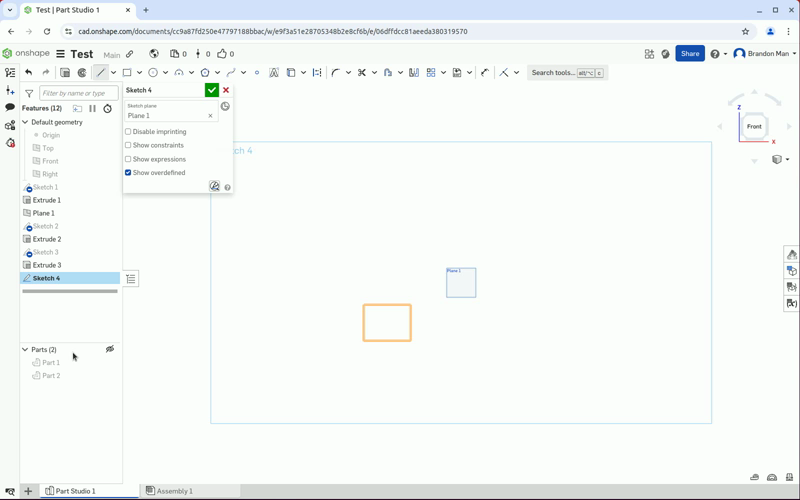
mouse_move(437, 340)
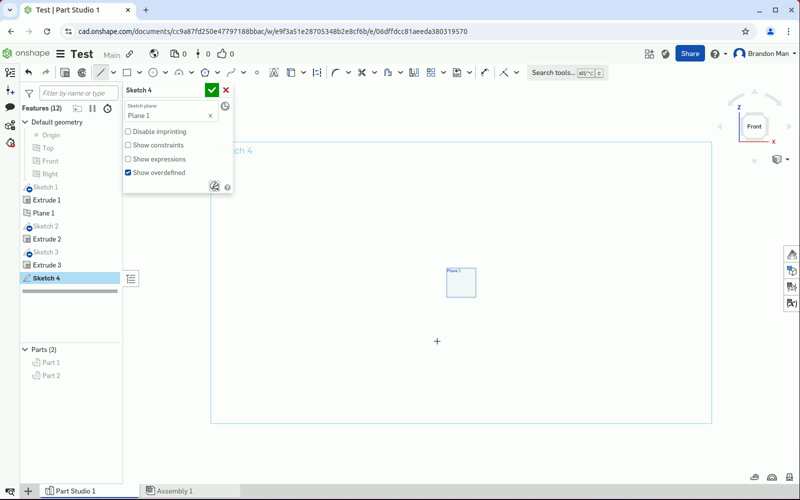
click(437, 340)
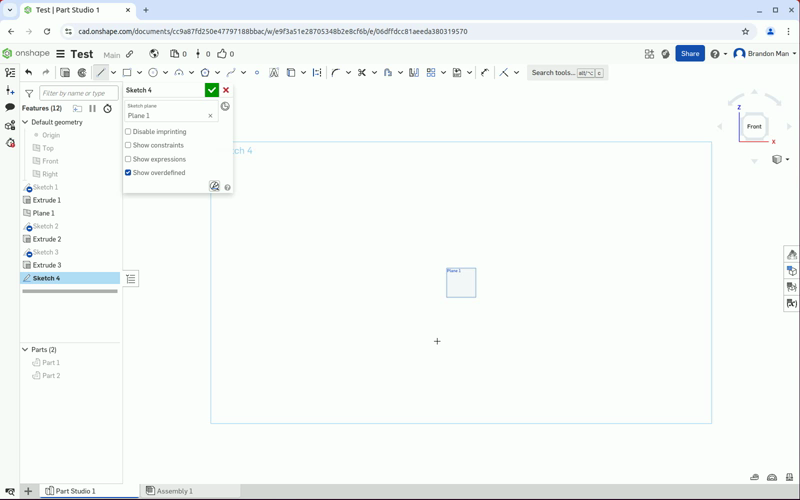
key_up(shift)
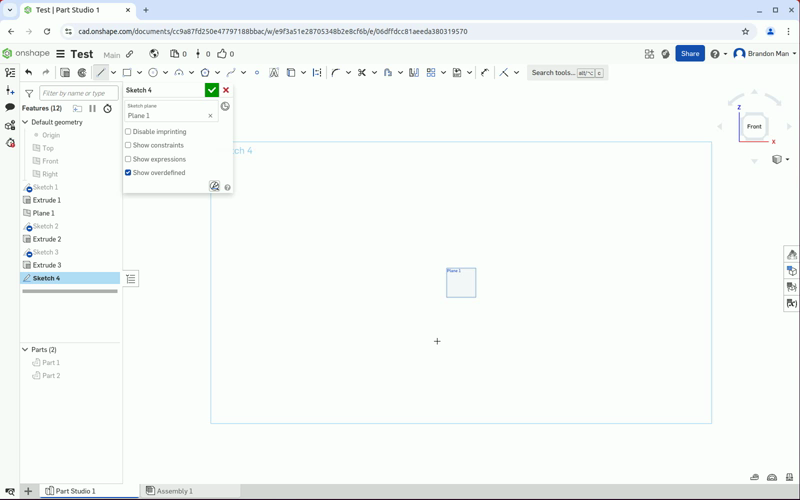
key_down(shift)
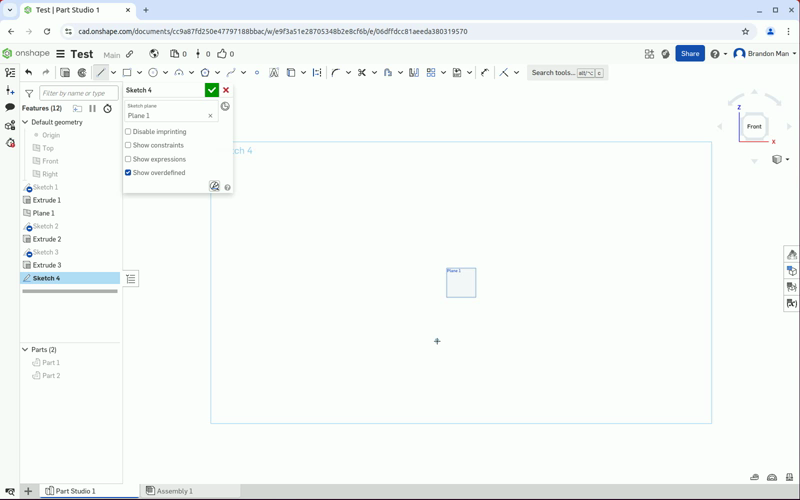
mouse_move(467, 340)
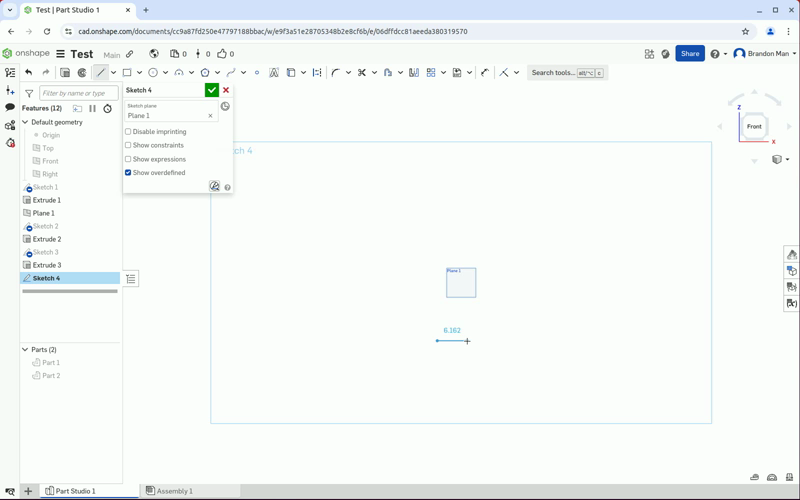
mouse_move(484, 340)
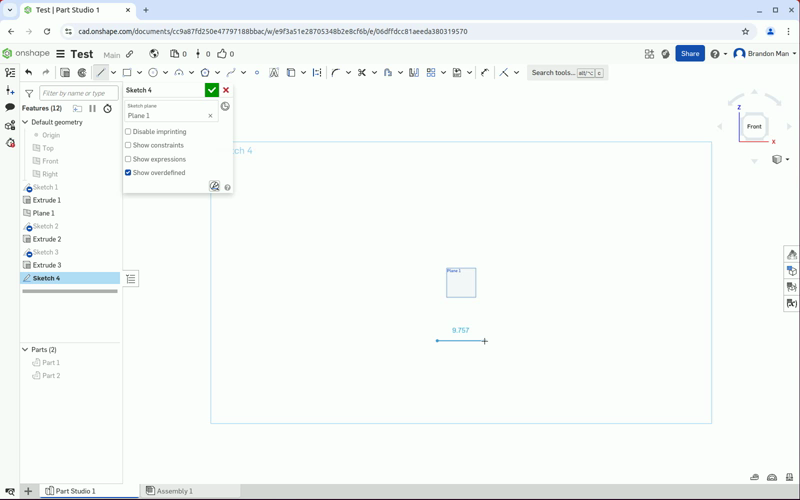
click(484, 340)
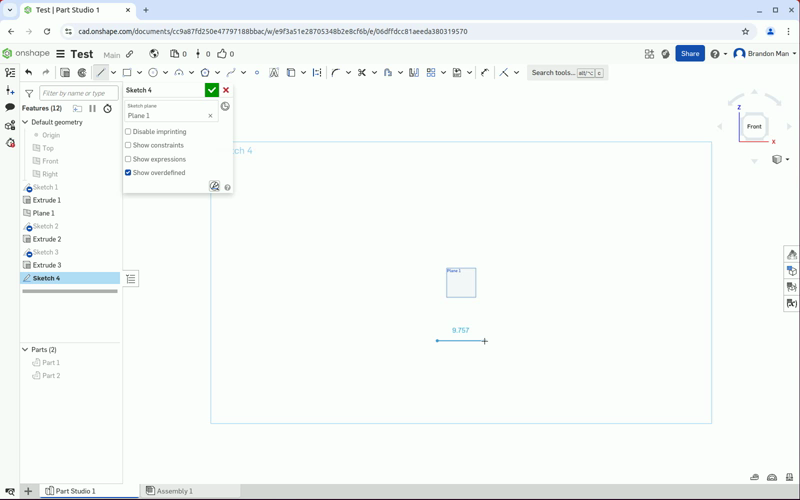
key_up(shift)
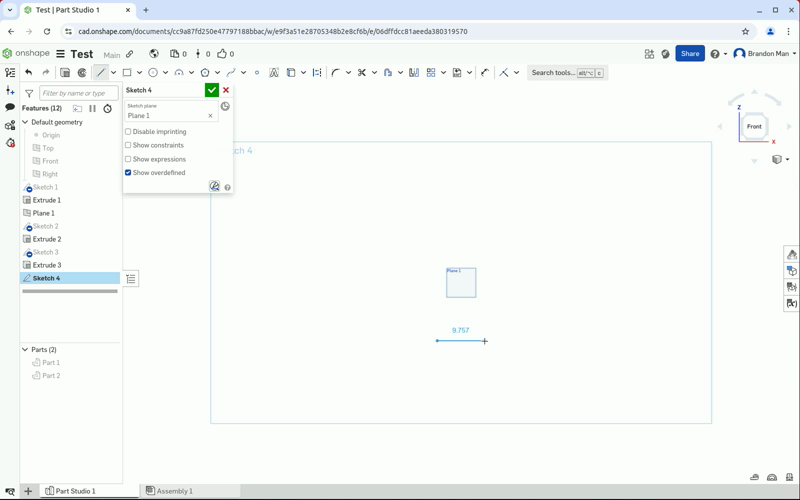
key_down(shift)
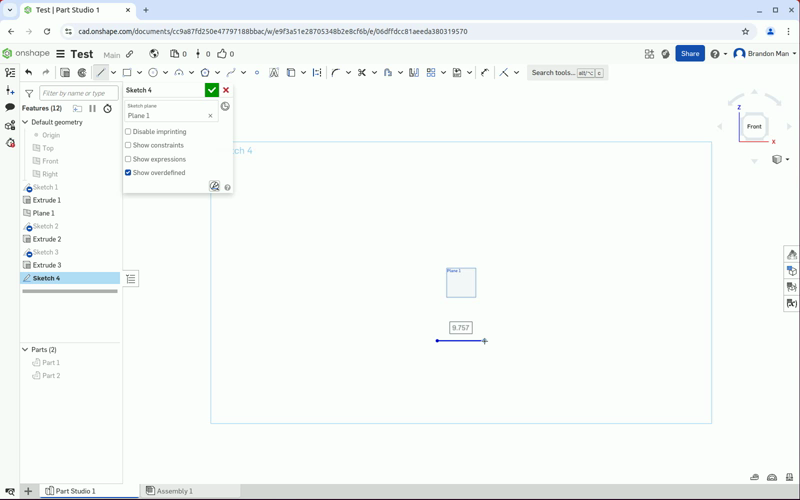
mouse_move(514, 340)
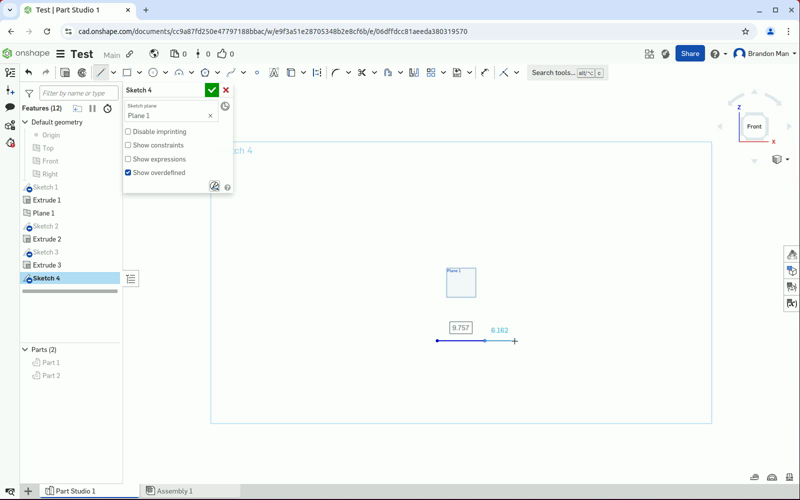
mouse_move(484, 304)
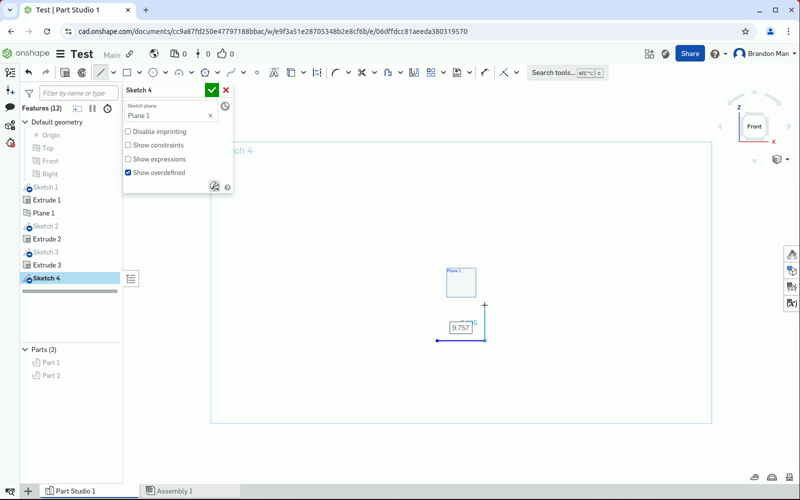
click(484, 304)
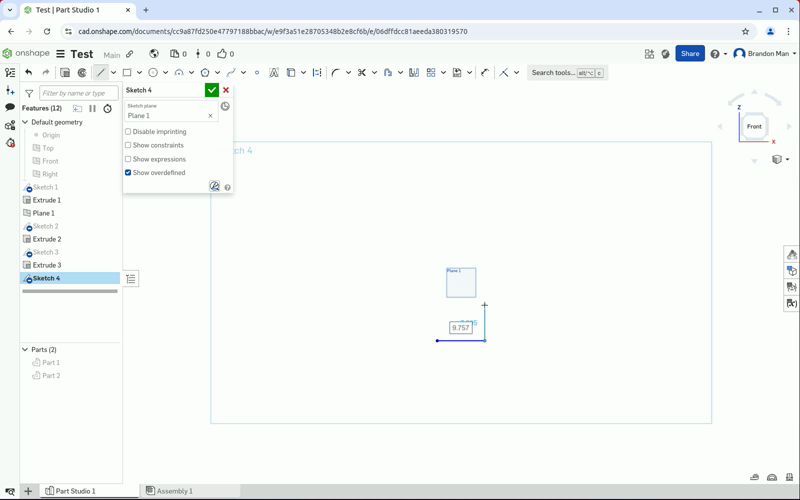
key_up(shift)
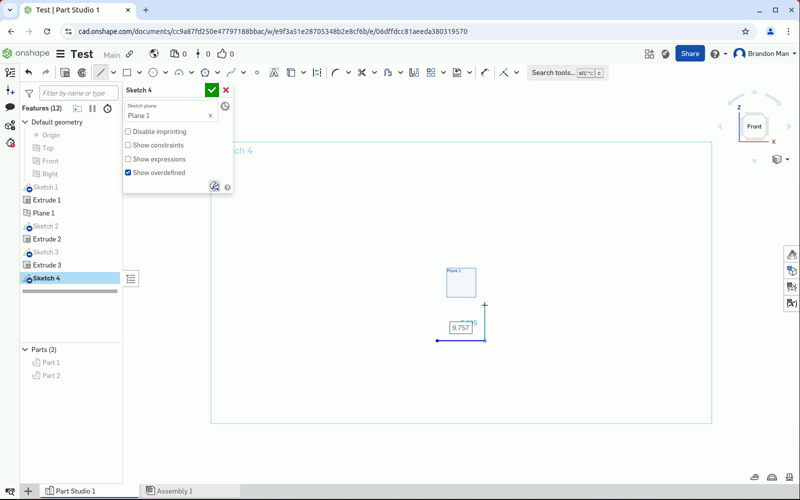
key_down(shift)
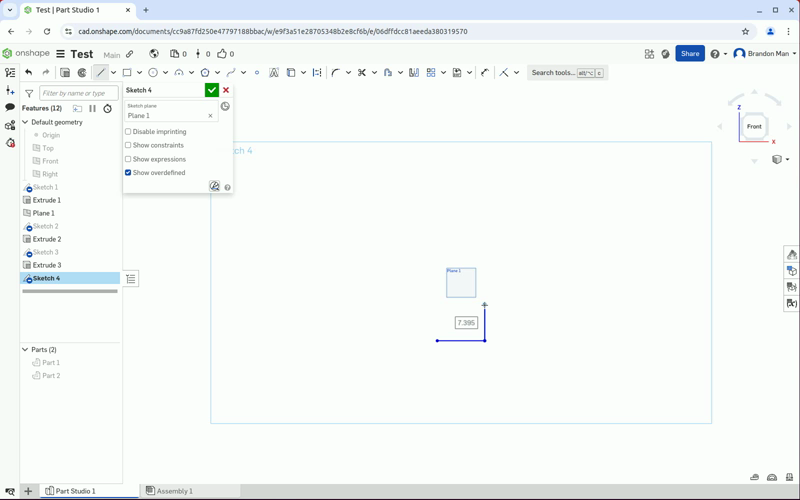
mouse_move(514, 304)
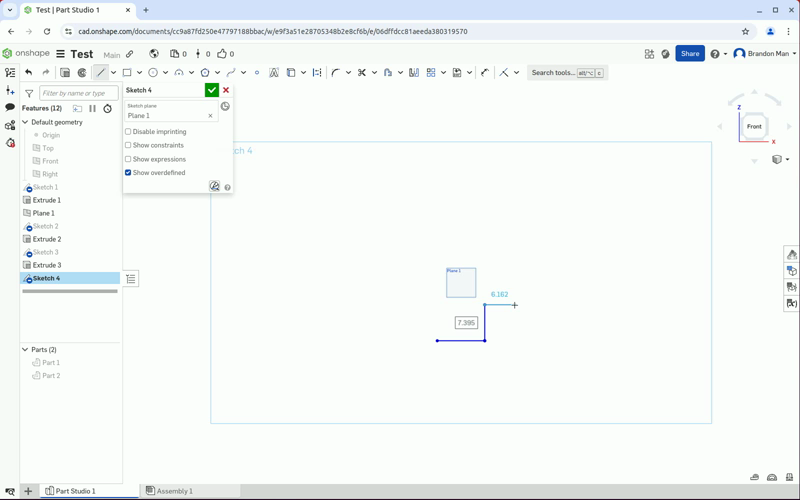
mouse_move(437, 304)
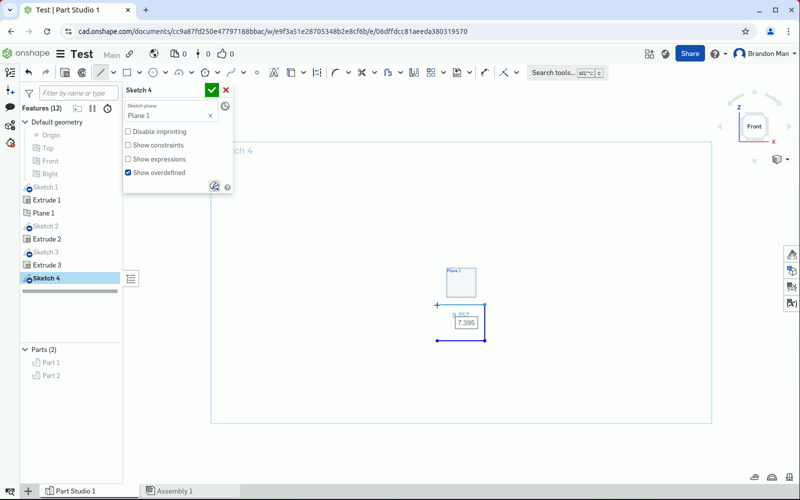
click(437, 304)
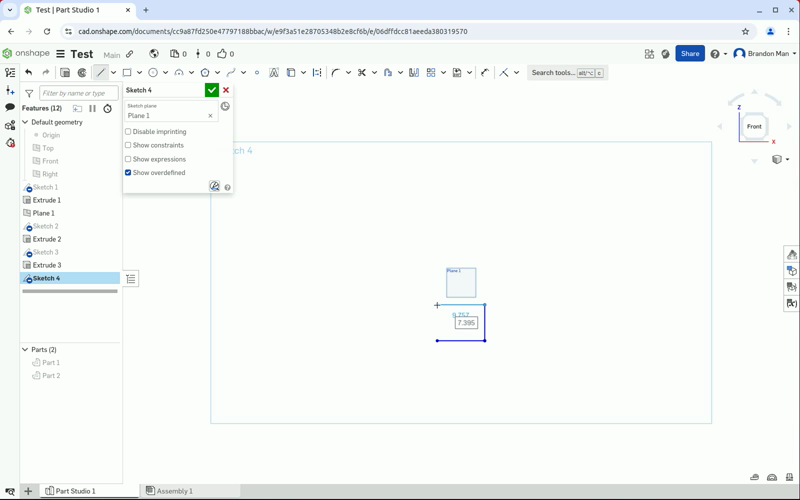
key_up(shift)
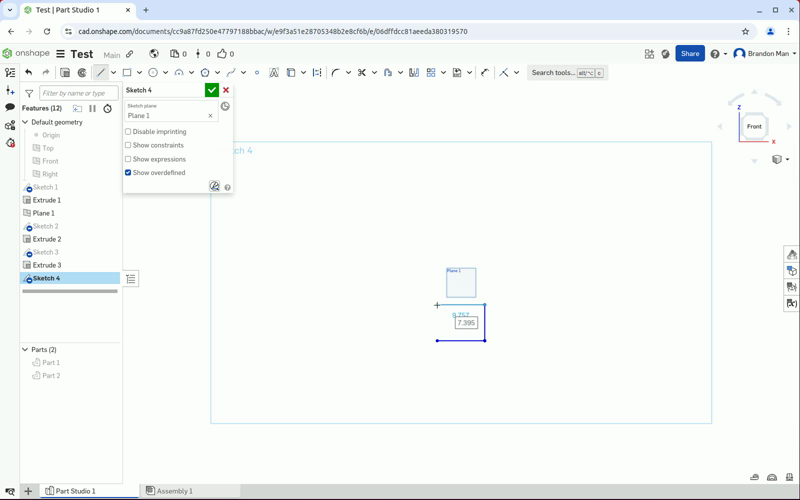
mouse_move(467, 304)
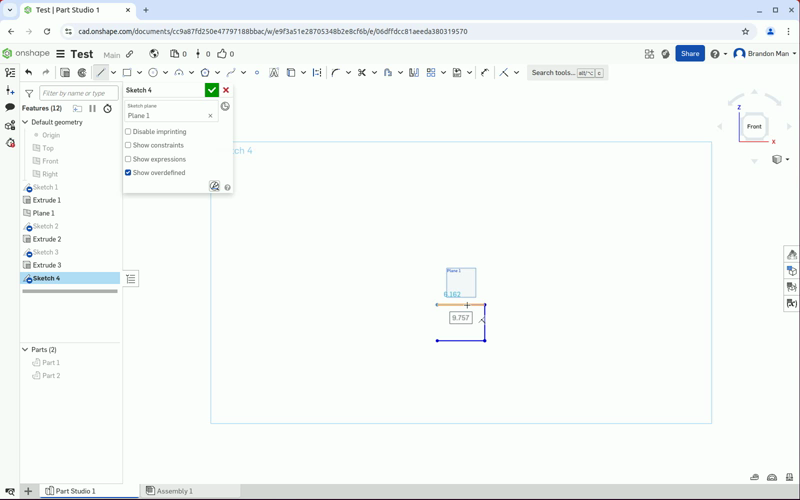
key_down(shift)
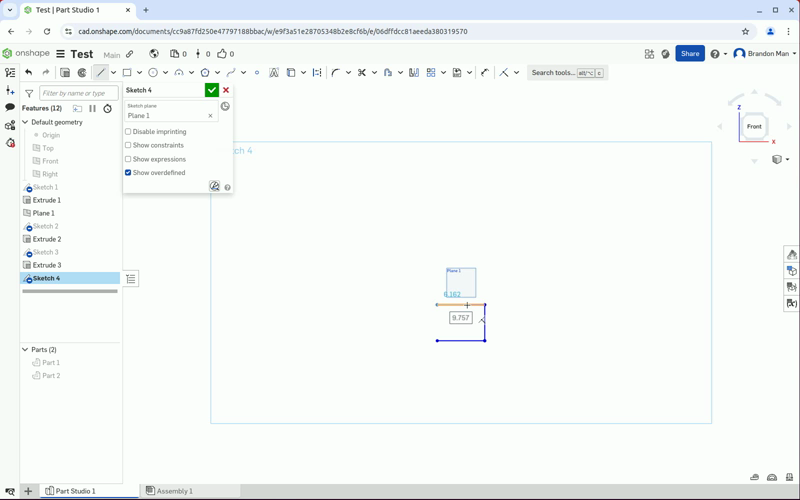
mouse_move(437, 340)
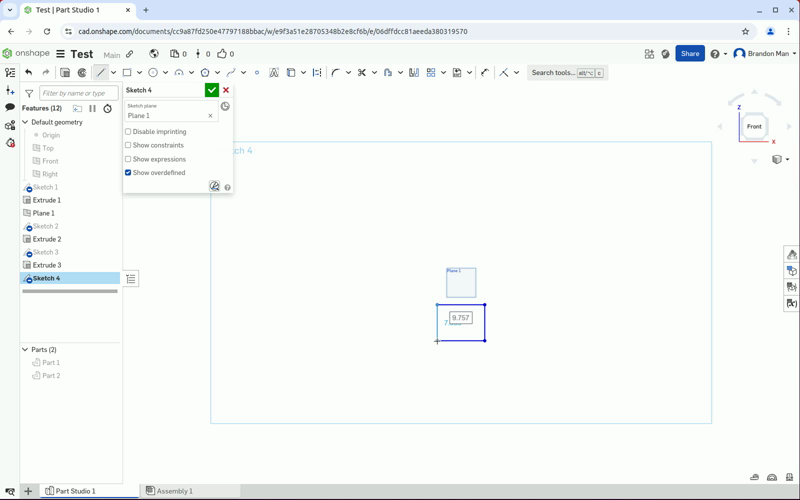
key_up(shift)
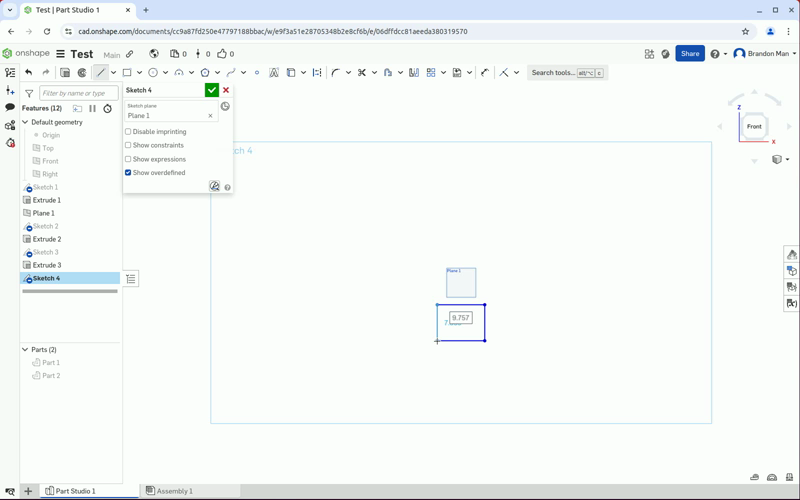
click(437, 340)
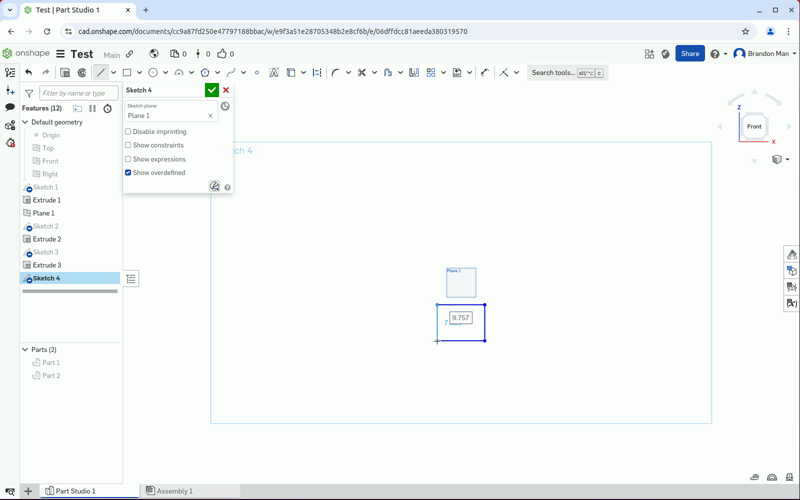
key(esc)
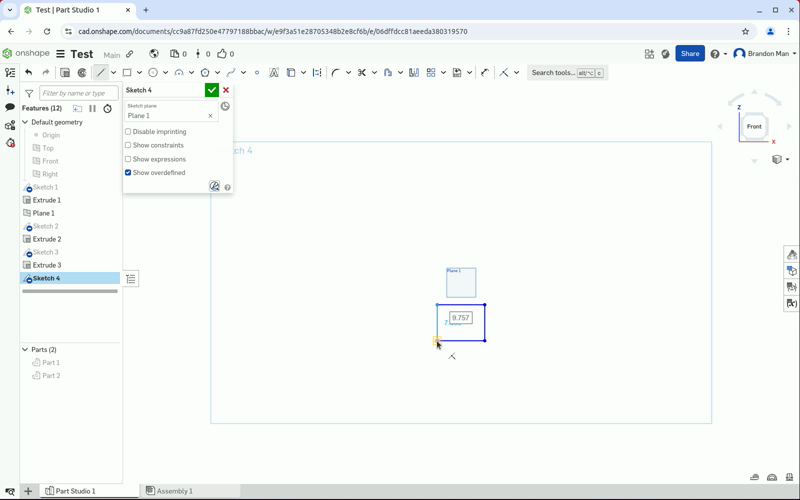
mouse_move(475, 321)
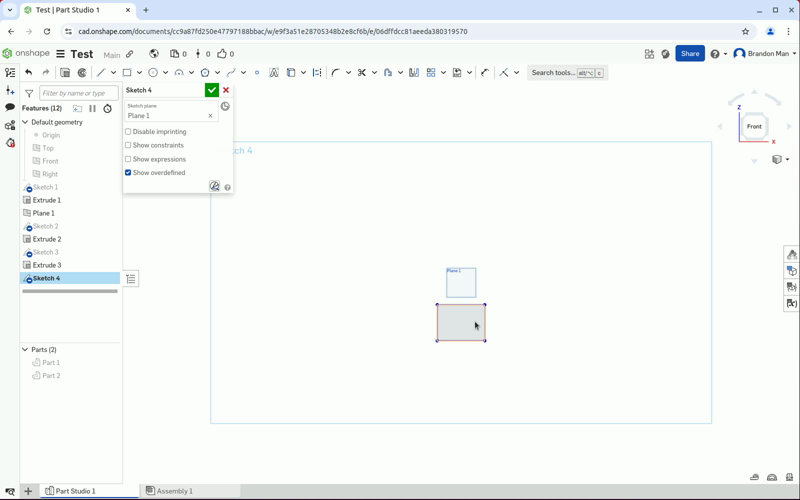
scroll(6)
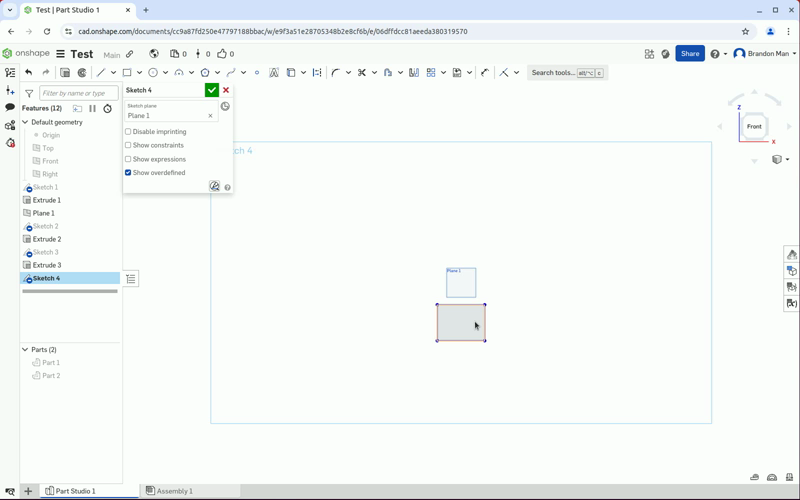
scroll(6)
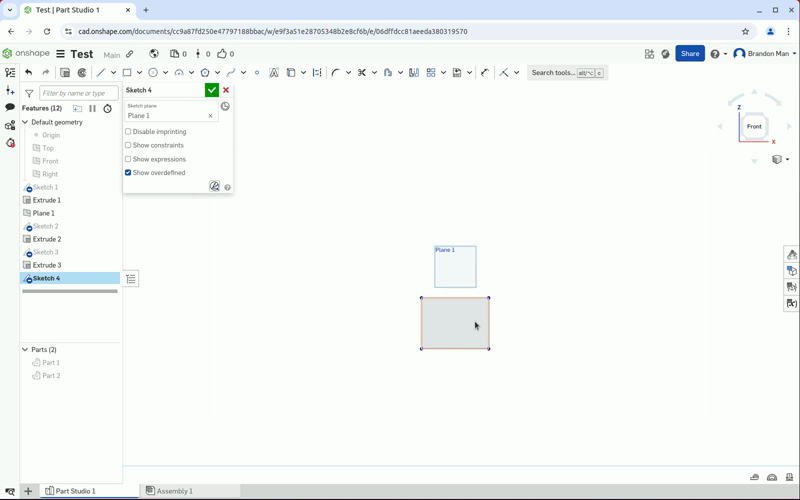
scroll(6)
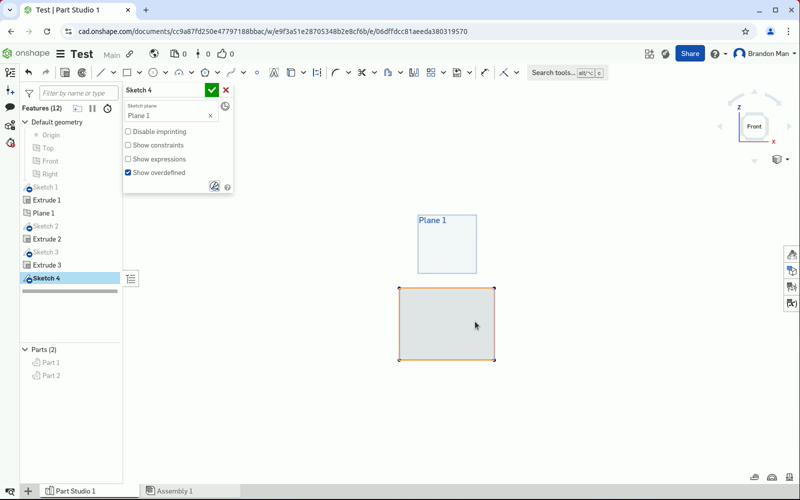
scroll(6)
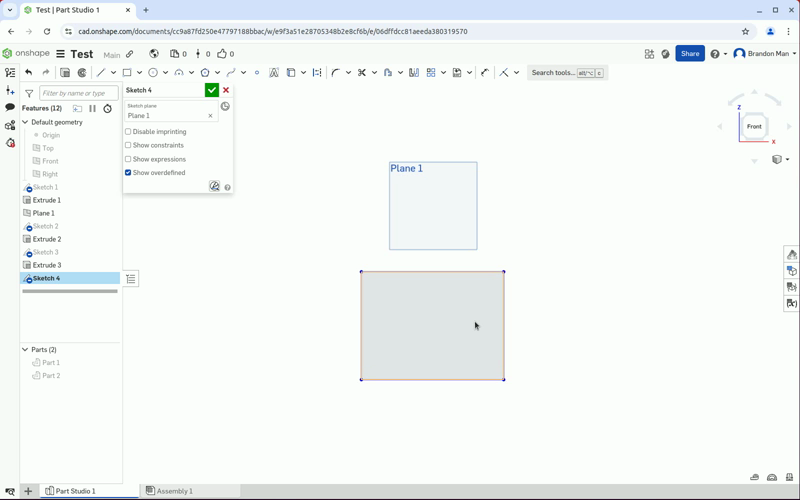
scroll(6)
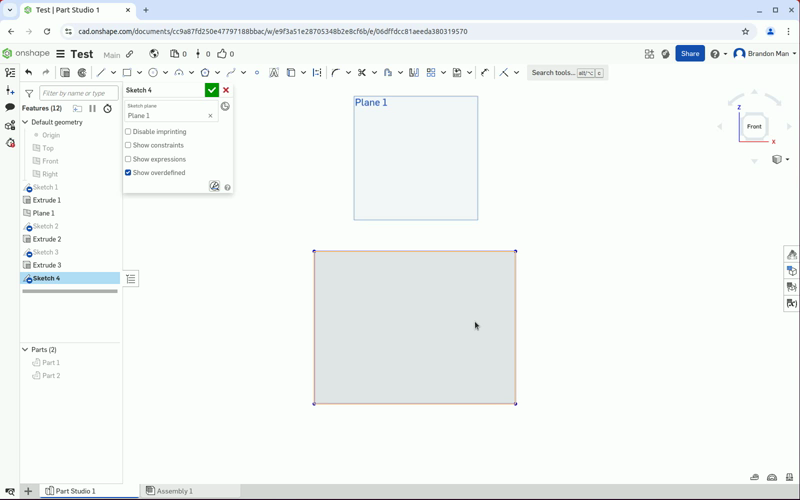
scroll(6)
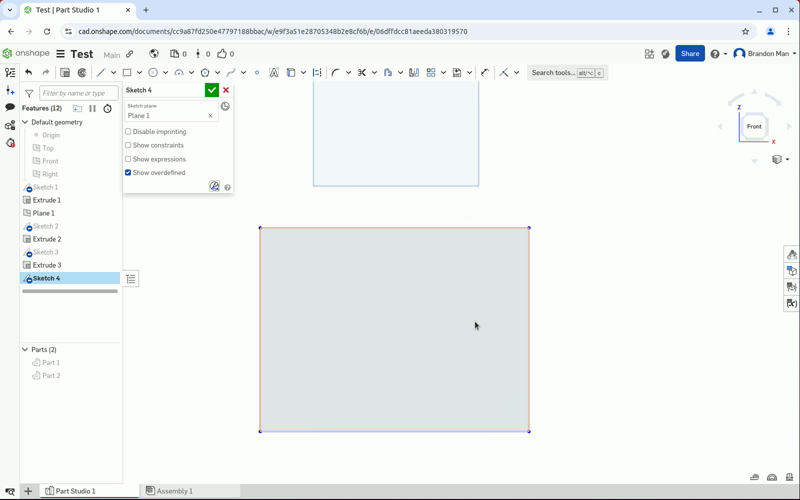
scroll(6)
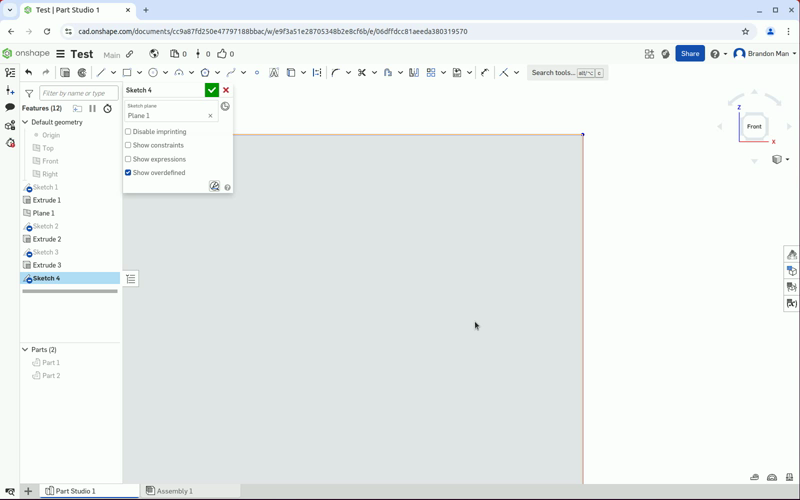
click(475, 321)
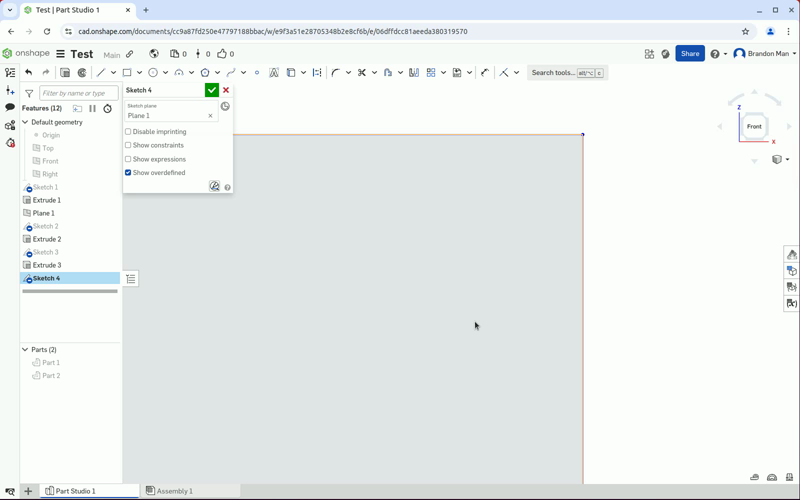
scroll(-6)
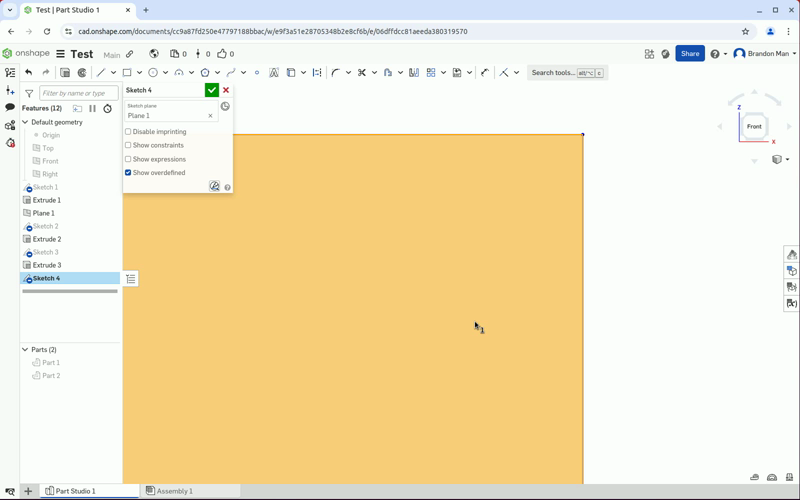
scroll(-6)
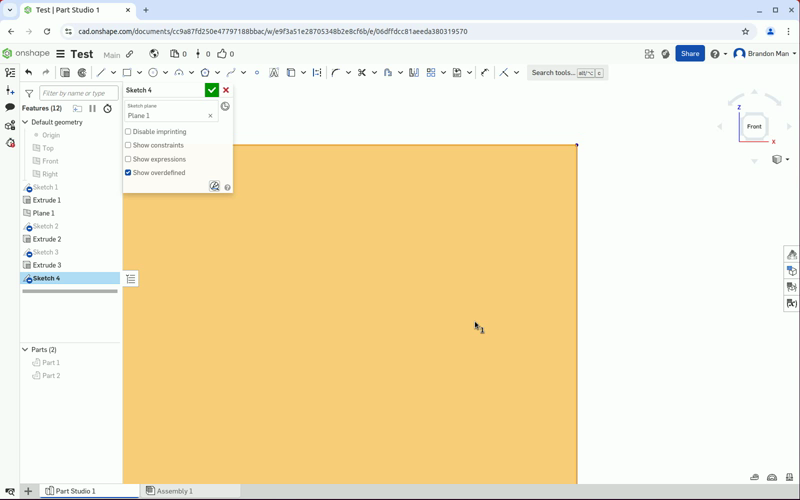
scroll(-6)
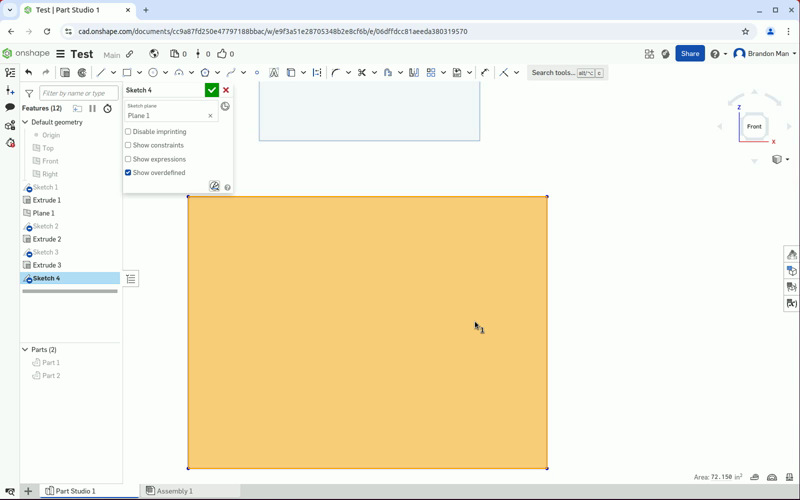
scroll(-6)
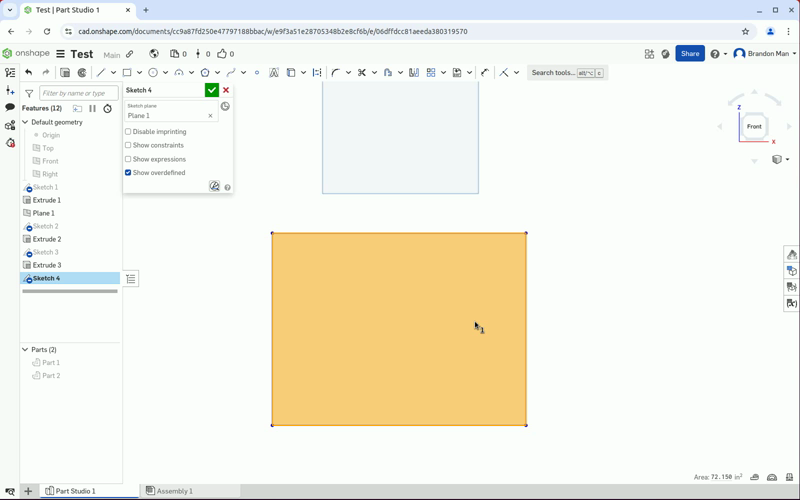
scroll(-6)
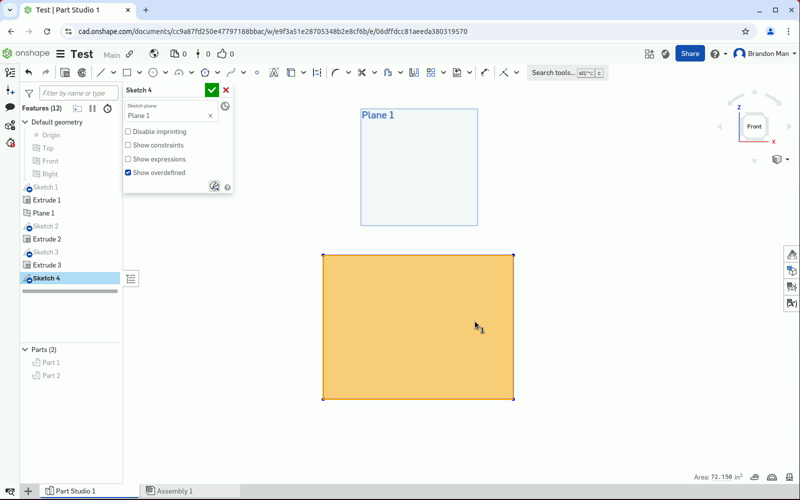
scroll(-6)
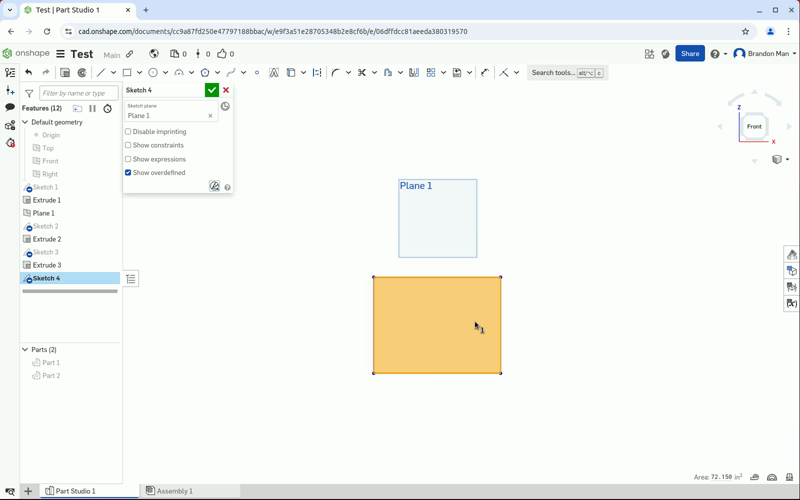
scroll(-6)
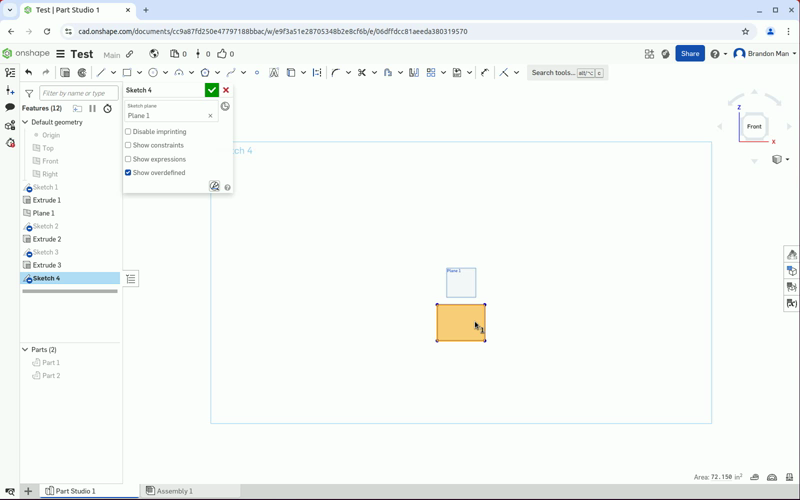
mouse_move(73, 352)
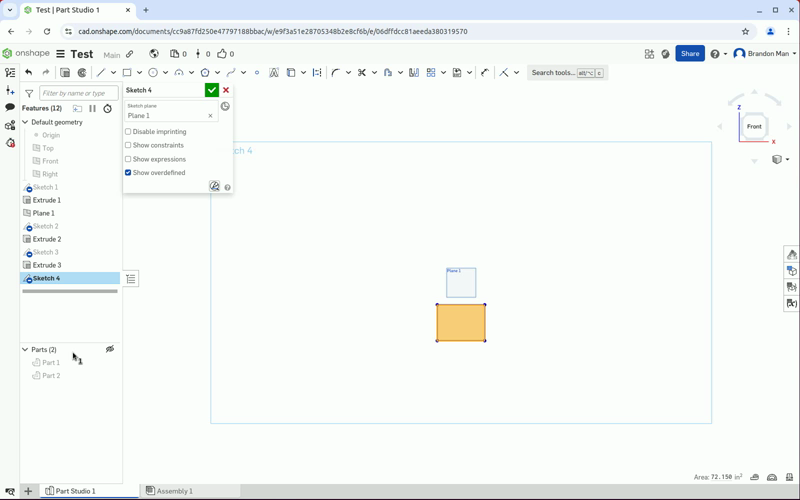
key(shift+y)
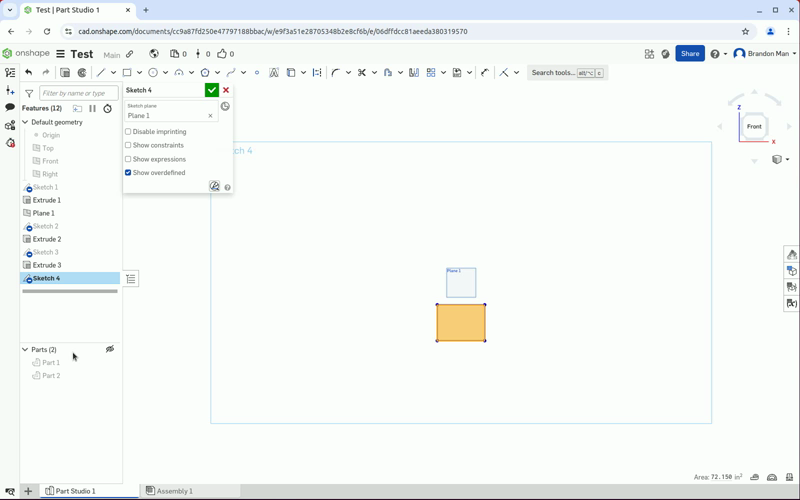
key(shift+e)
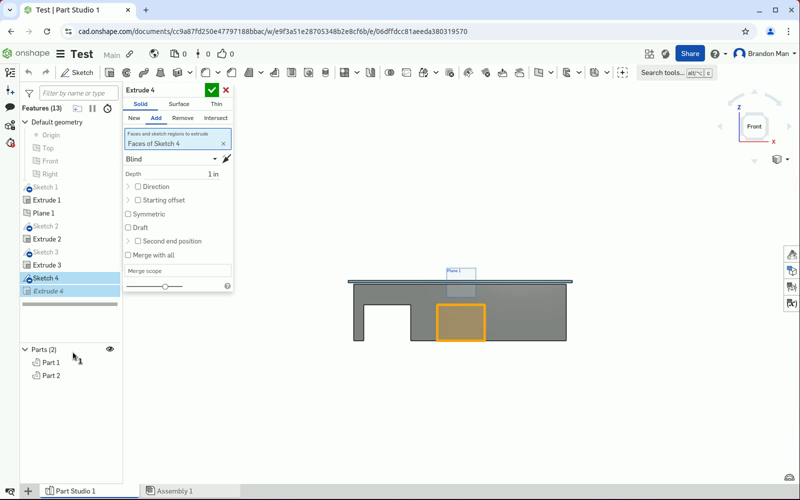
mouse_move(143, 106)
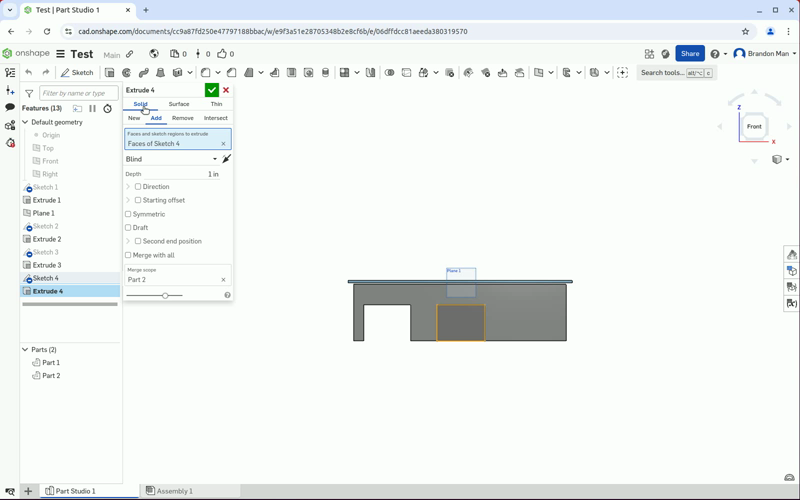
click(143, 106)
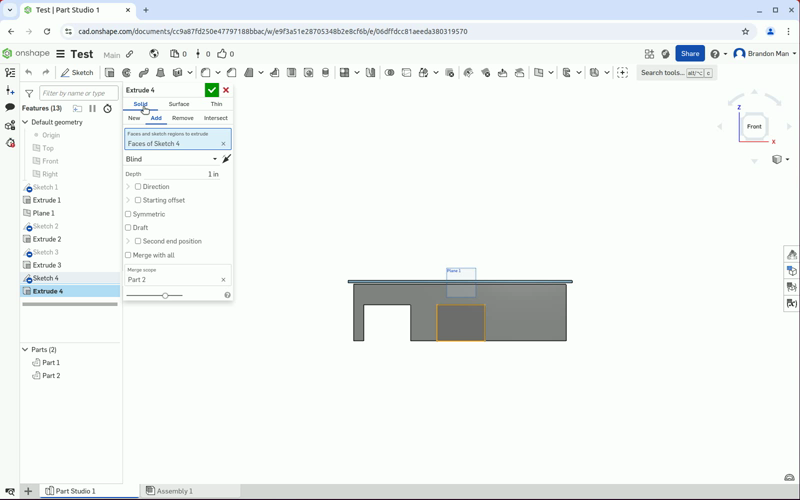
mouse_move(186, 120)
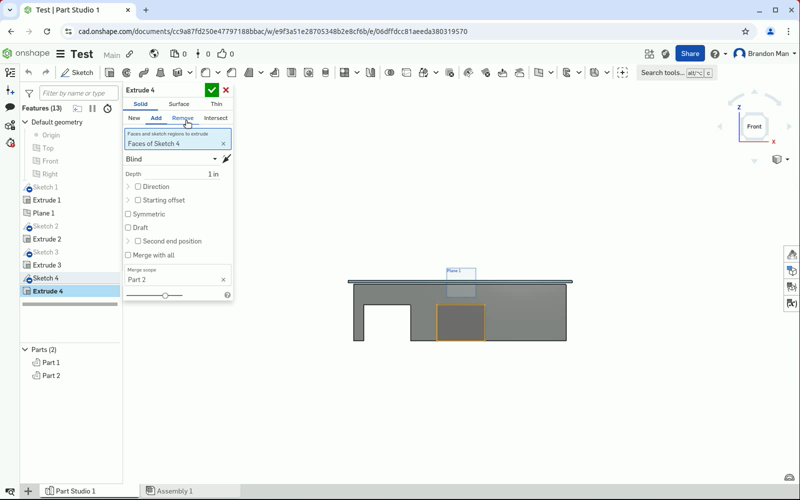
click(186, 120)
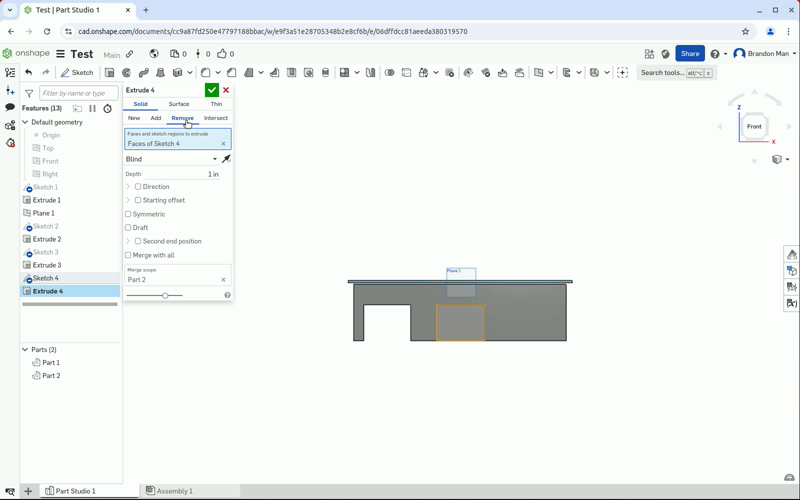
key(tab, 4)
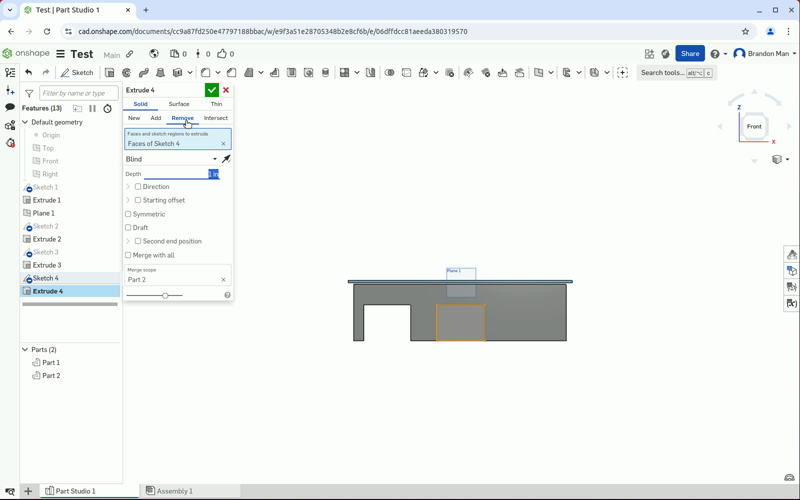
text(0.481)
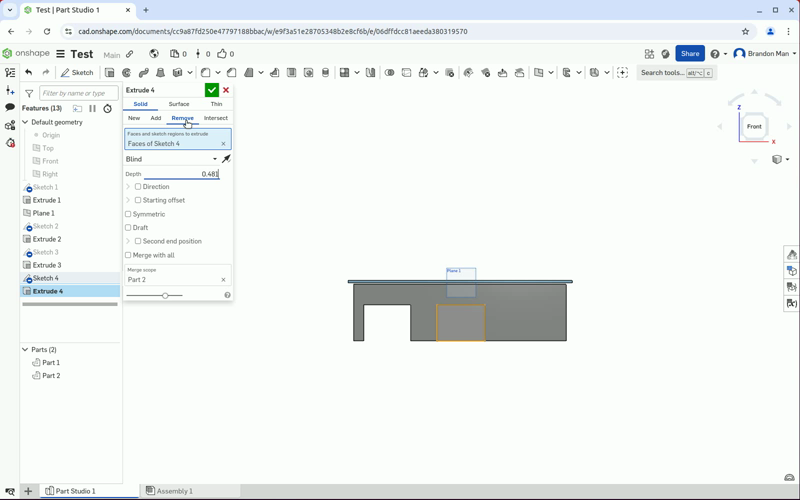
key(tab, 6)
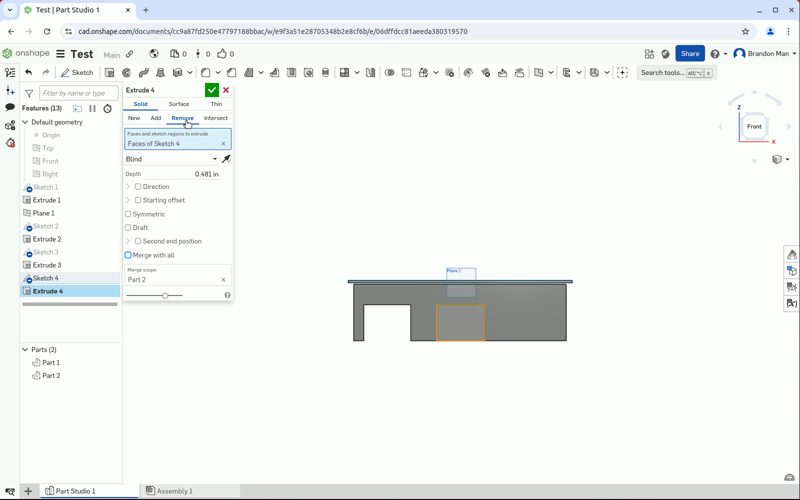
key(space)
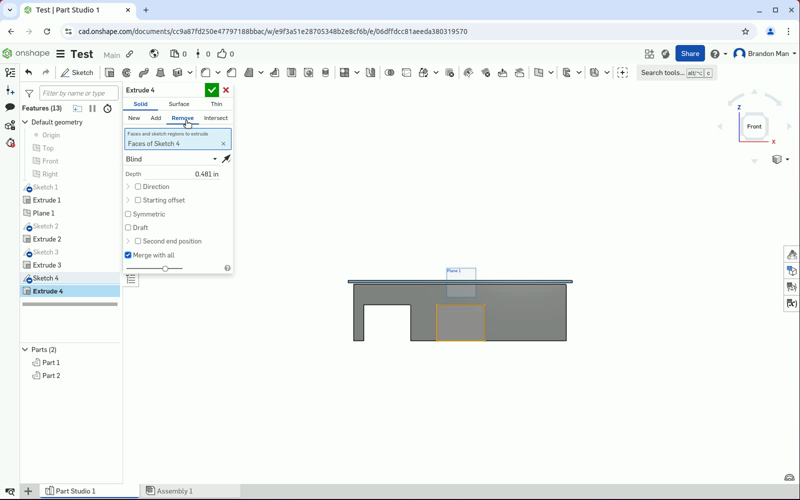
key(enter)
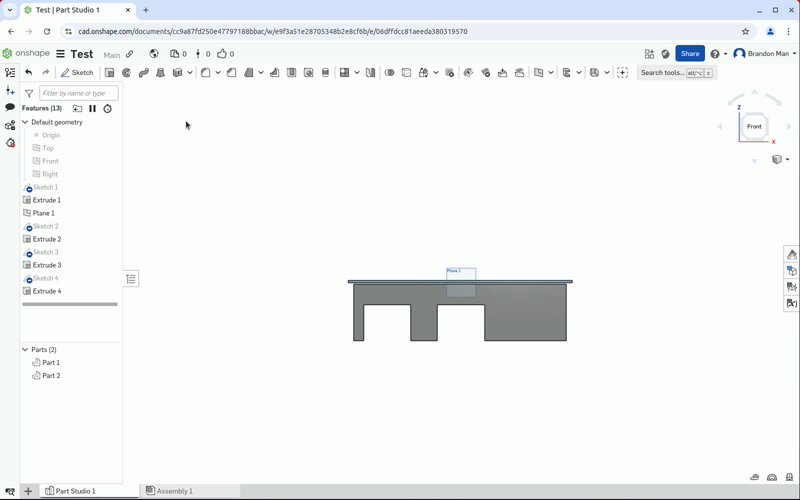
key(shift+h)
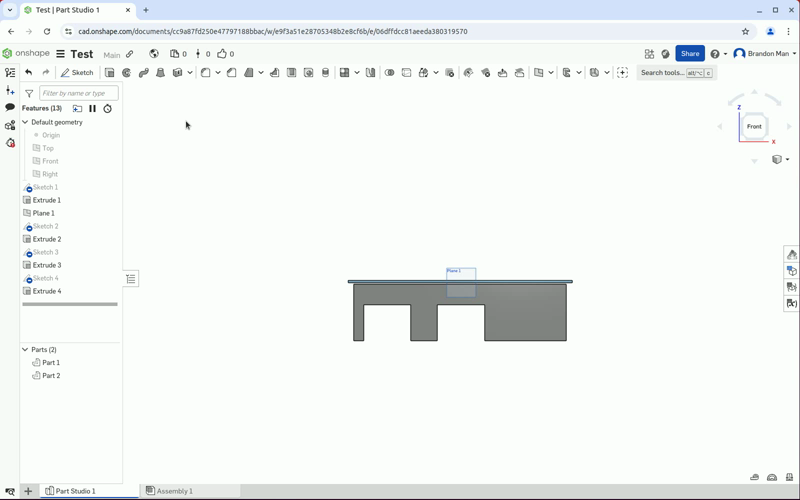
key(shift+h)
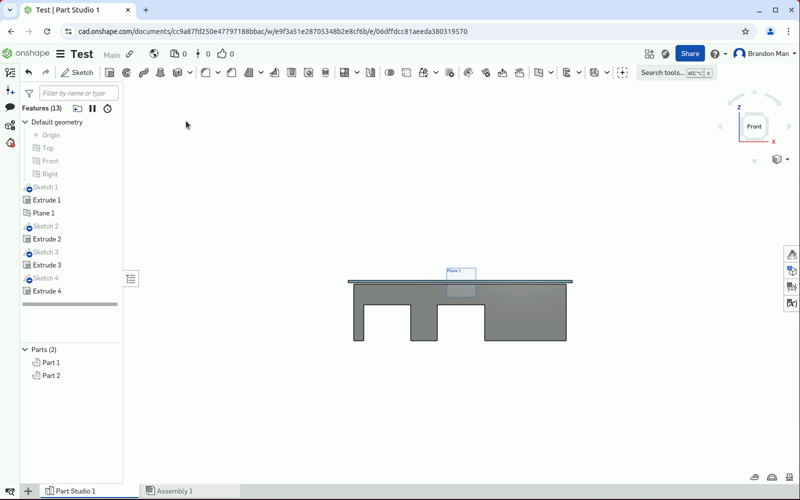
mouse_move(73, 189)
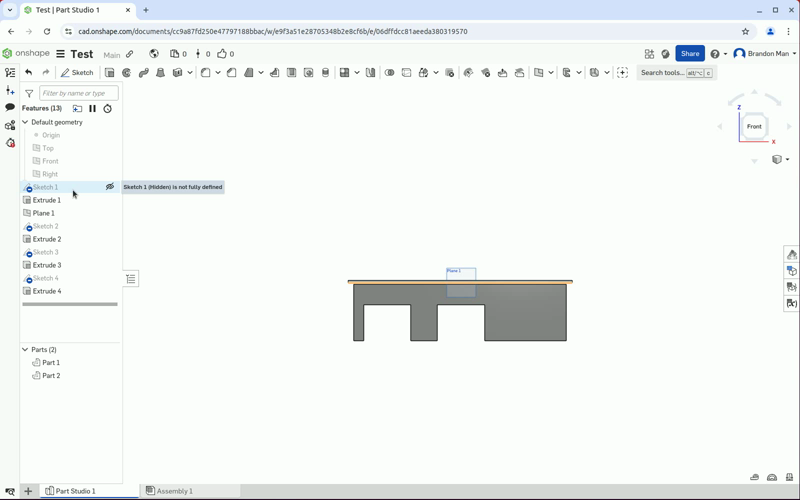
click(73, 189)
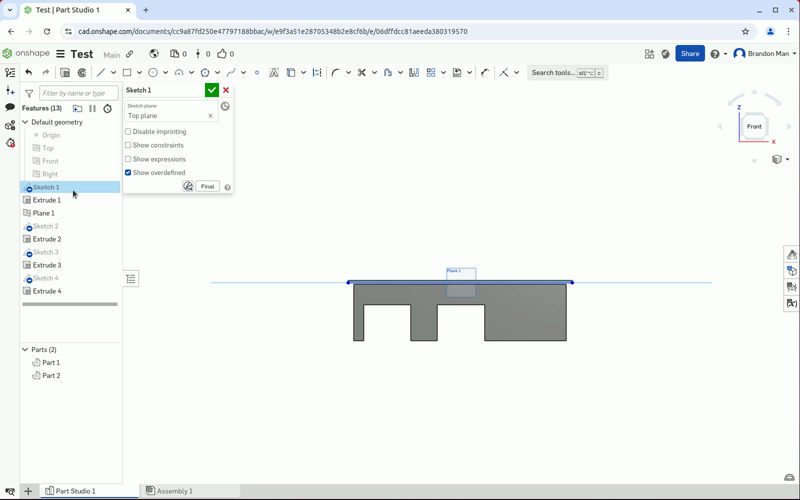
mouse_move(229, 92)
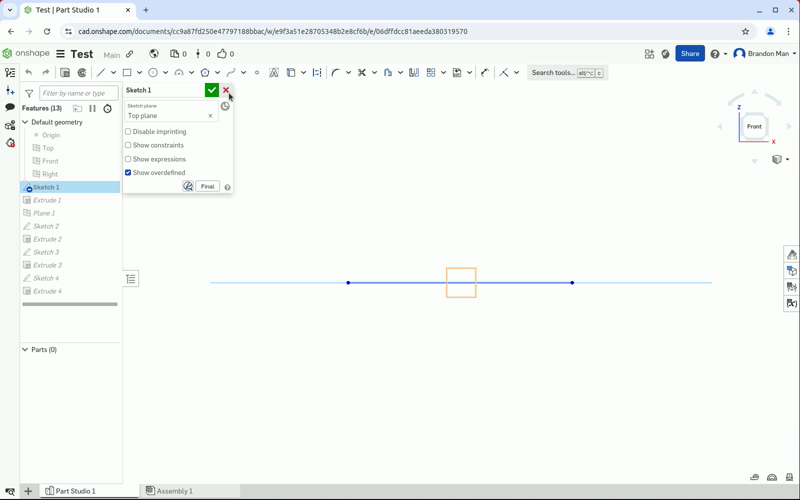
click(229, 92)
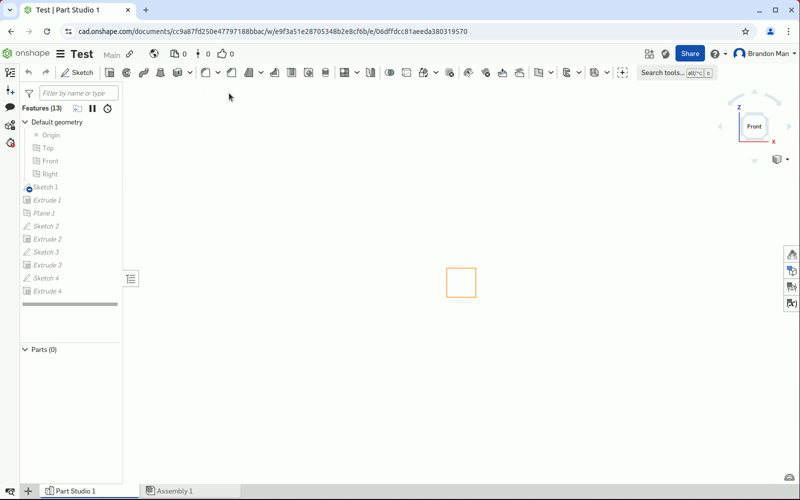
key(shift+s)
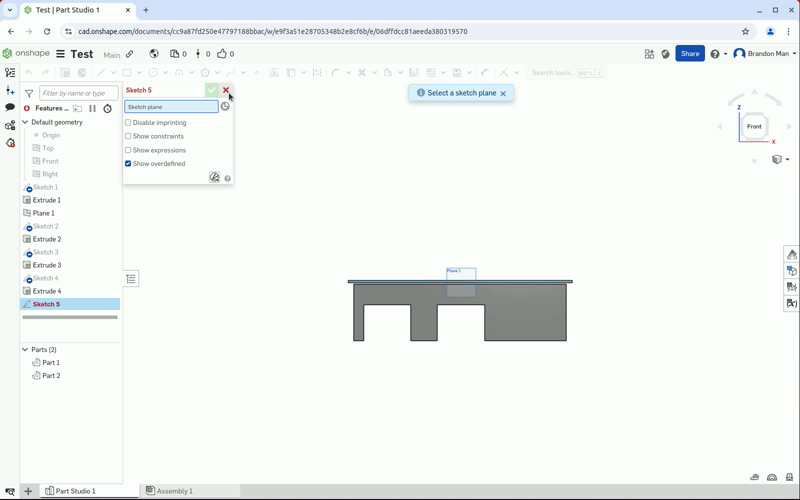
mouse_move(73, 215)
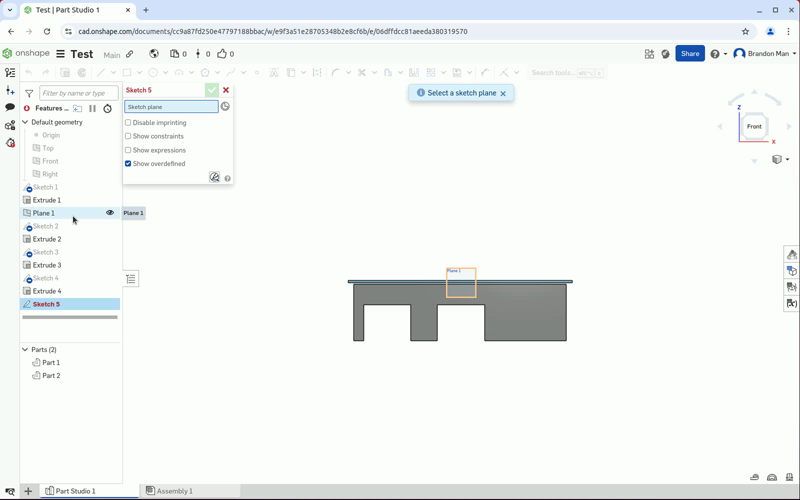
click(73, 215)
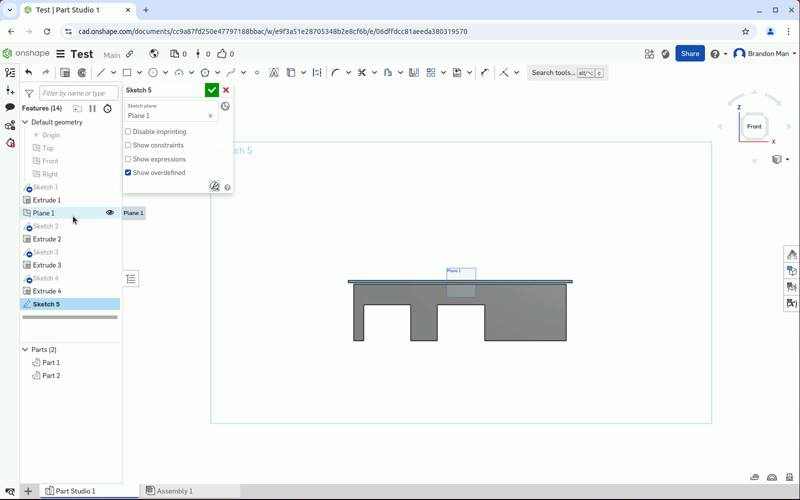
mouse_move(73, 352)
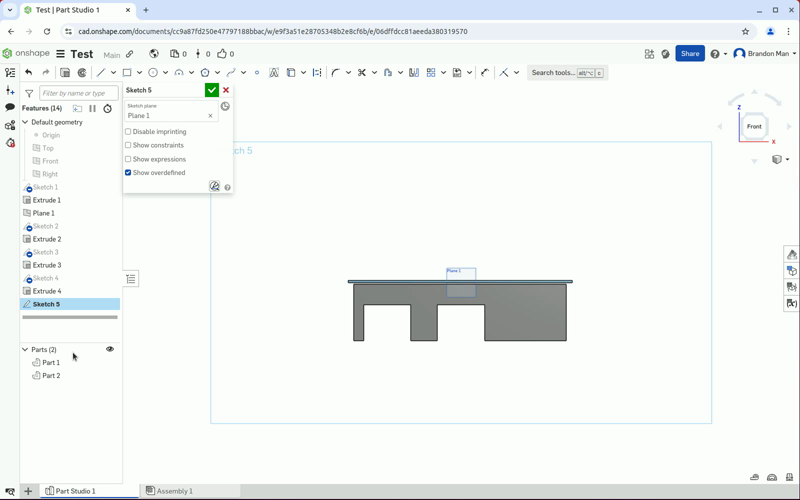
key(y)
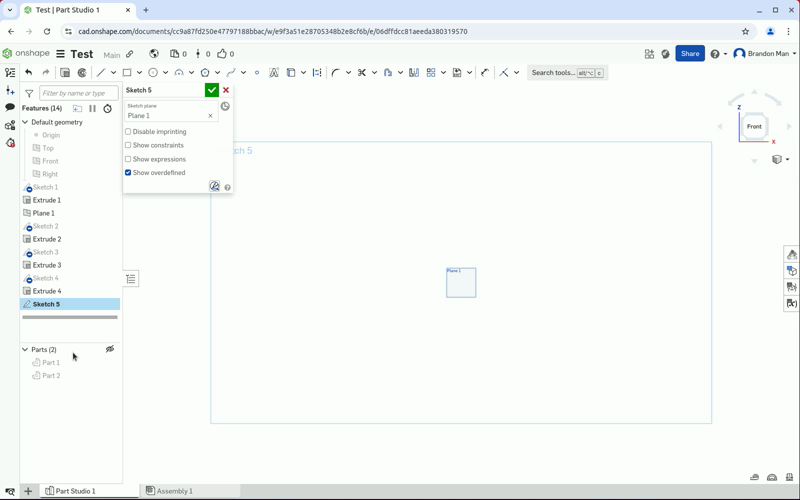
key(l)
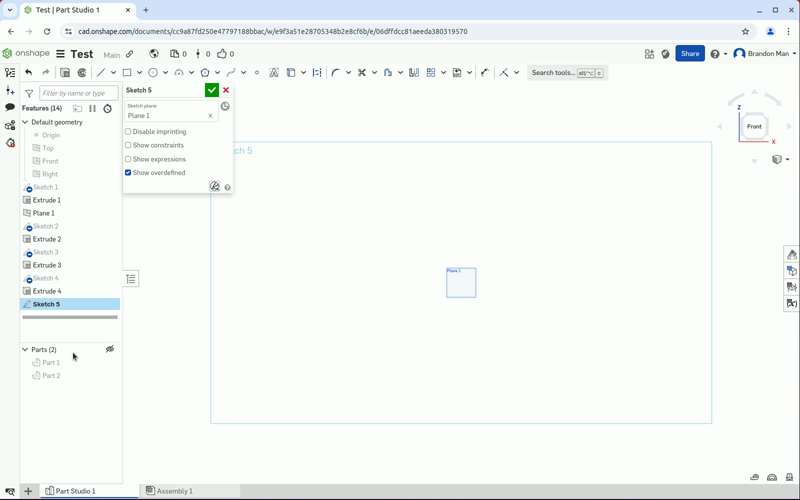
key_down(shift)
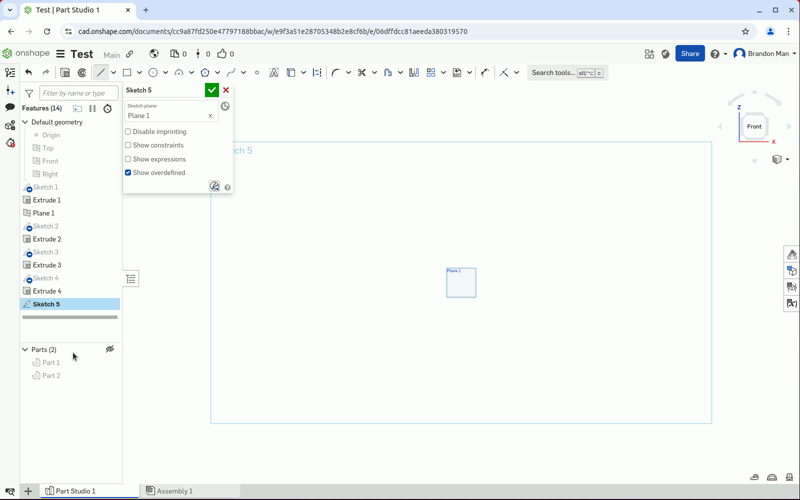
mouse_move(510, 340)
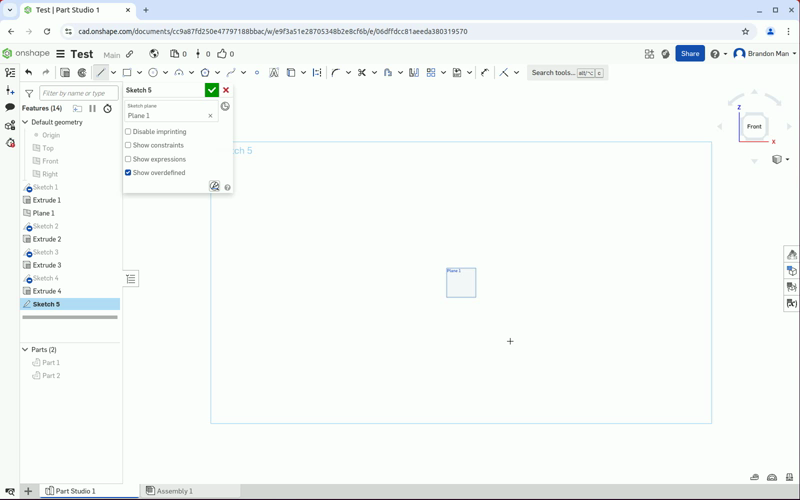
click(510, 340)
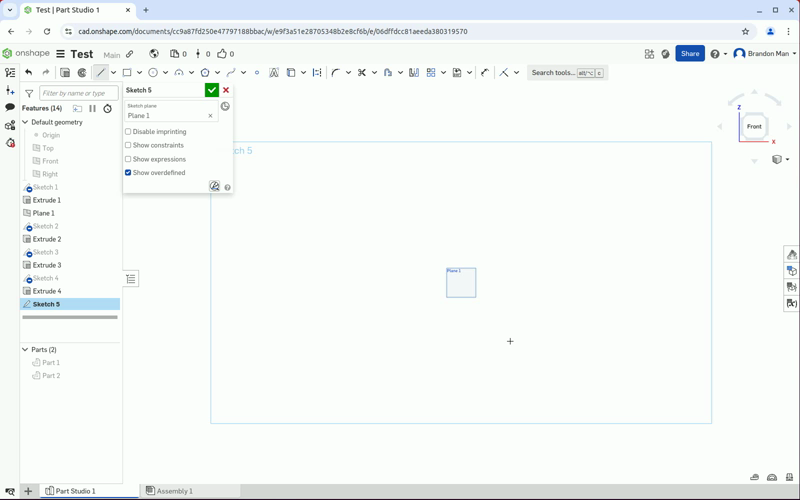
key_up(shift)
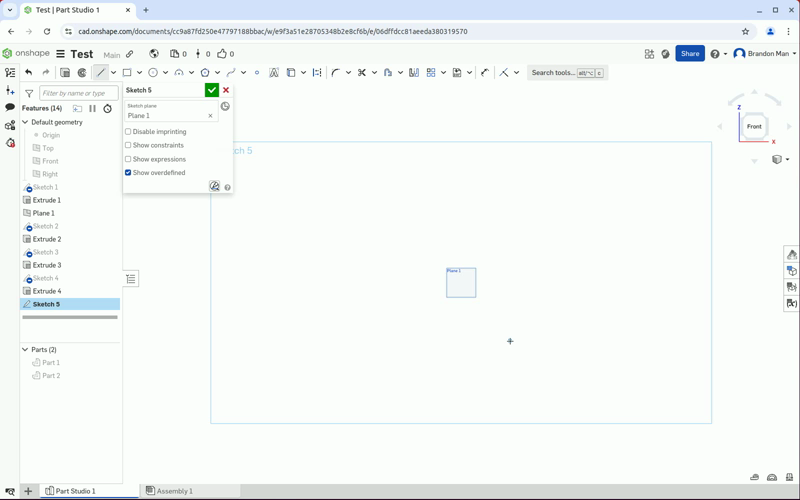
key_down(shift)
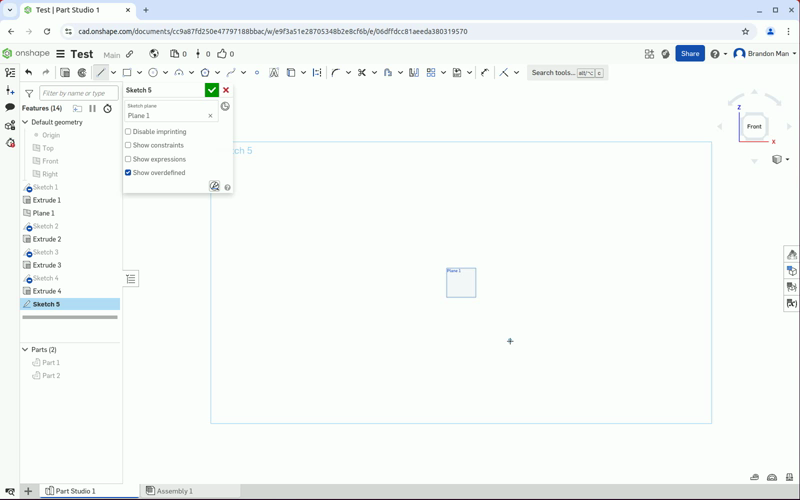
mouse_move(540, 340)
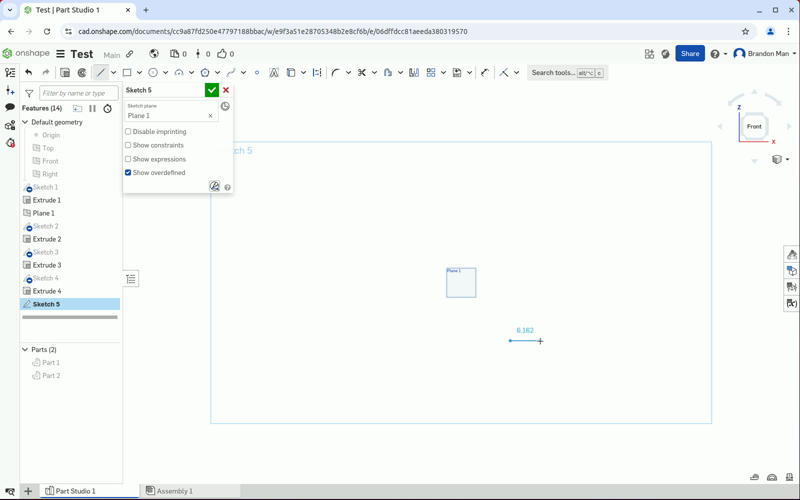
mouse_move(557, 340)
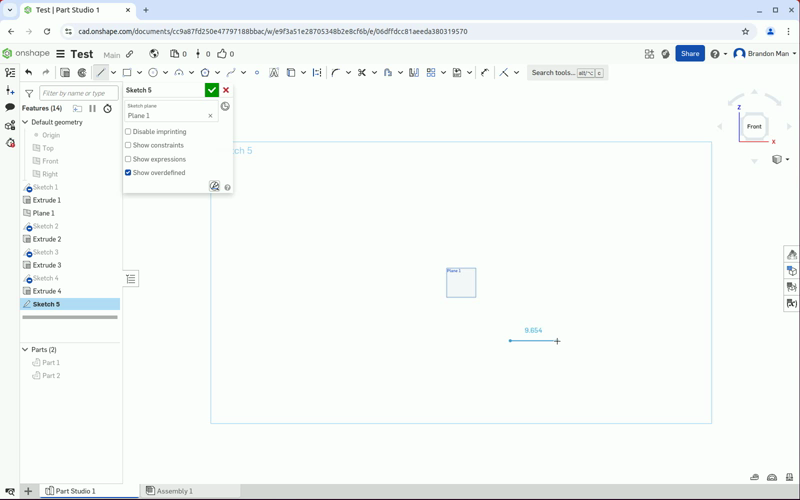
click(557, 340)
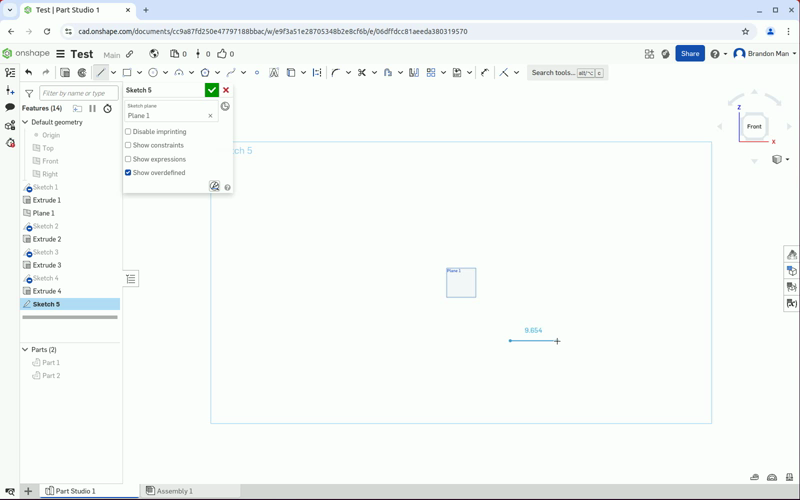
key_up(shift)
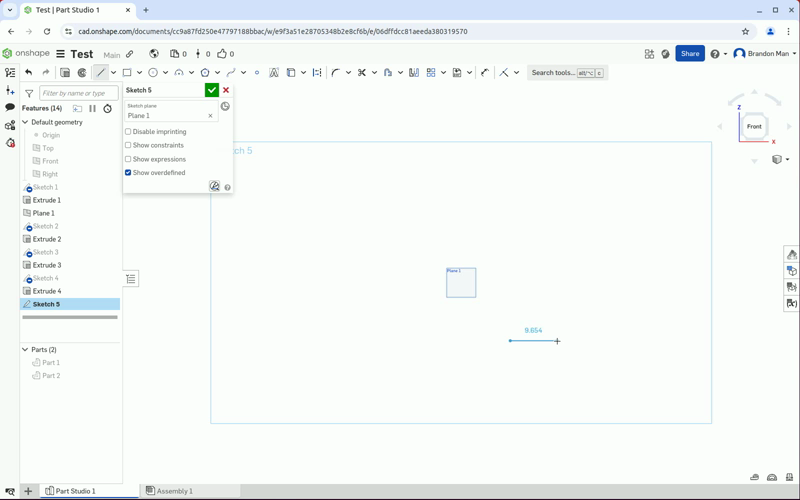
key_down(shift)
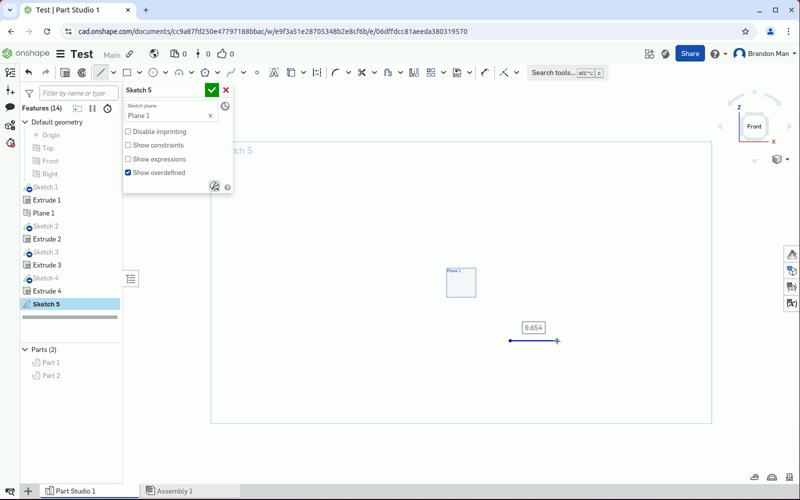
mouse_move(587, 340)
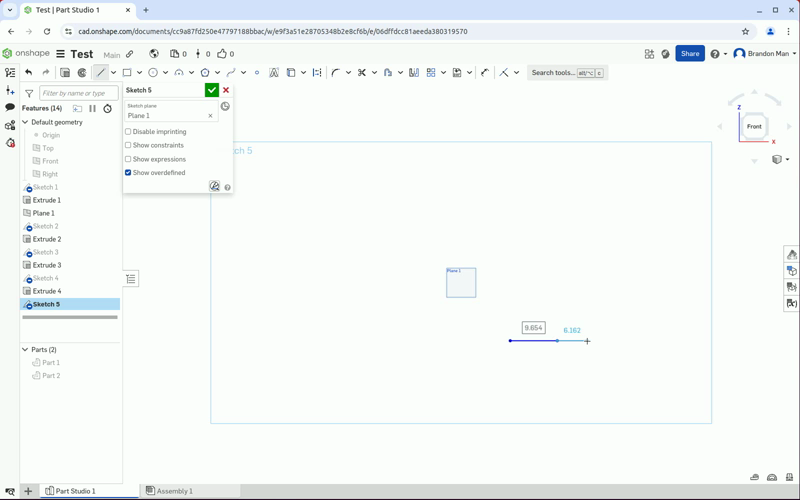
mouse_move(557, 304)
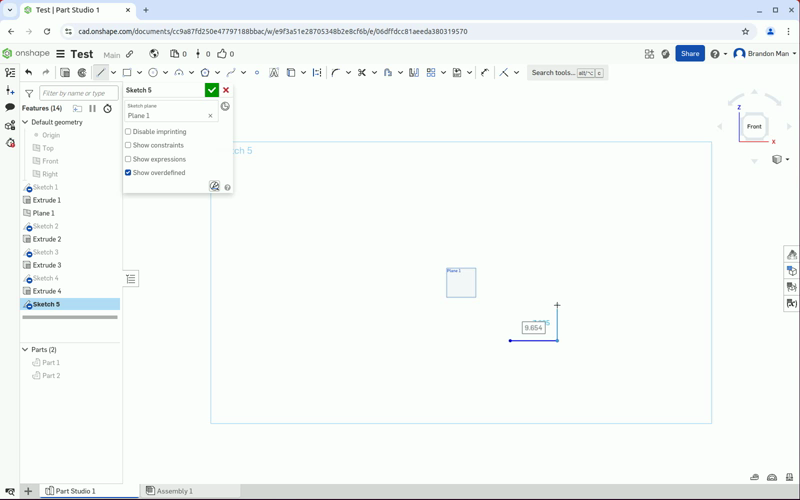
click(557, 304)
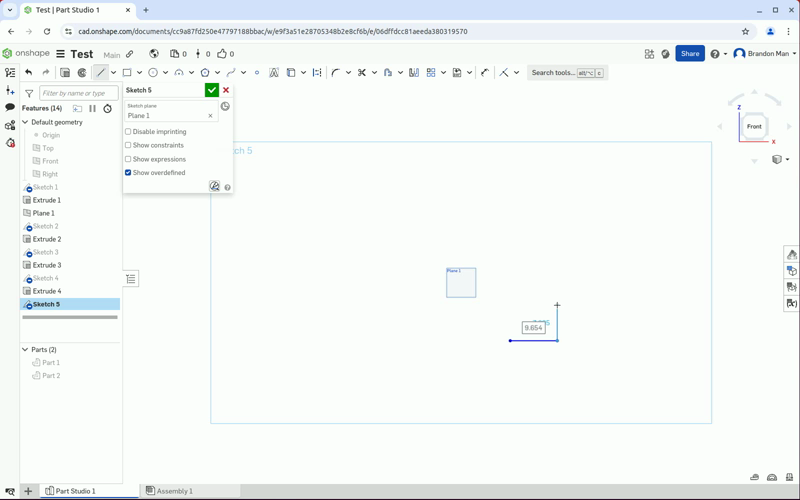
key_up(shift)
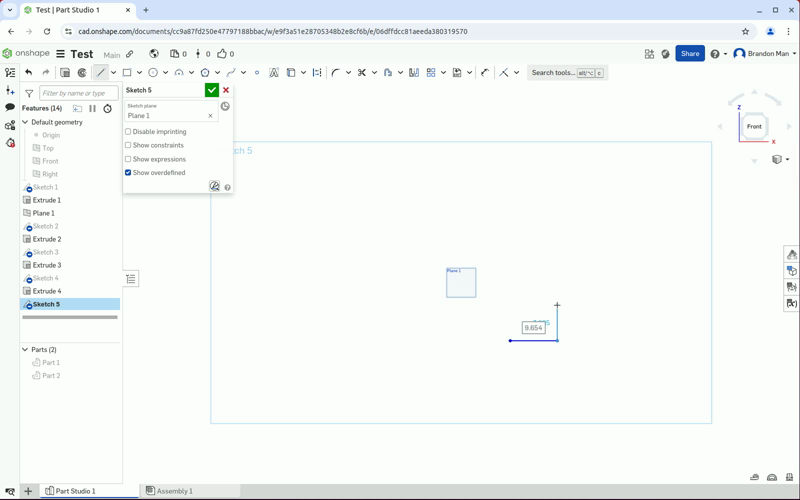
key_down(shift)
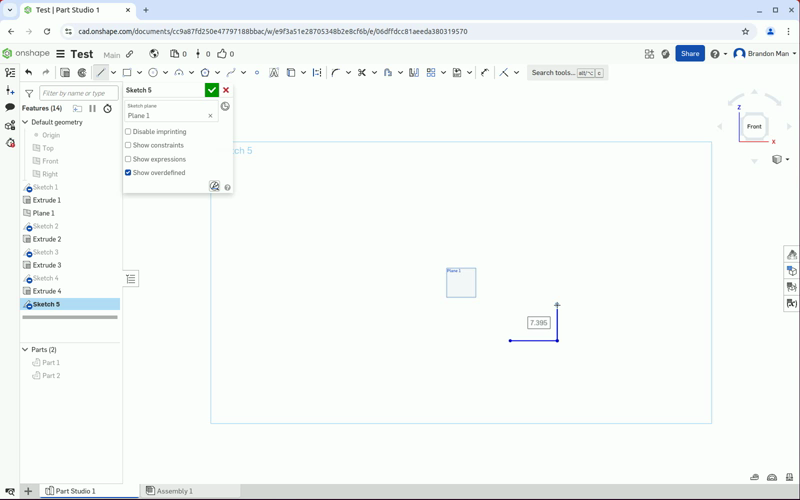
mouse_move(587, 304)
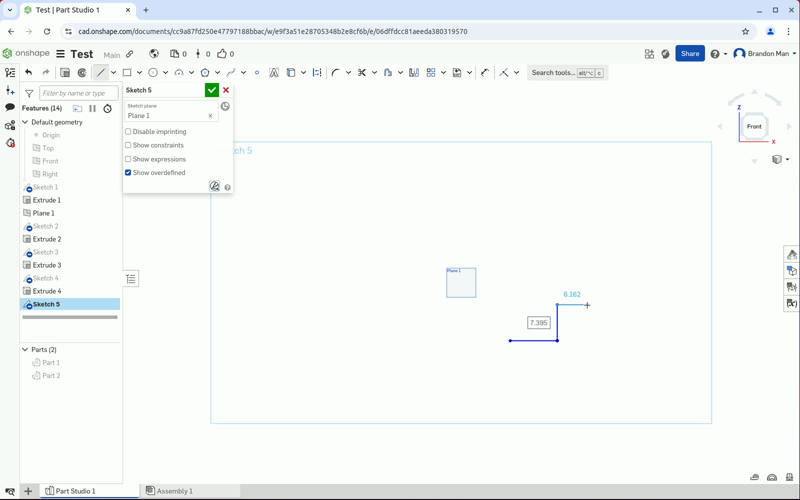
mouse_move(510, 304)
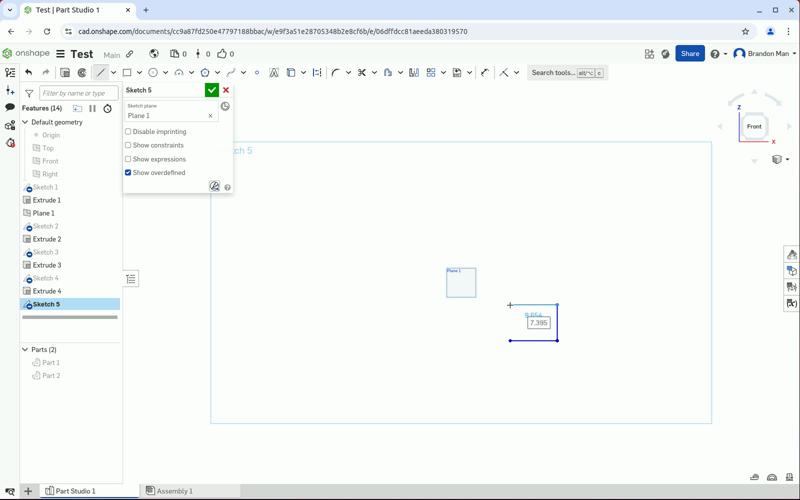
click(510, 304)
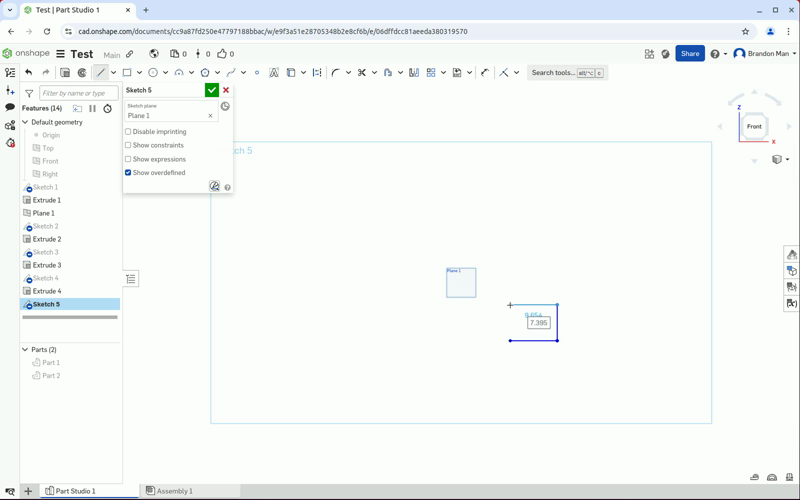
key_up(shift)
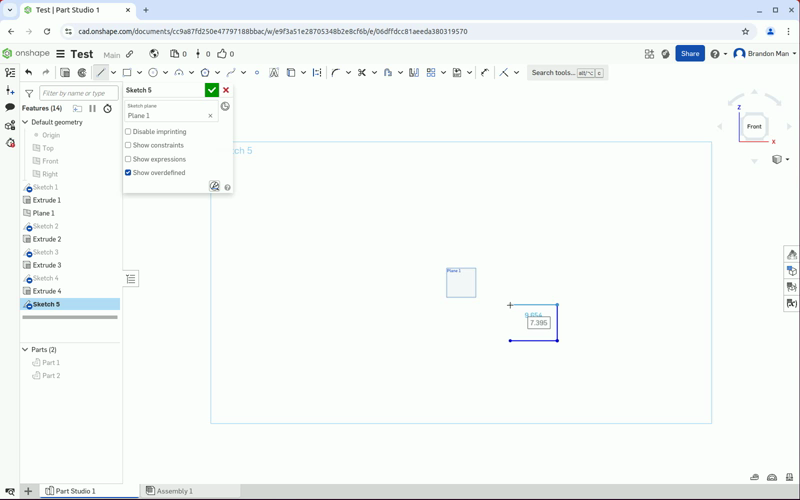
mouse_move(540, 304)
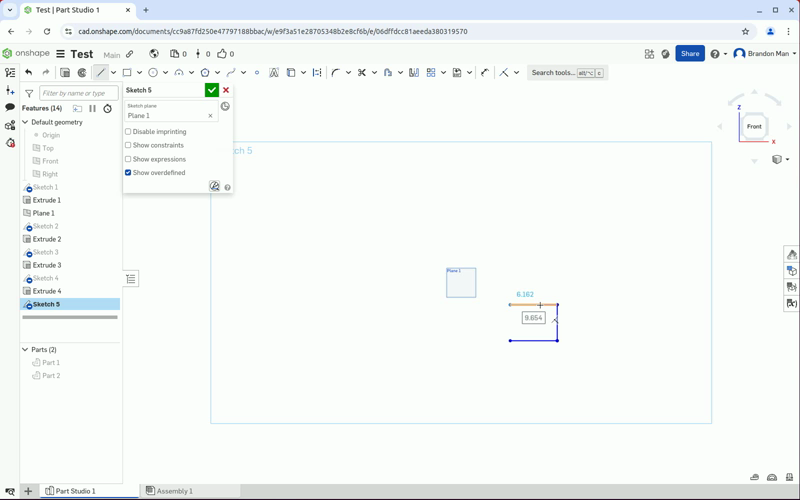
key_down(shift)
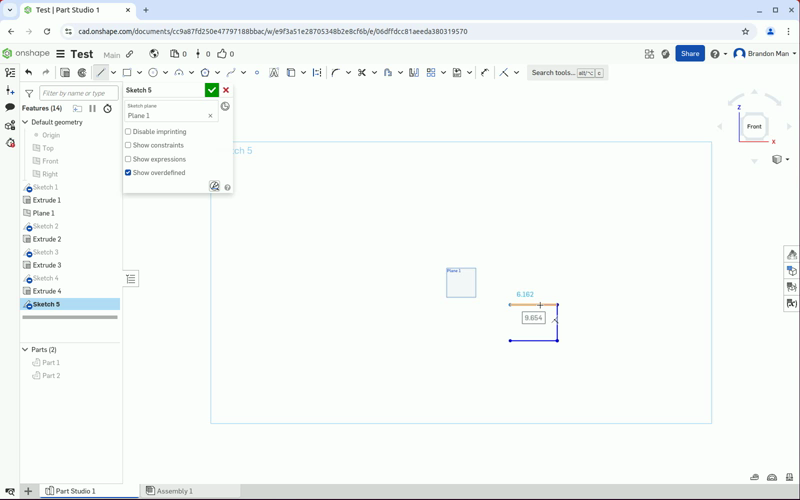
mouse_move(510, 340)
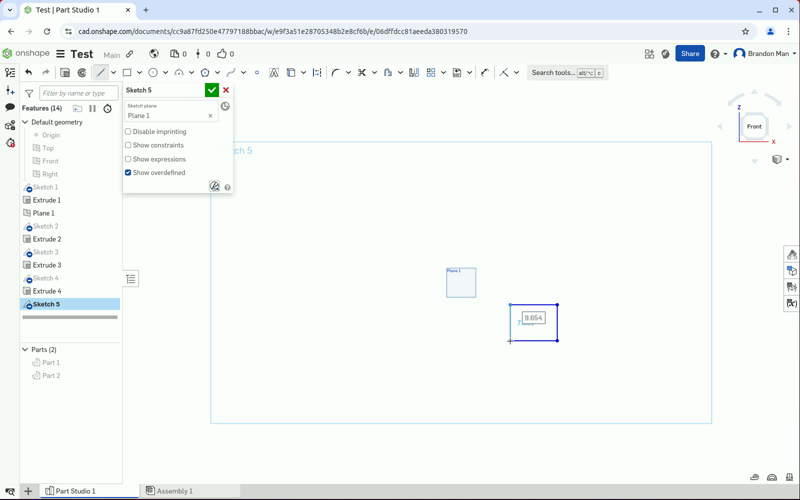
key_up(shift)
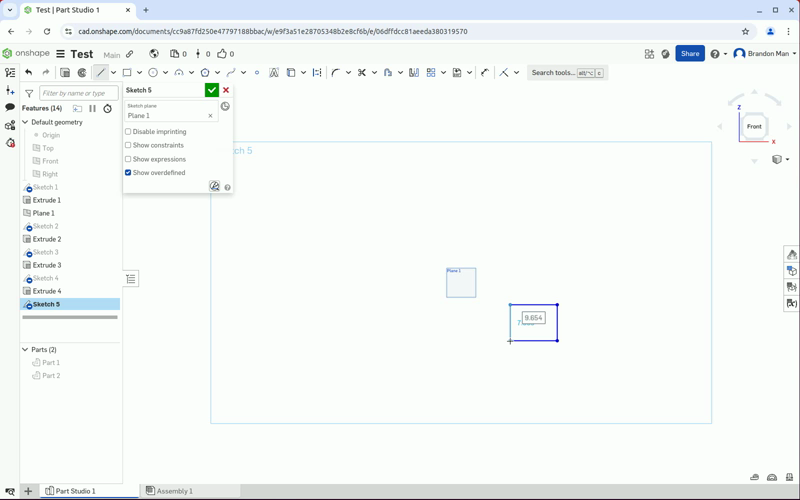
click(510, 340)
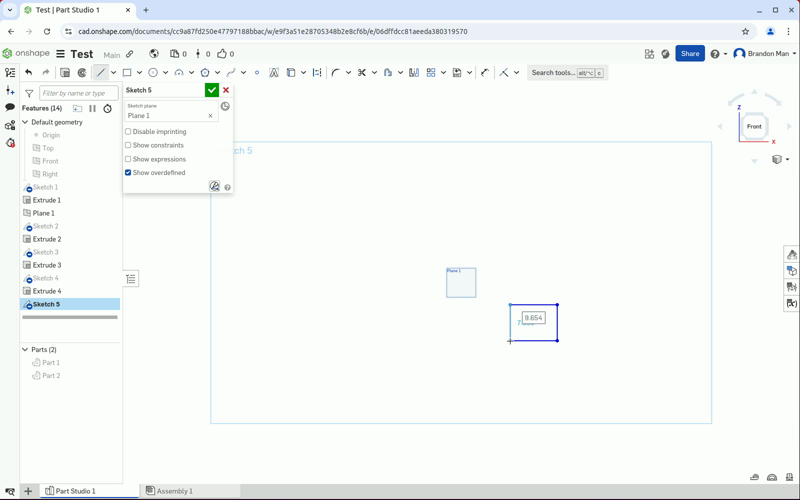
key(esc)
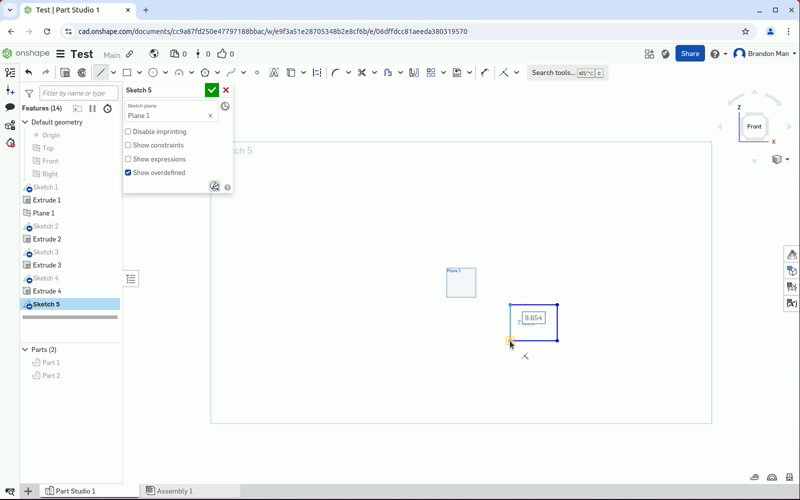
mouse_move(524, 333)
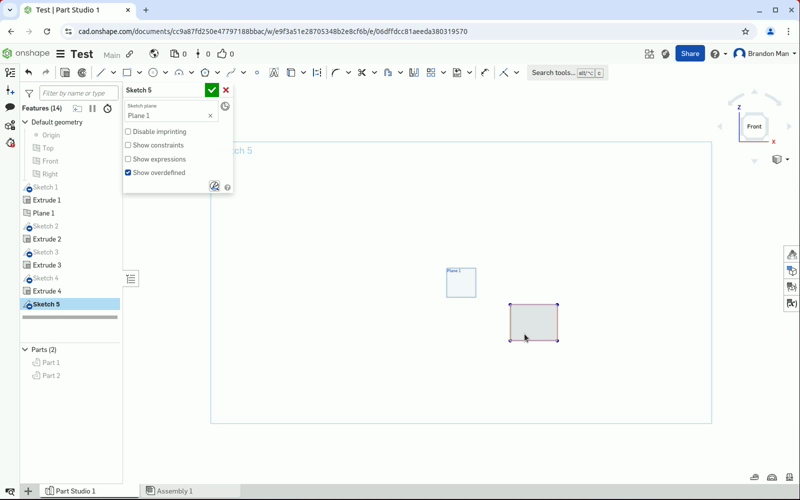
scroll(6)
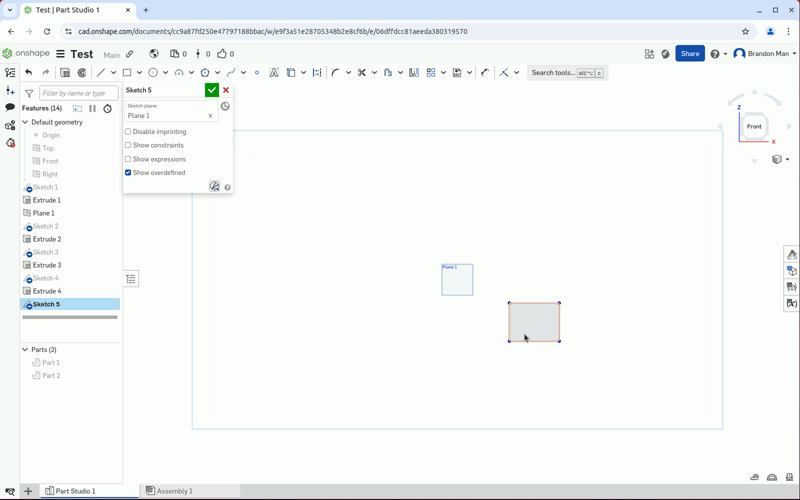
scroll(6)
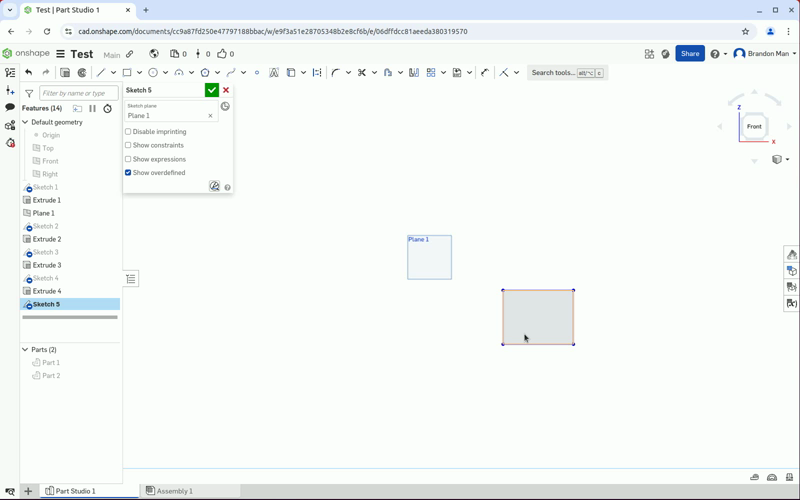
scroll(6)
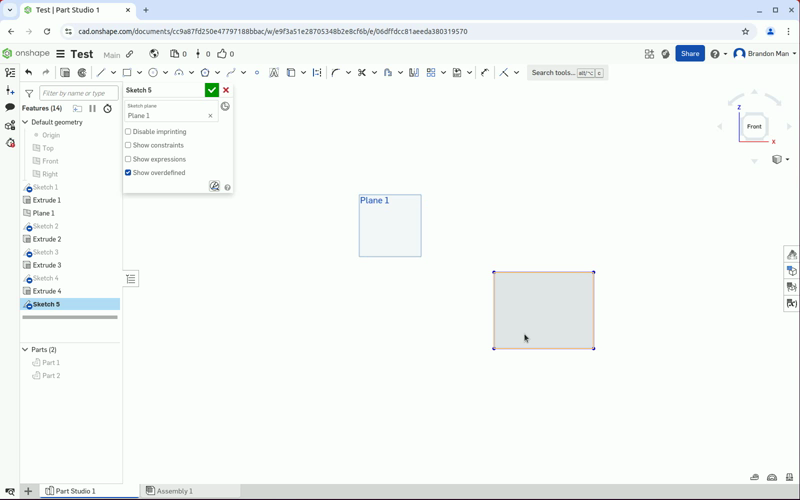
scroll(6)
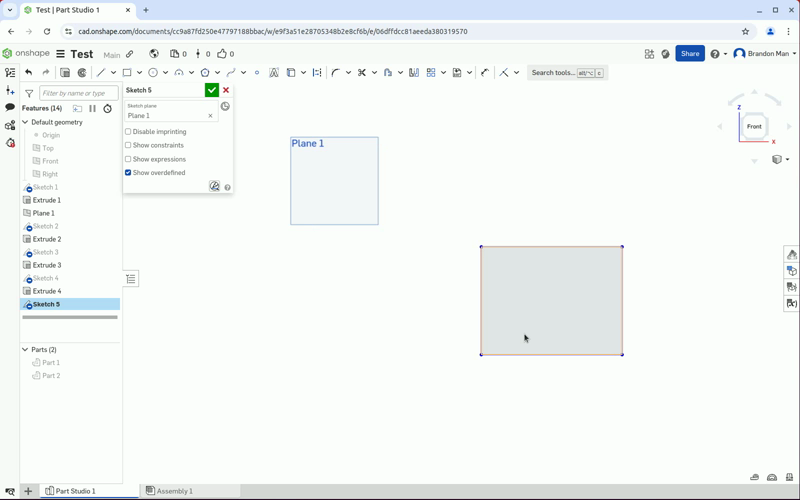
scroll(6)
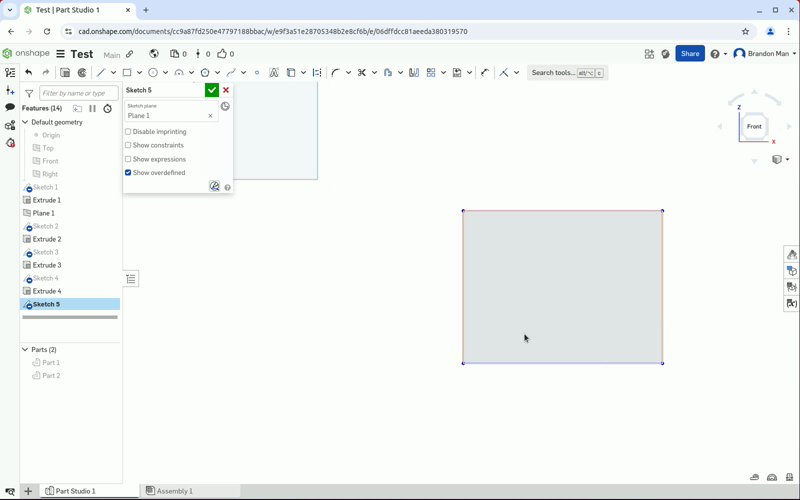
scroll(6)
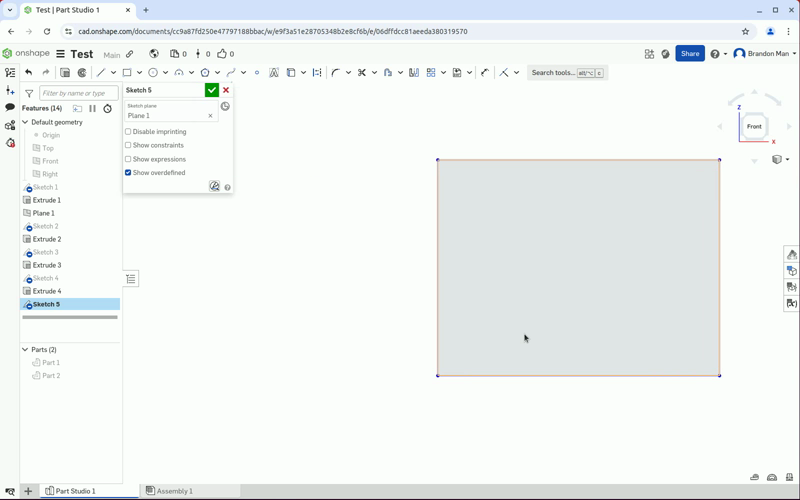
scroll(6)
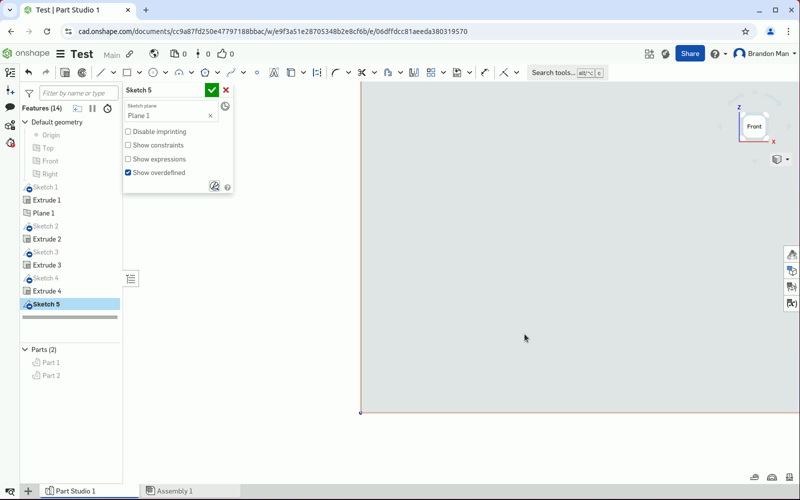
click(524, 333)
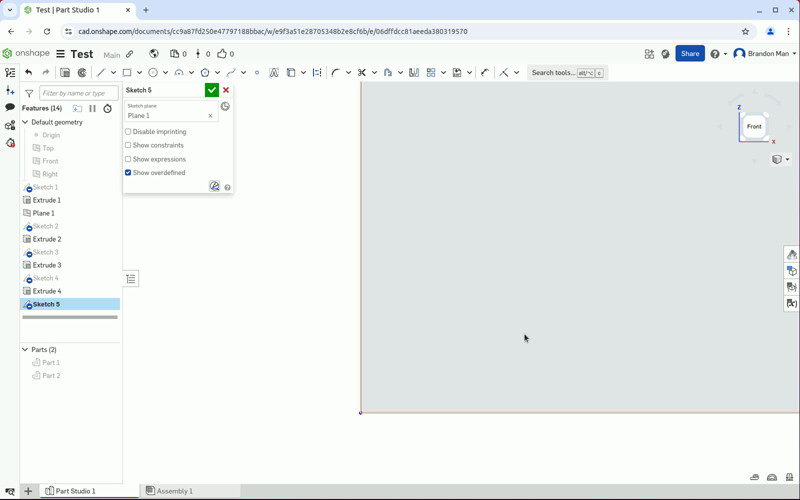
scroll(-6)
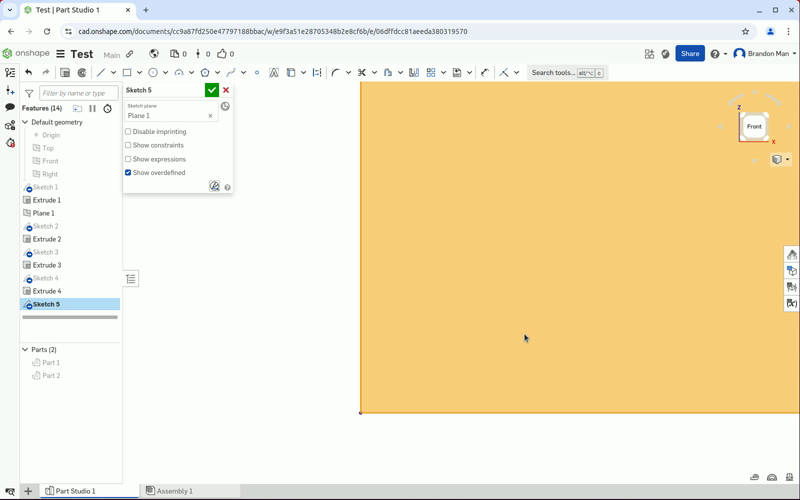
scroll(-6)
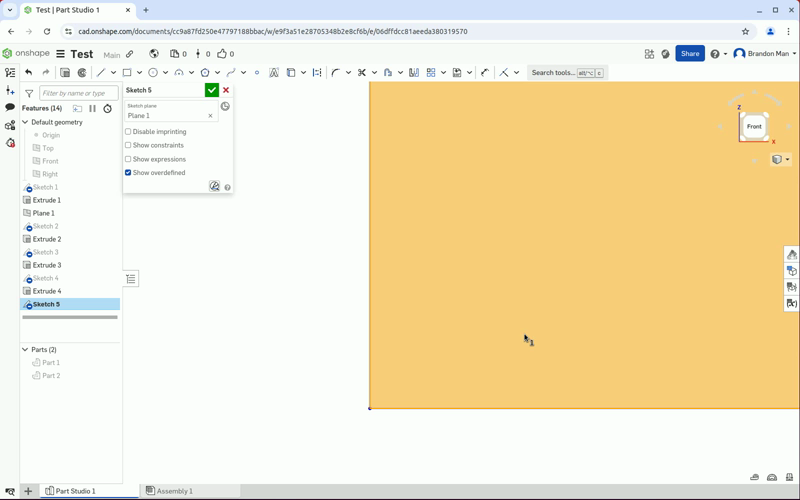
scroll(-6)
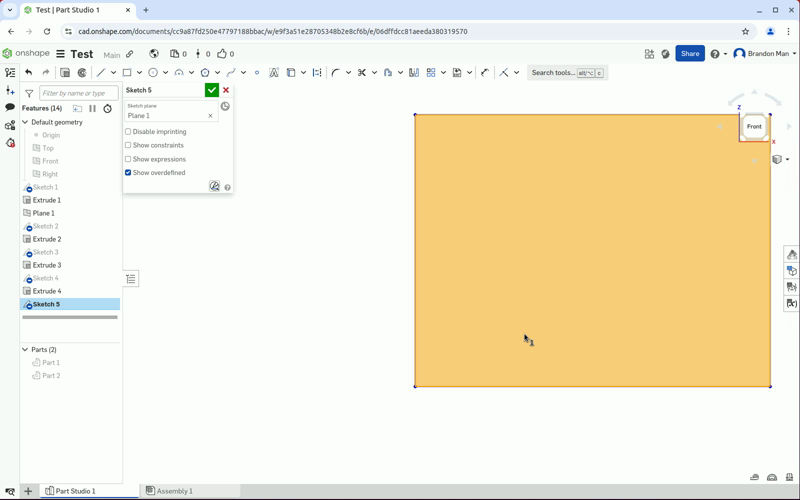
scroll(-6)
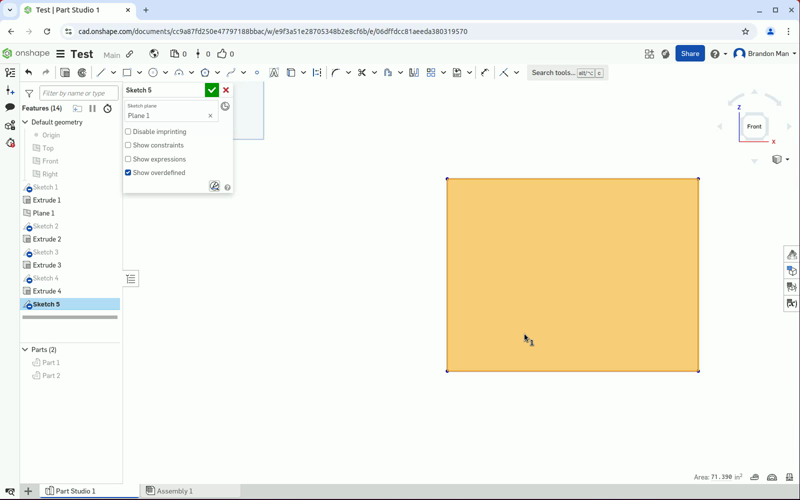
scroll(-6)
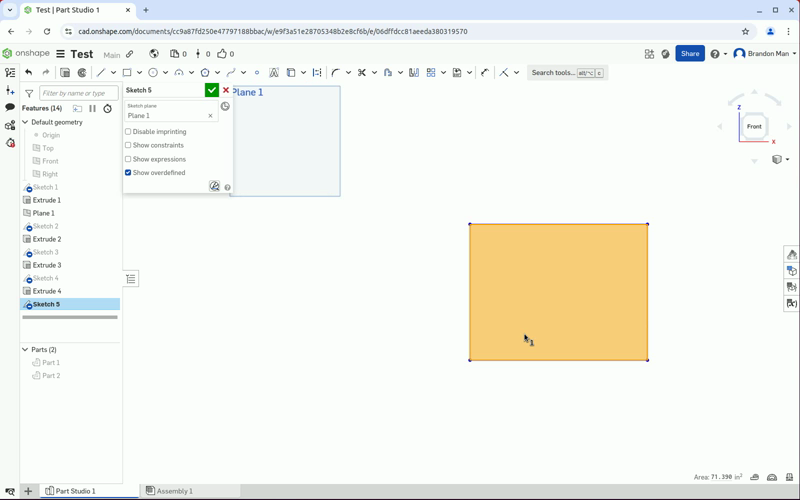
scroll(-6)
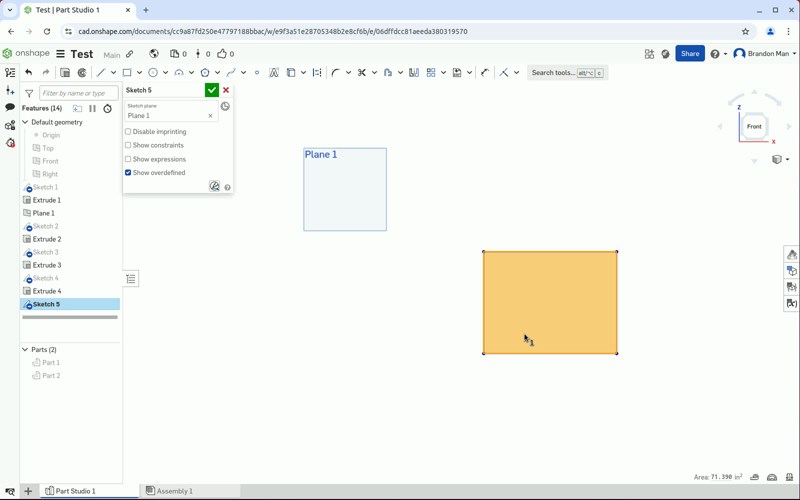
scroll(-6)
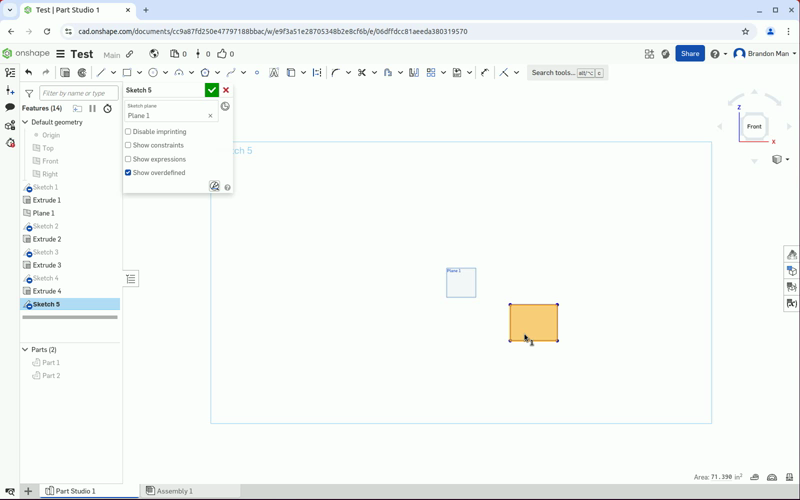
mouse_move(73, 352)
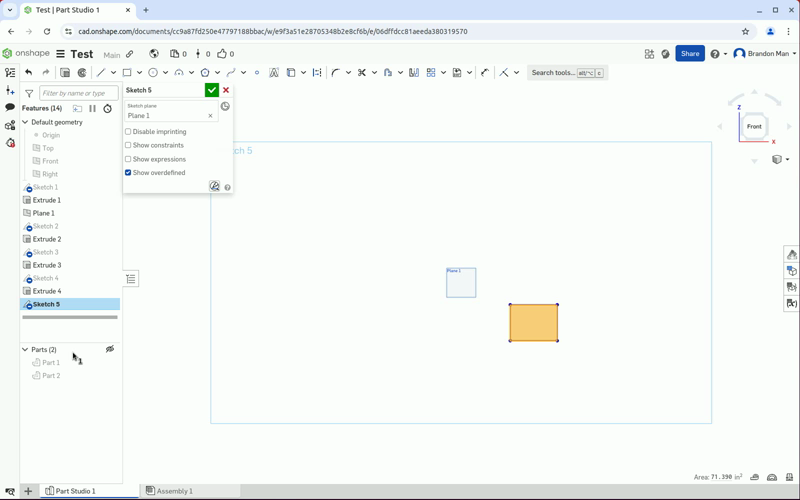
key(shift+y)
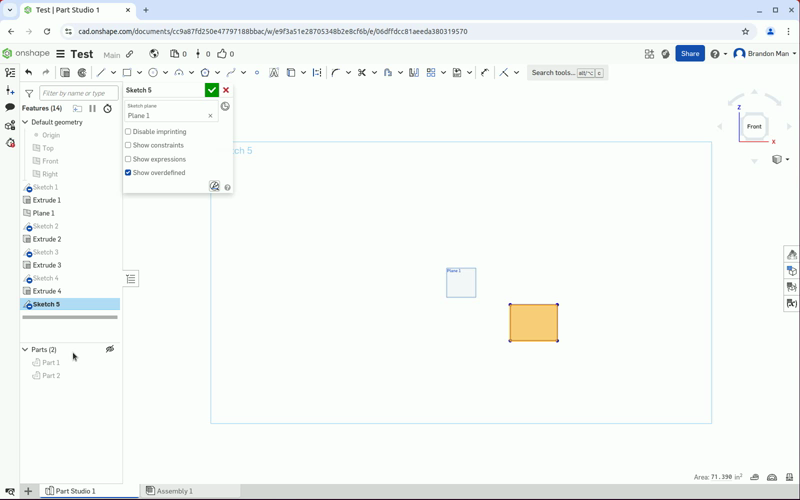
key(shift+e)
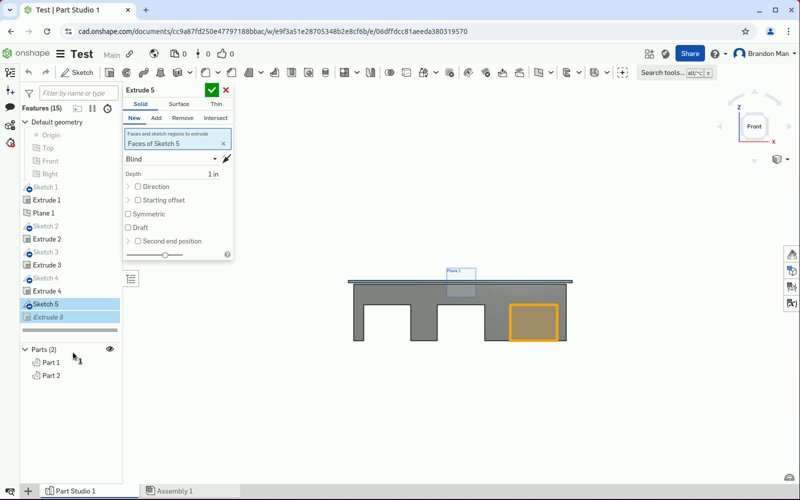
mouse_move(143, 106)
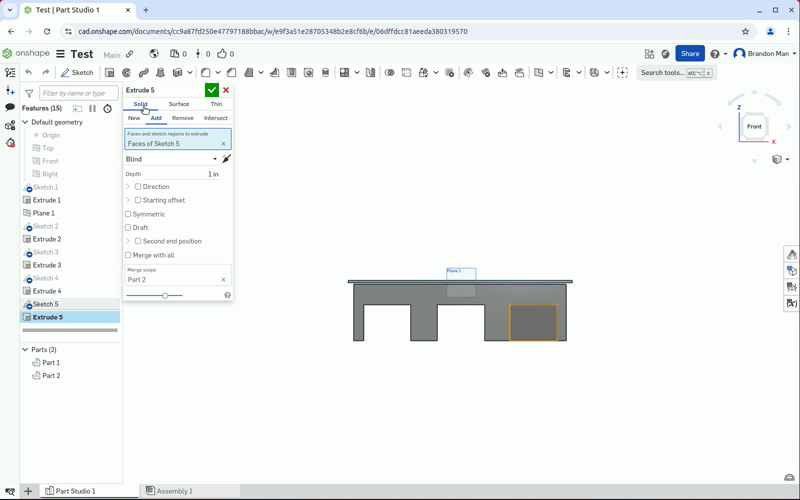
click(143, 106)
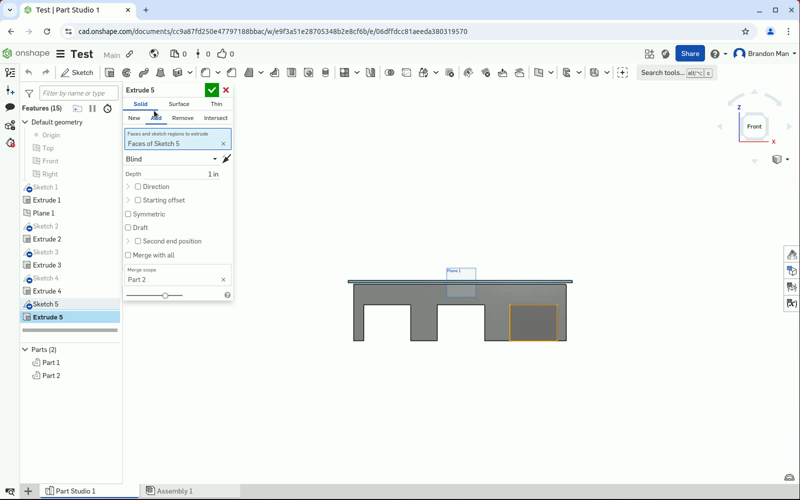
mouse_move(186, 120)
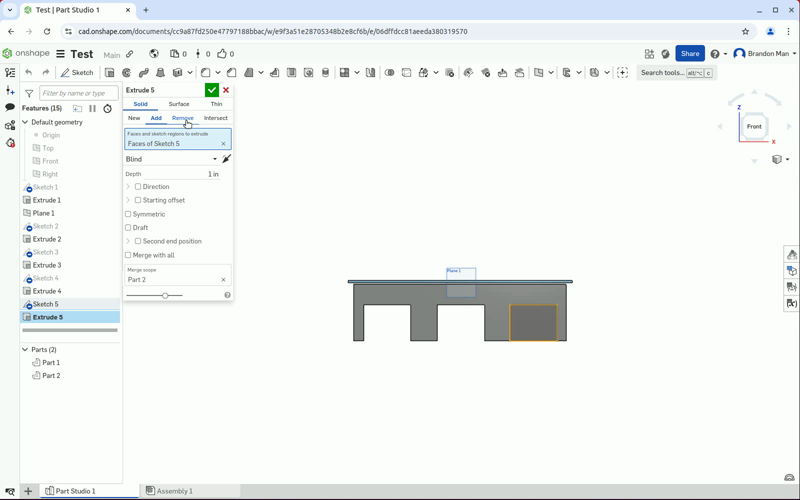
click(186, 120)
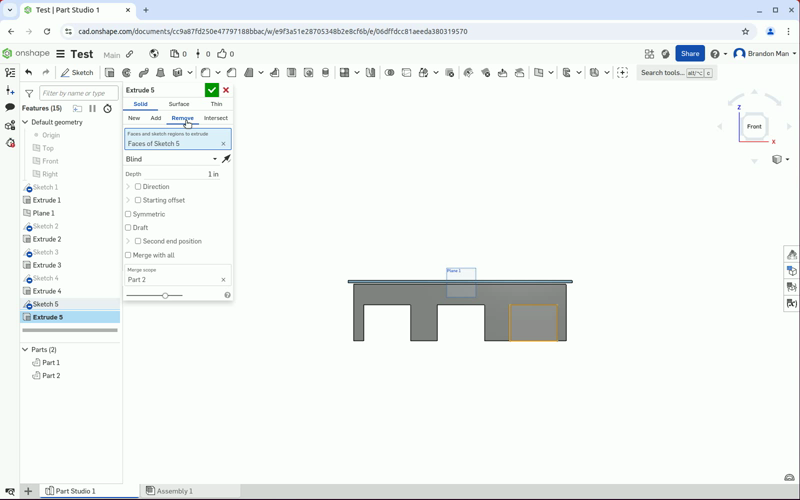
key(tab, 4)
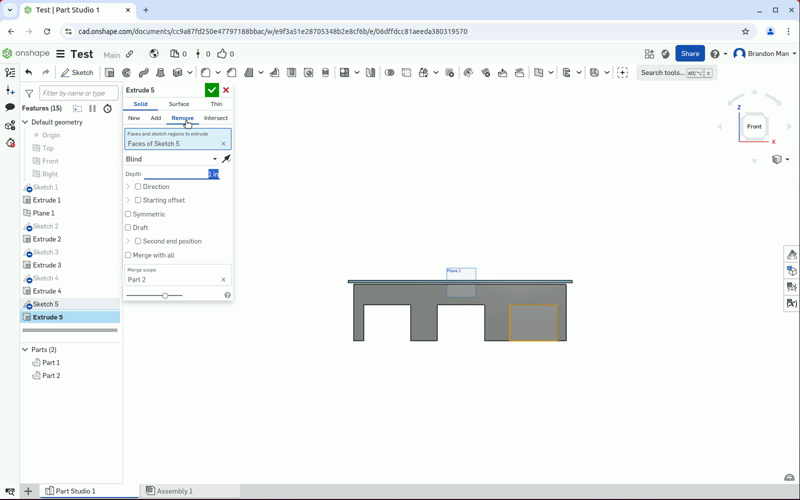
text(0.481)
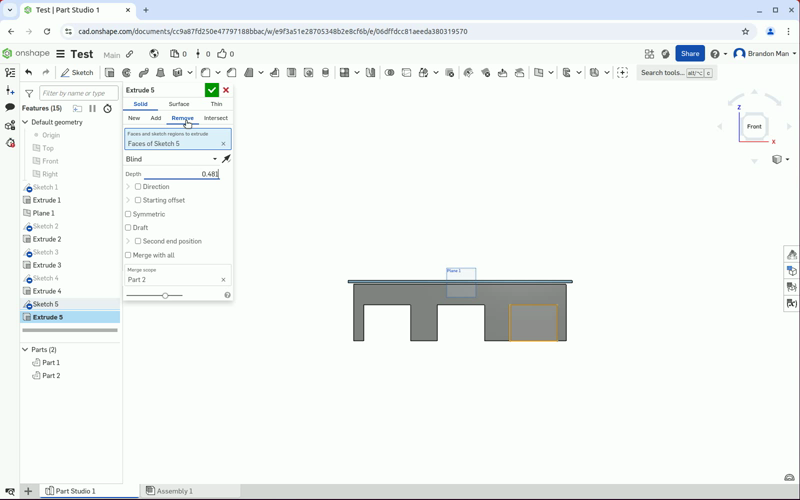
key(tab, 6)
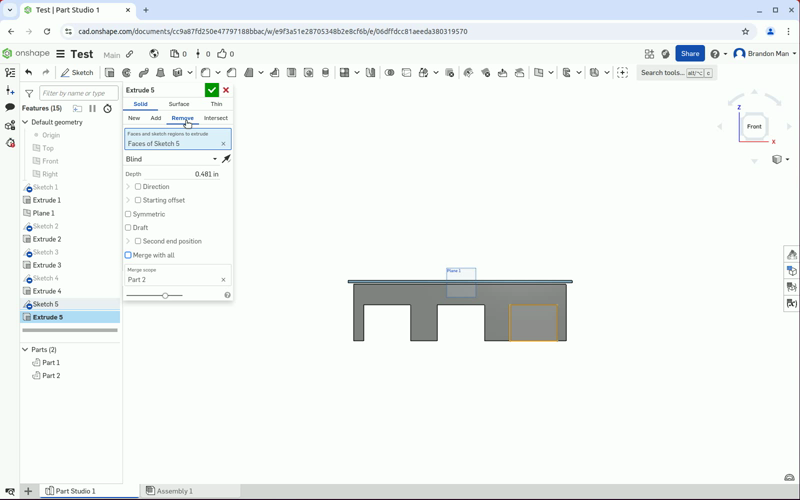
key(space)
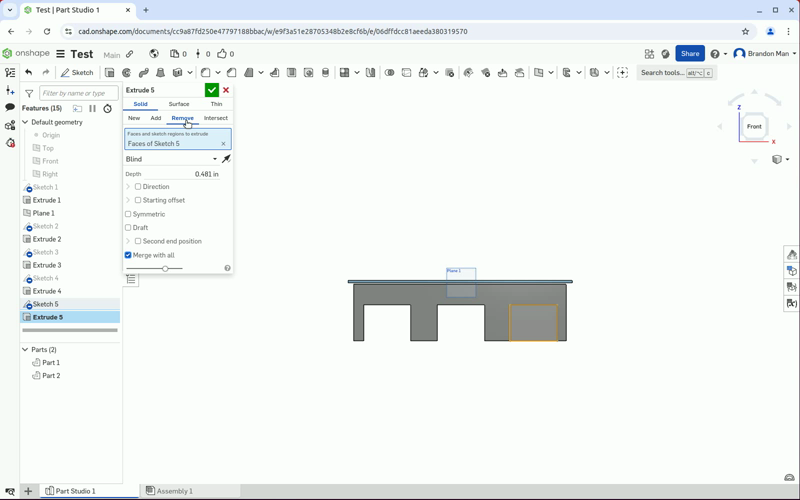
key(enter)
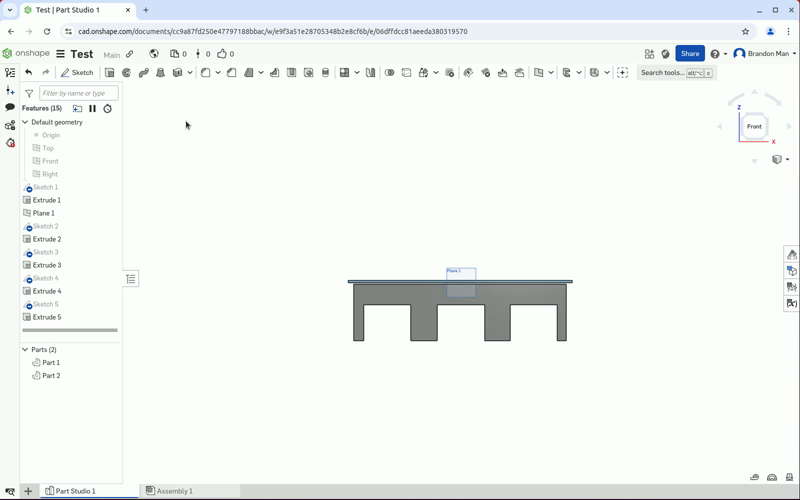
key(shift+h)
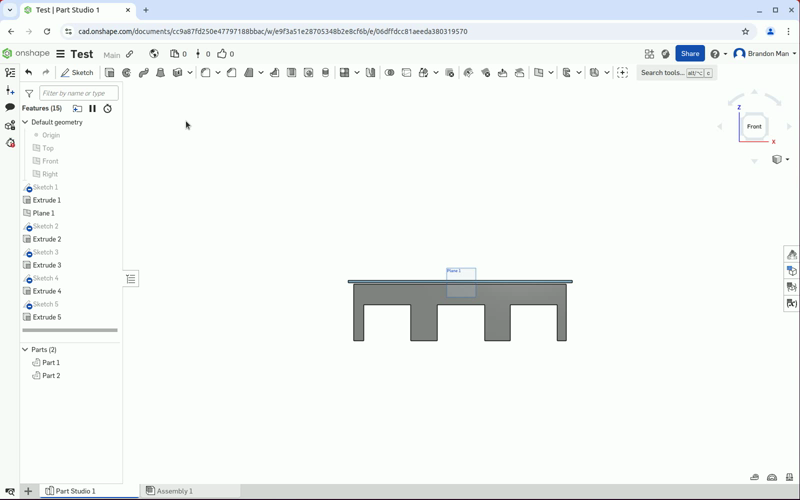
key(shift+h)
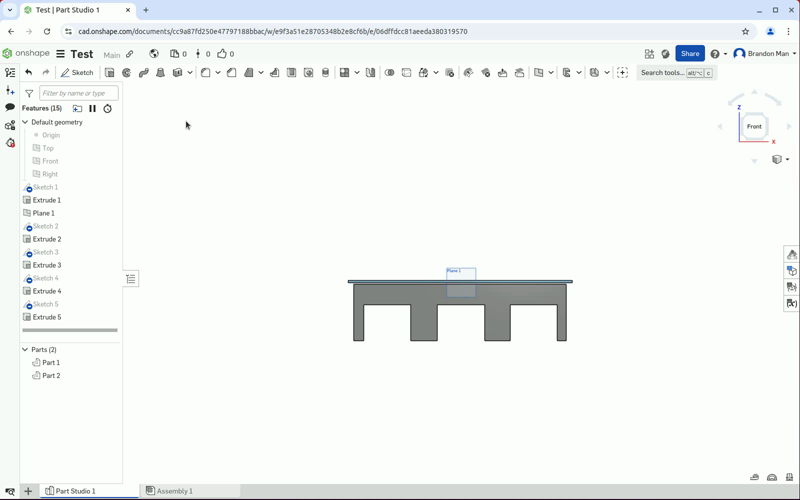
mouse_move(73, 189)
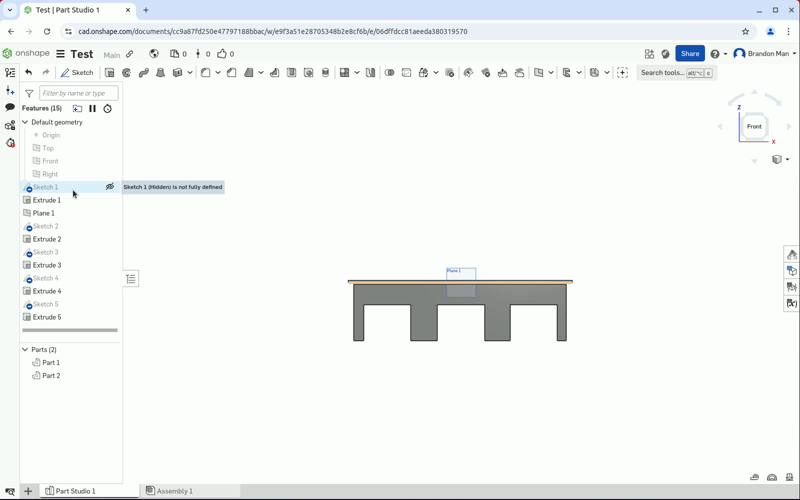
click(73, 189)
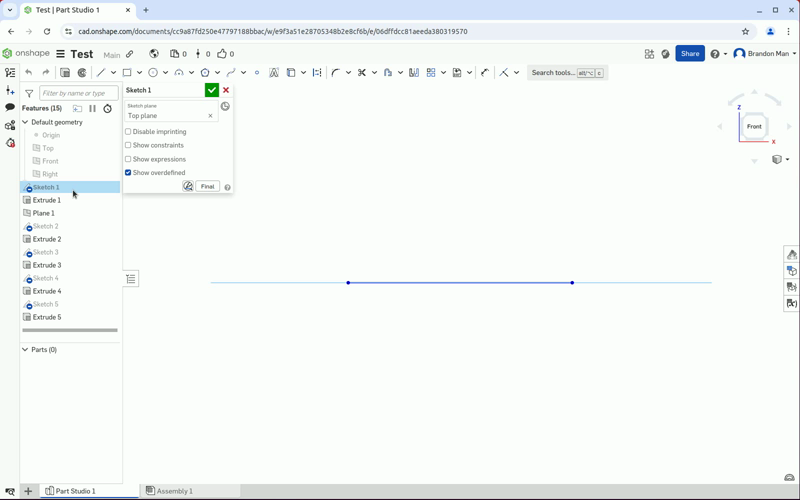
mouse_move(229, 92)
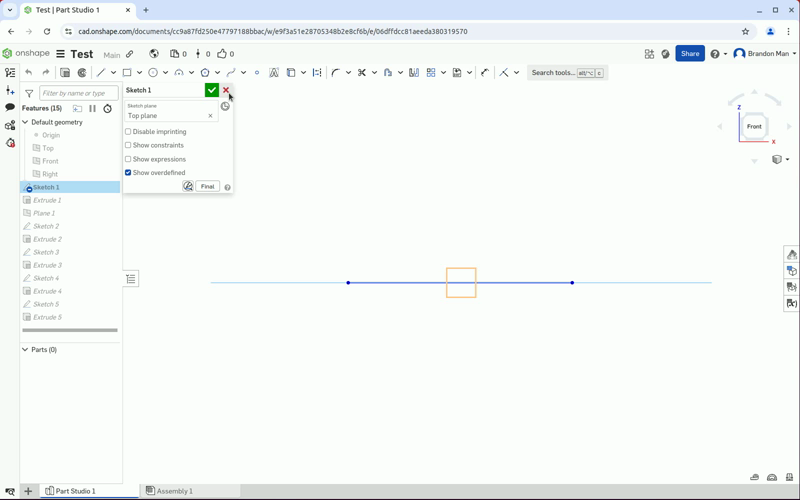
click(229, 92)
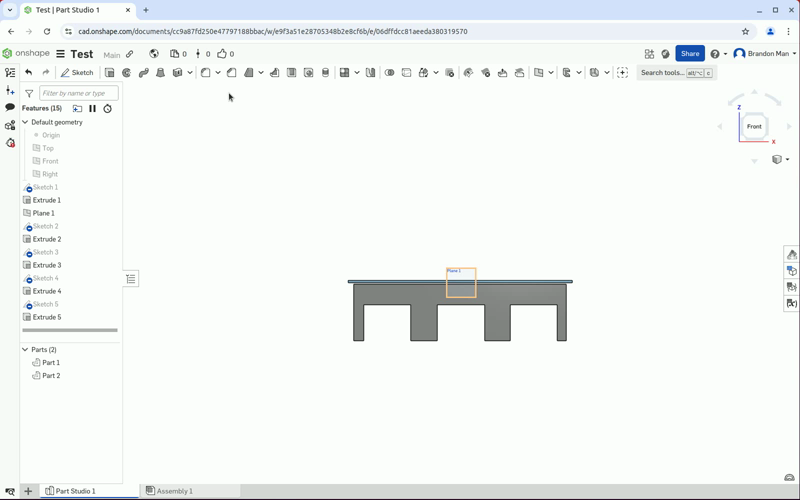
mouse_move(73, 352)
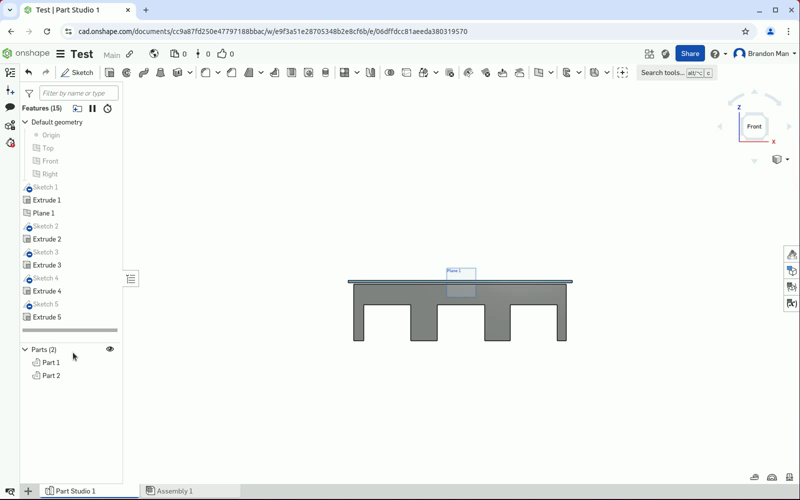
key(y)
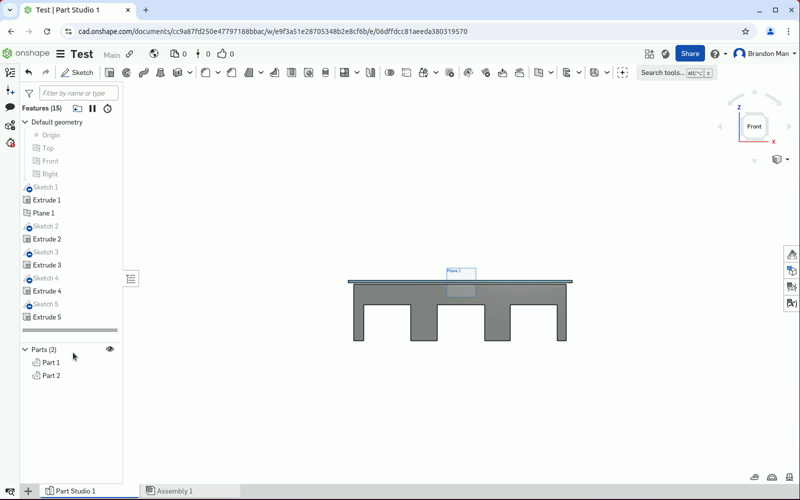
key(shift+p)
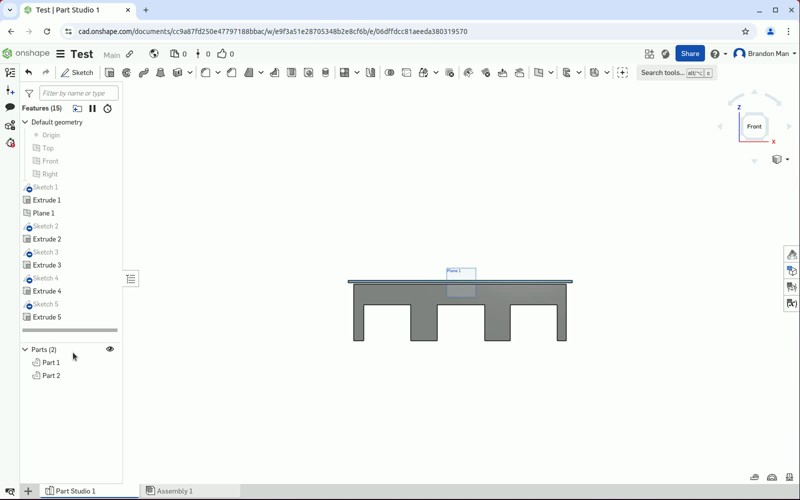
key(space)
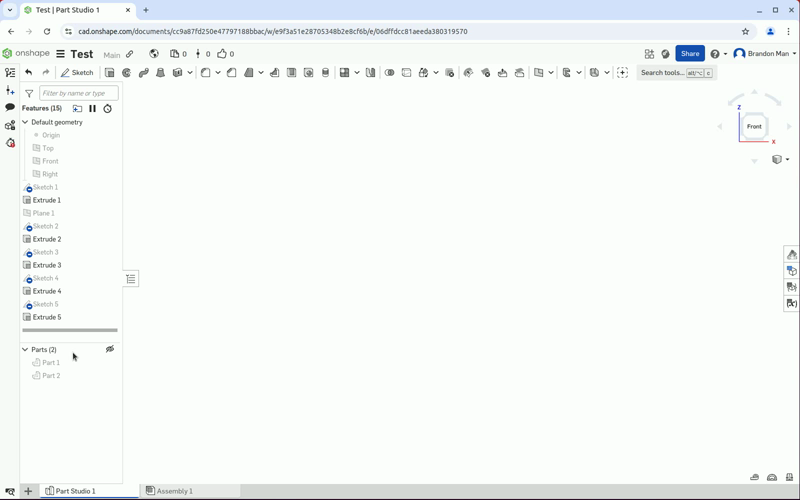
key_down(shift)
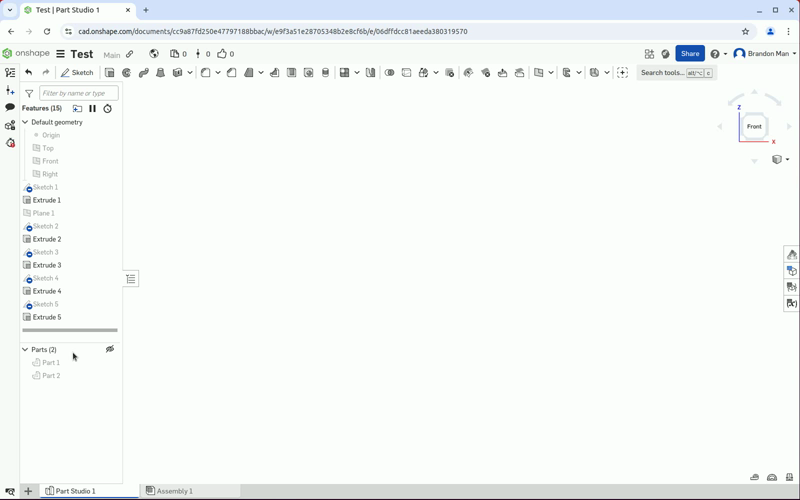
key(down)
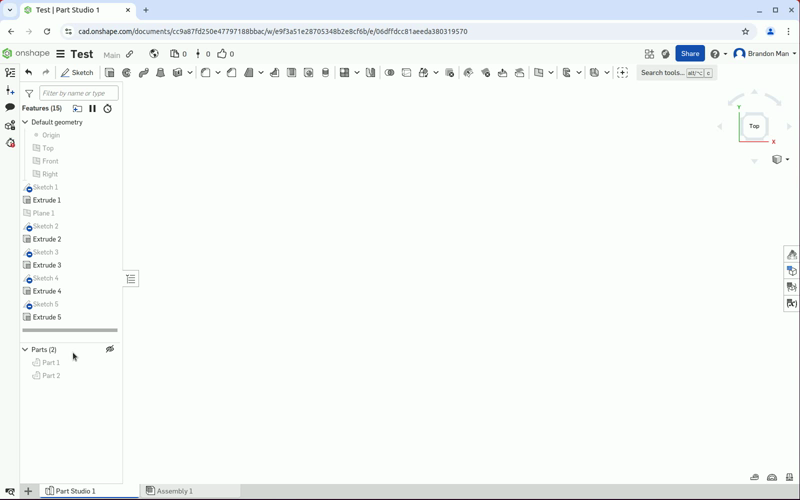
key_up(shift)
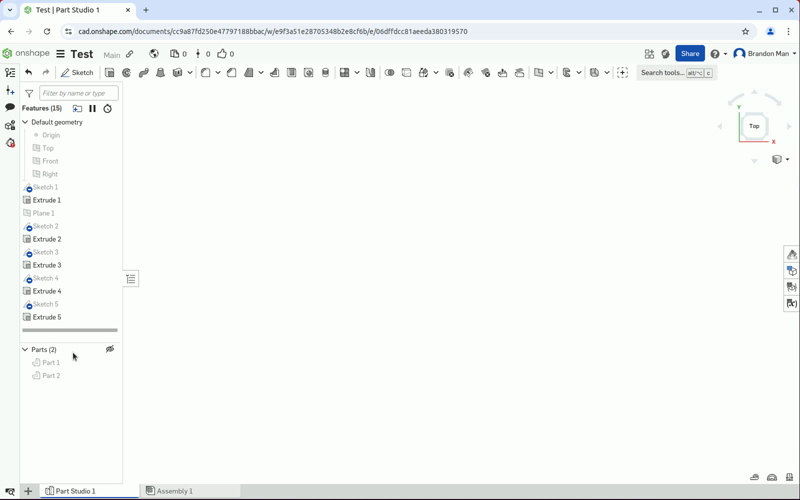
mouse_move(73, 352)
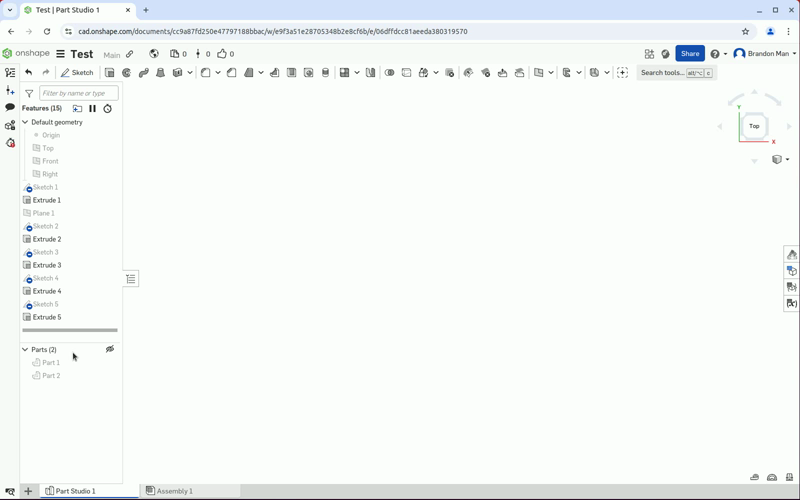
key(shift+y)
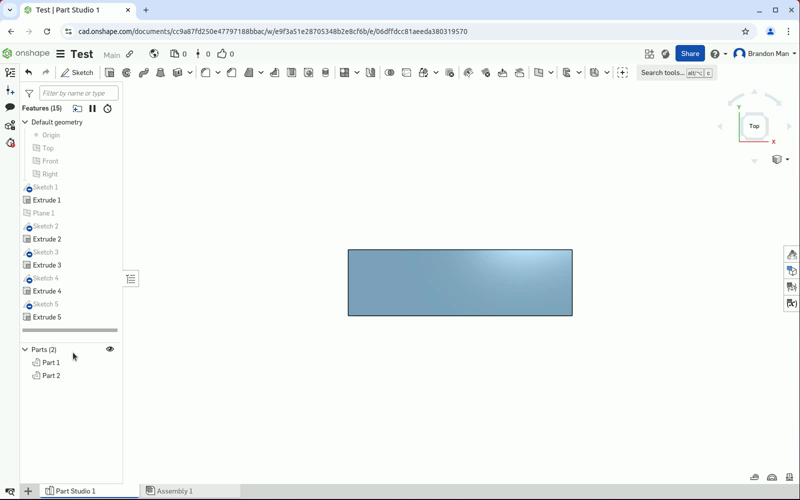
mouse_move(541, 75)
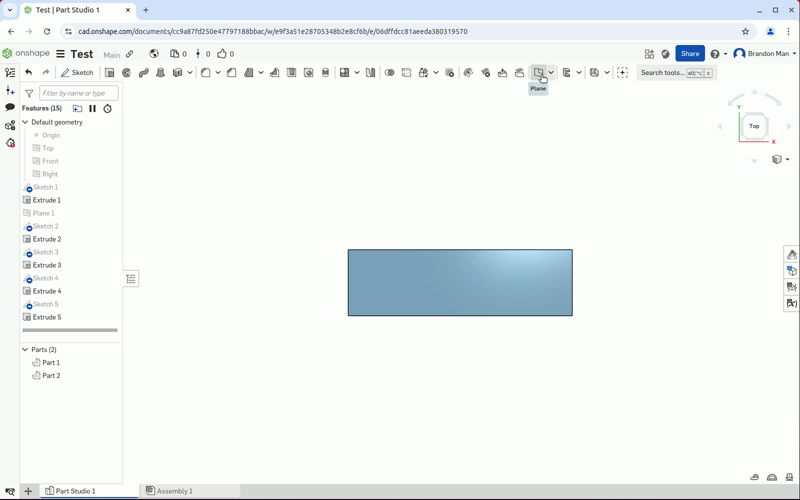
click(541, 75)
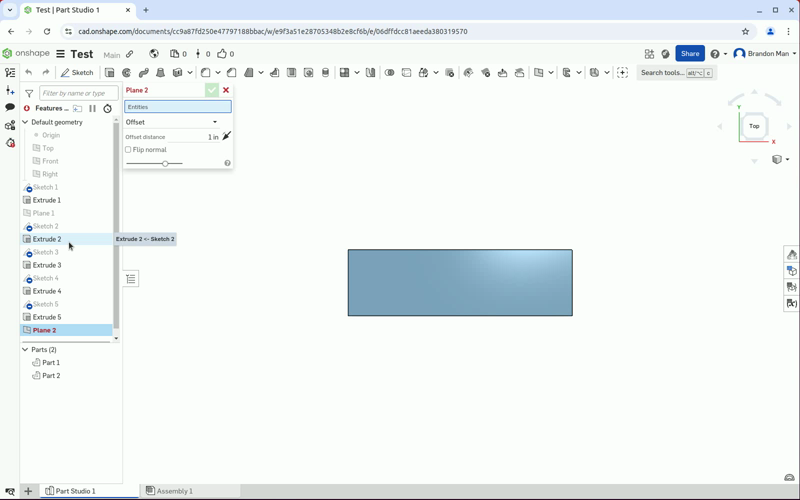
scroll(3)
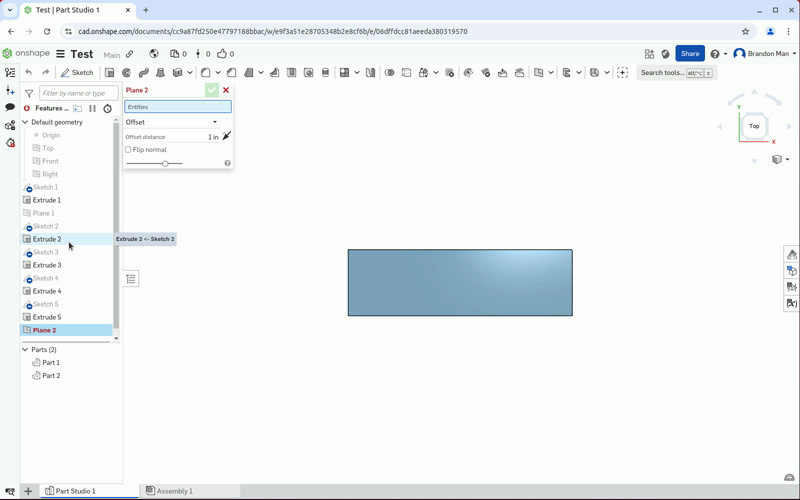
mouse_move(69, 150)
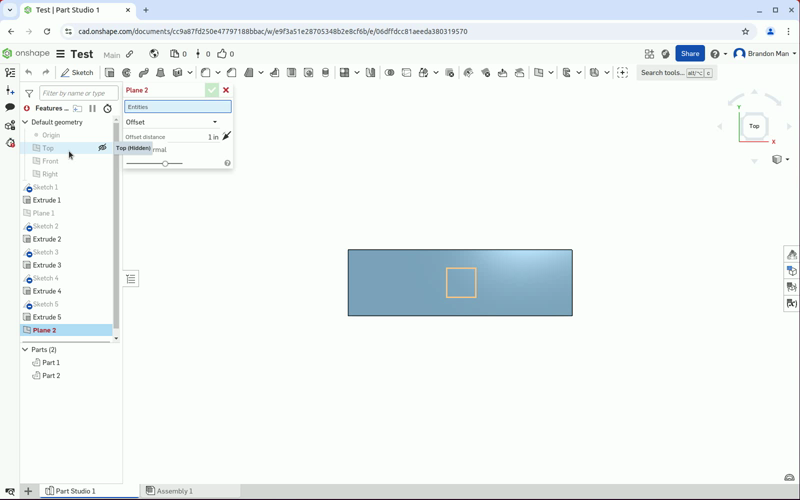
click(69, 150)
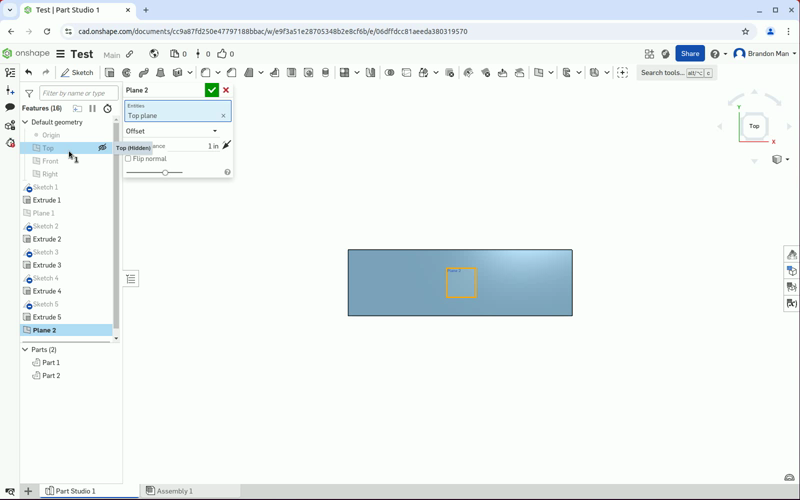
key(tab, 2)
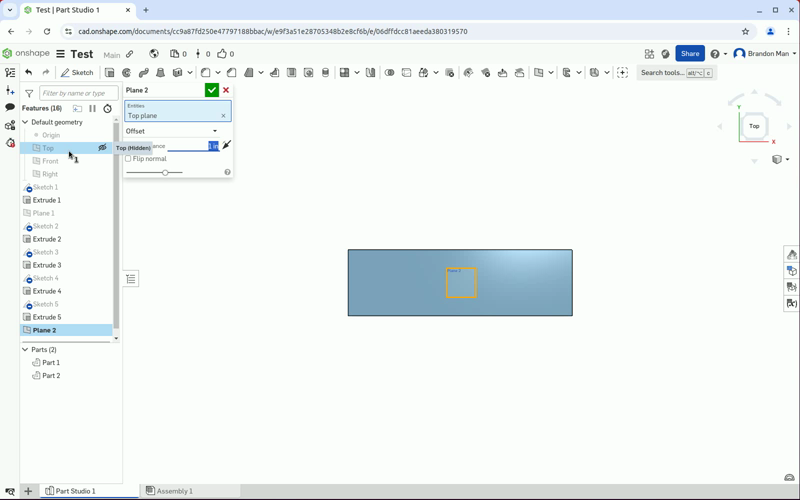
text(0.493)
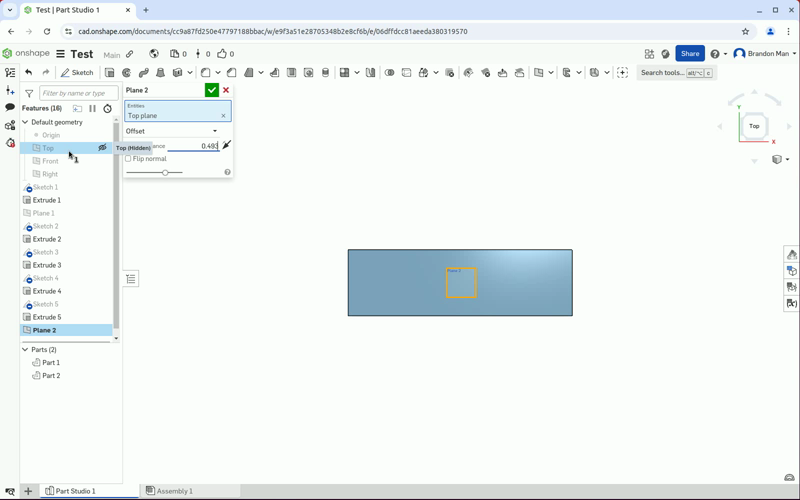
key(enter, 2)
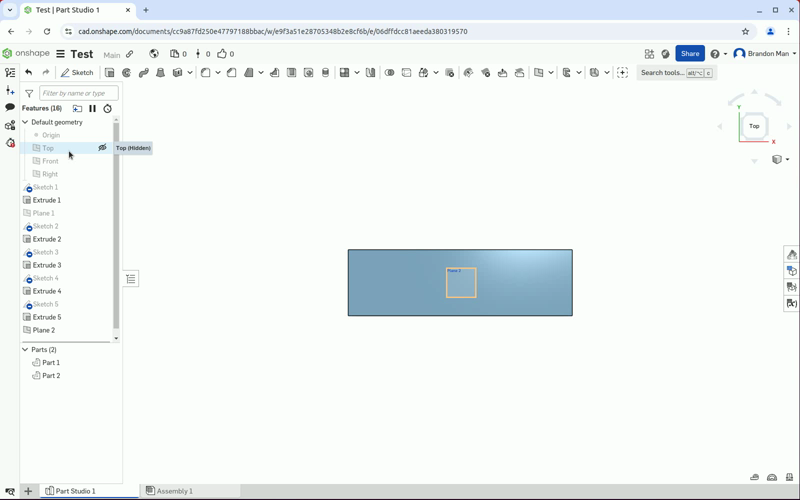
key(shift+s)
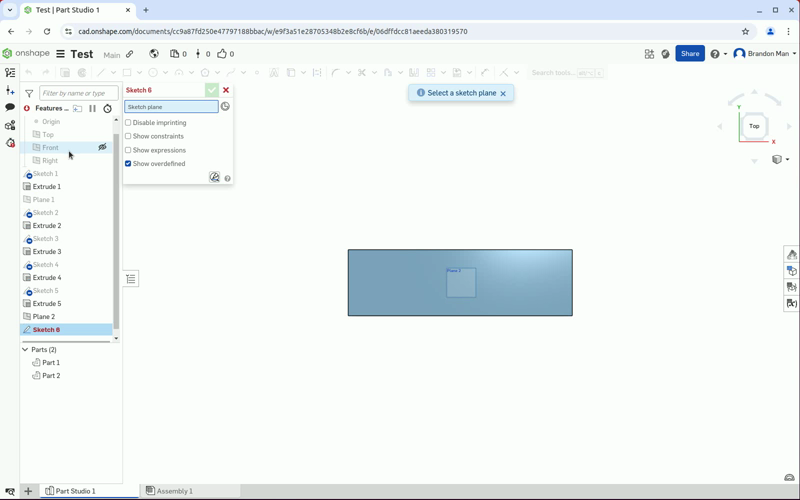
mouse_move(69, 319)
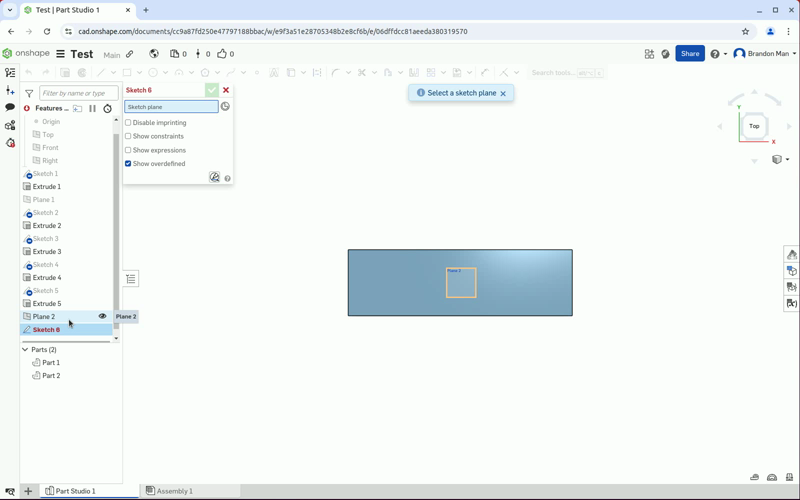
click(69, 319)
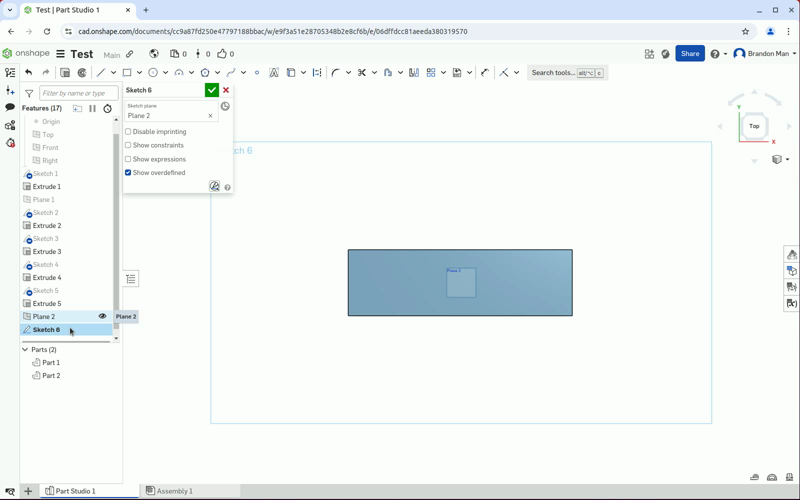
mouse_move(73, 352)
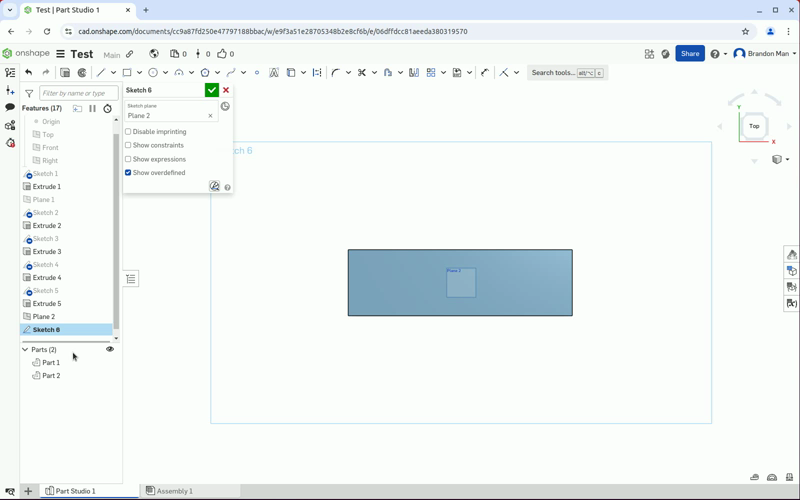
key(y)
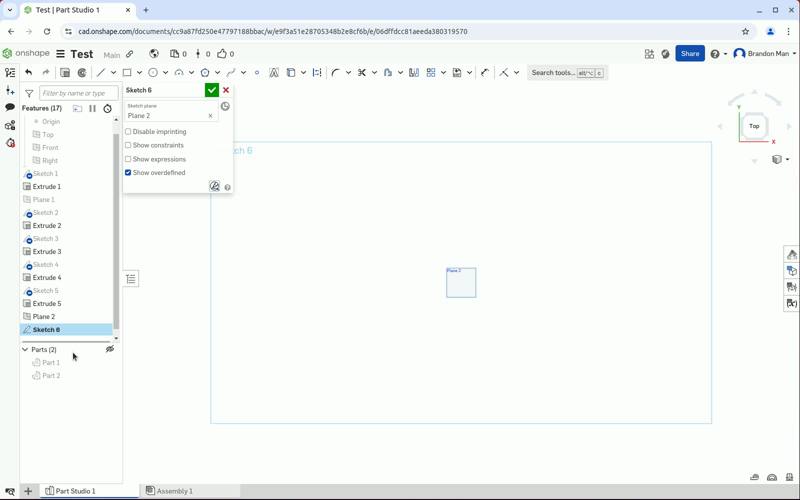
key(l)
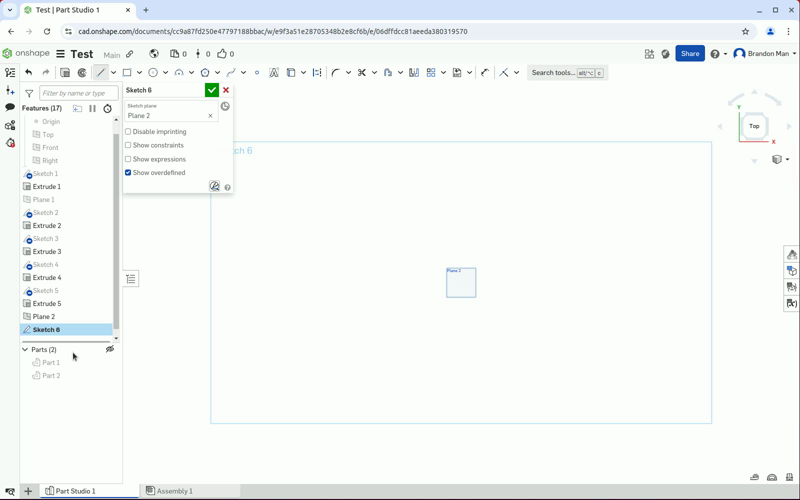
key_down(shift)
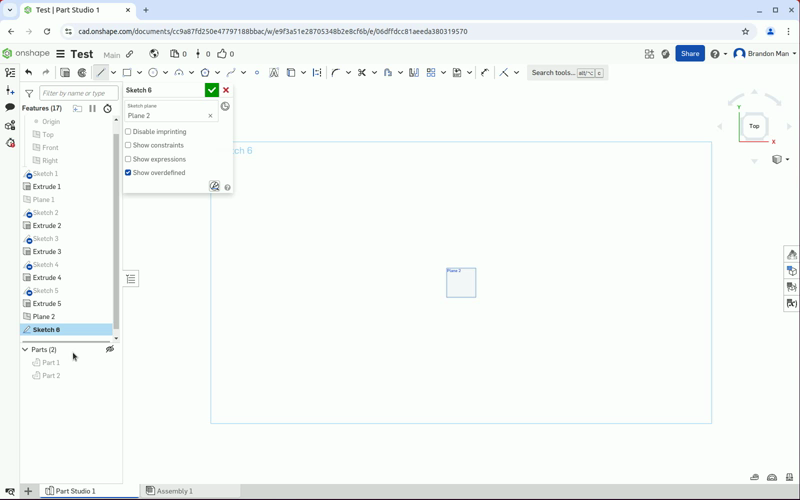
mouse_move(374, 274)
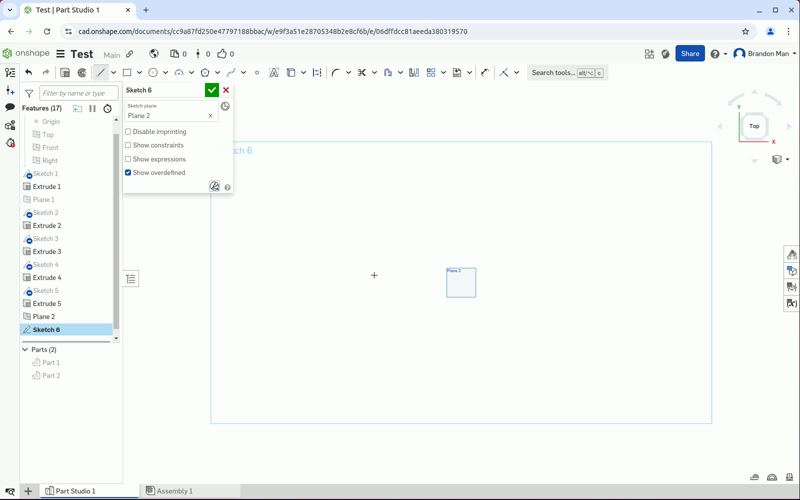
click(374, 274)
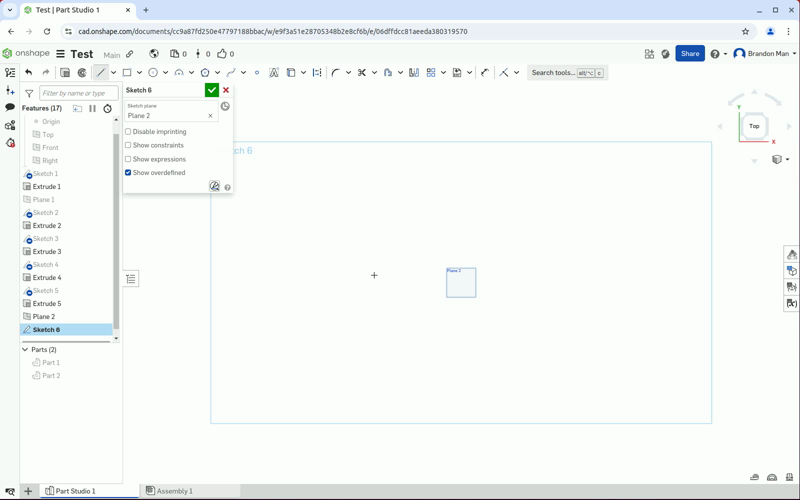
key_up(shift)
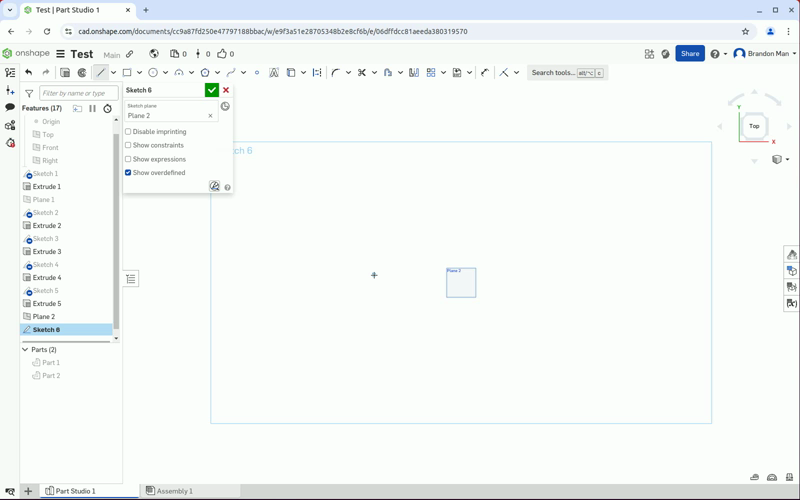
key_down(shift)
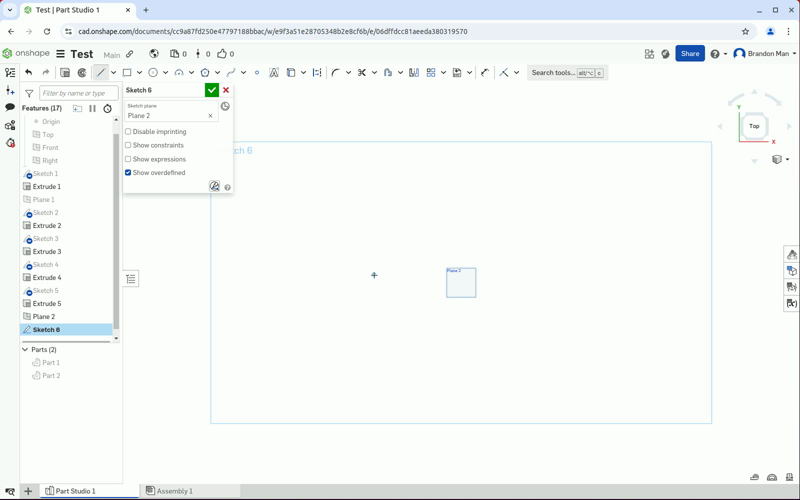
mouse_move(404, 274)
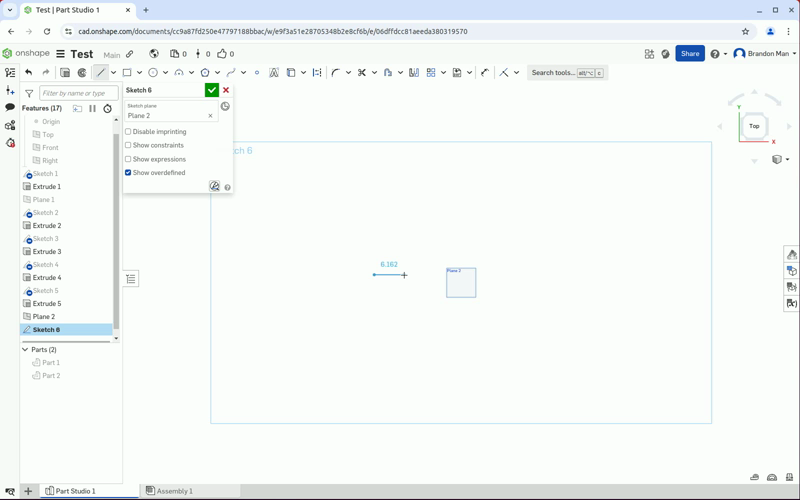
mouse_move(398, 274)
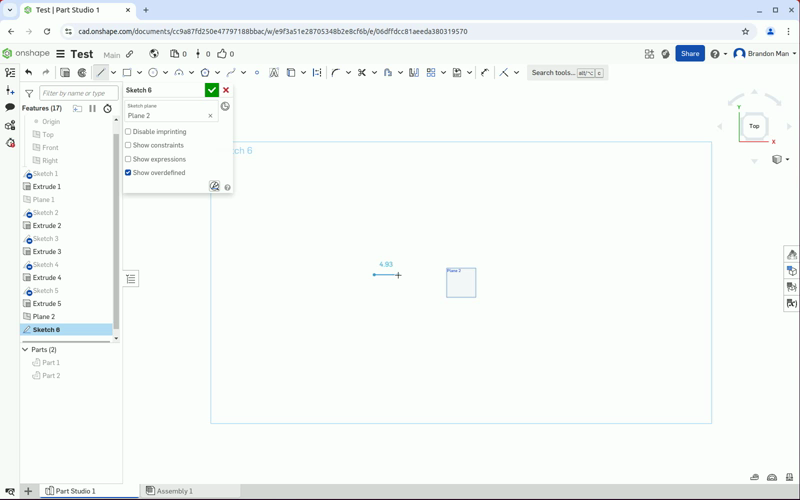
click(398, 274)
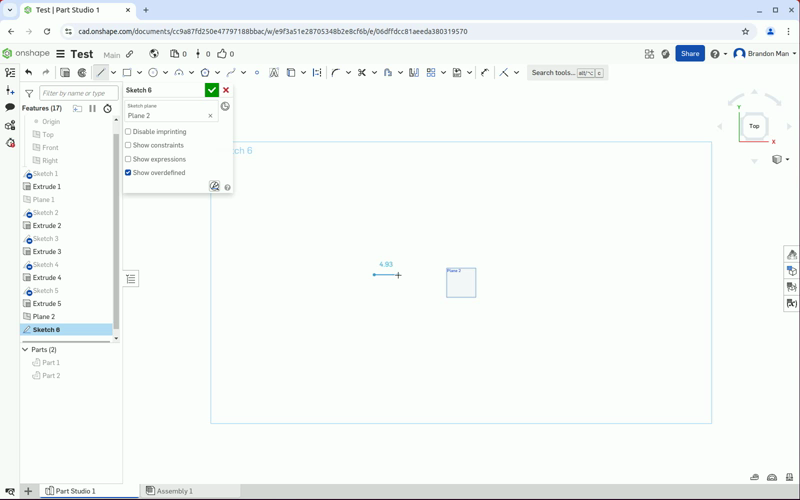
key_up(shift)
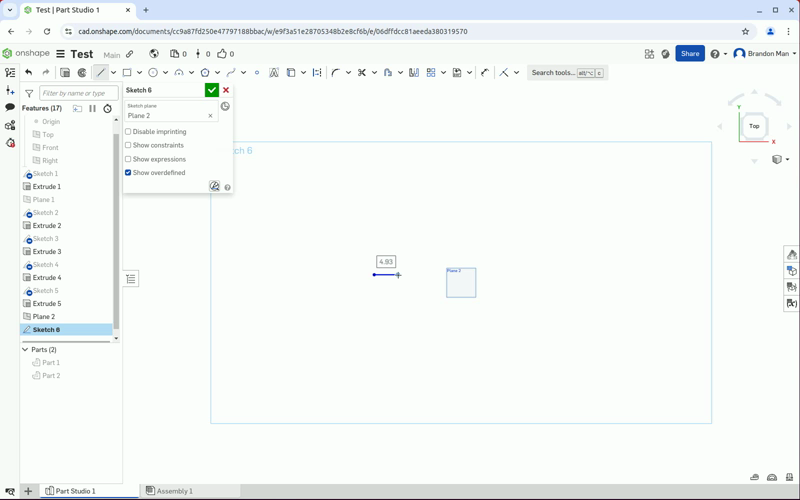
key_down(shift)
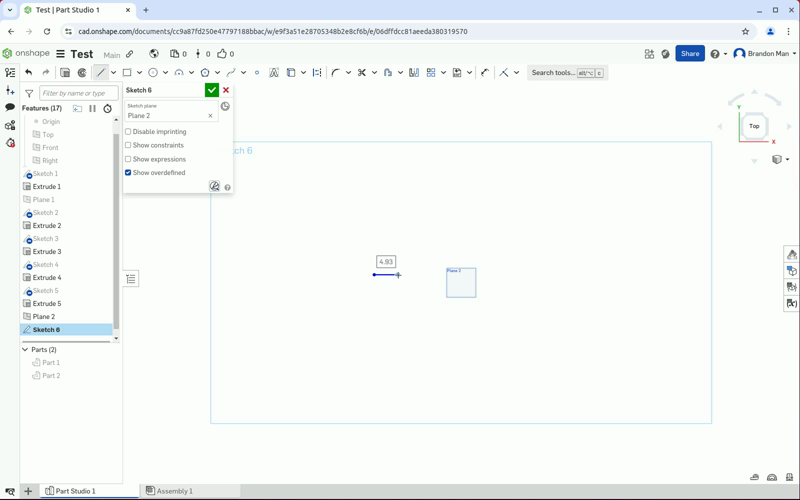
mouse_move(428, 274)
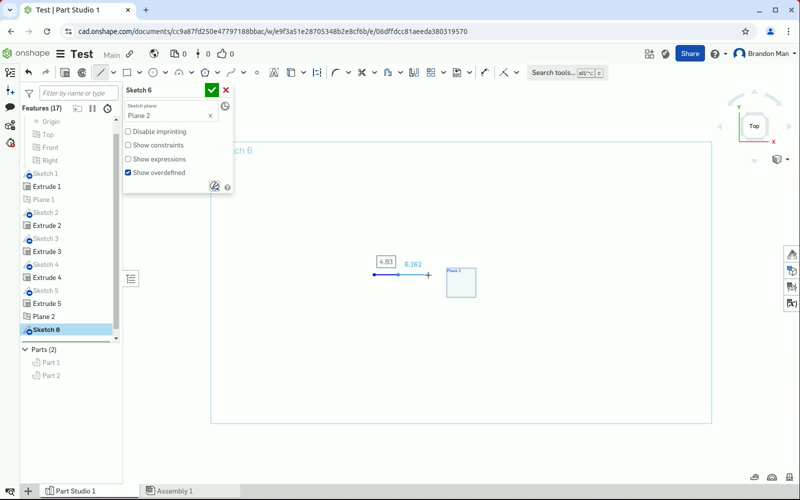
mouse_move(398, 250)
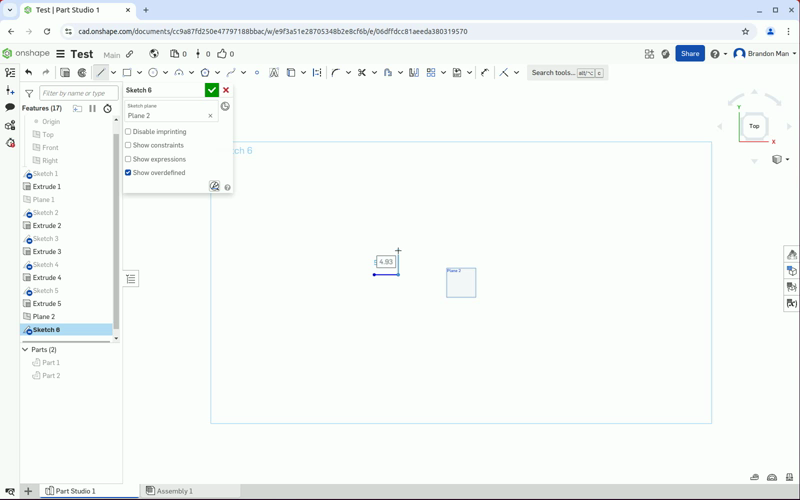
click(398, 250)
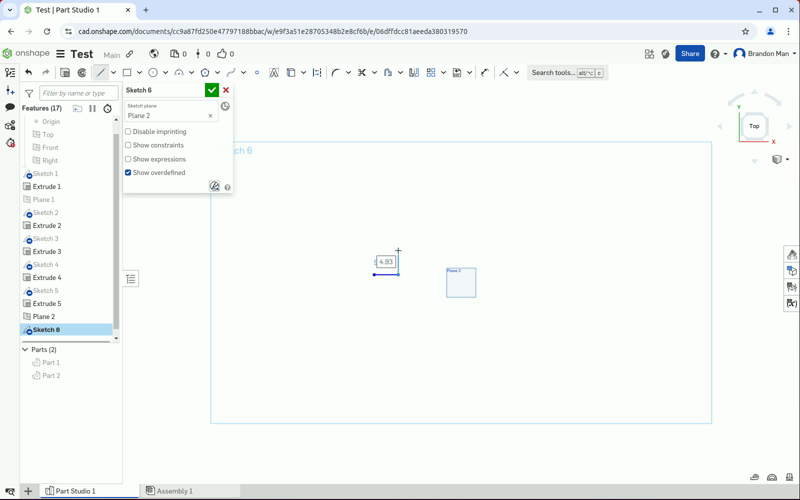
key_up(shift)
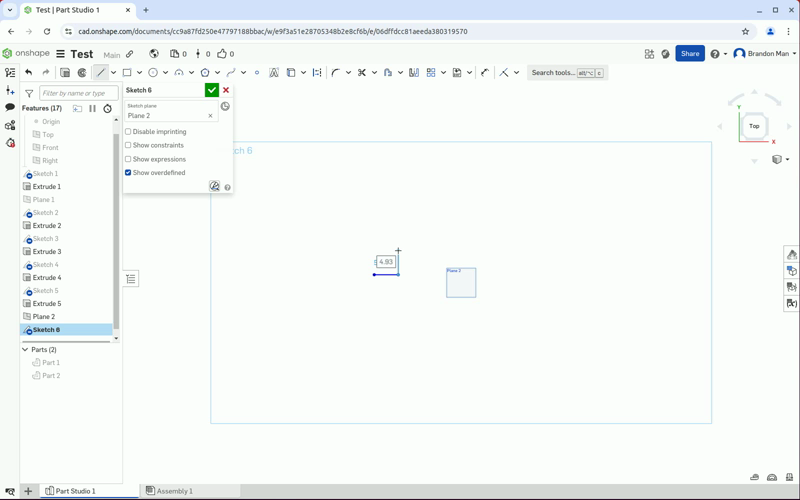
key_down(shift)
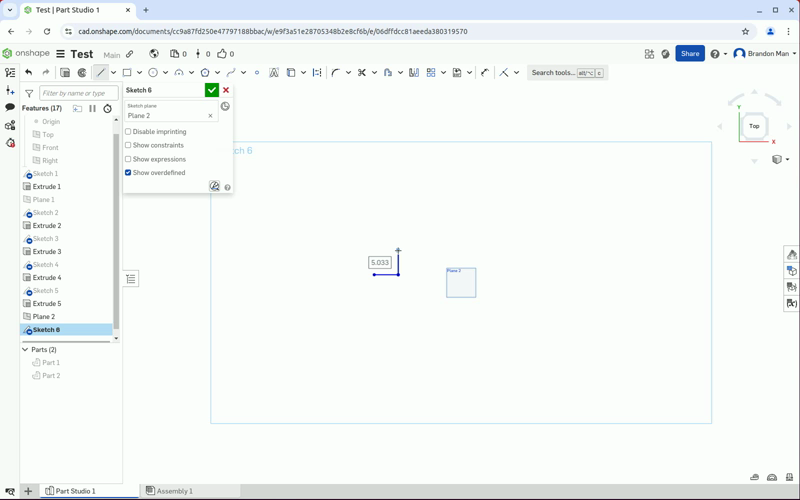
mouse_move(428, 250)
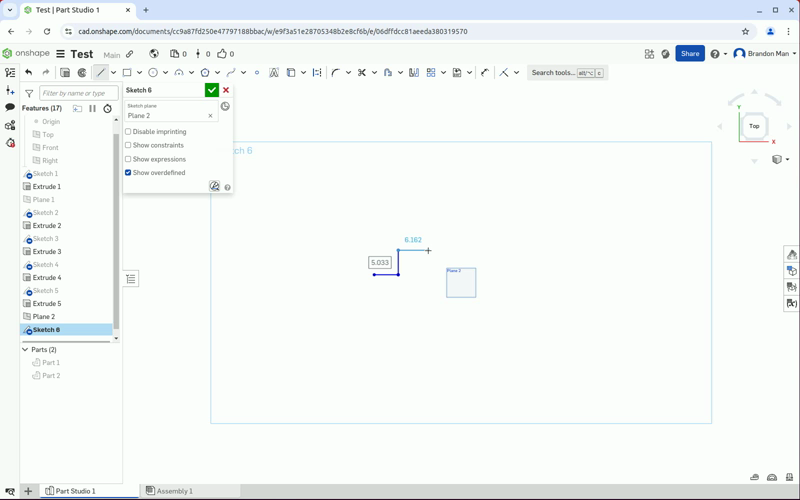
mouse_move(374, 250)
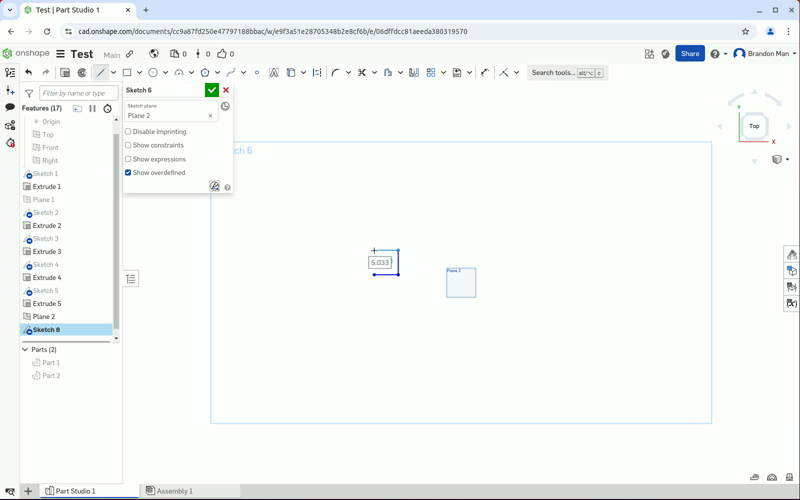
click(374, 250)
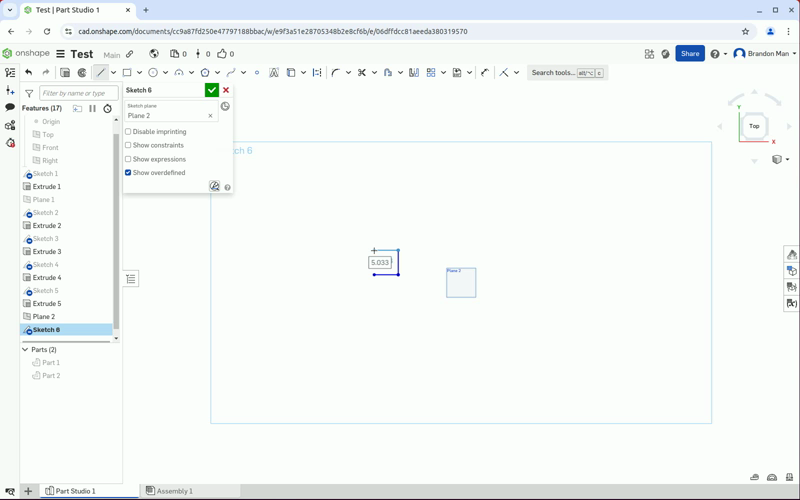
key_up(shift)
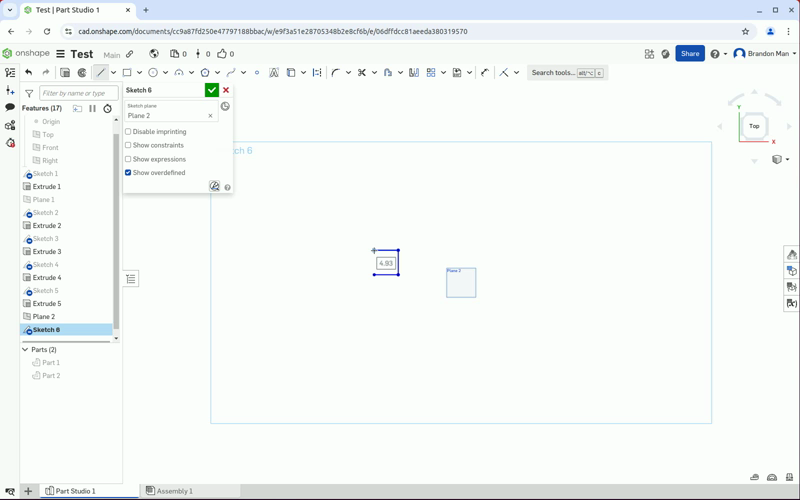
mouse_move(404, 250)
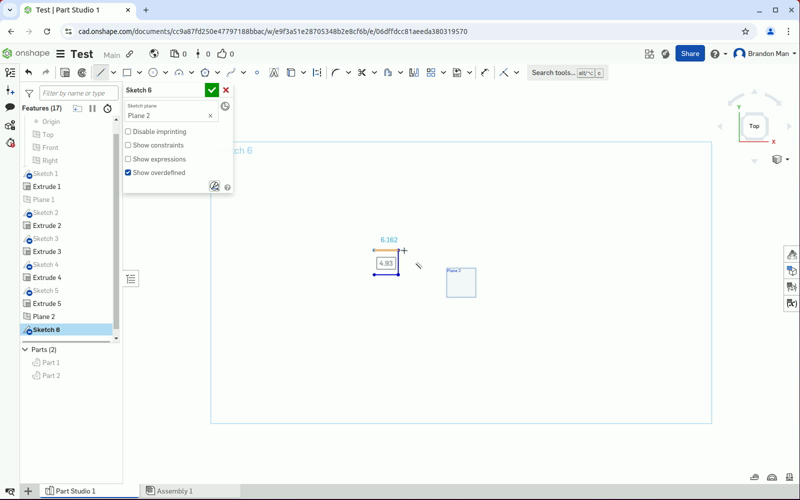
key_down(shift)
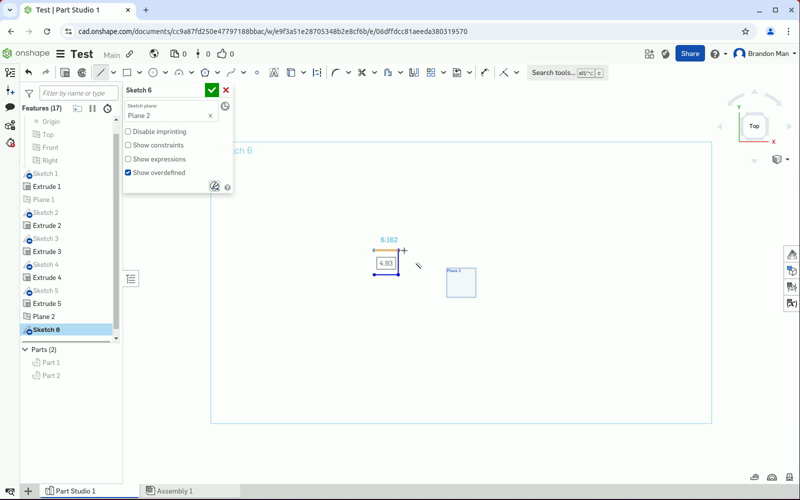
mouse_move(374, 274)
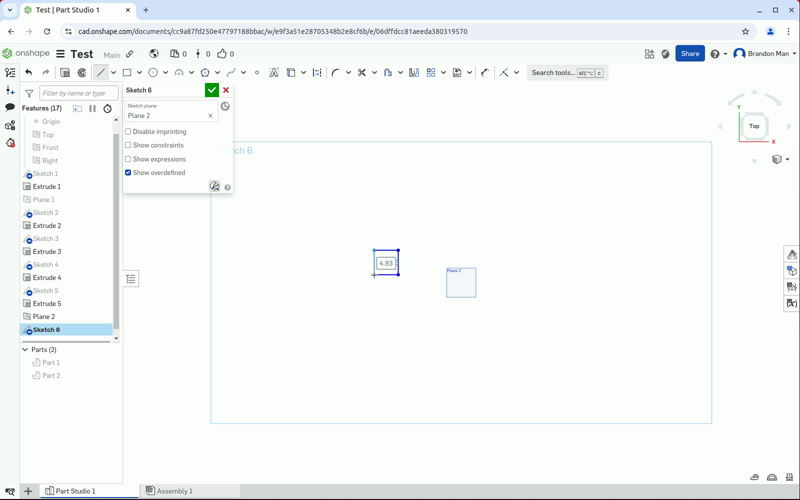
key_up(shift)
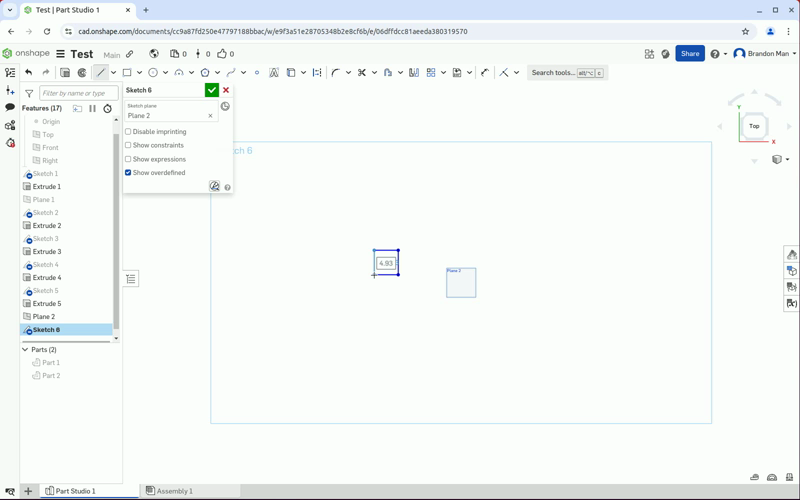
click(374, 274)
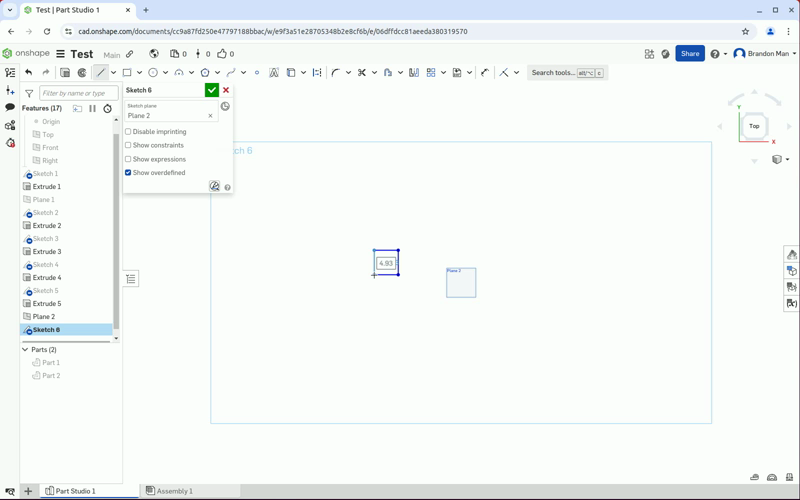
key(esc)
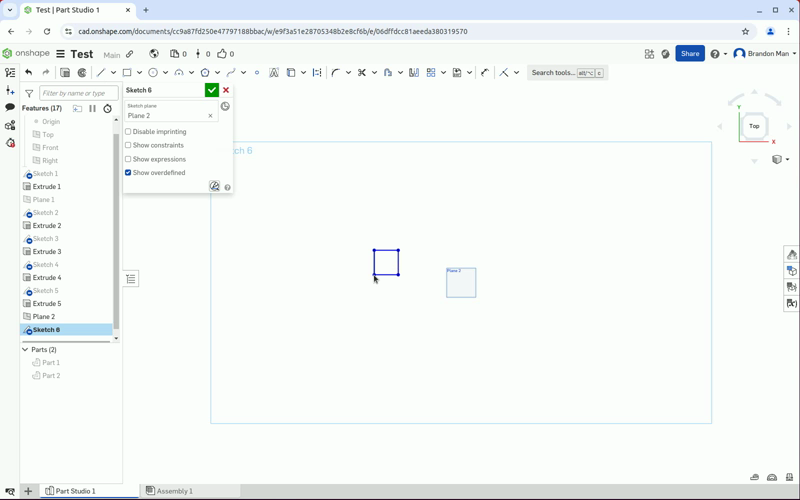
mouse_move(375, 263)
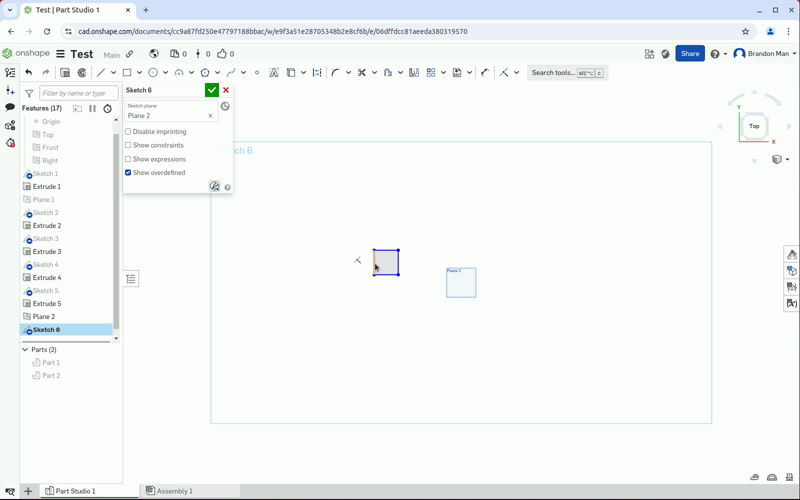
scroll(6)
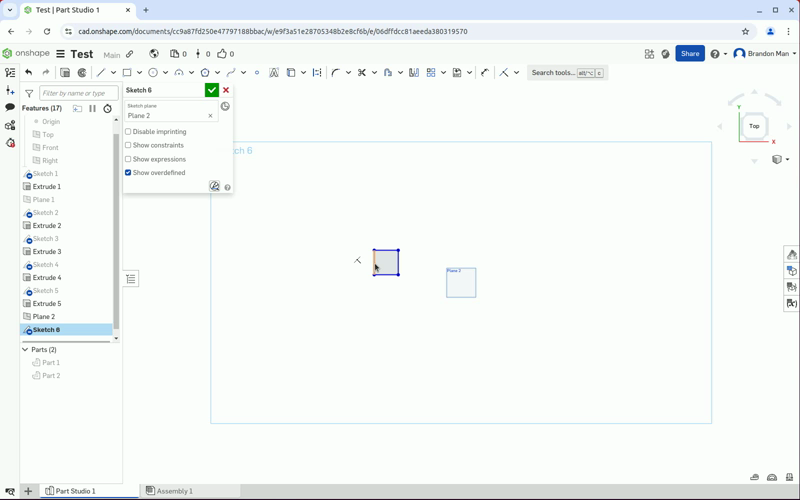
scroll(6)
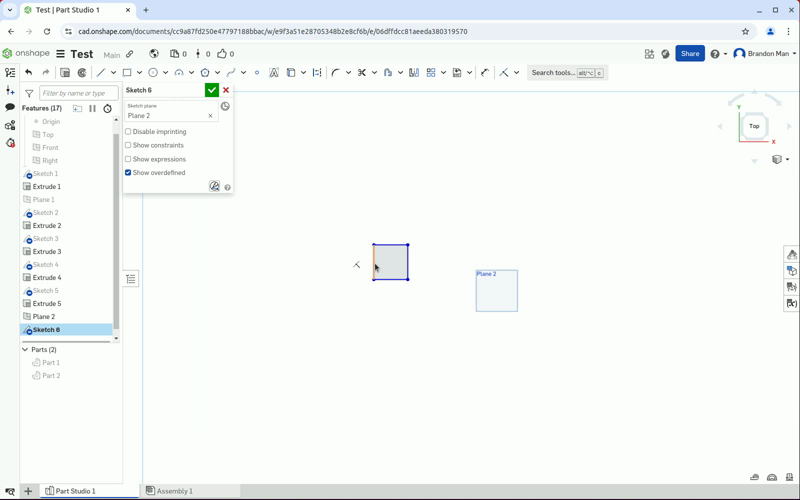
scroll(6)
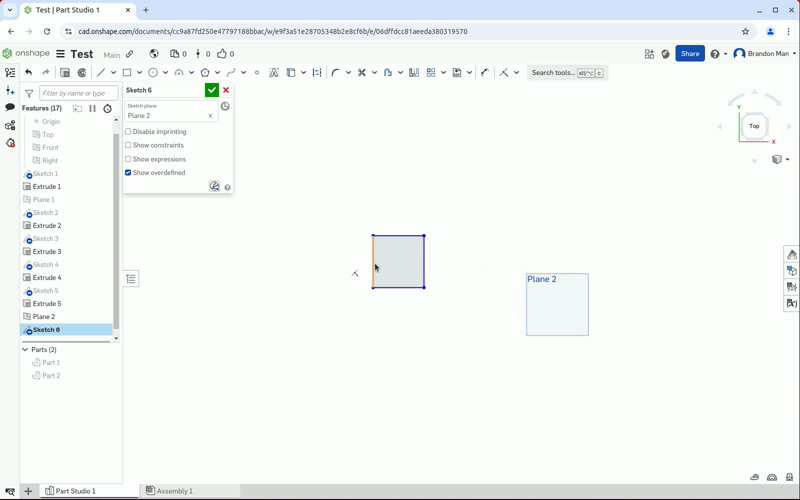
scroll(6)
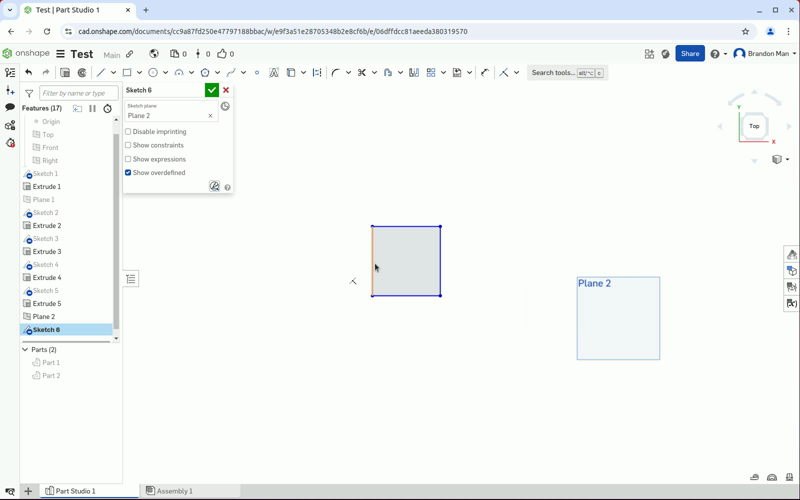
scroll(6)
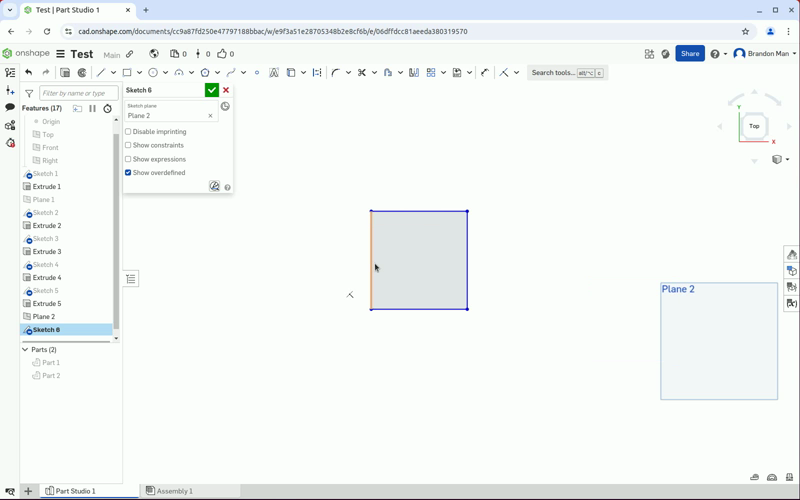
scroll(6)
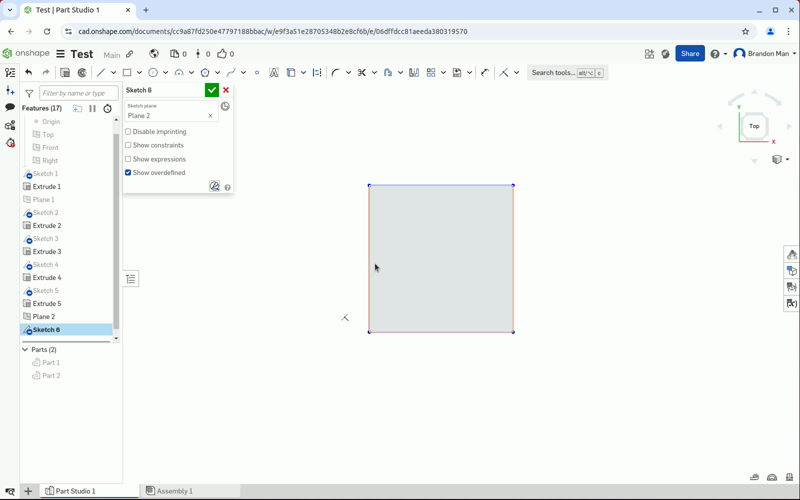
scroll(6)
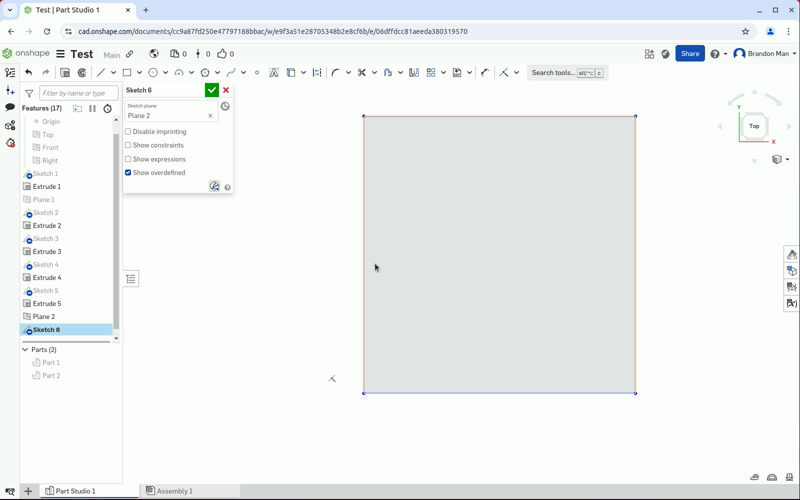
click(375, 263)
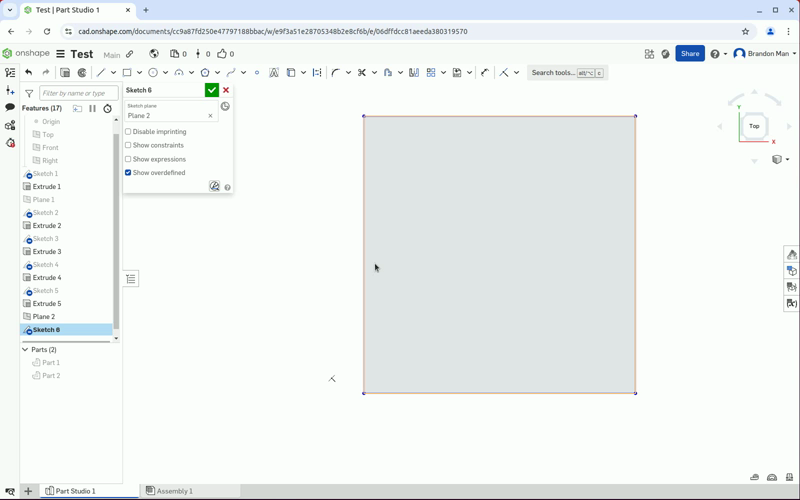
scroll(-6)
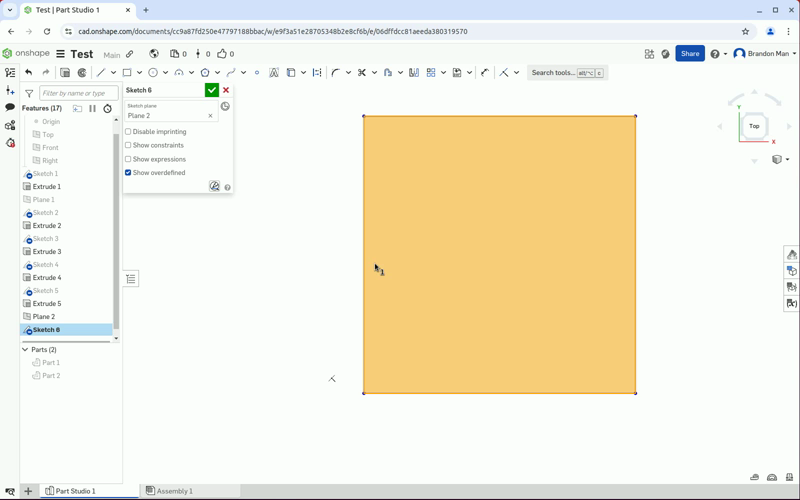
scroll(-6)
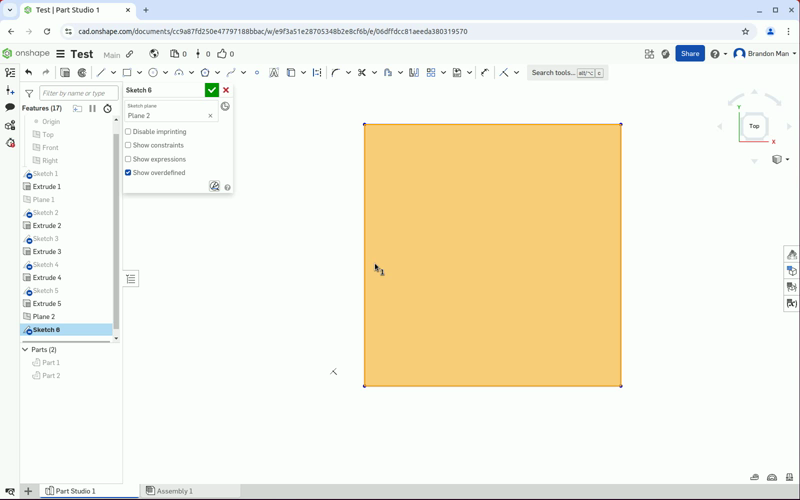
scroll(-6)
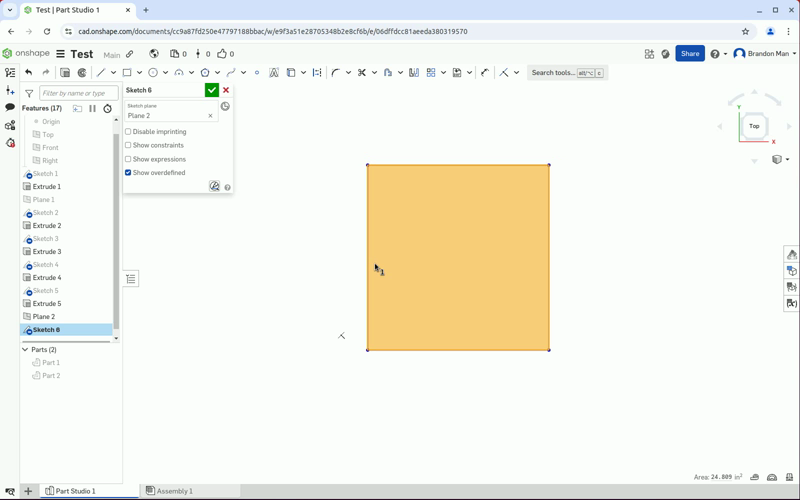
scroll(-6)
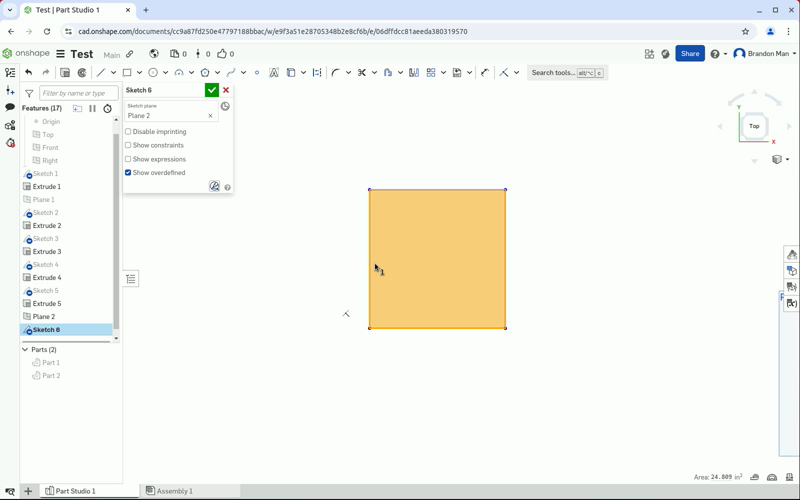
scroll(-6)
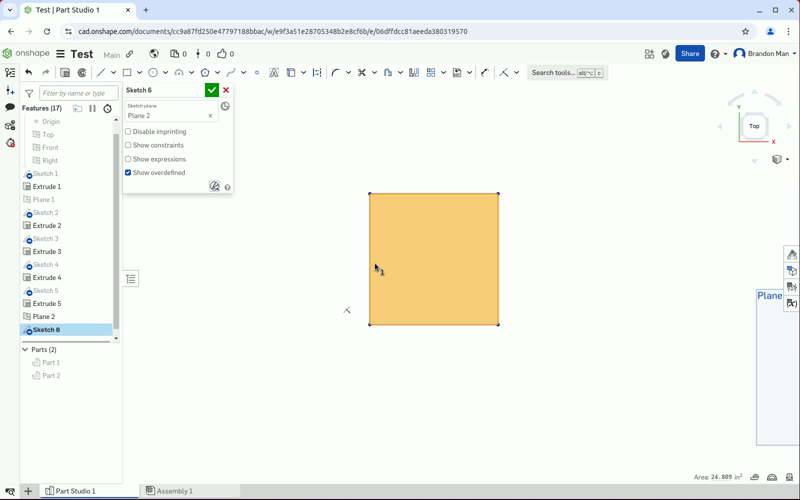
scroll(-6)
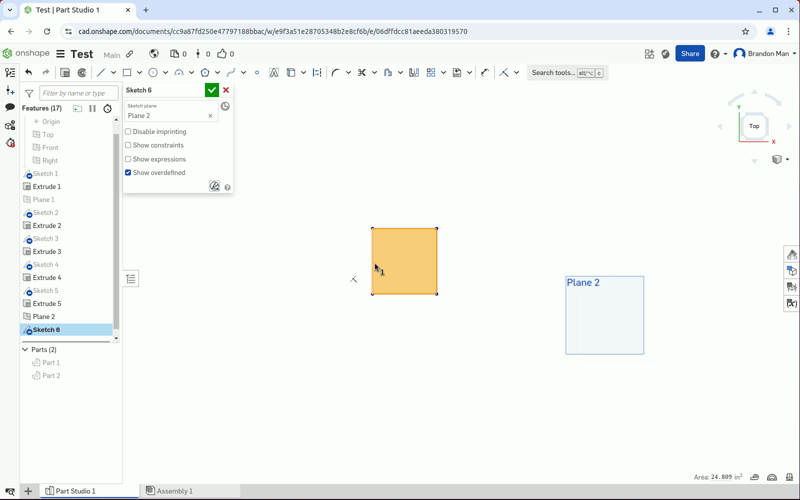
scroll(-6)
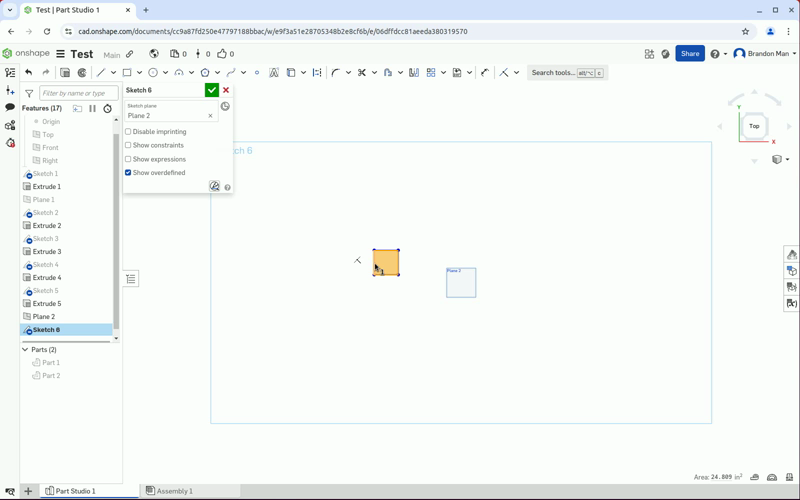
mouse_move(73, 352)
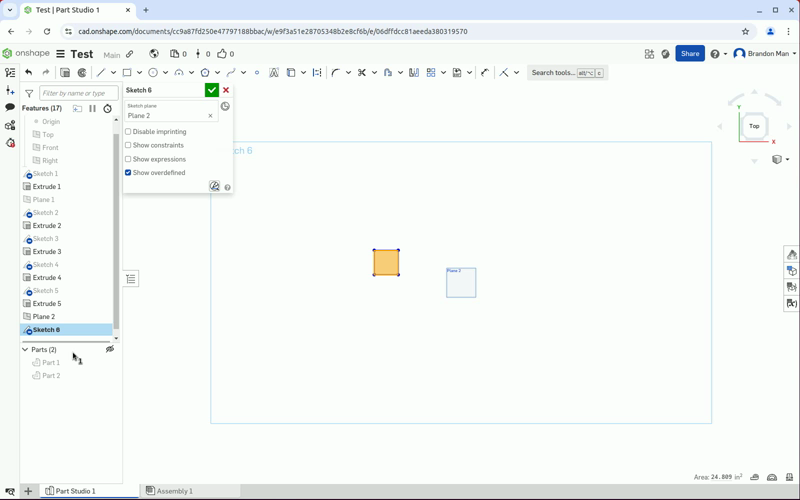
key(shift+y)
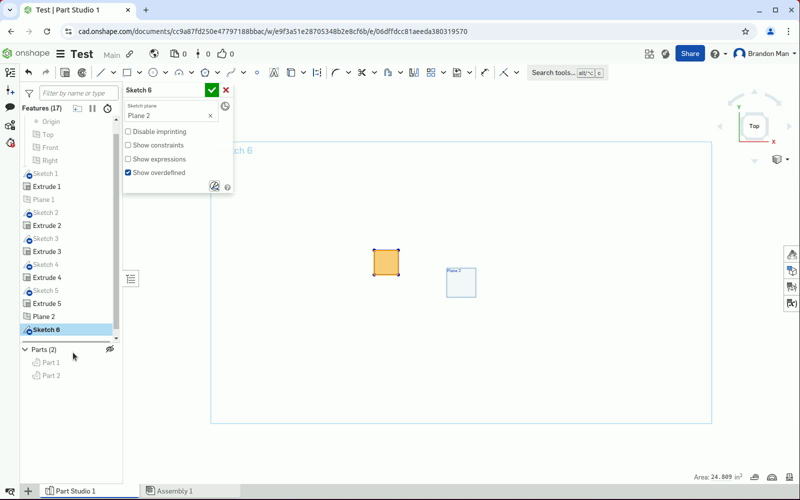
key(shift+e)
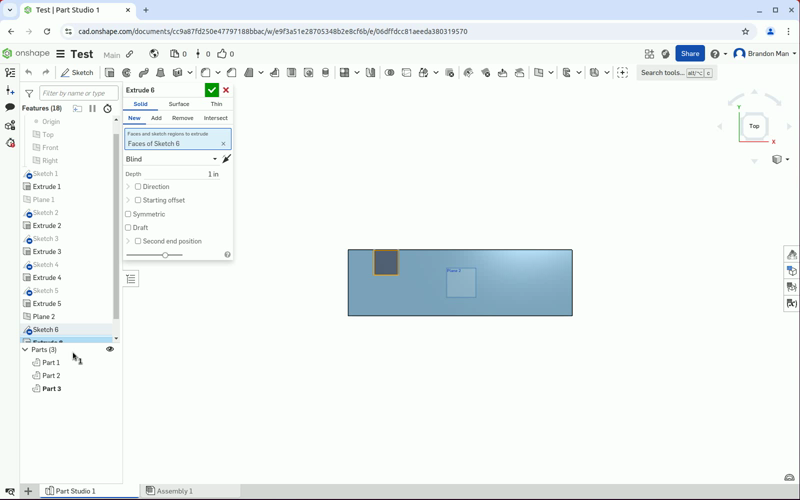
mouse_move(143, 106)
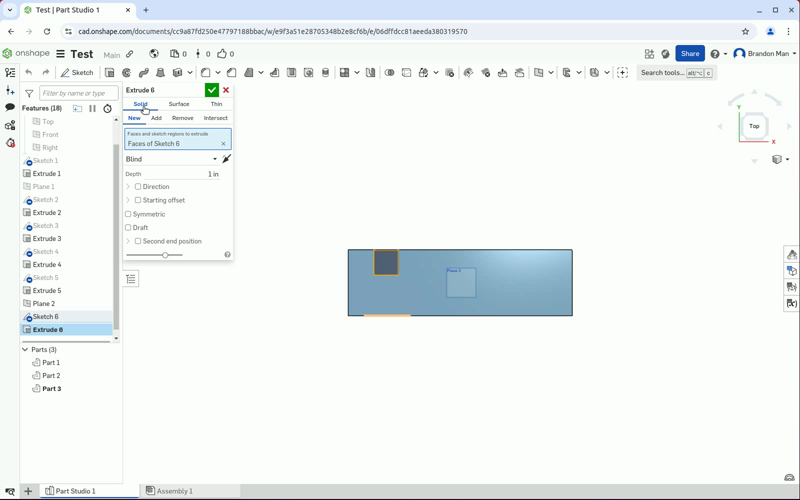
click(143, 106)
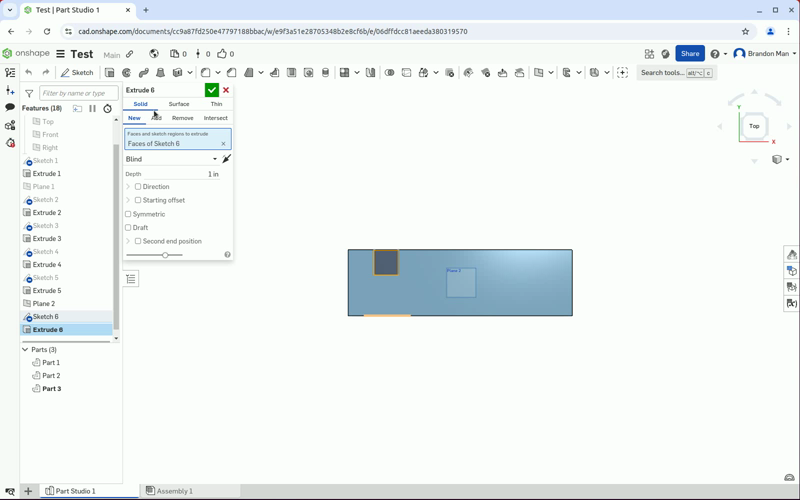
mouse_move(186, 120)
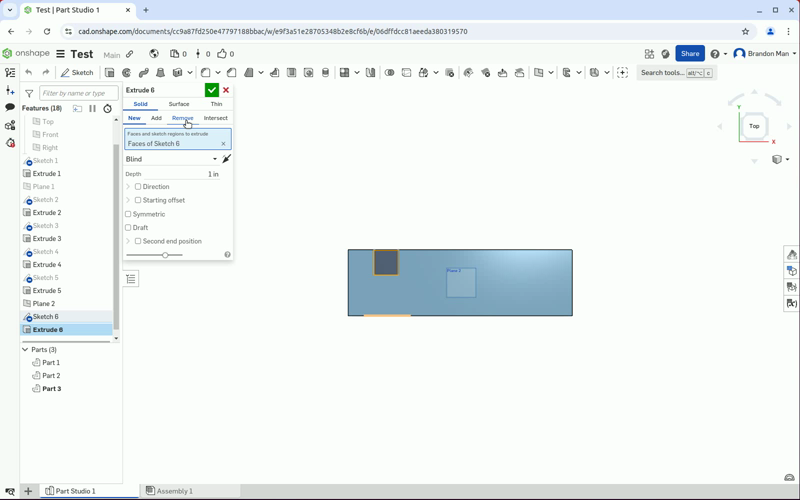
click(186, 120)
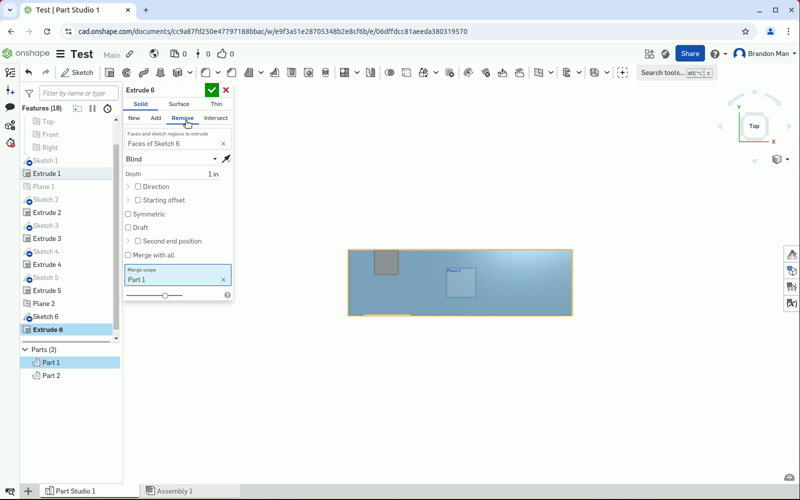
key(tab, 4)
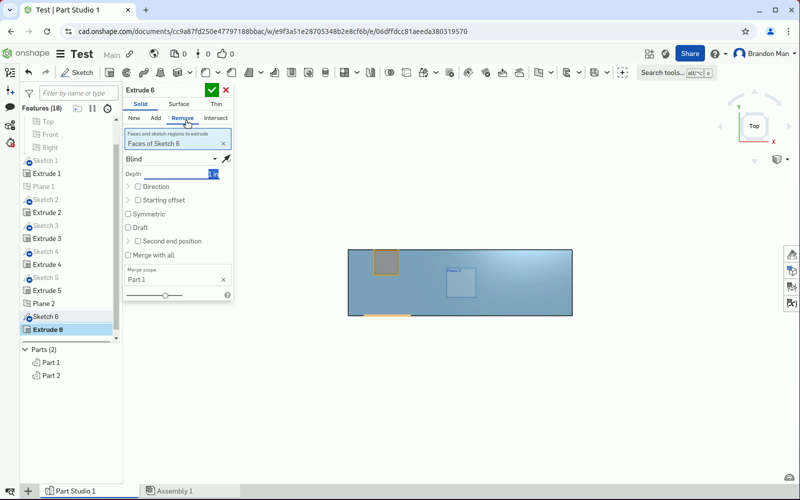
text(0.481)
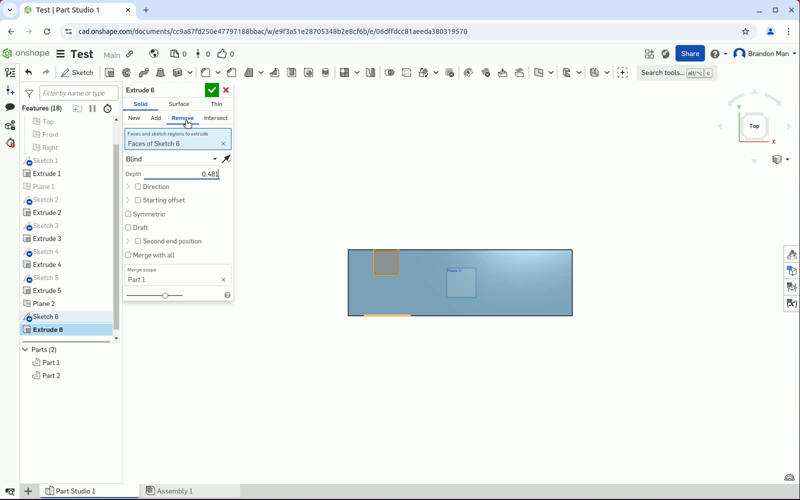
key(tab, 6)
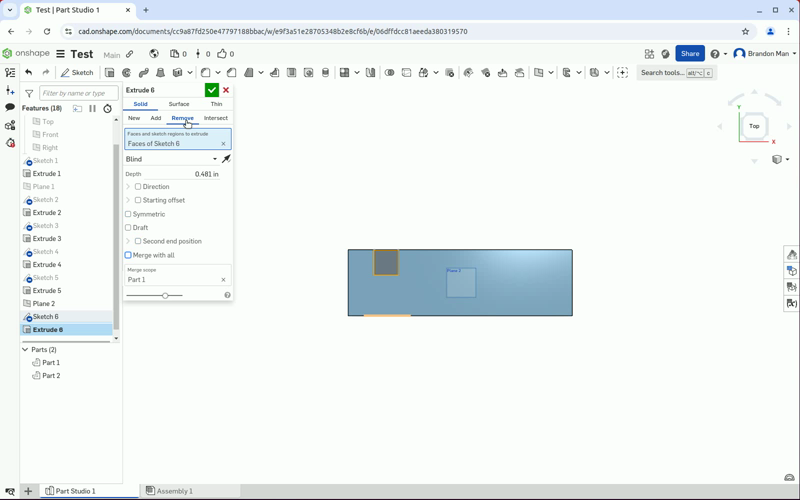
key(space)
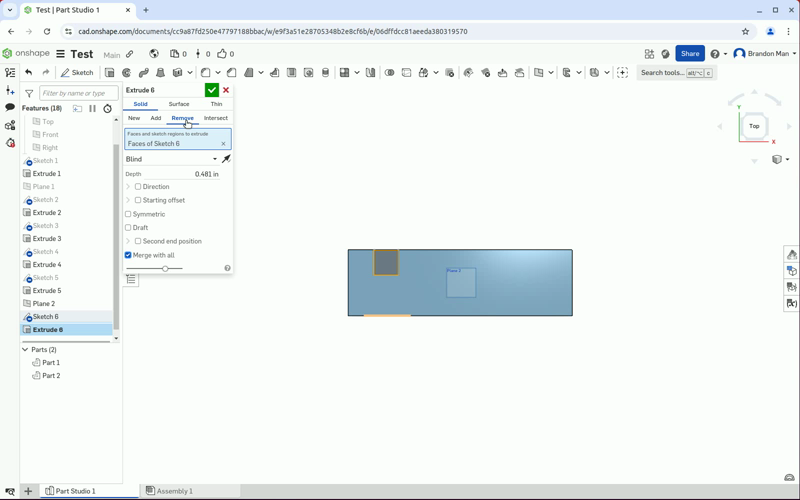
key(enter)
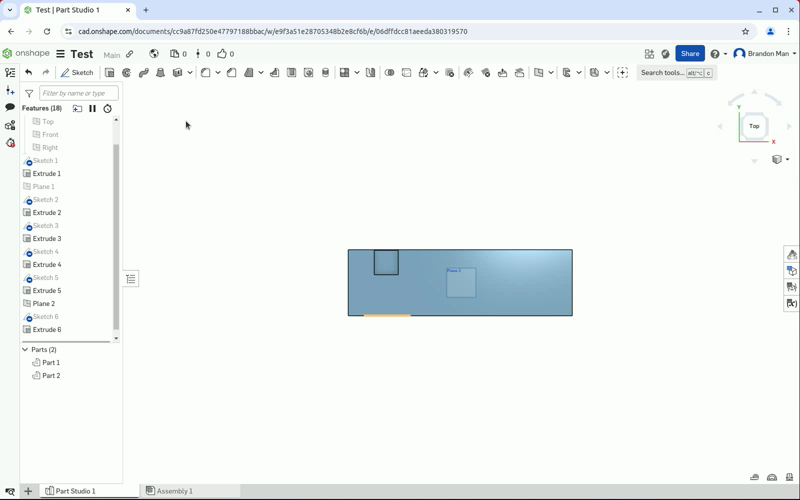
key(shift+h)
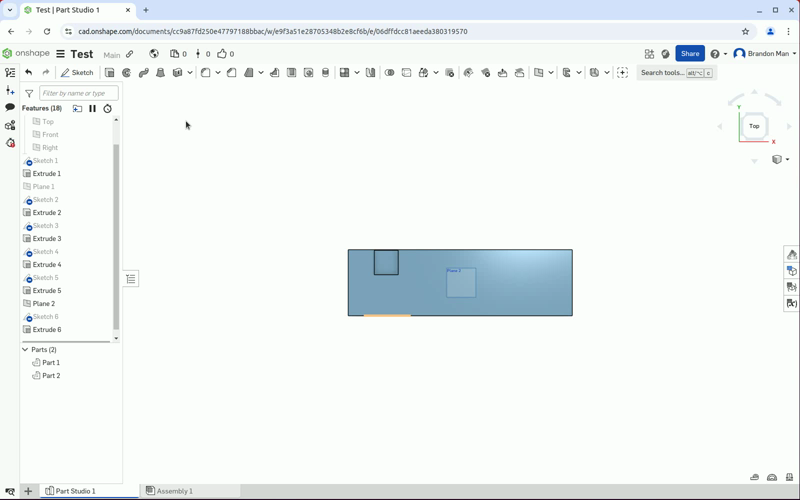
key(shift+h)
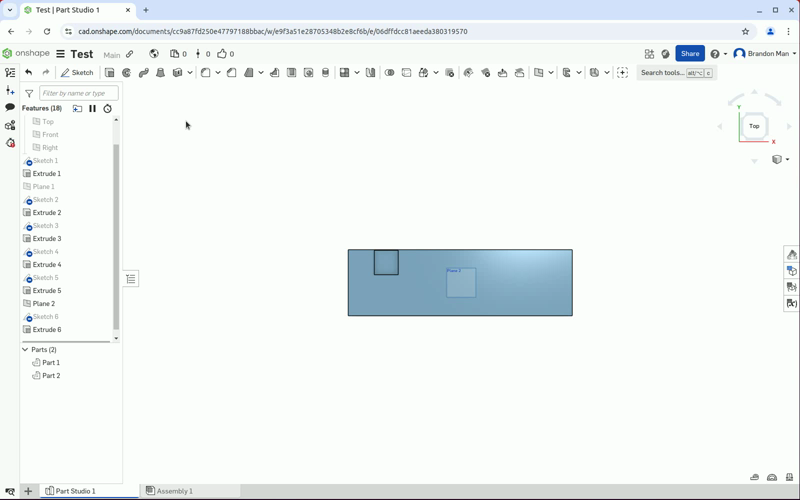
mouse_move(69, 163)
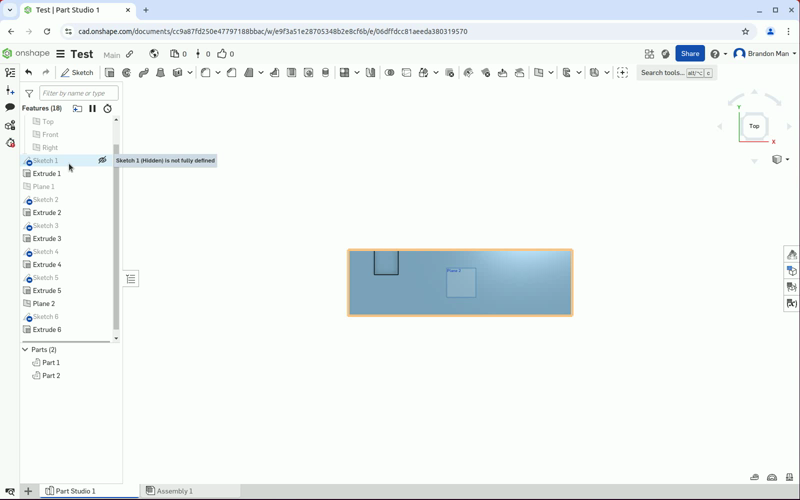
click(69, 163)
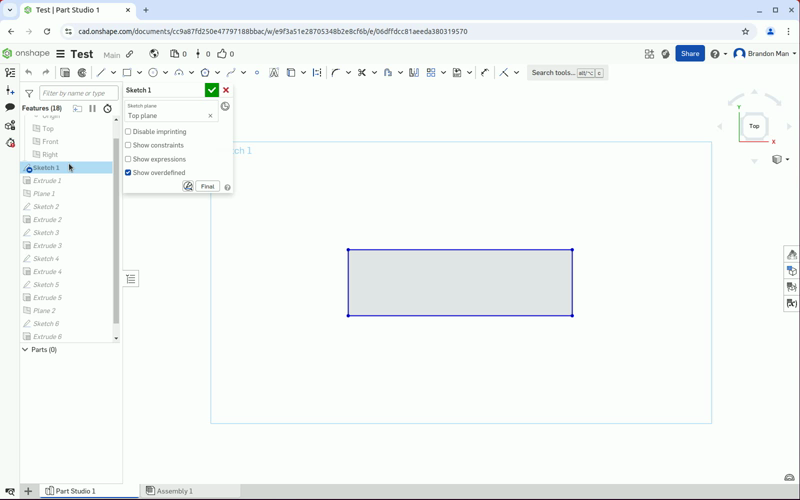
mouse_move(229, 92)
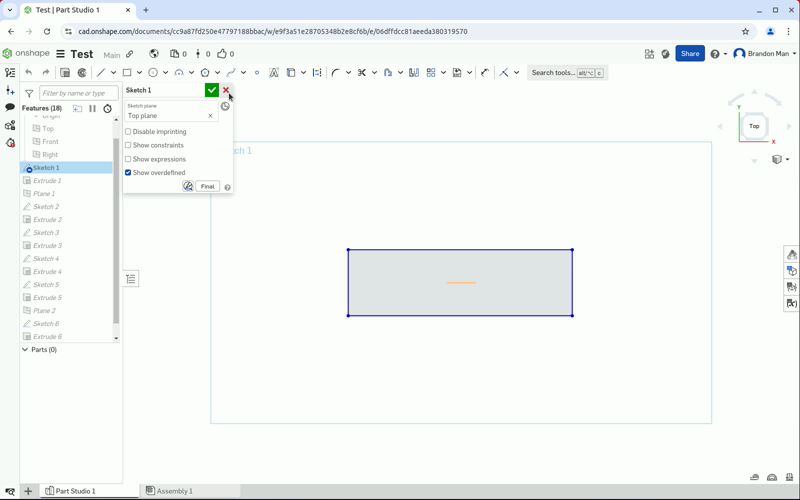
click(229, 92)
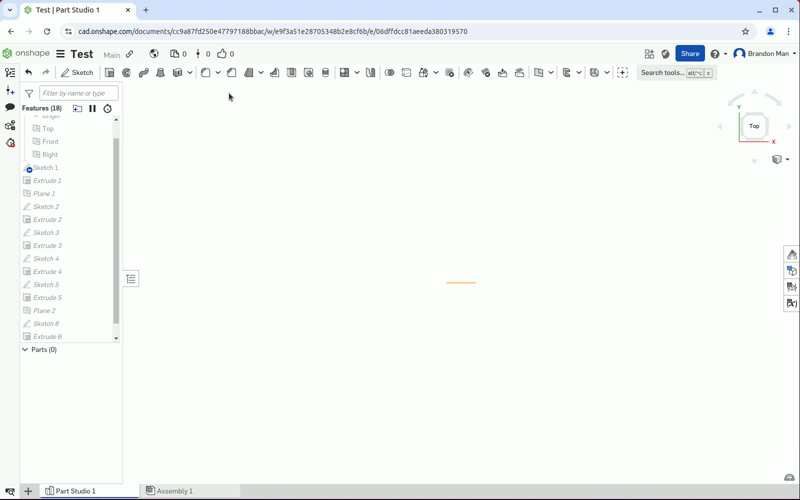
key(shift+s)
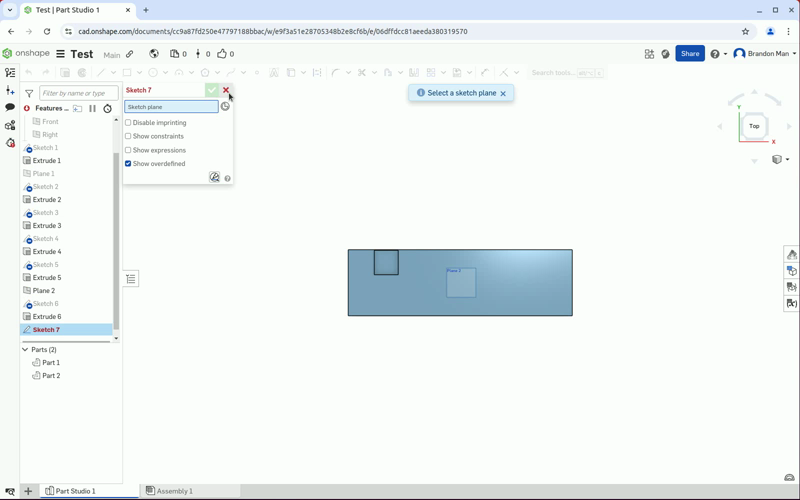
mouse_move(69, 293)
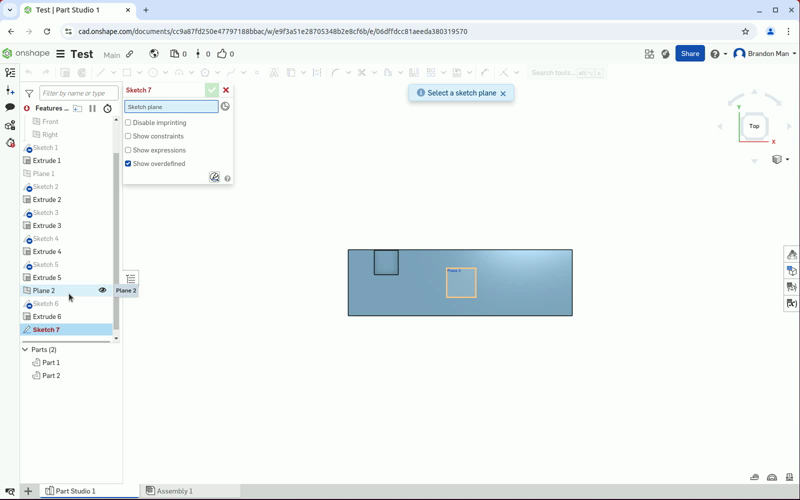
click(69, 293)
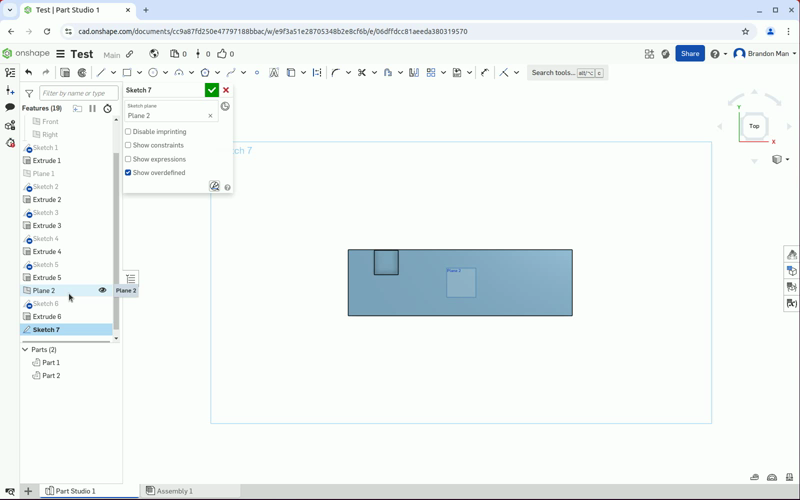
mouse_move(73, 352)
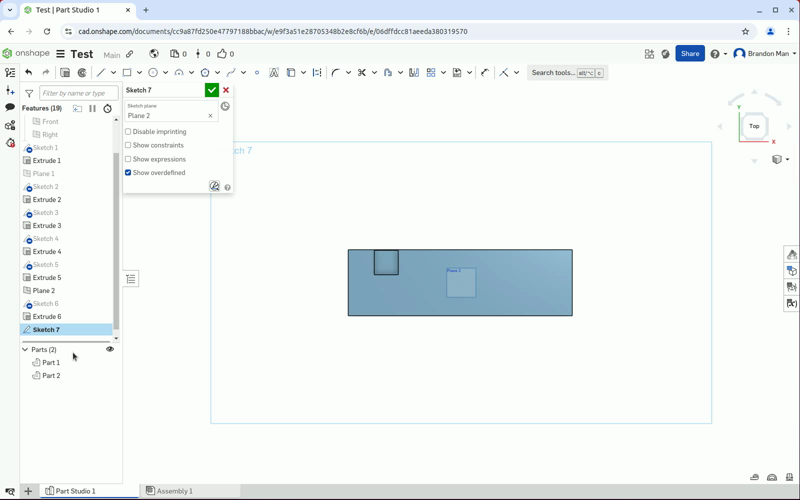
key(y)
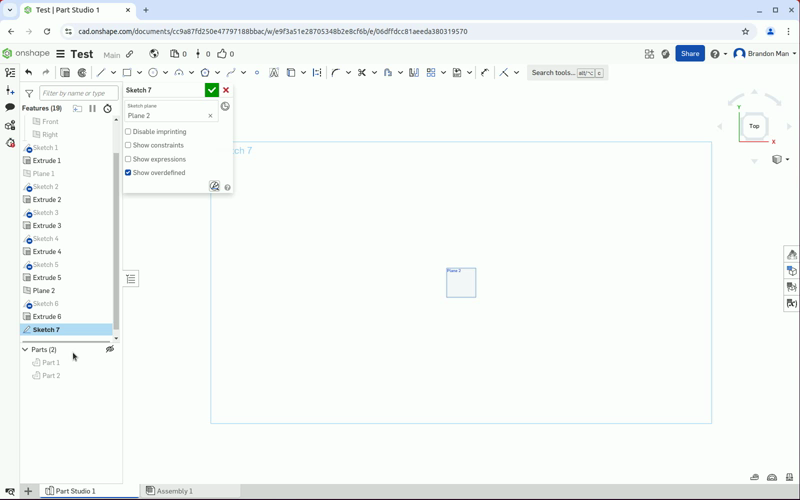
key(l)
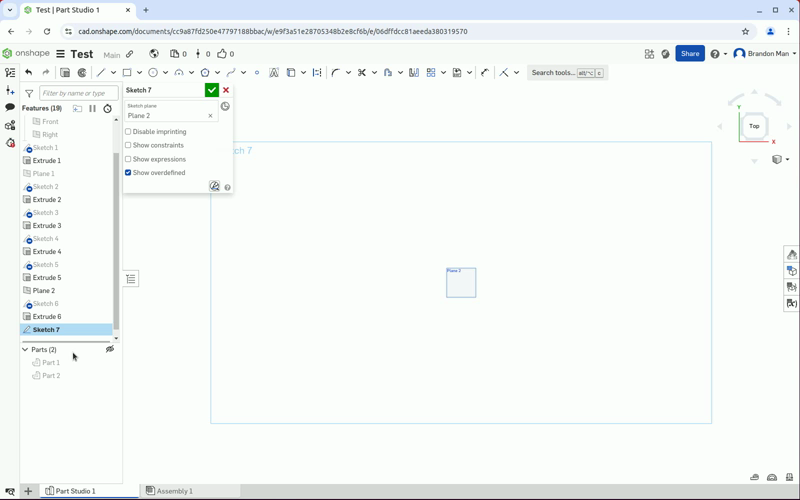
key_down(shift)
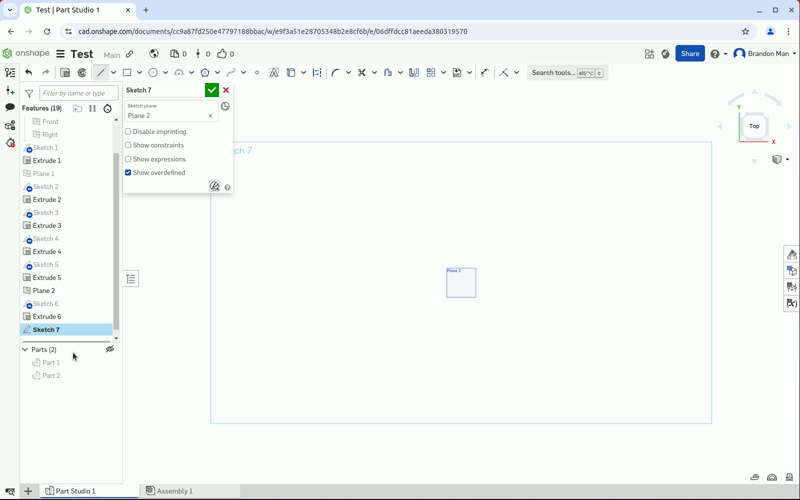
mouse_move(450, 274)
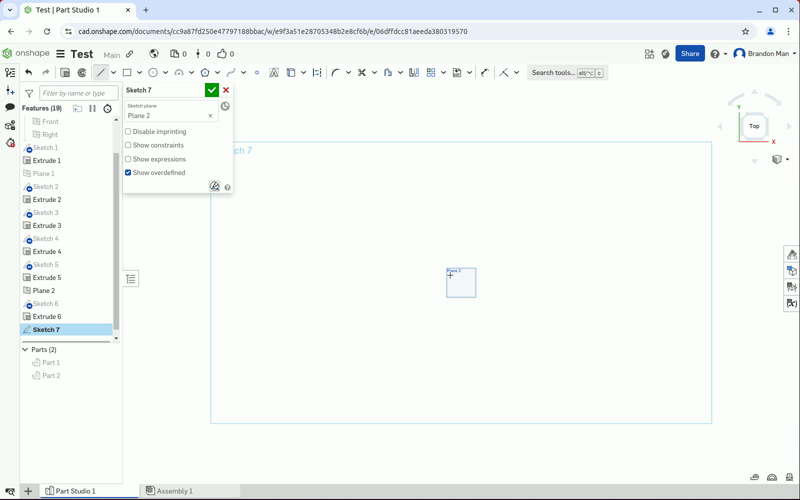
click(450, 274)
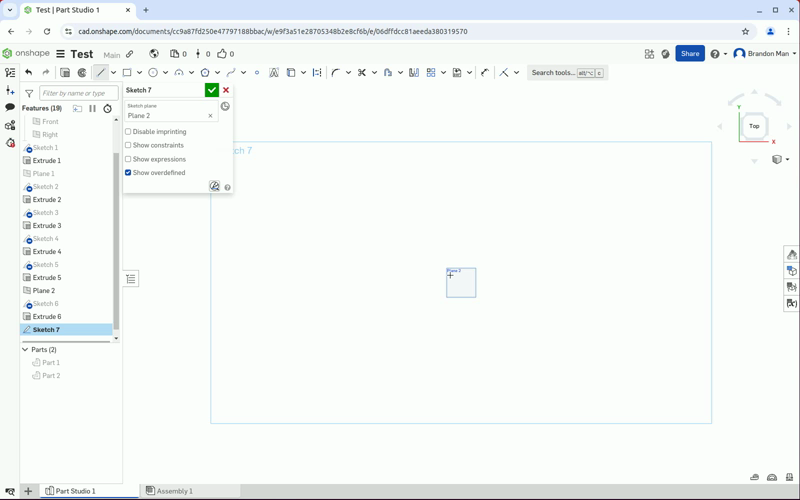
key_up(shift)
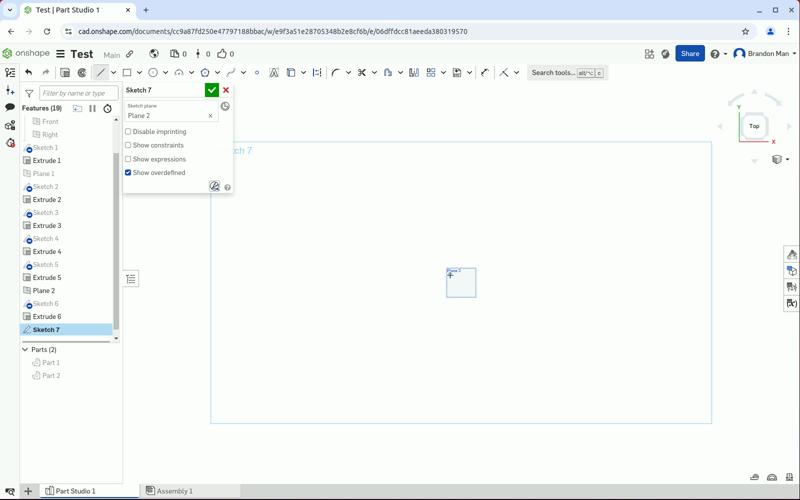
key_down(shift)
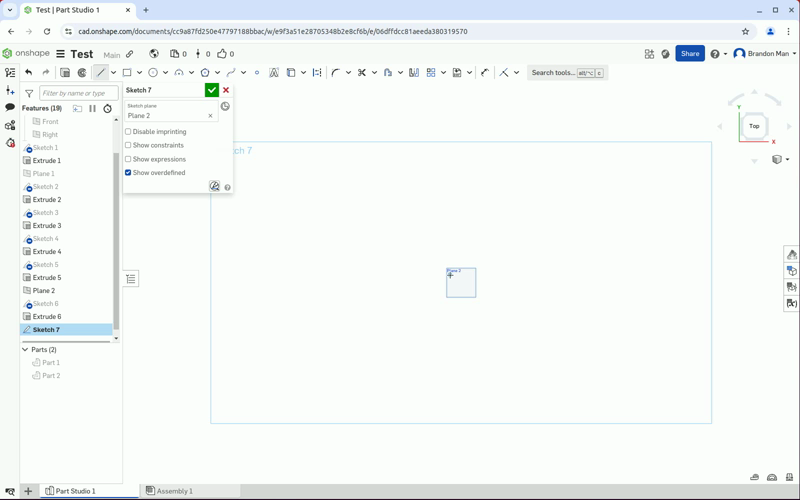
mouse_move(480, 274)
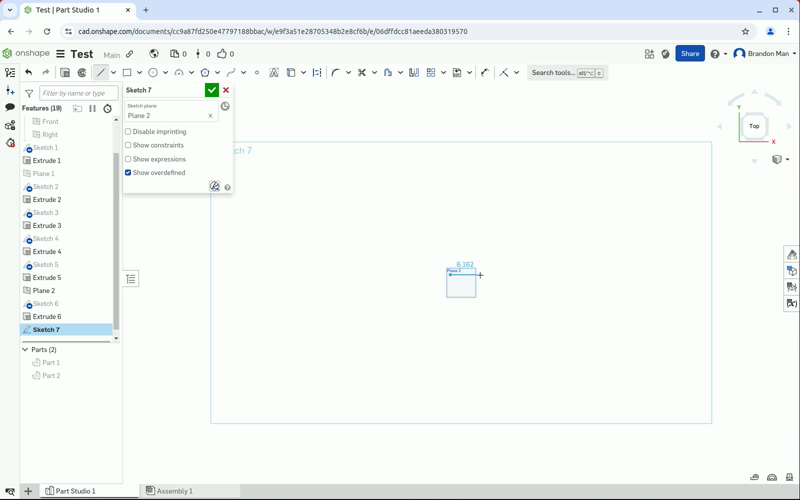
mouse_move(474, 274)
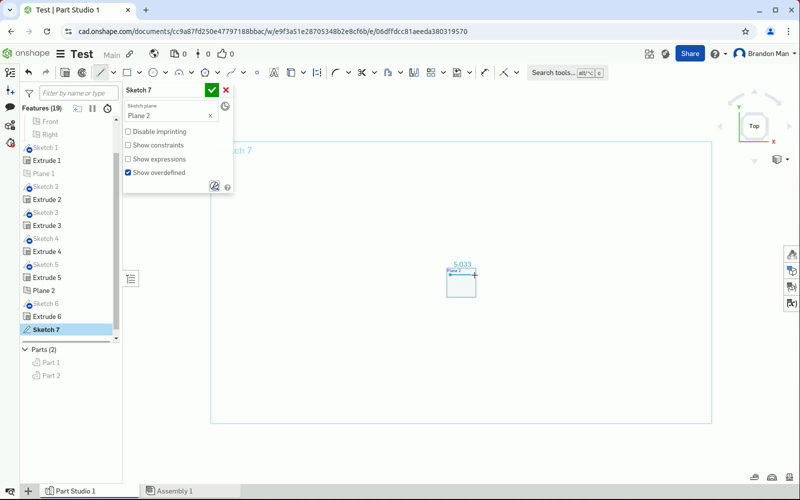
click(474, 274)
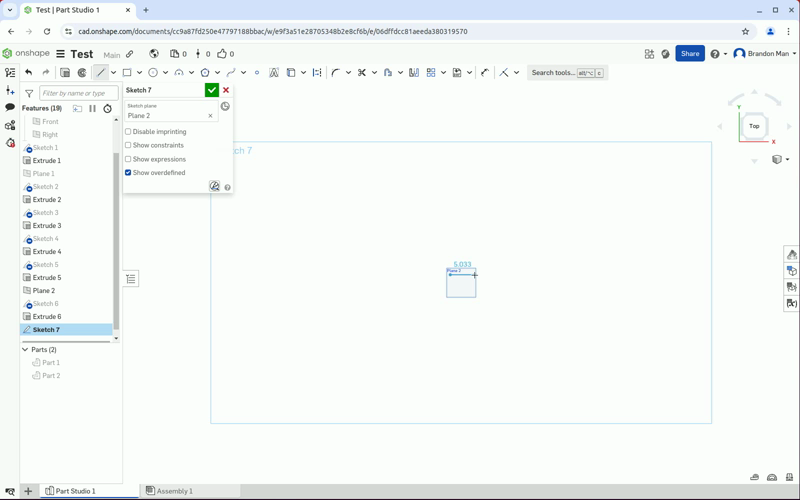
key_up(shift)
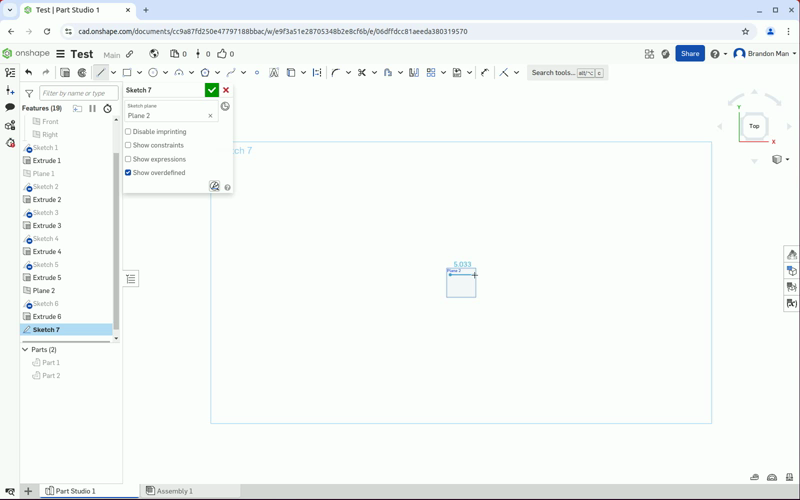
key_down(shift)
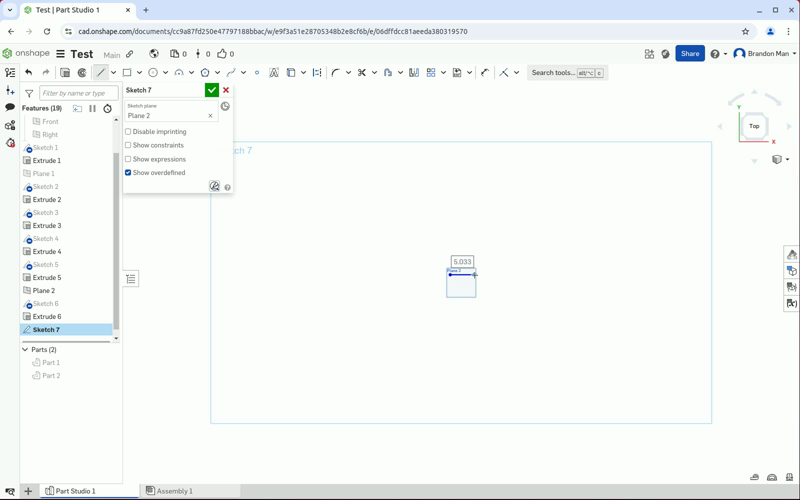
mouse_move(504, 274)
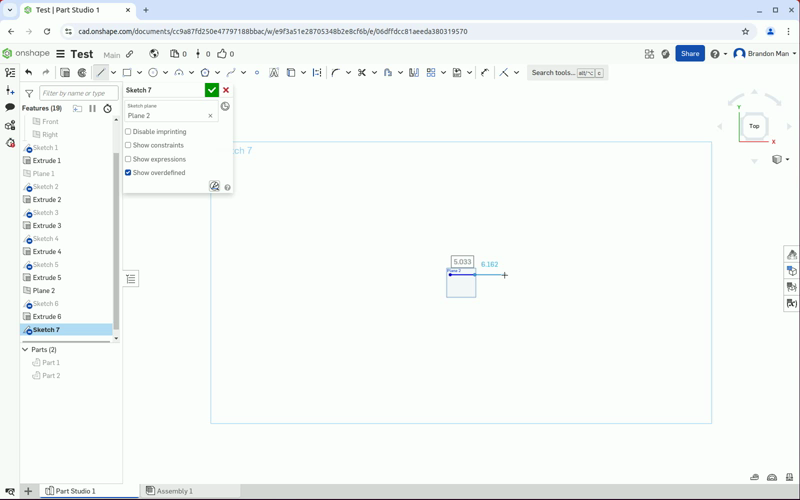
mouse_move(474, 250)
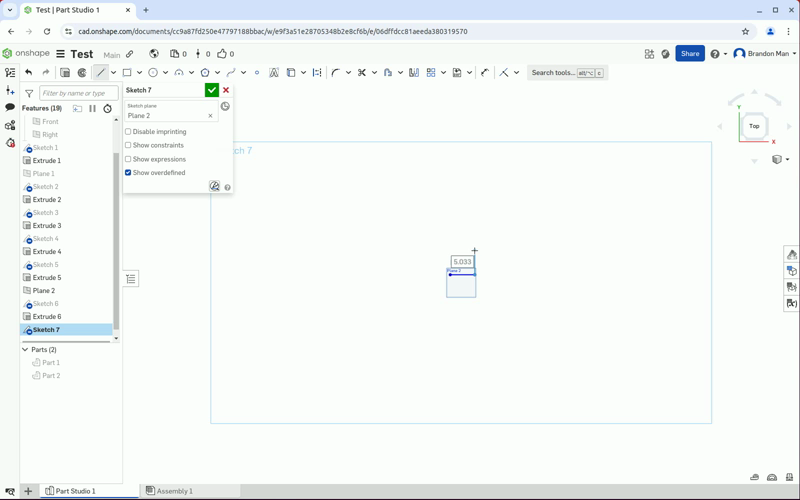
click(474, 250)
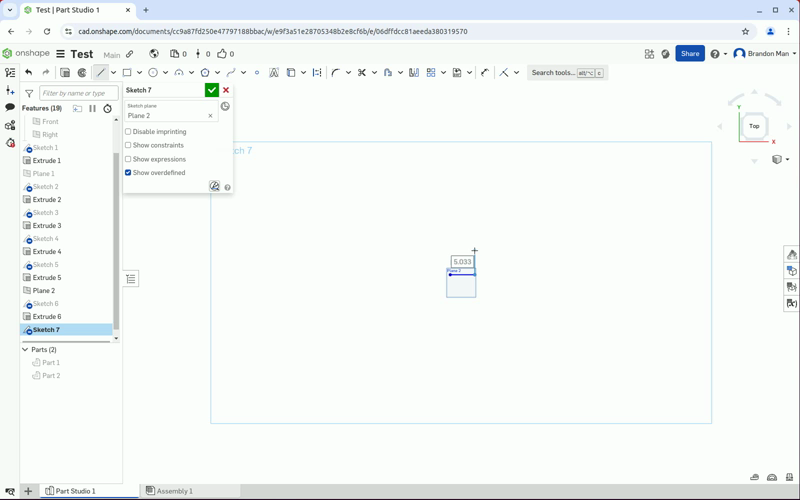
key_up(shift)
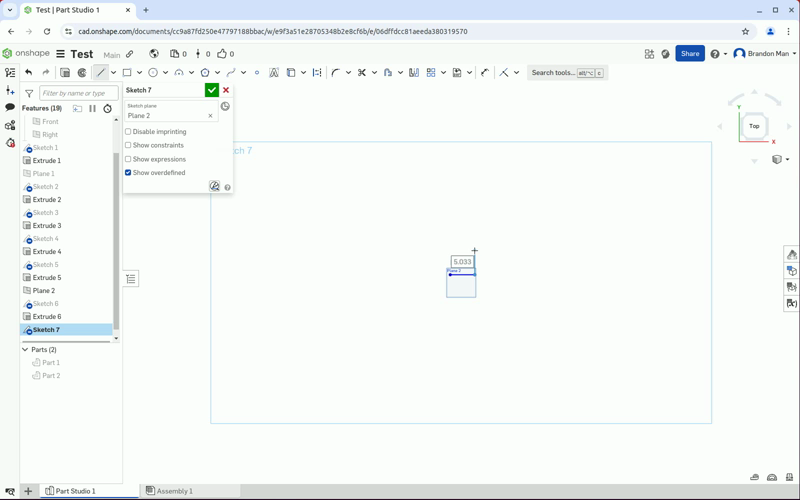
key_down(shift)
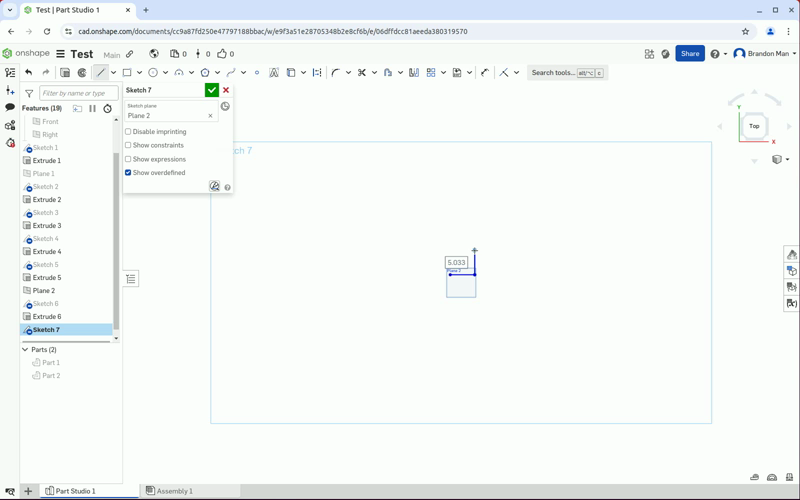
mouse_move(504, 250)
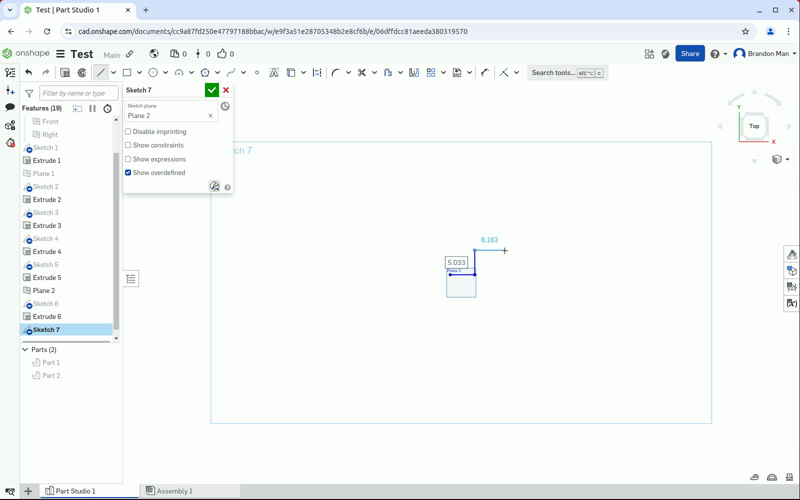
mouse_move(450, 250)
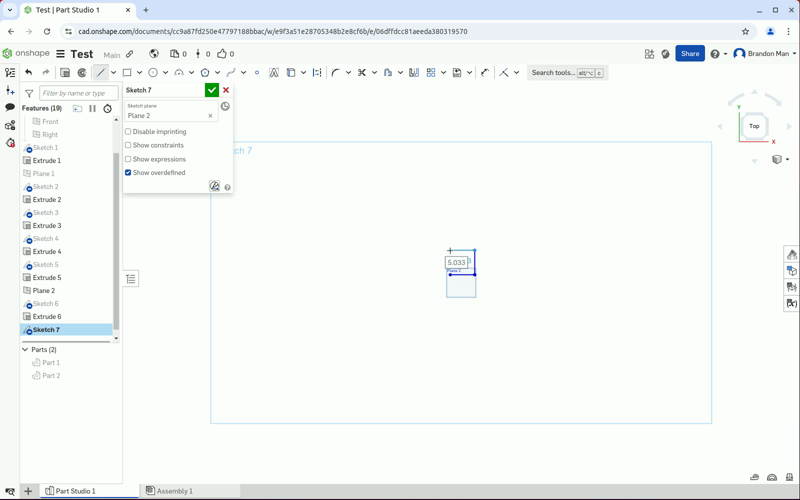
click(450, 250)
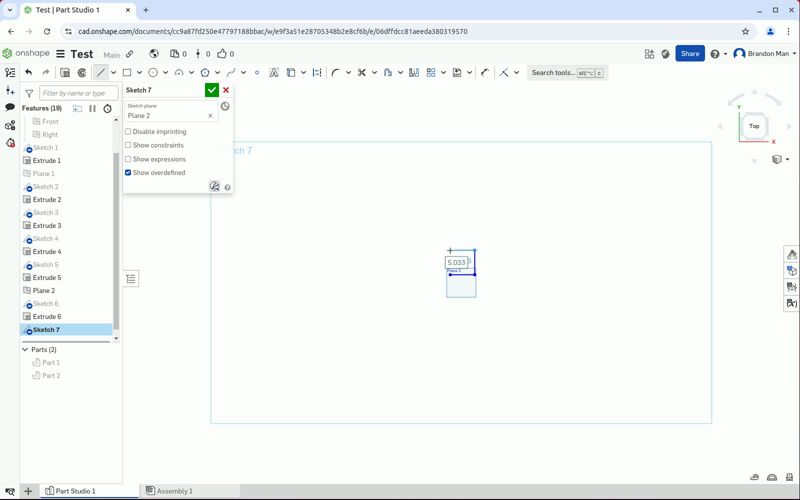
key_up(shift)
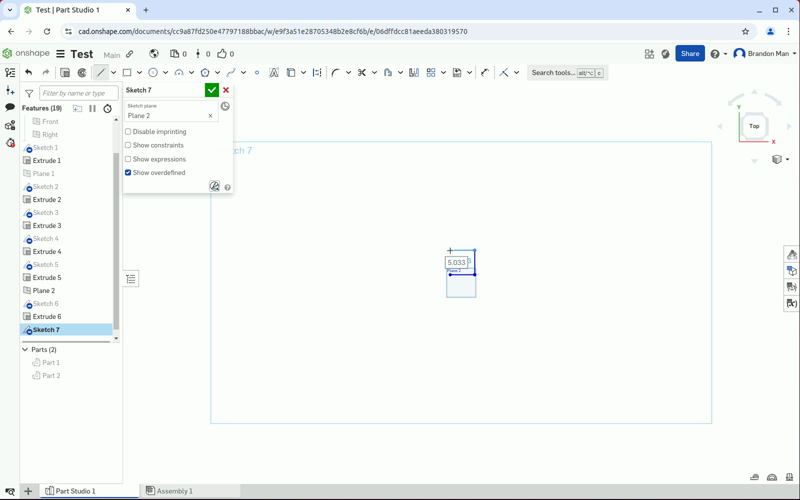
mouse_move(480, 250)
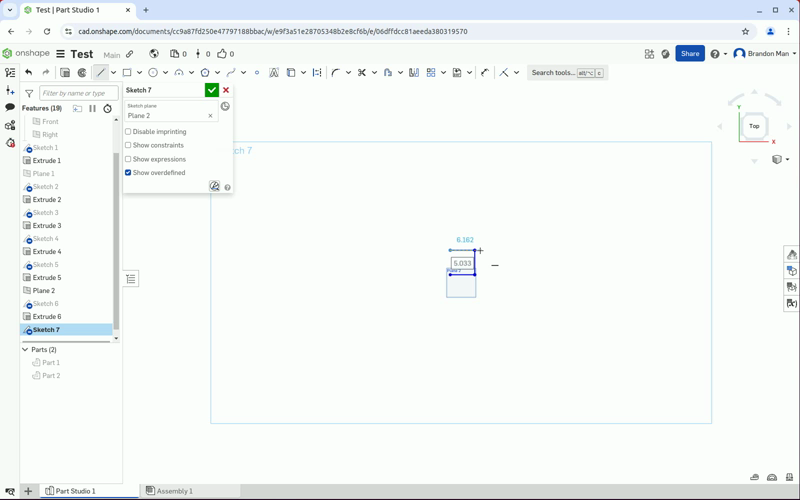
key_down(shift)
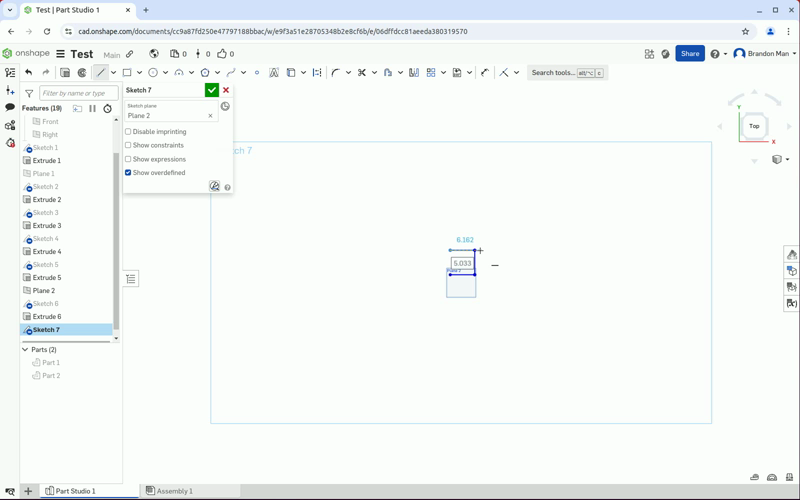
mouse_move(450, 274)
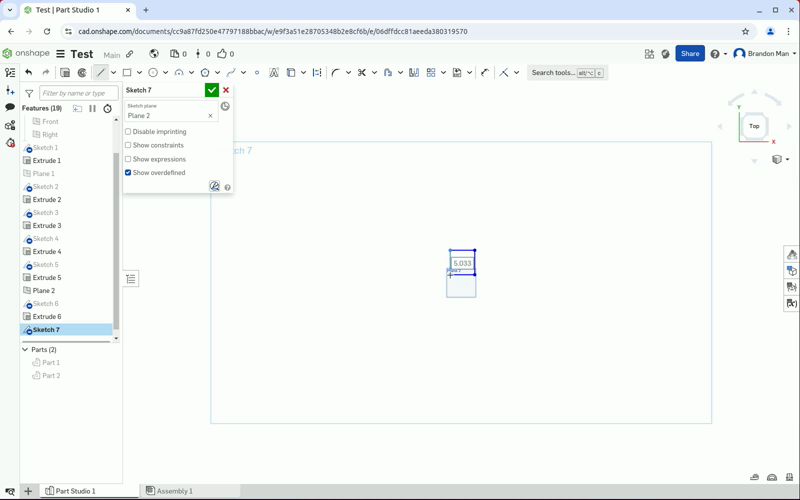
key_up(shift)
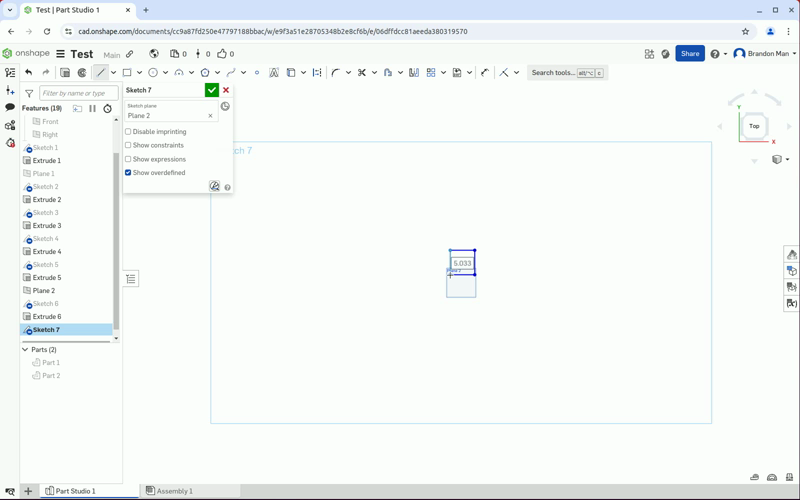
click(450, 274)
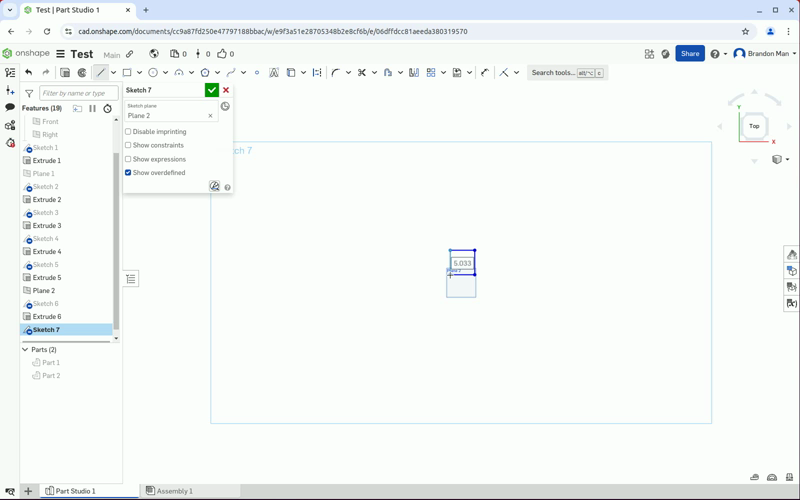
key(esc)
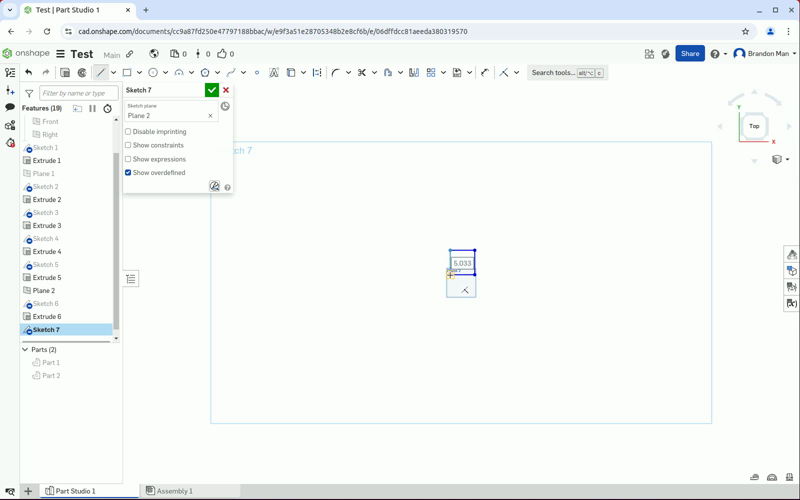
mouse_move(455, 268)
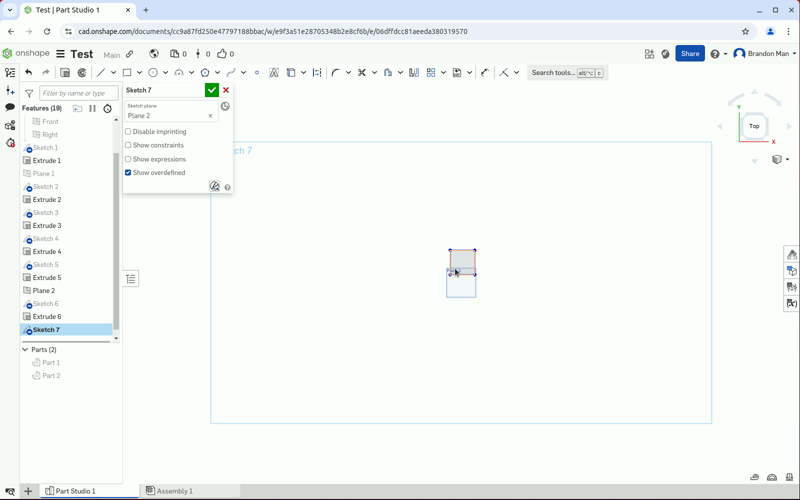
scroll(6)
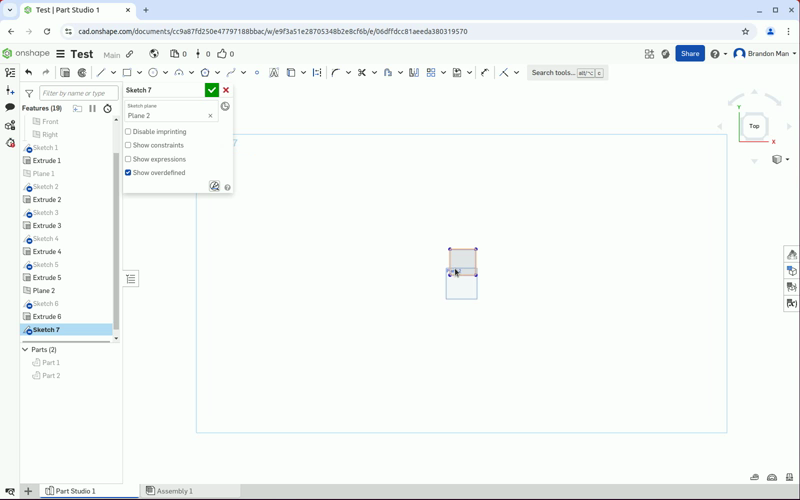
scroll(6)
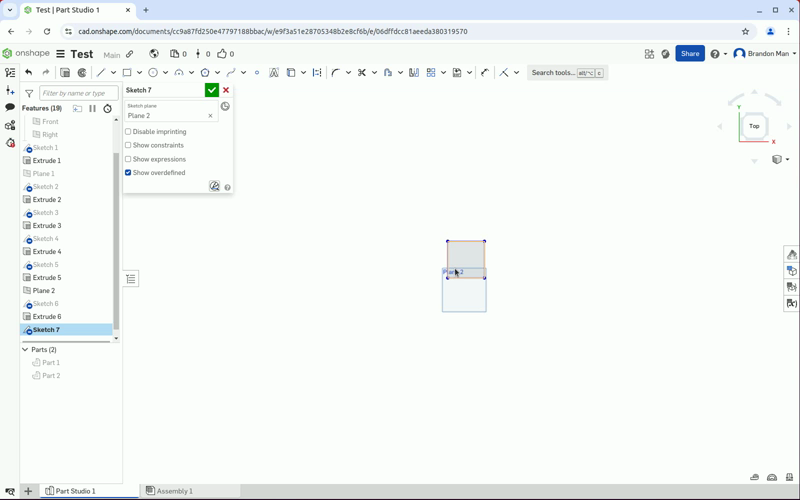
scroll(6)
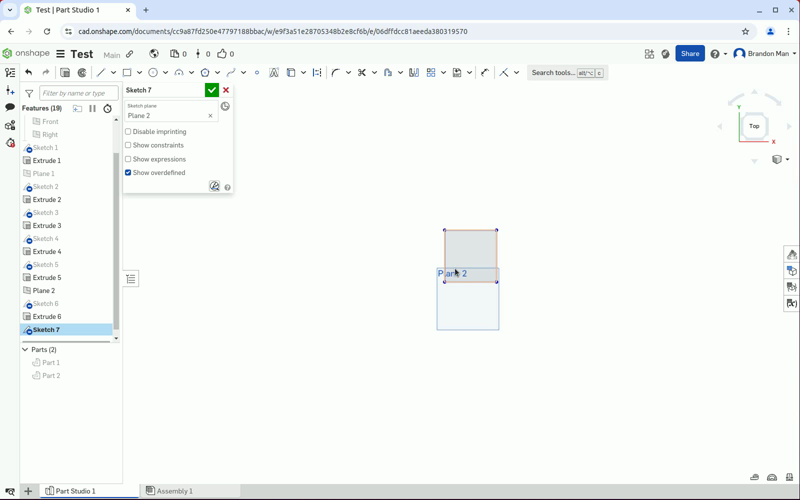
scroll(6)
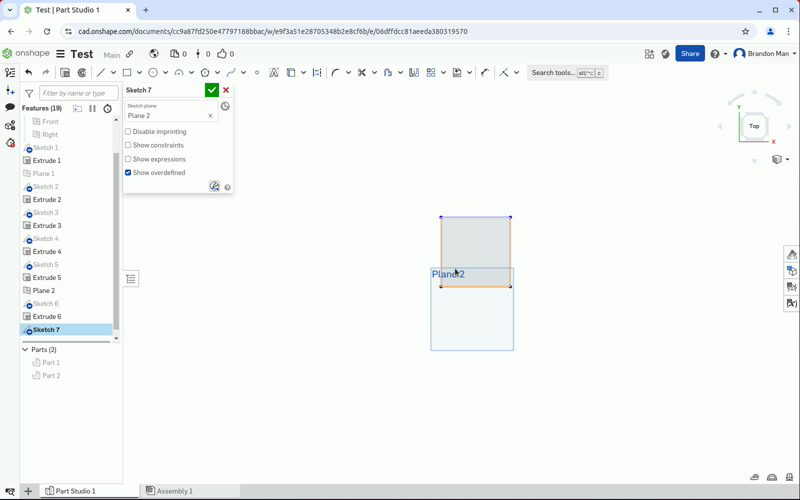
scroll(6)
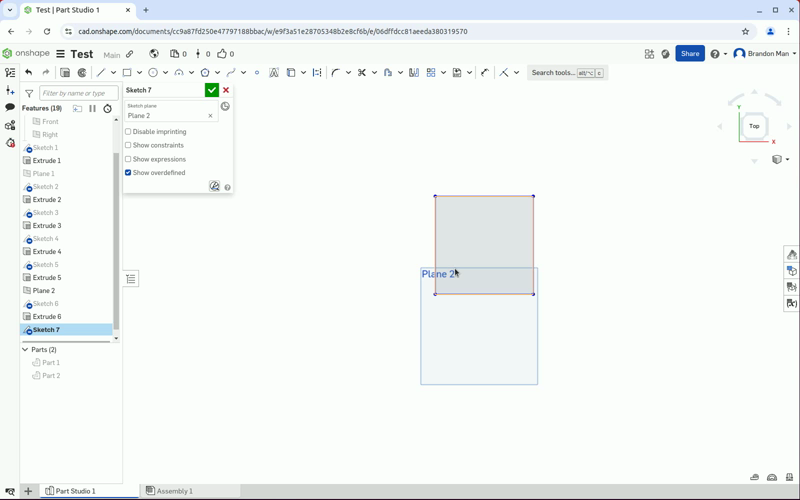
scroll(6)
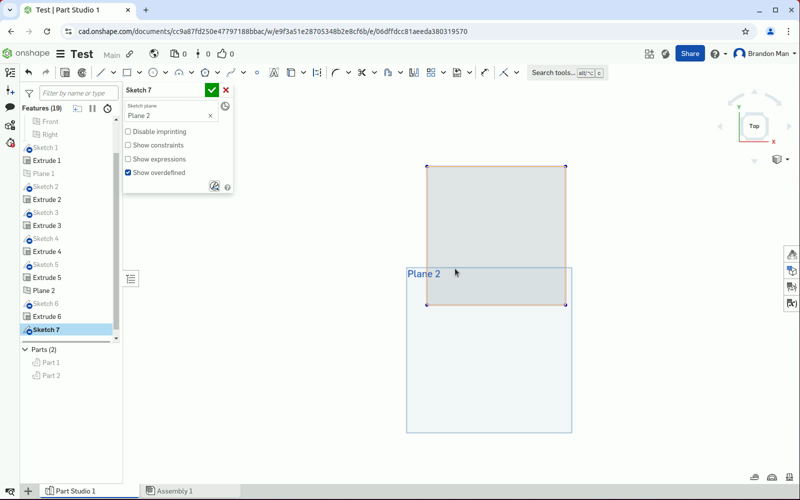
scroll(6)
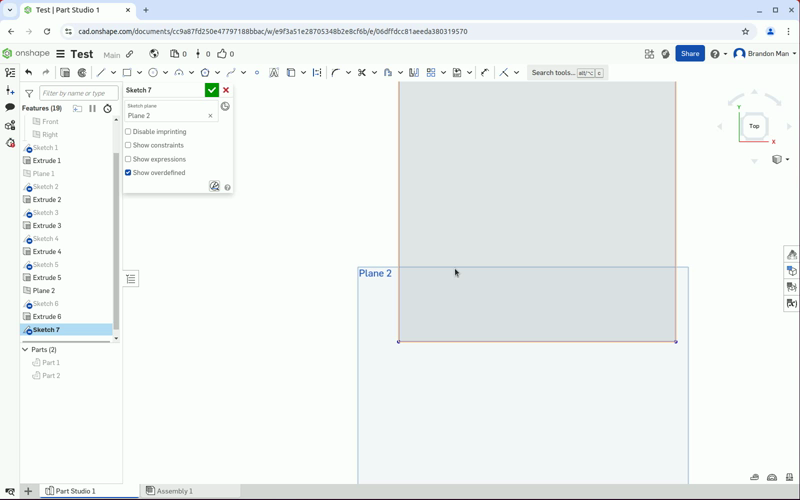
click(455, 268)
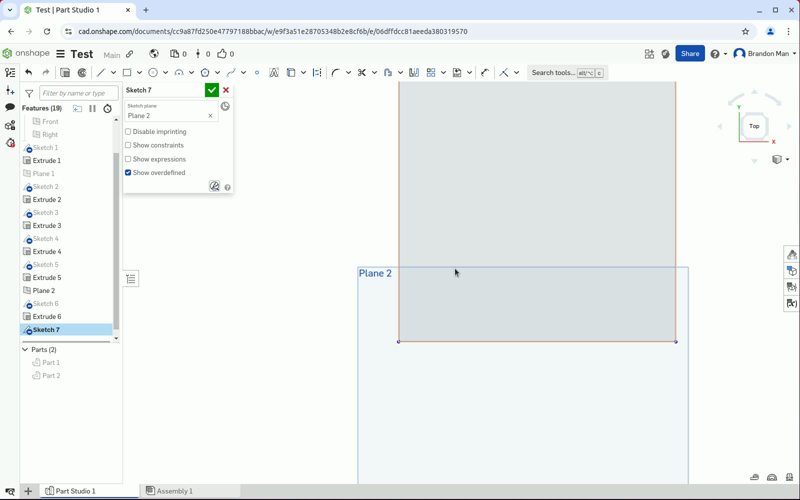
scroll(-6)
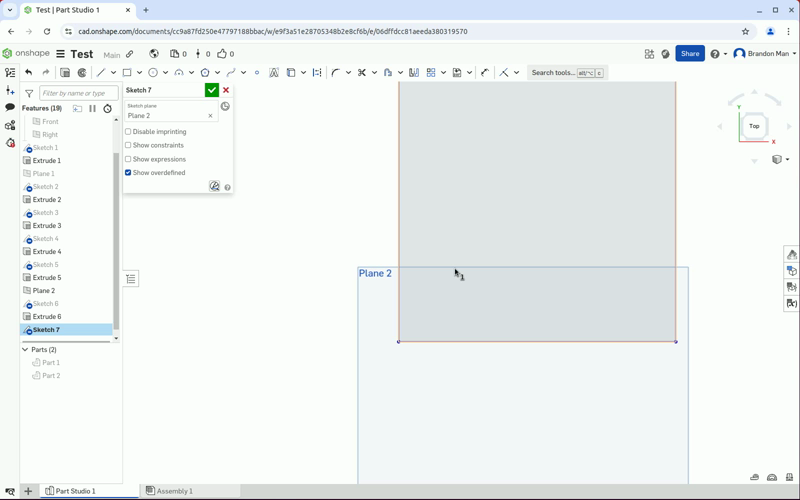
scroll(-6)
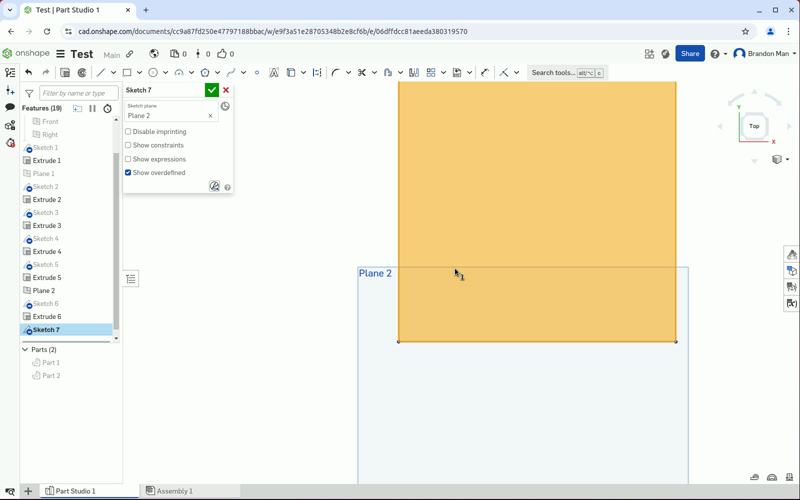
scroll(-6)
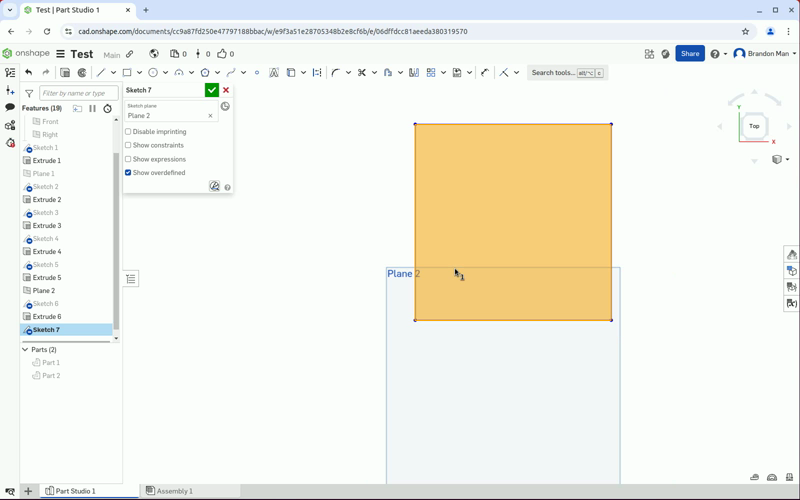
scroll(-6)
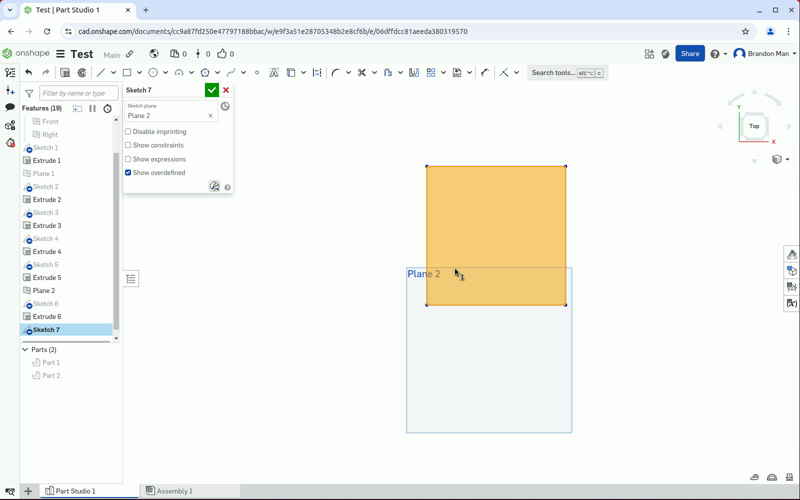
scroll(-6)
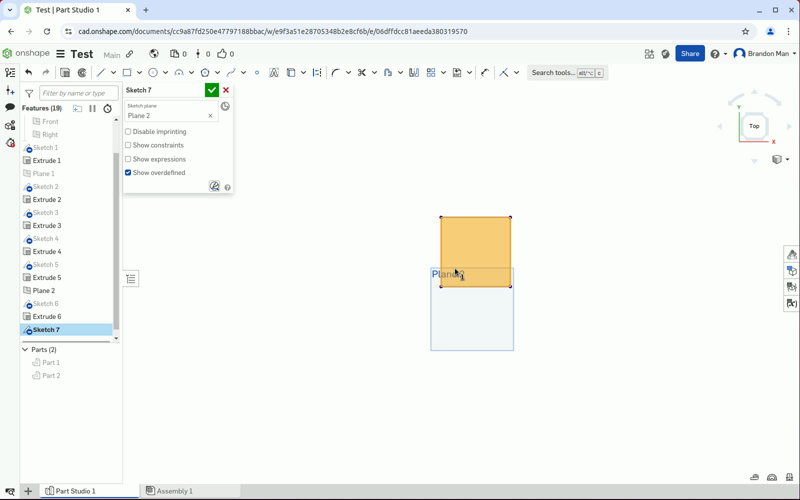
scroll(-6)
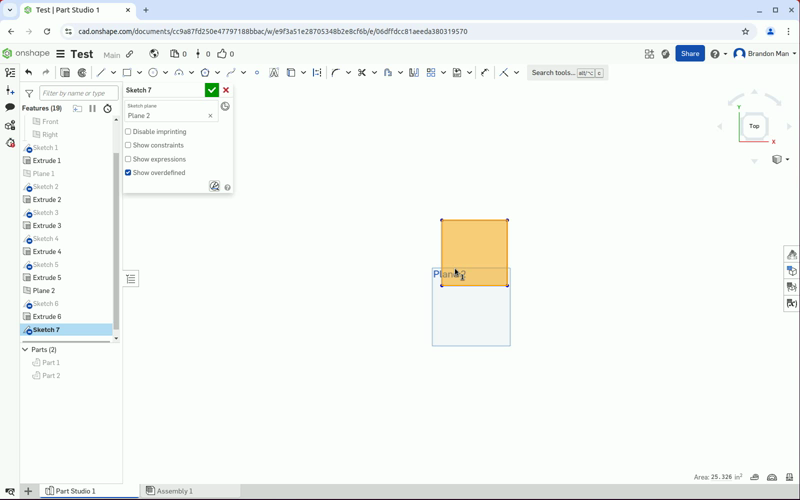
scroll(-6)
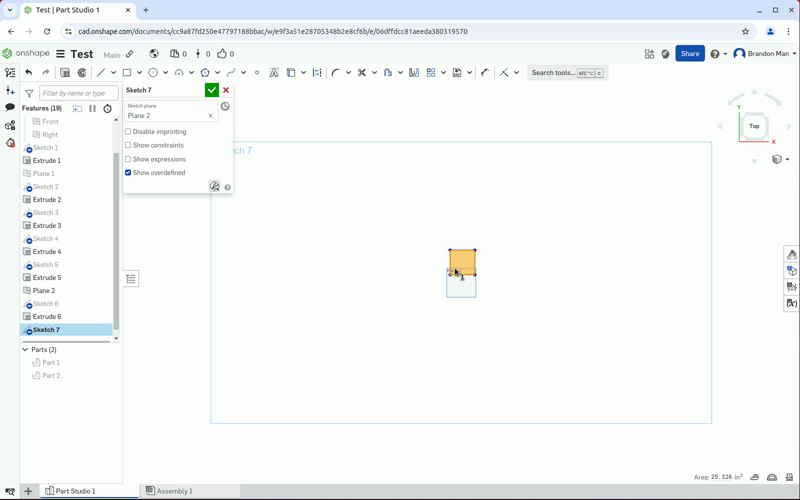
mouse_move(73, 352)
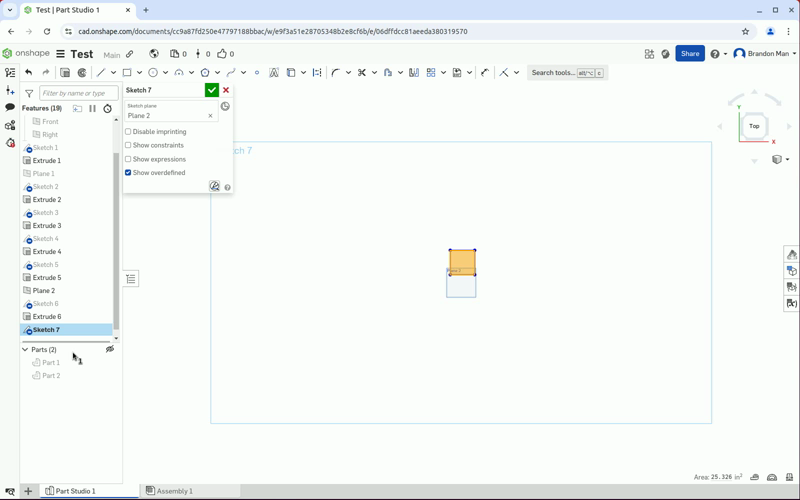
key(shift+y)
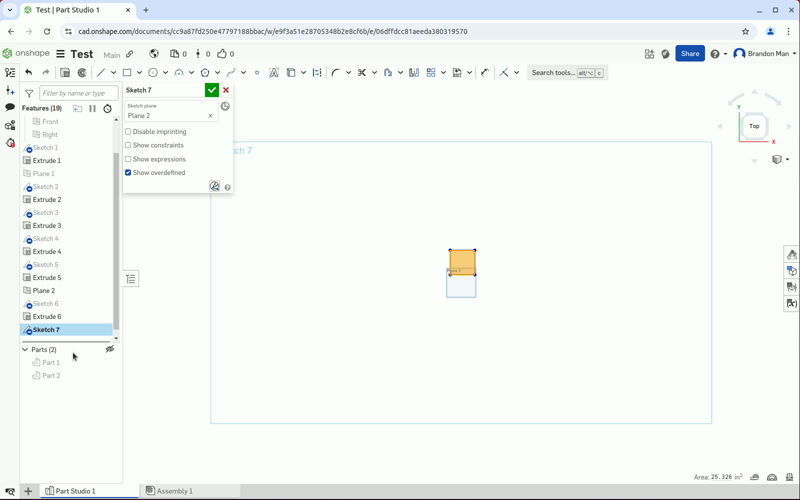
key(shift+e)
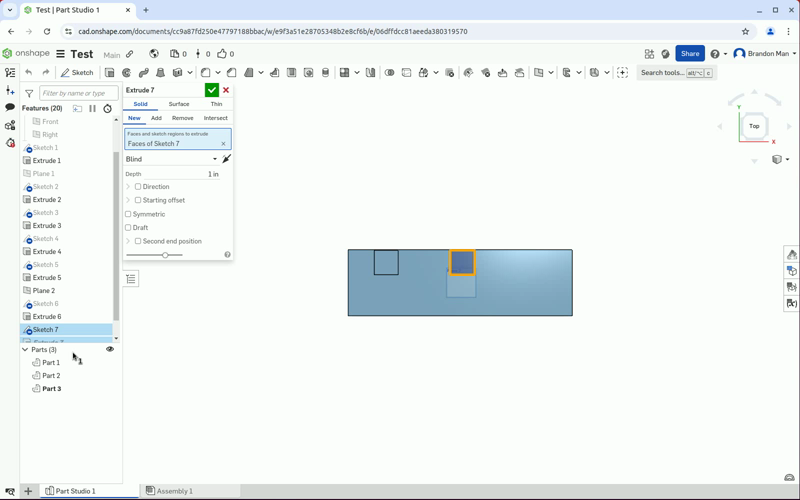
mouse_move(143, 106)
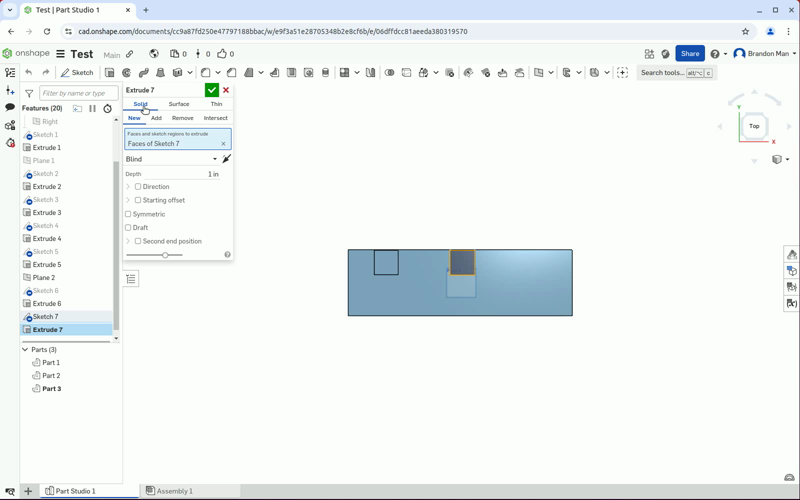
click(143, 106)
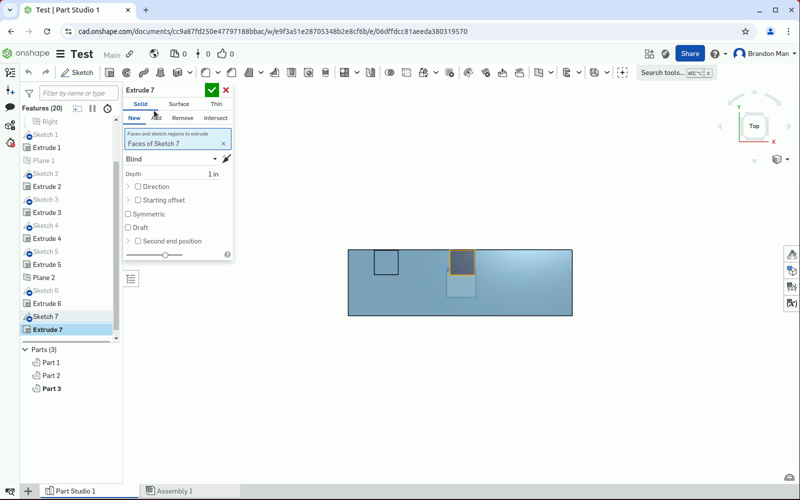
mouse_move(186, 120)
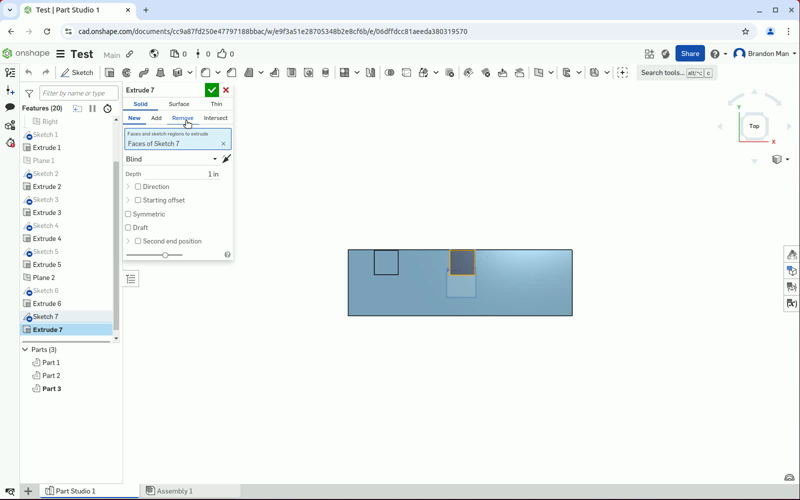
click(186, 120)
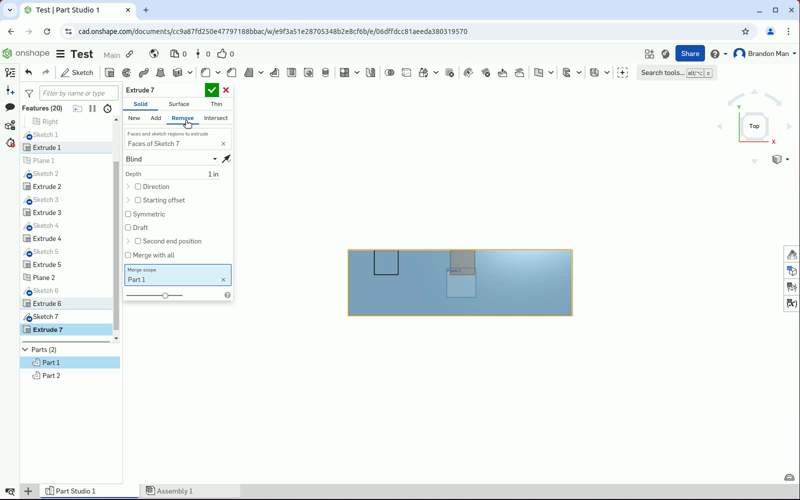
key(tab, 4)
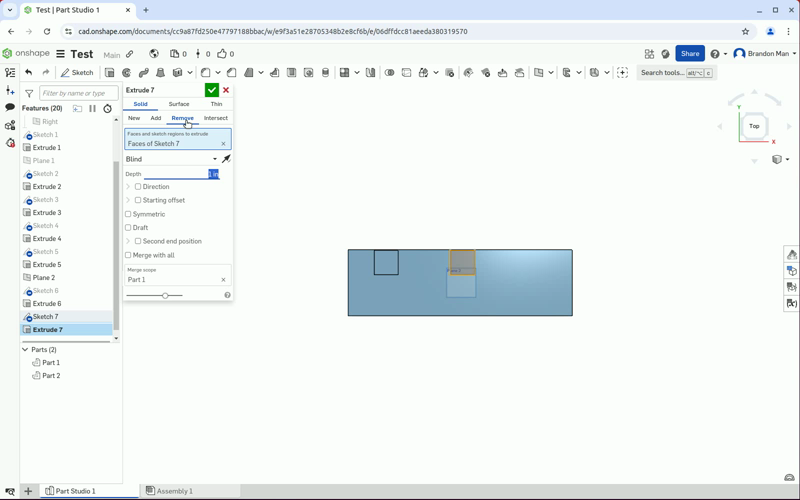
text(0.481)
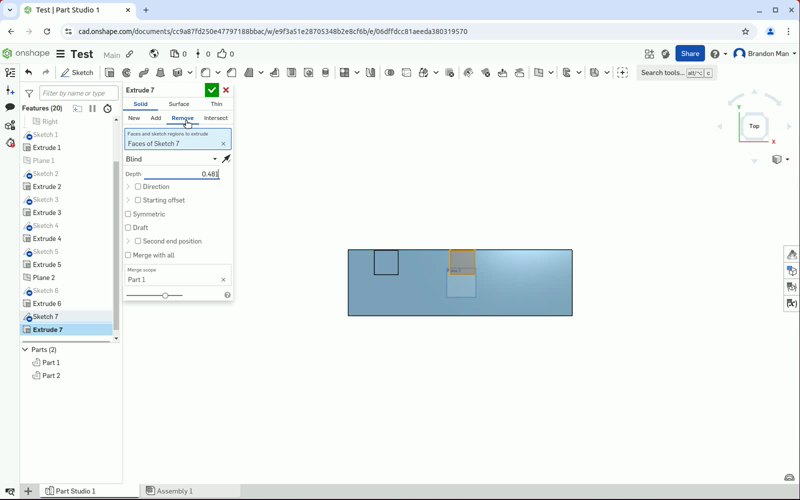
key(tab, 6)
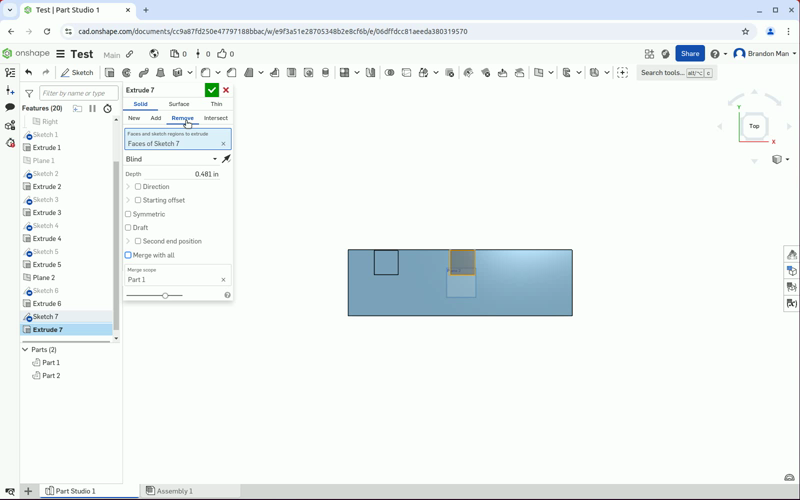
key(space)
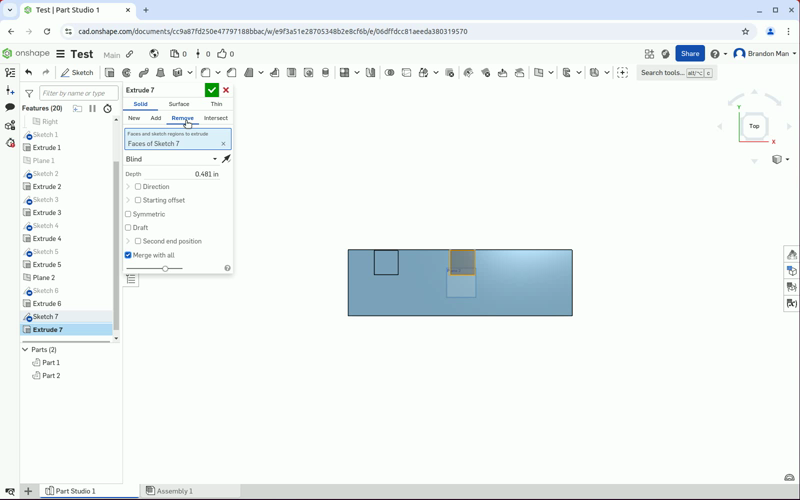
key(enter)
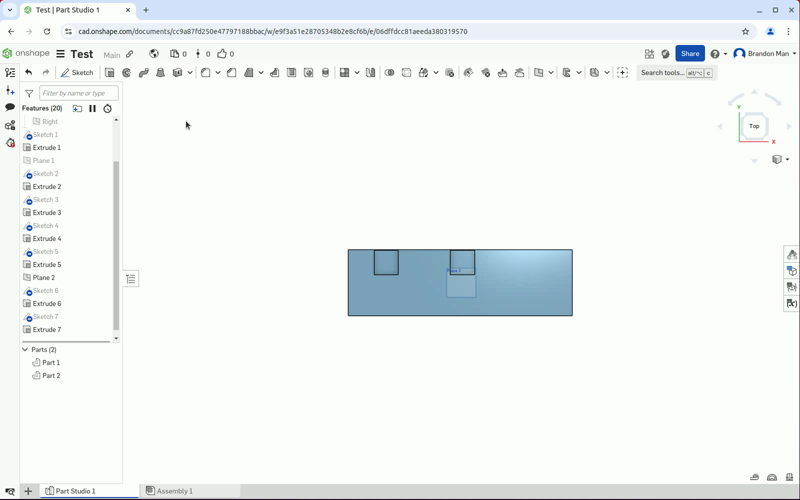
key(shift+h)
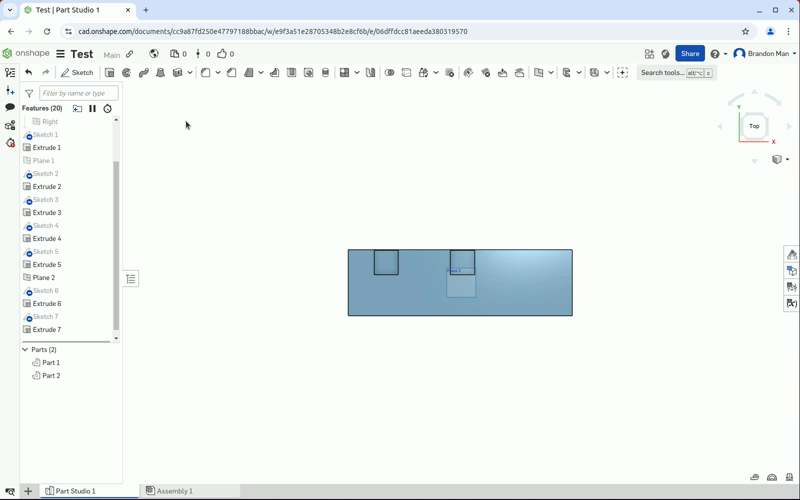
key(shift+h)
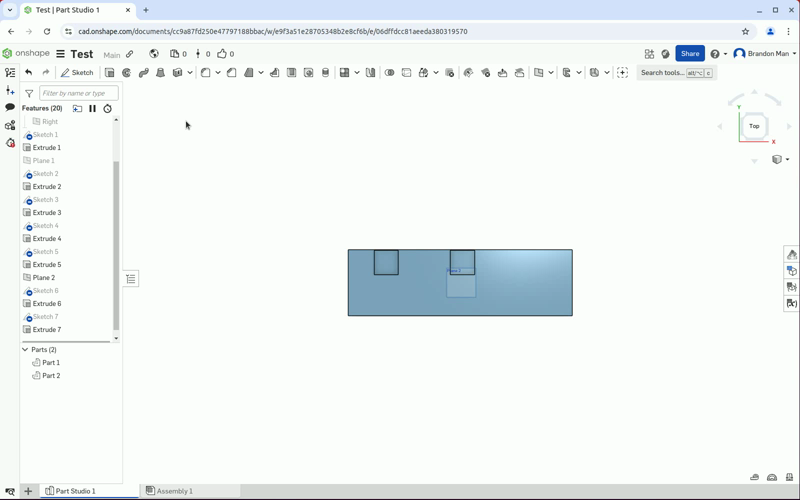
mouse_move(69, 137)
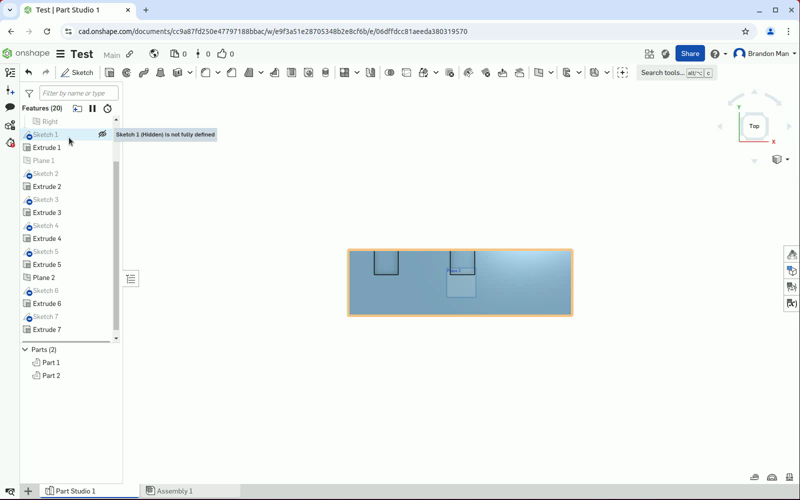
click(69, 137)
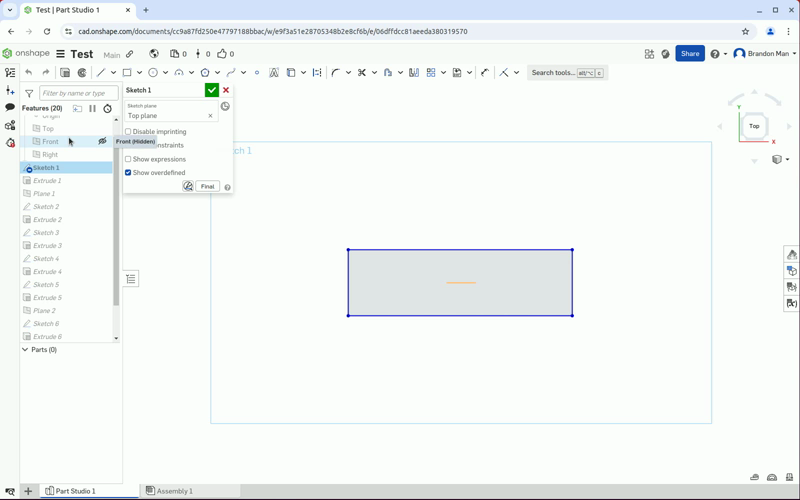
mouse_move(229, 92)
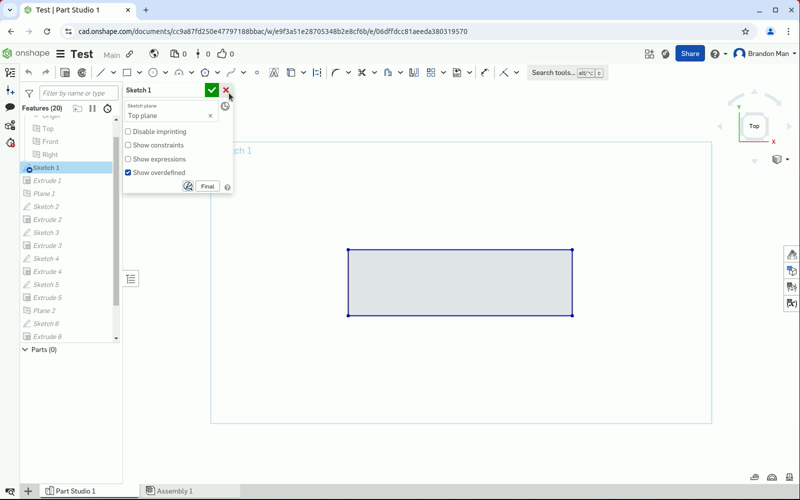
click(229, 92)
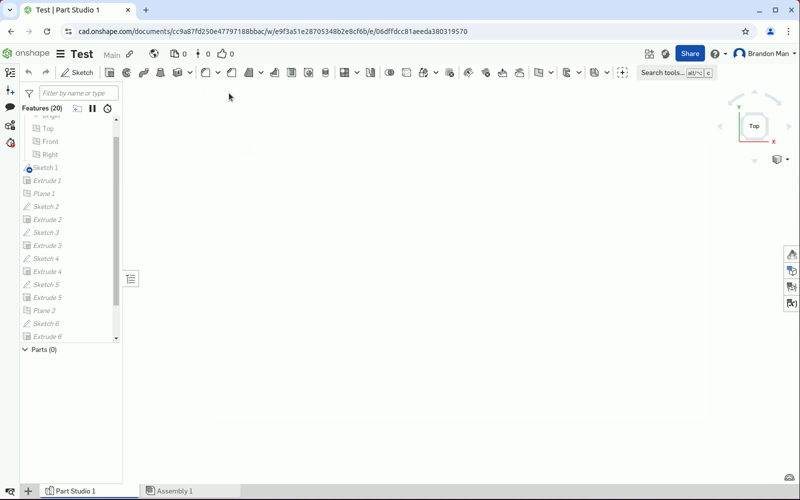
key(shift+s)
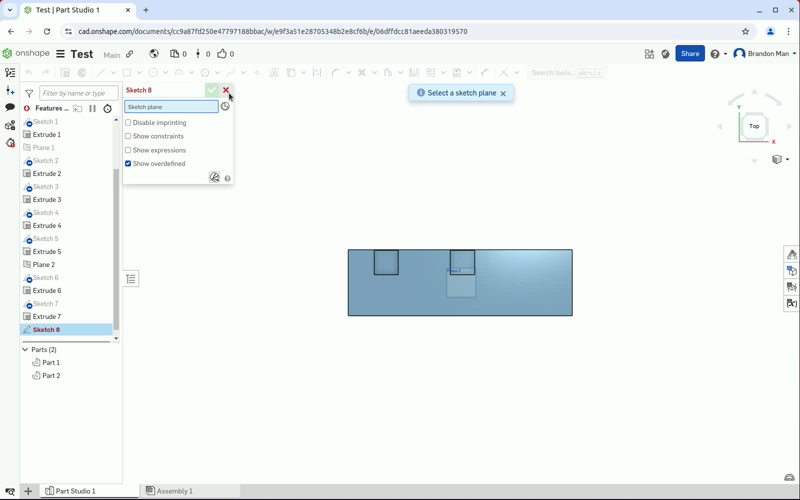
mouse_move(69, 267)
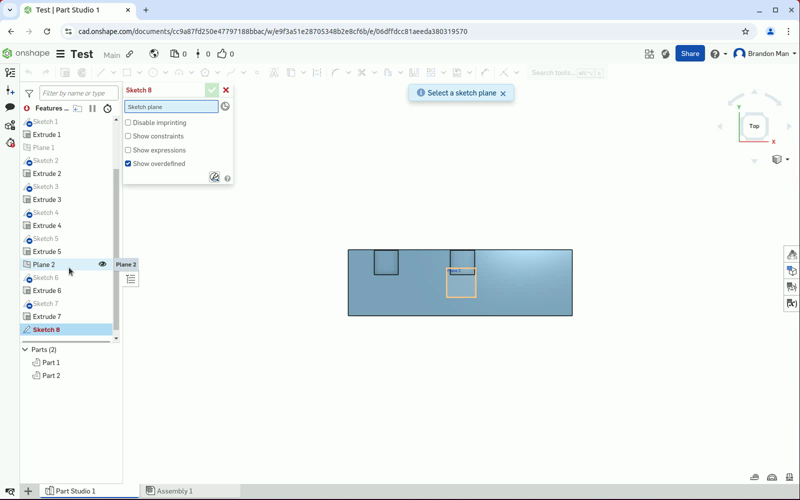
click(69, 267)
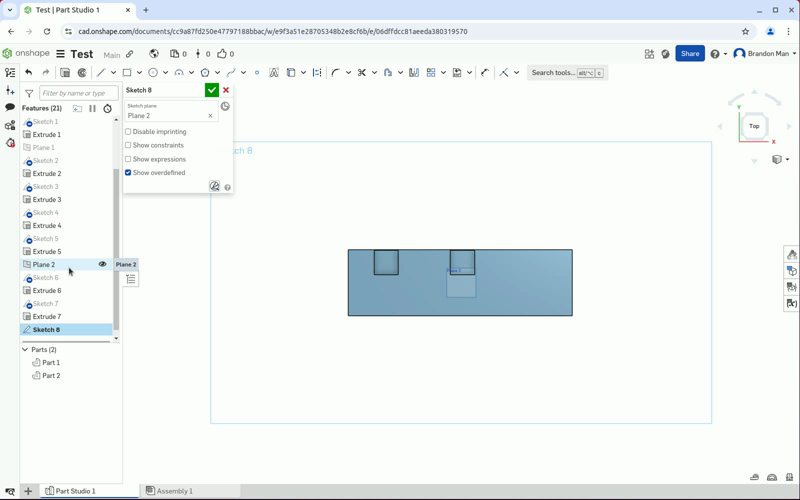
mouse_move(73, 352)
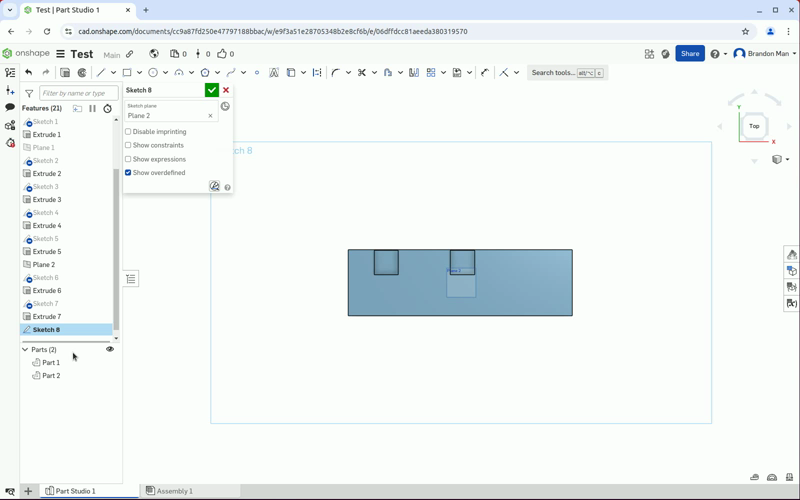
key(y)
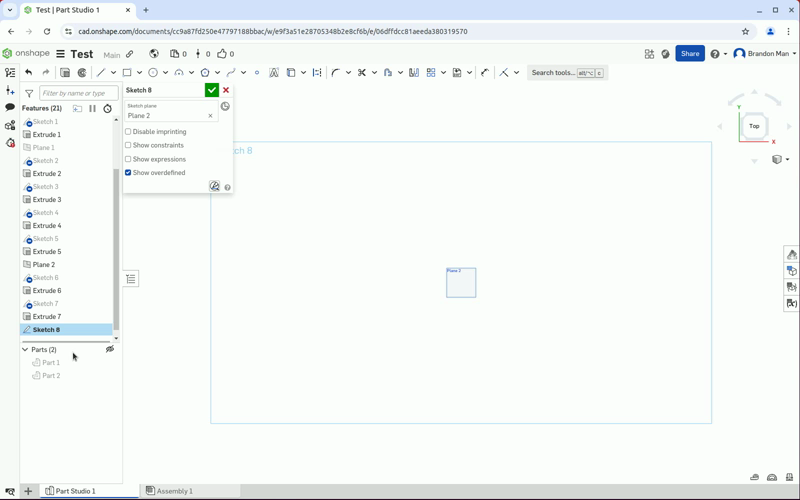
key(l)
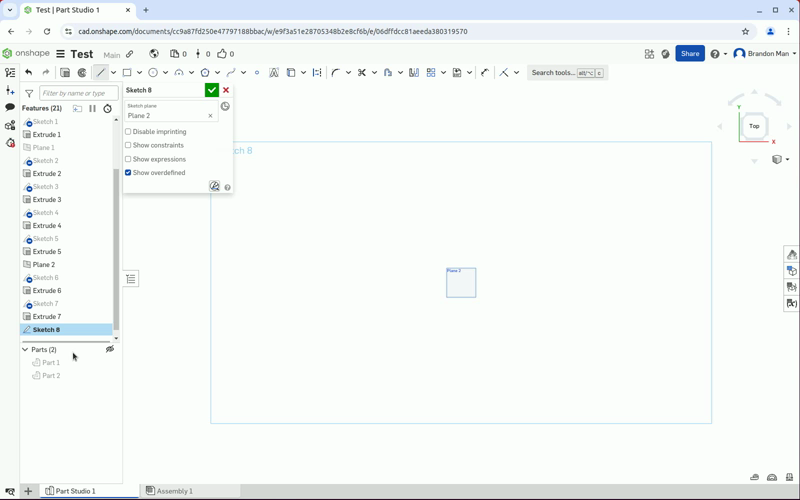
key_down(shift)
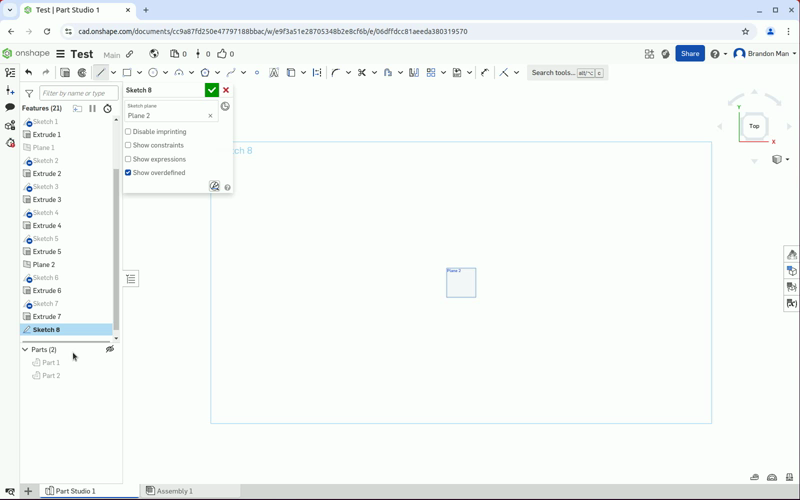
mouse_move(526, 274)
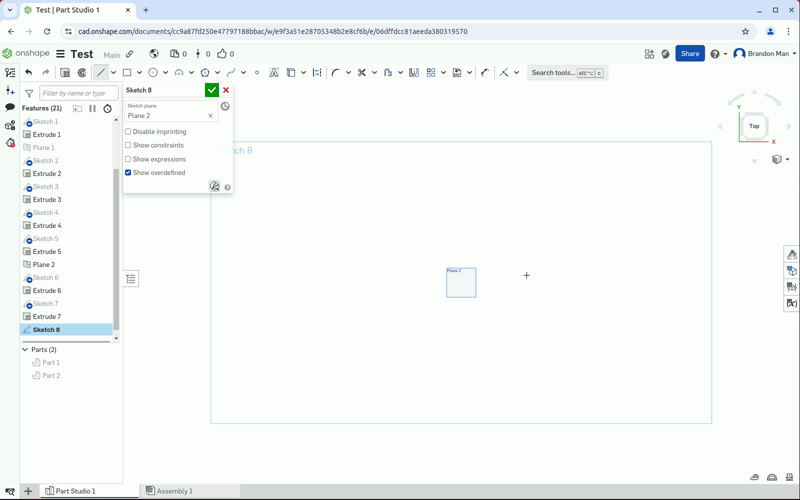
click(526, 274)
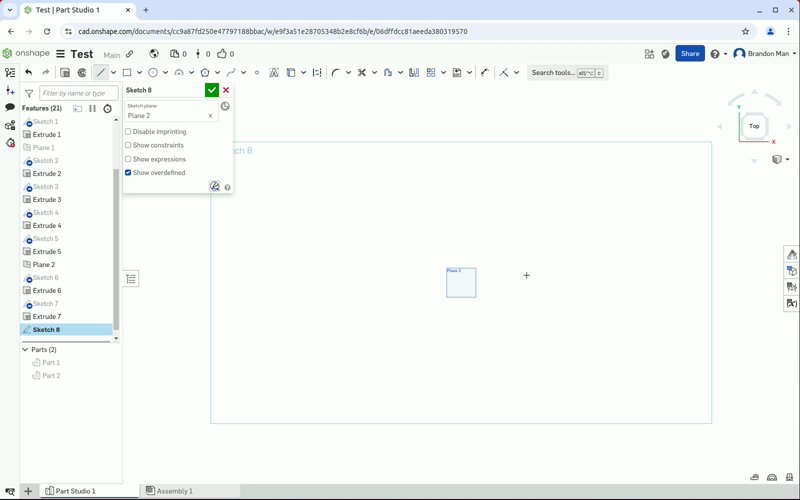
key_up(shift)
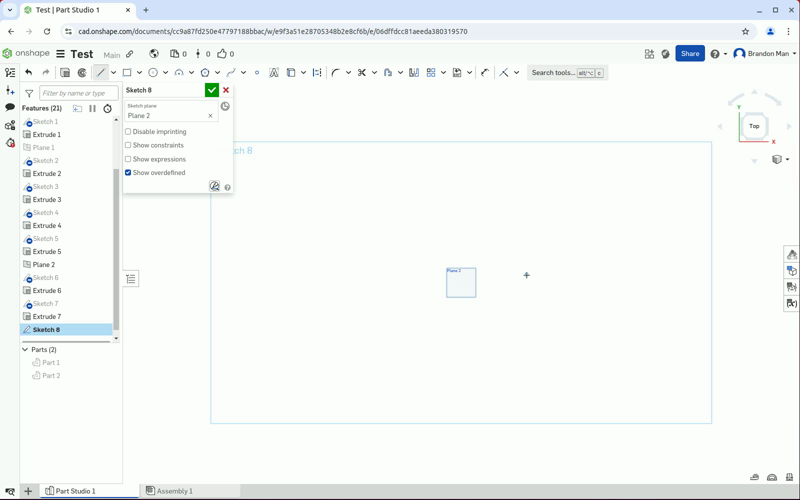
key_down(shift)
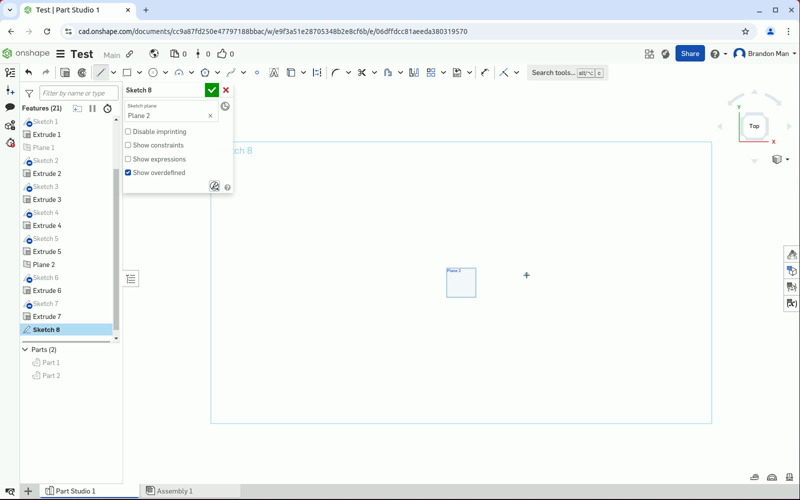
mouse_move(556, 274)
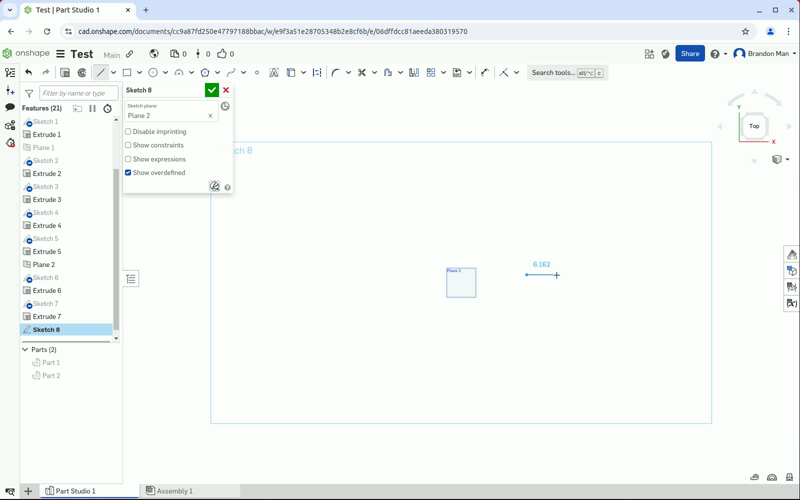
mouse_move(550, 274)
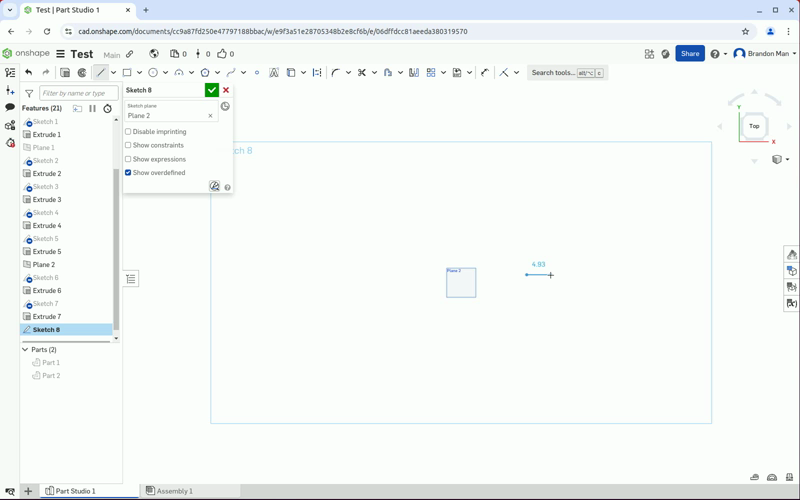
click(550, 274)
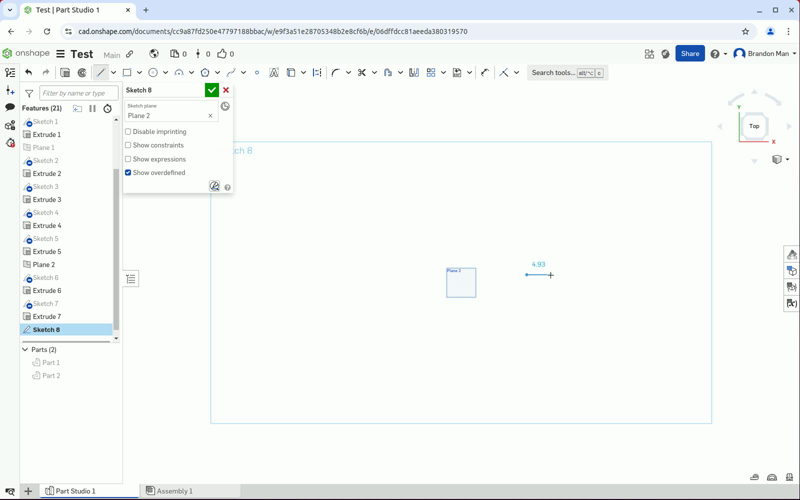
key_up(shift)
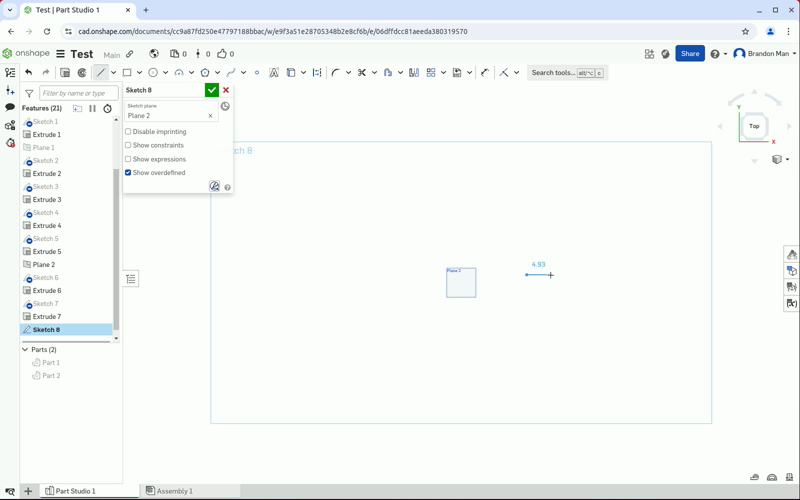
key_down(shift)
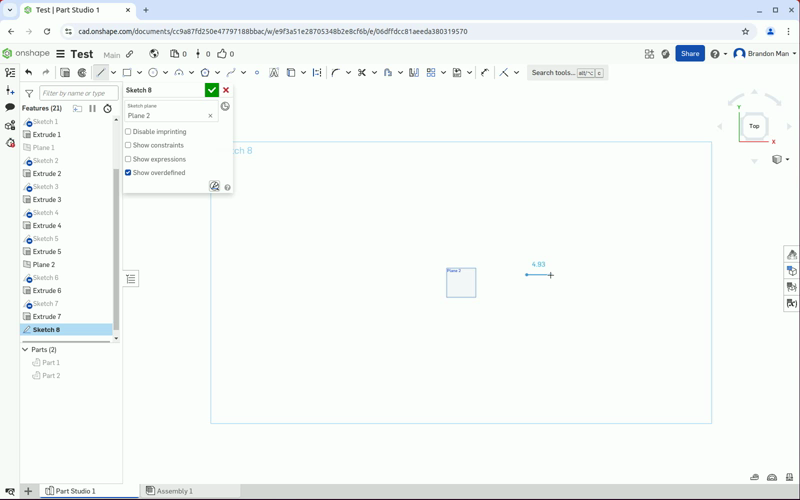
mouse_move(580, 274)
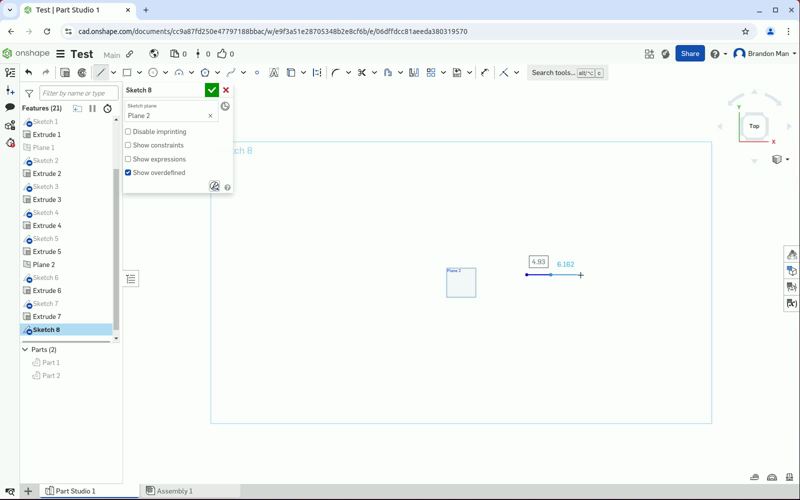
mouse_move(550, 250)
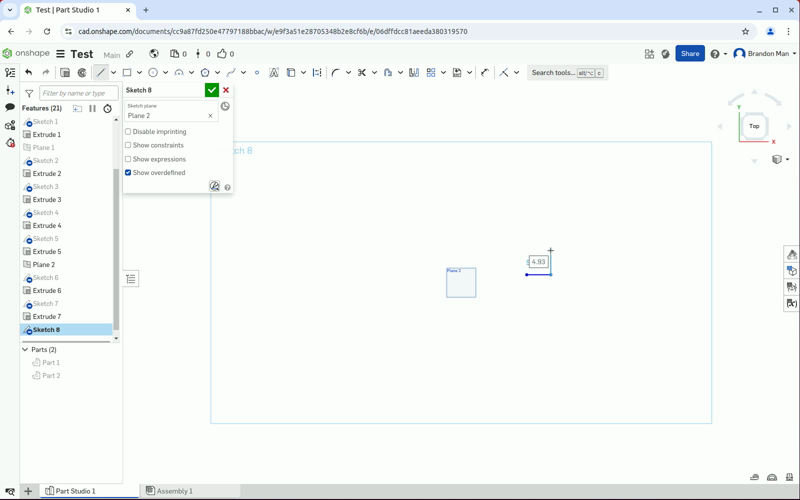
click(550, 250)
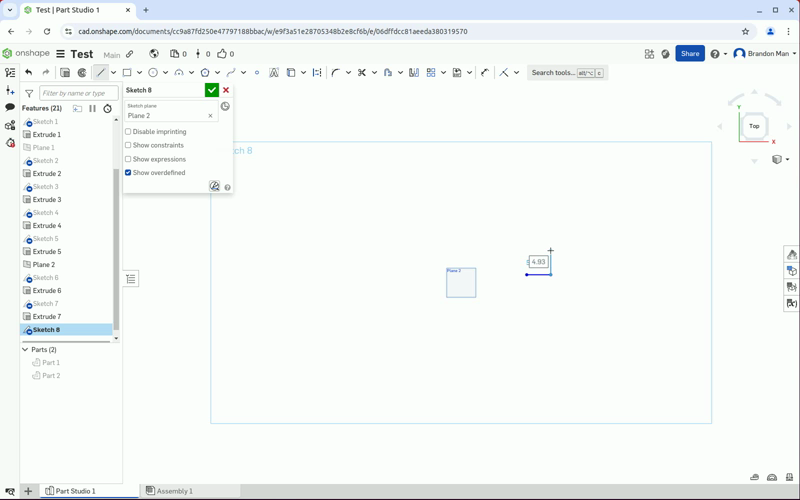
key_up(shift)
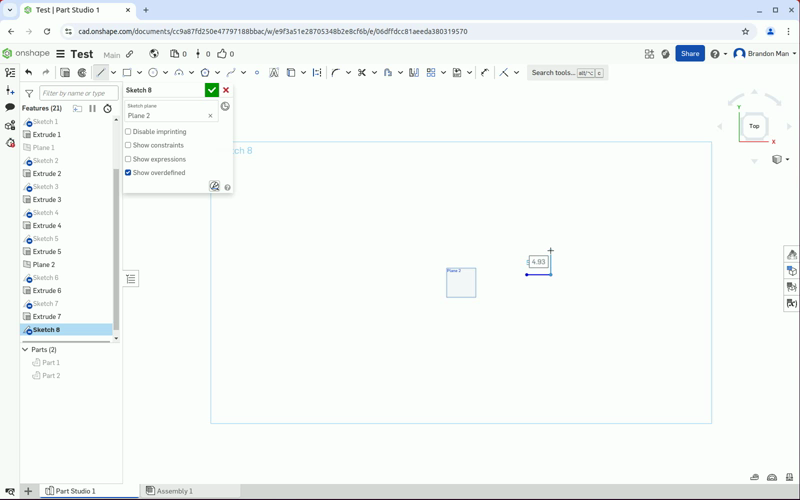
key_down(shift)
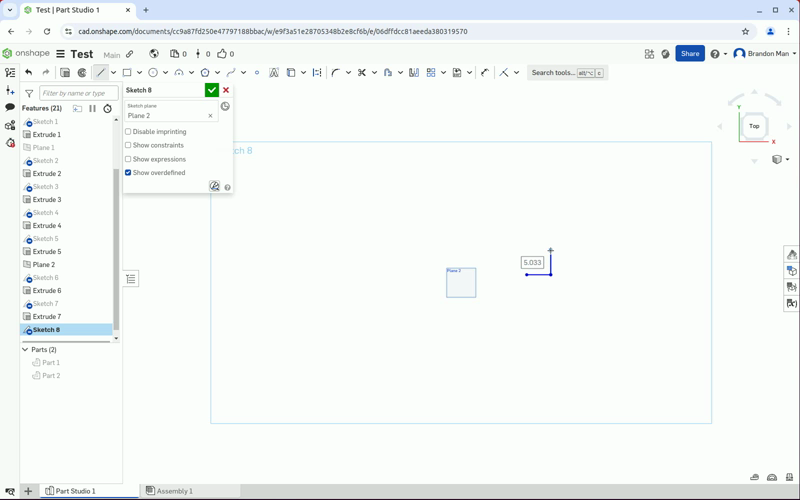
mouse_move(580, 250)
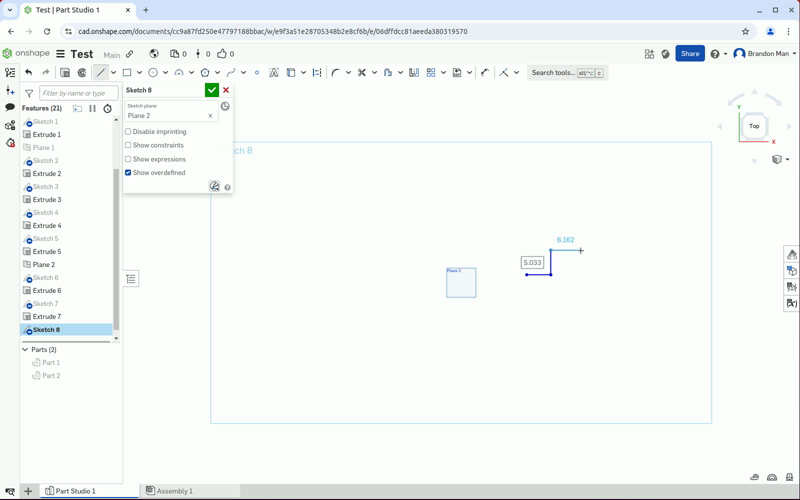
mouse_move(526, 250)
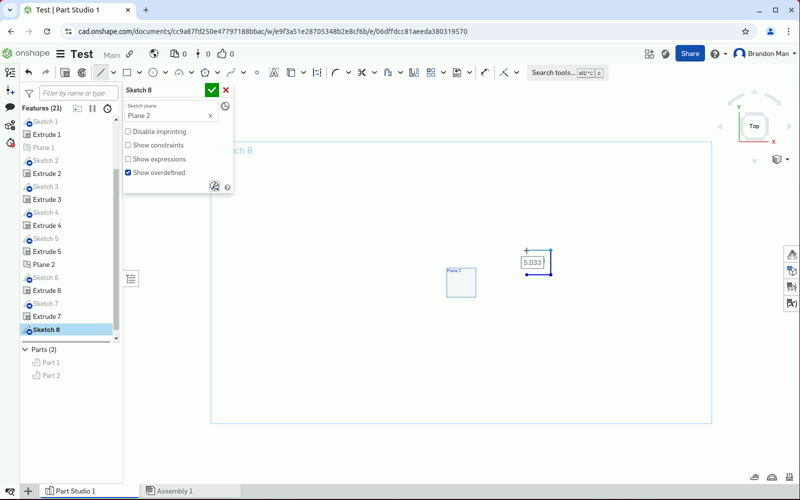
click(526, 250)
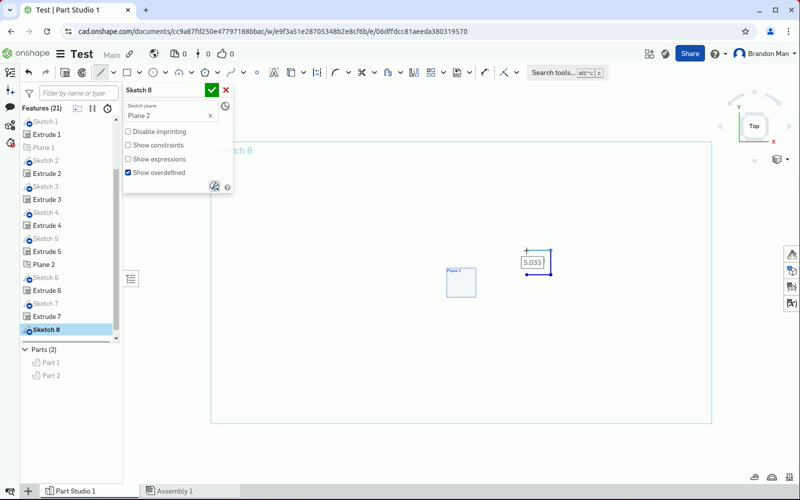
key_up(shift)
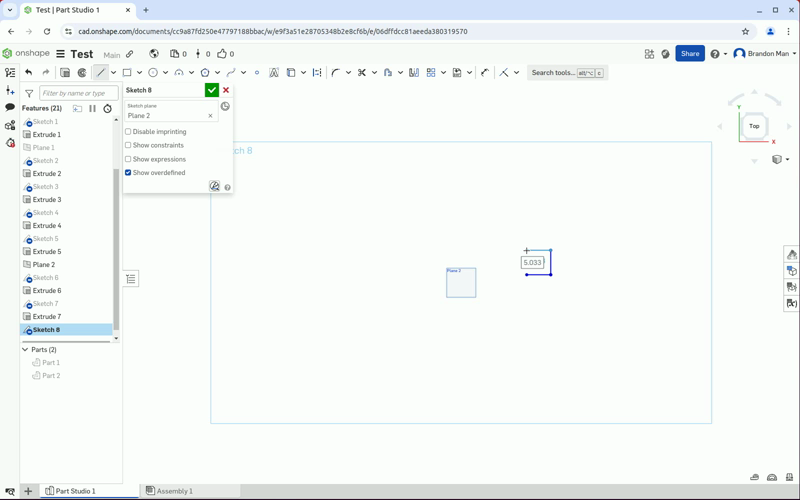
mouse_move(556, 250)
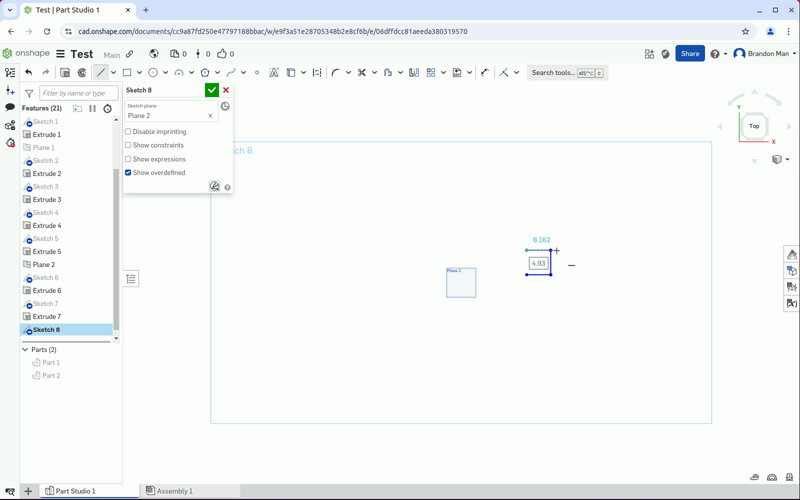
key_down(shift)
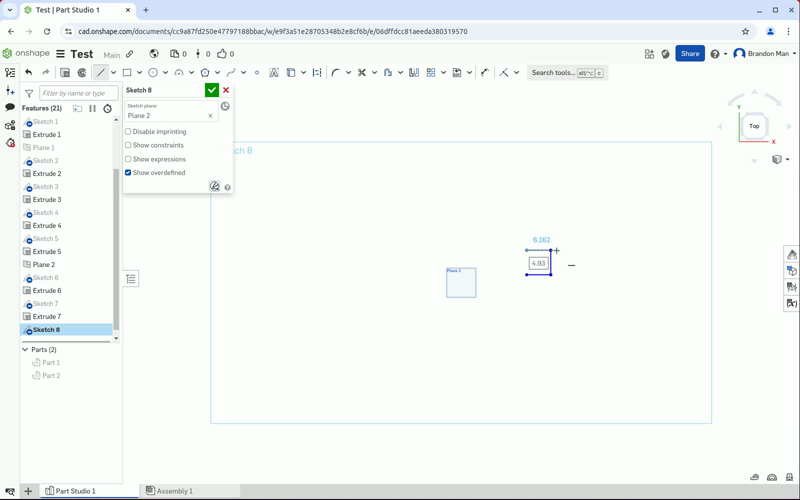
mouse_move(526, 274)
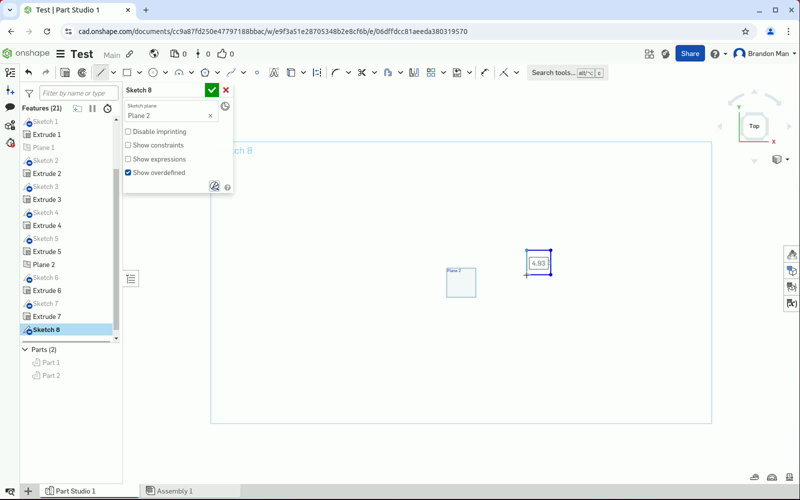
key_up(shift)
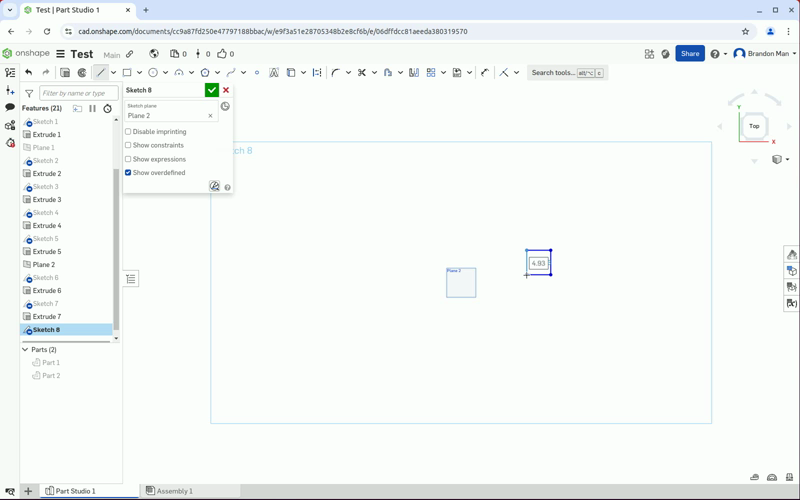
click(526, 274)
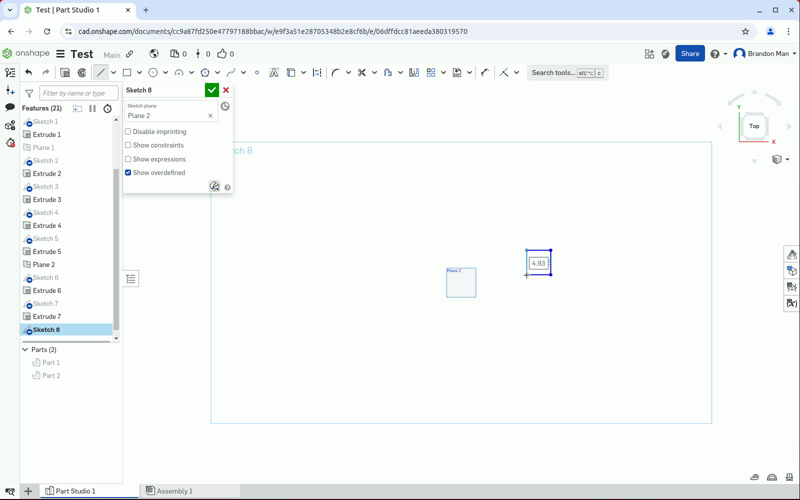
key(esc)
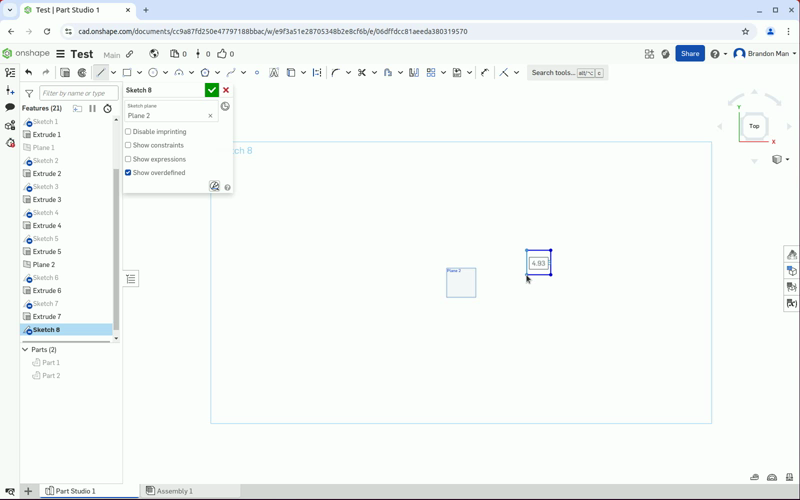
mouse_move(530, 273)
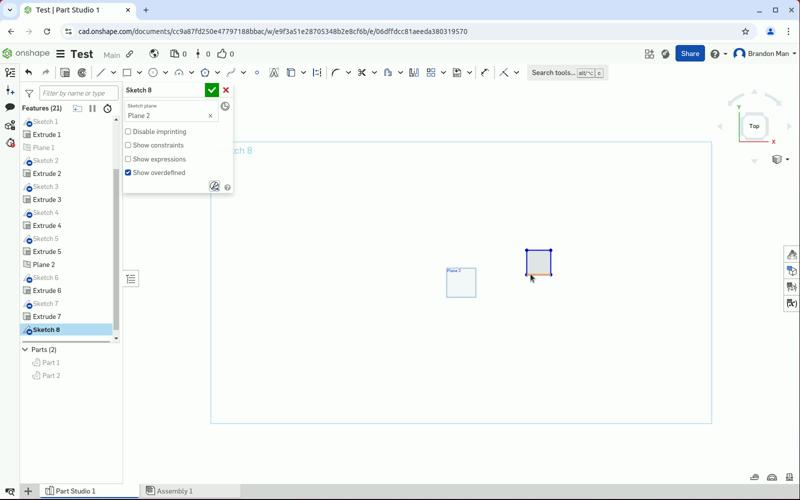
scroll(6)
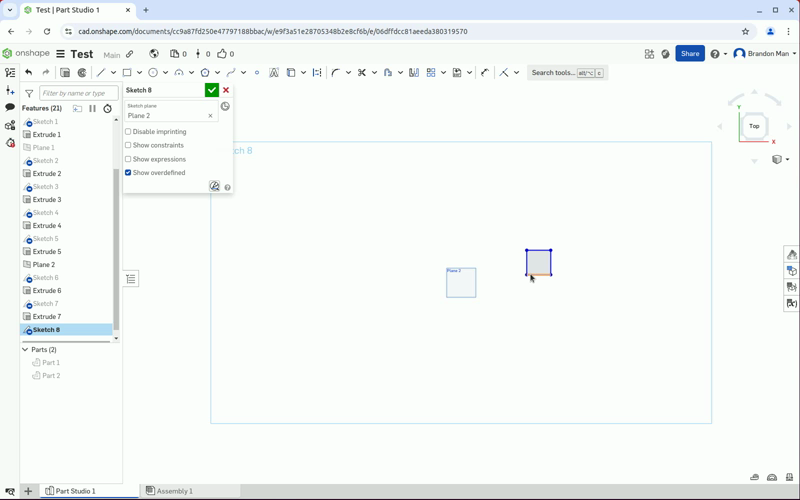
scroll(6)
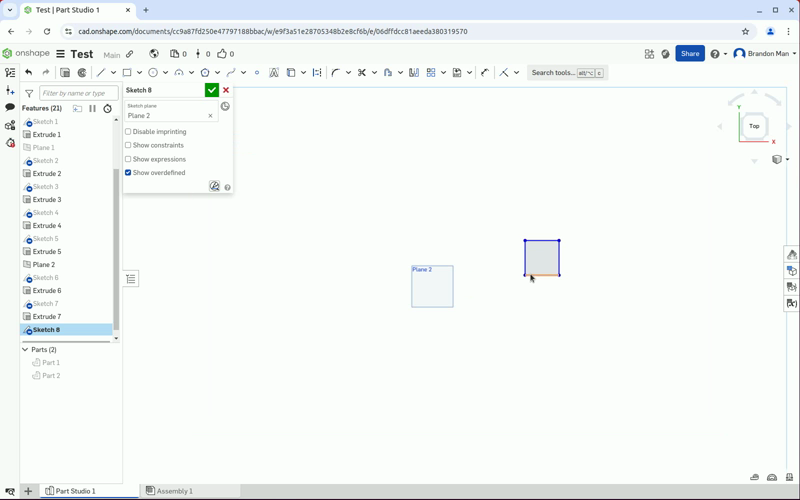
scroll(6)
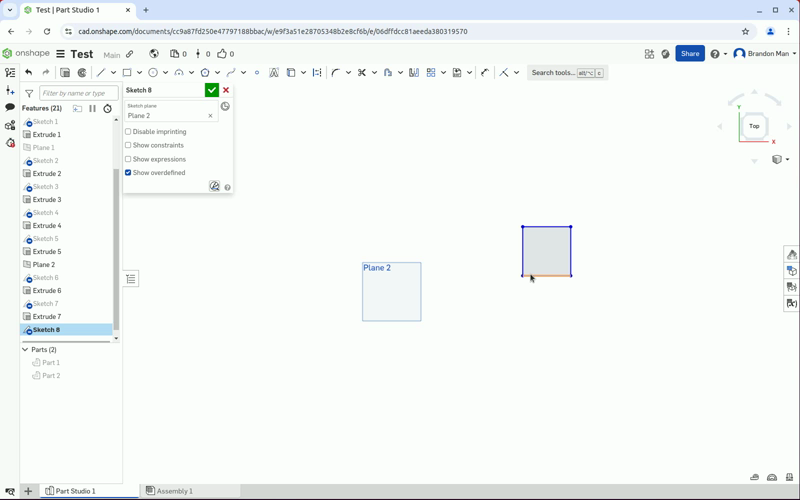
scroll(6)
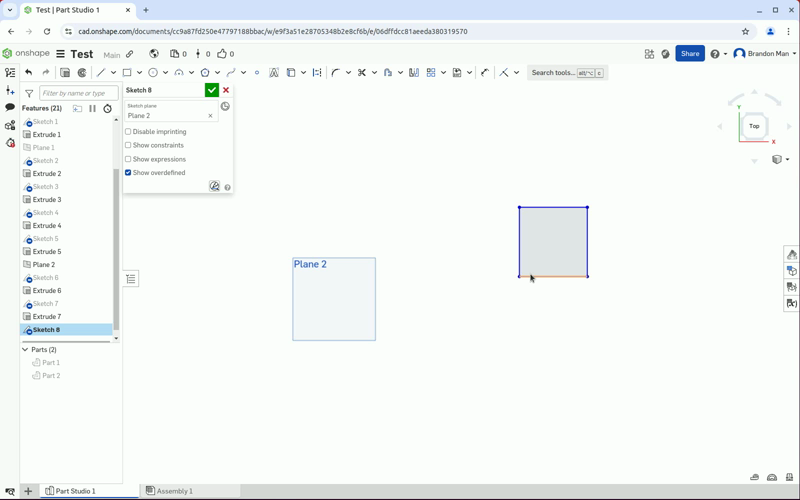
scroll(6)
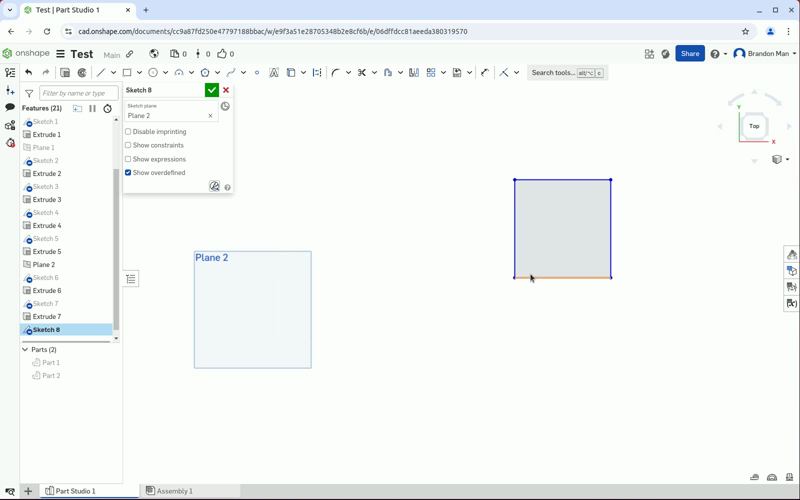
scroll(6)
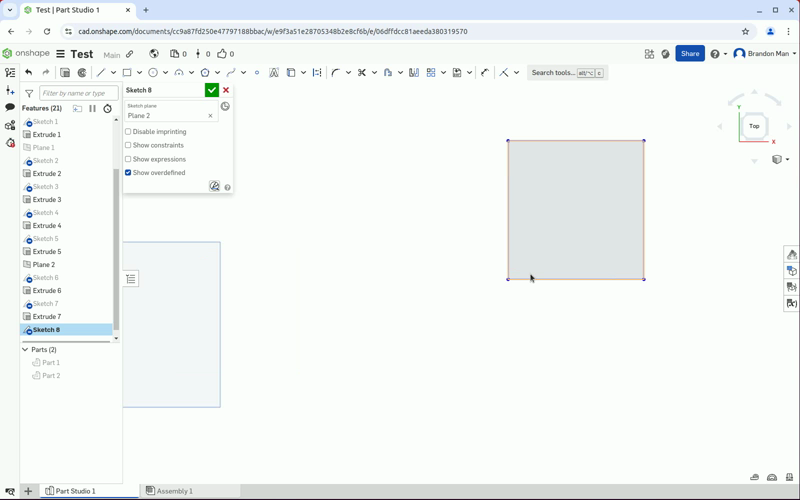
scroll(6)
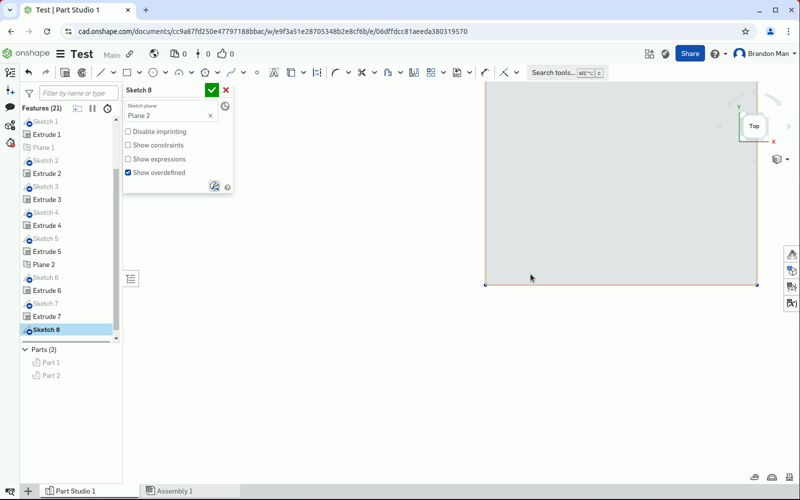
click(530, 273)
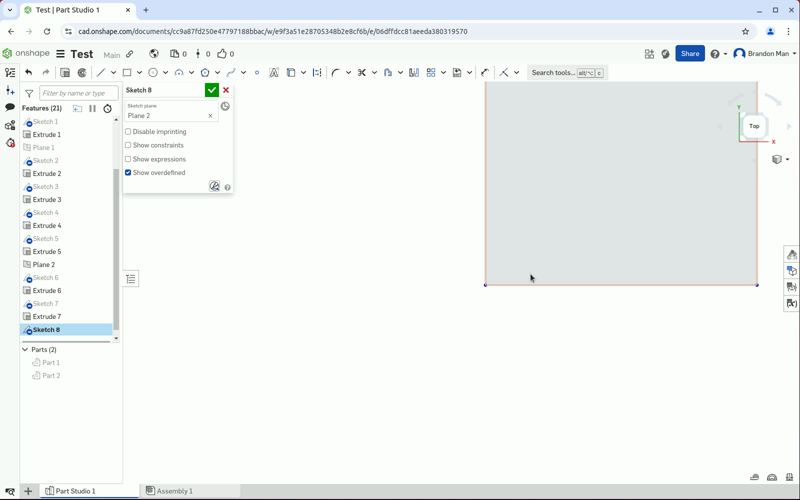
scroll(-6)
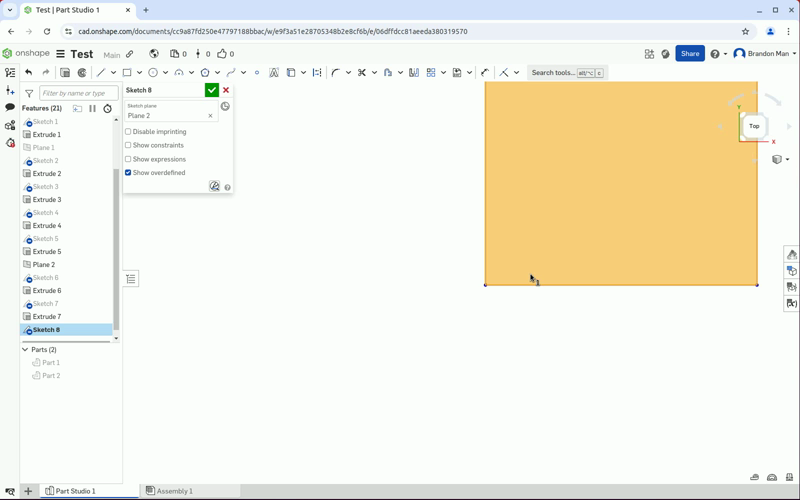
scroll(-6)
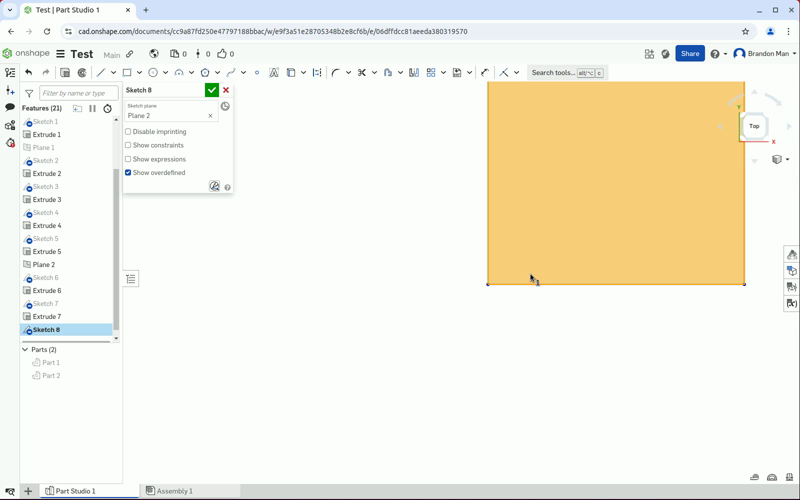
scroll(-6)
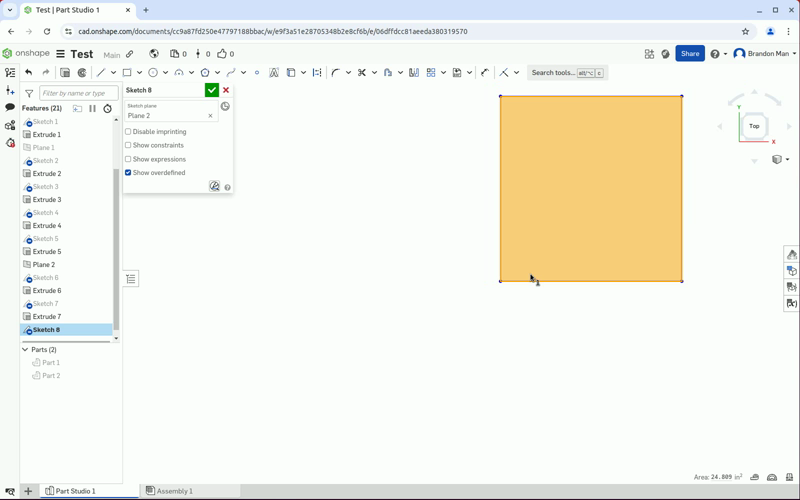
scroll(-6)
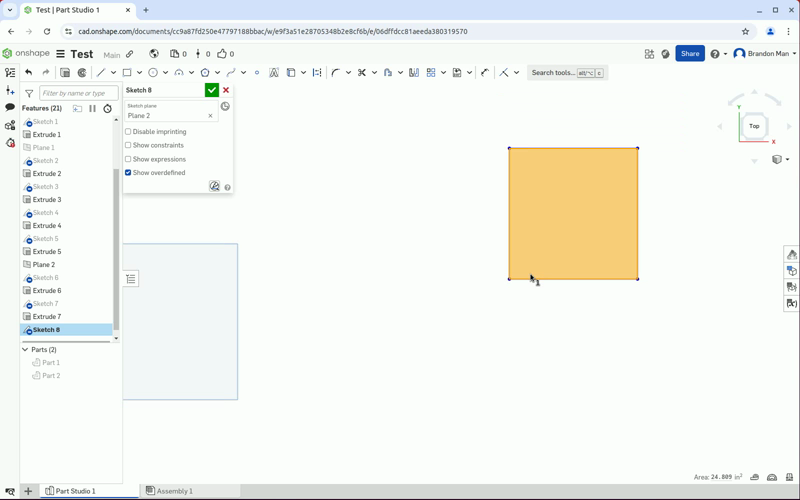
scroll(-6)
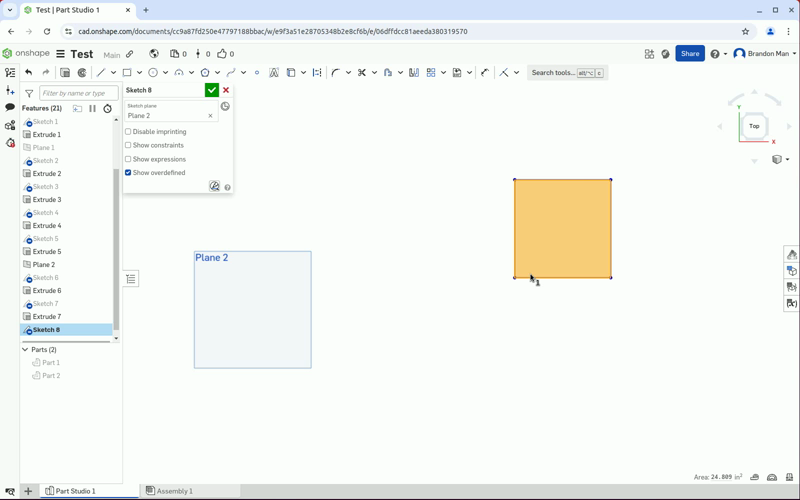
scroll(-6)
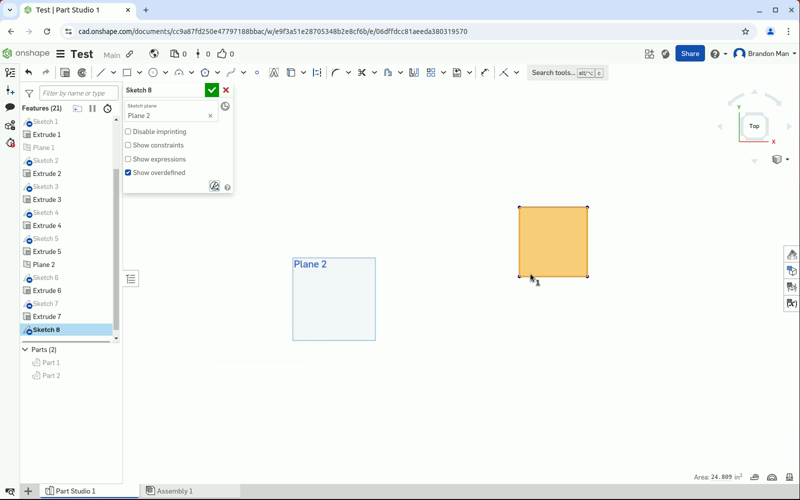
scroll(-6)
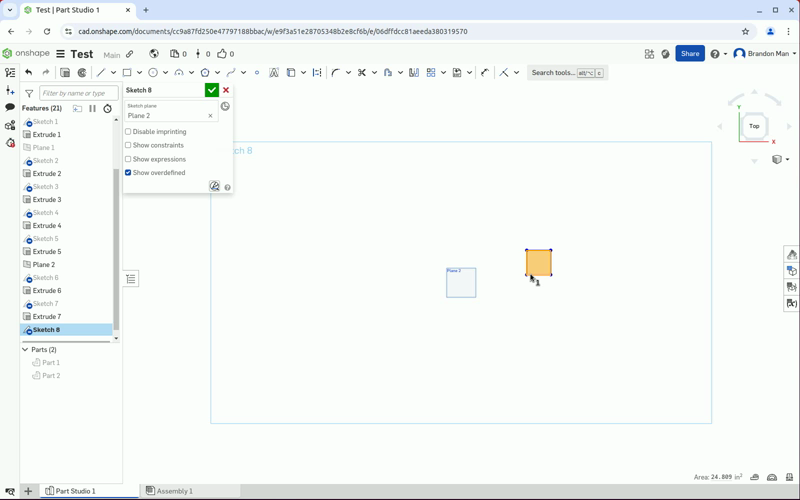
mouse_move(73, 352)
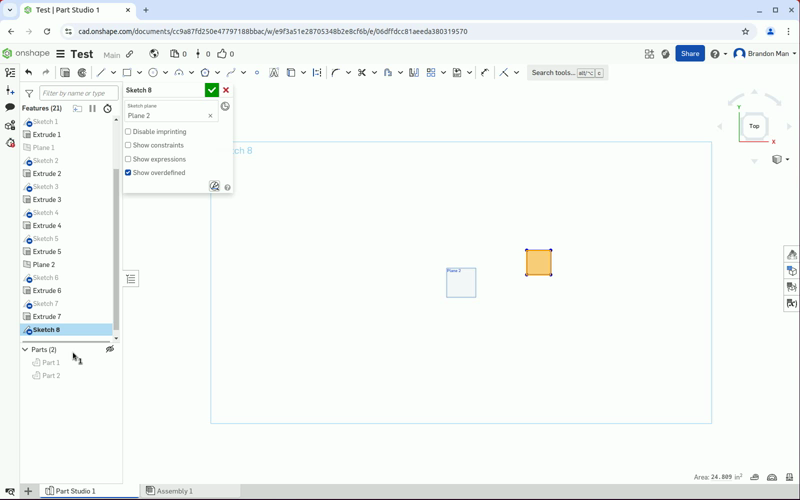
key(shift+y)
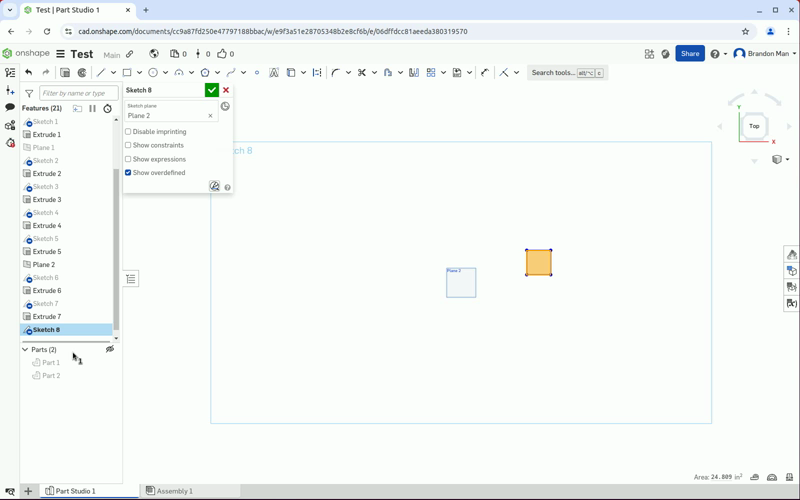
key(shift+e)
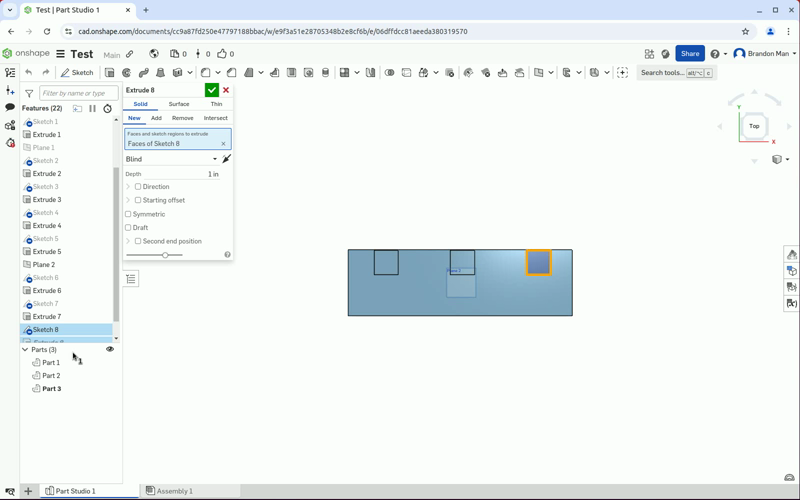
mouse_move(143, 106)
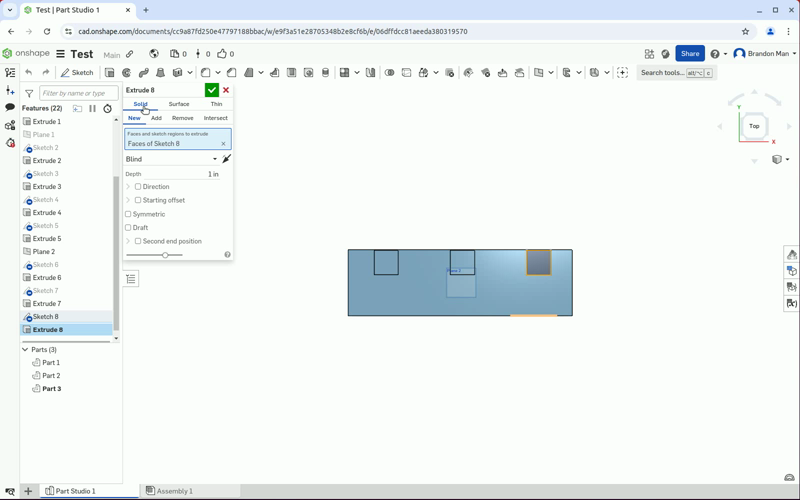
click(143, 106)
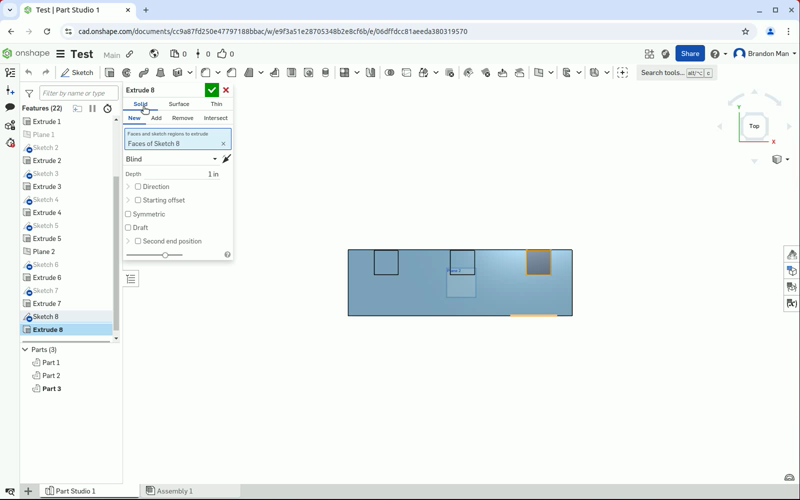
mouse_move(186, 120)
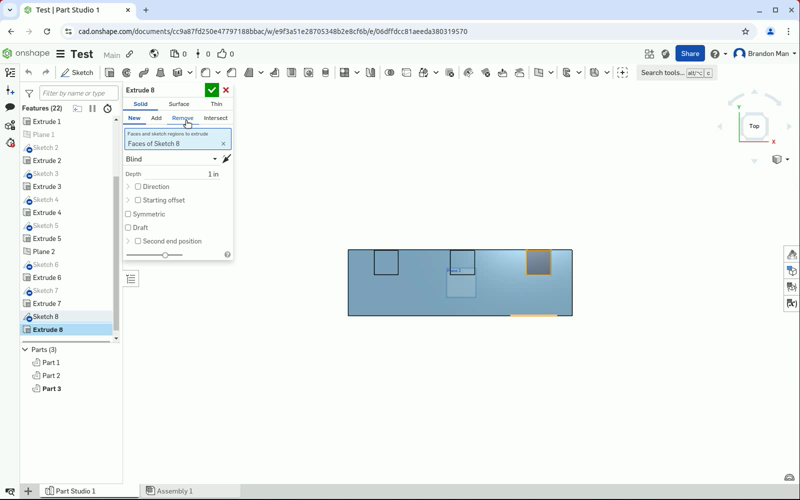
click(186, 120)
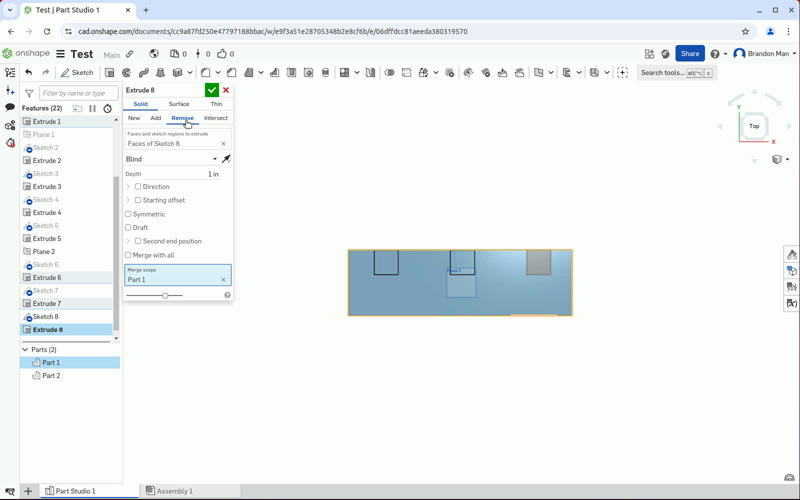
key(tab, 4)
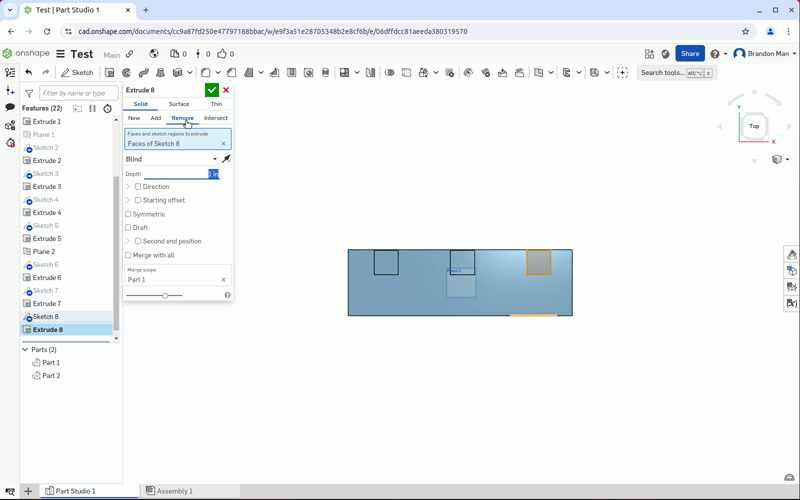
text(0.481)
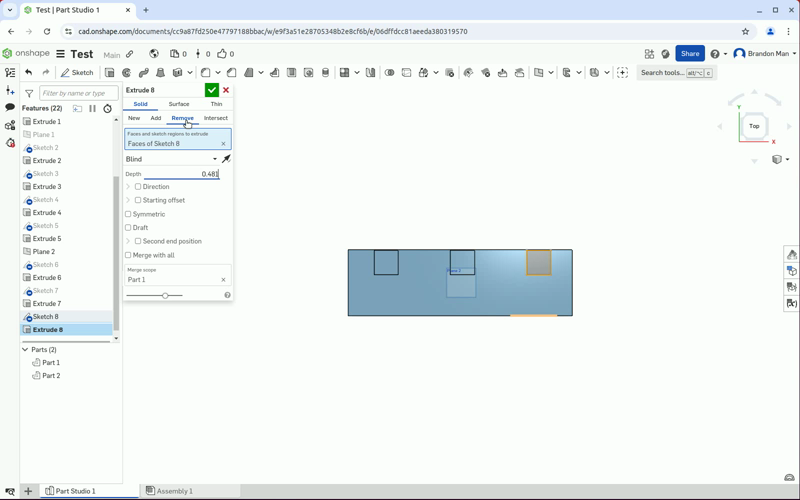
key(tab, 6)
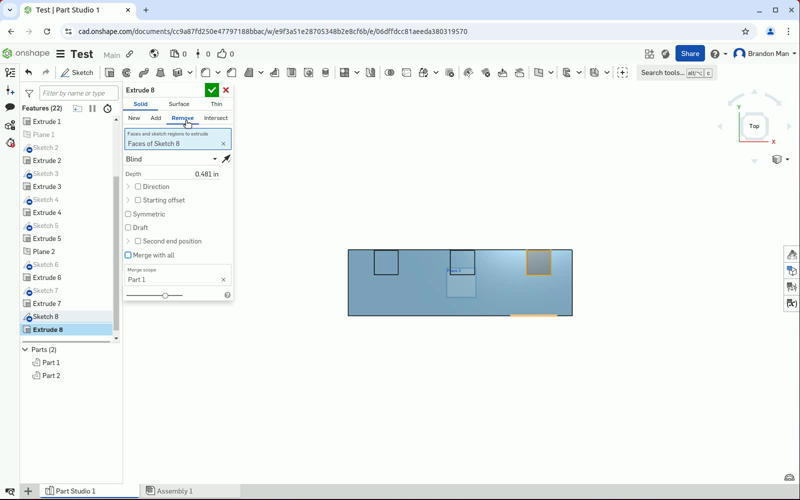
key(space)
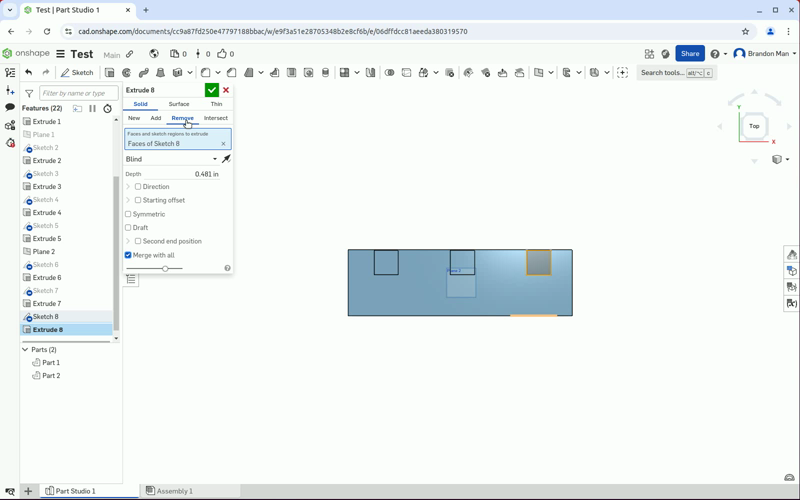
key(enter)
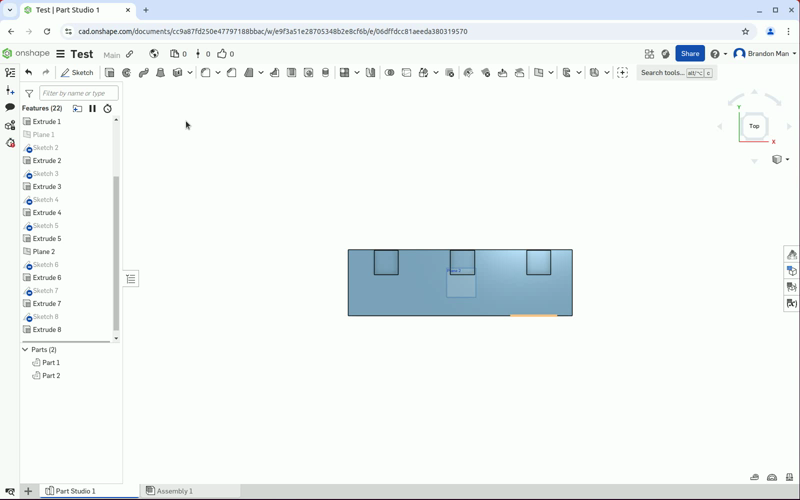
key(shift+h)
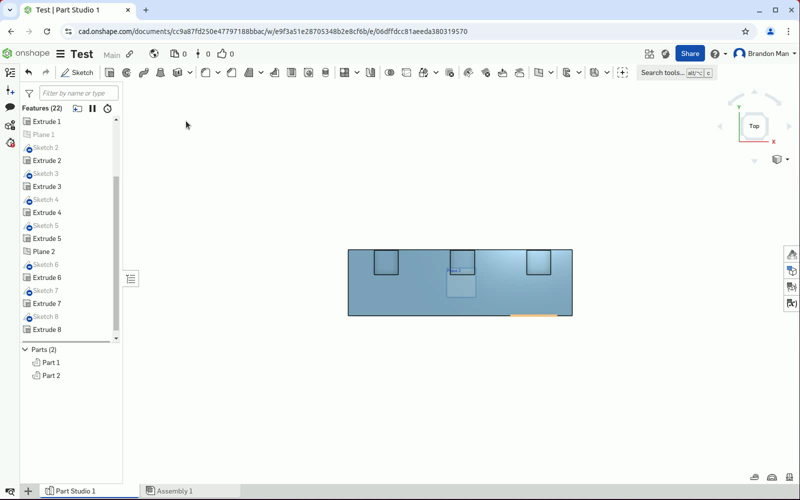
key(shift+h)
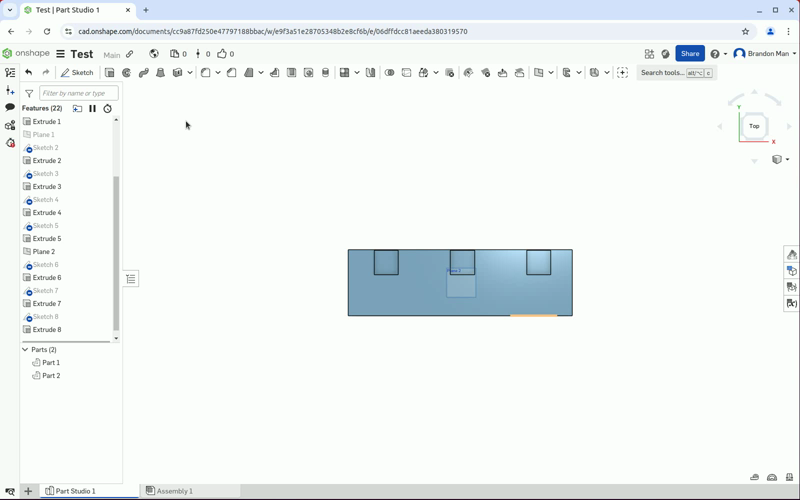
key(shift+7)
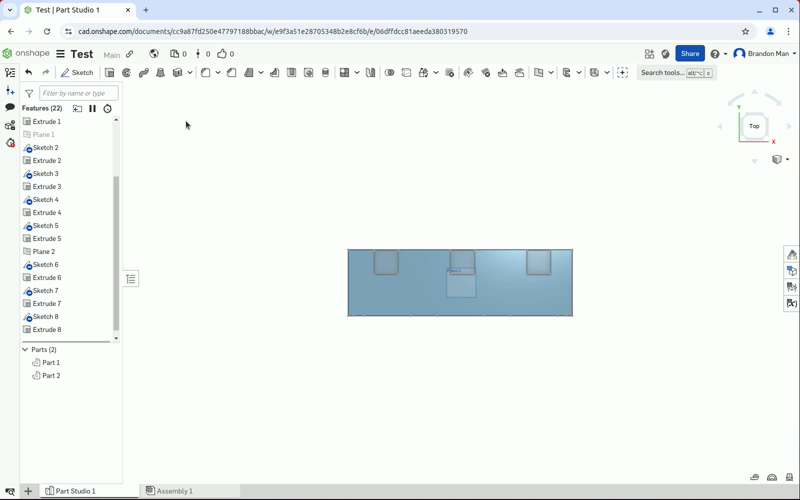
key(up, 3)
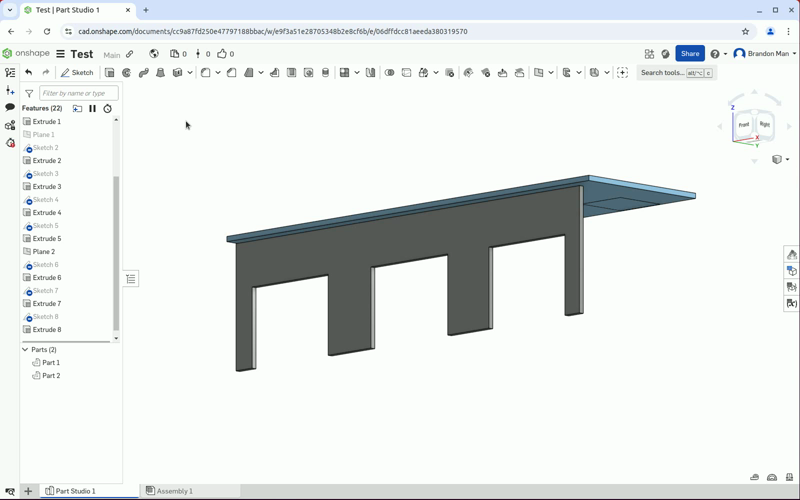
key(left, 3)
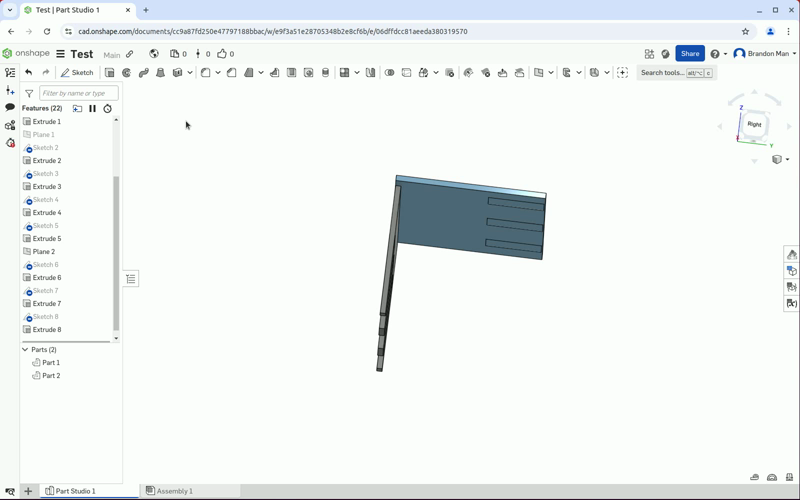
key(right, 3)
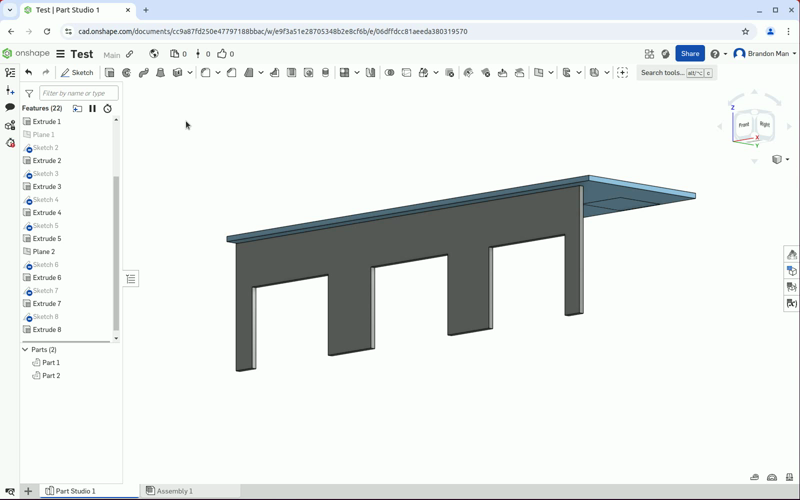
key(down, 3)
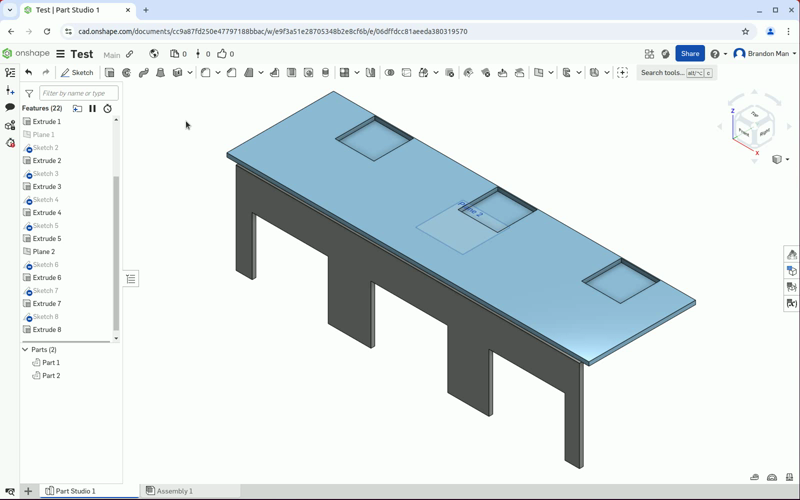
mouse_move(69, 111)
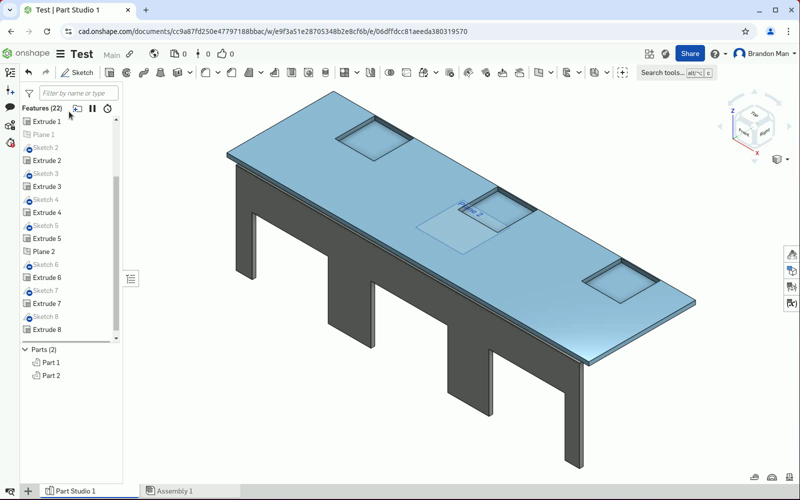
click(69, 111)